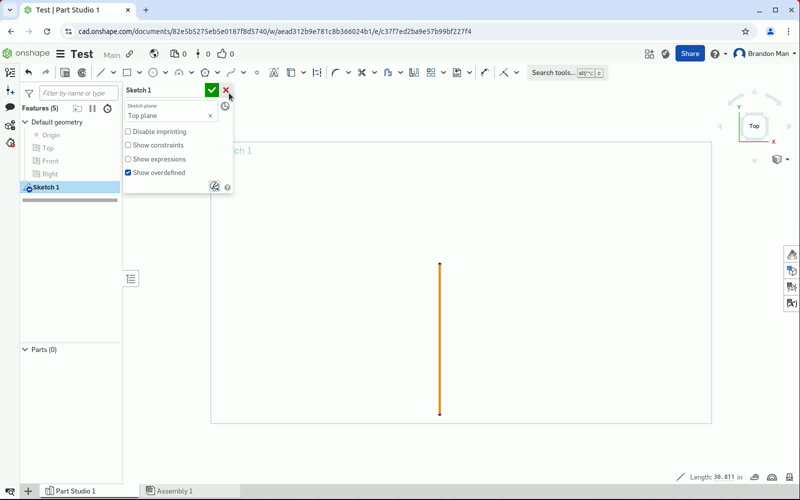
key(shift+h)
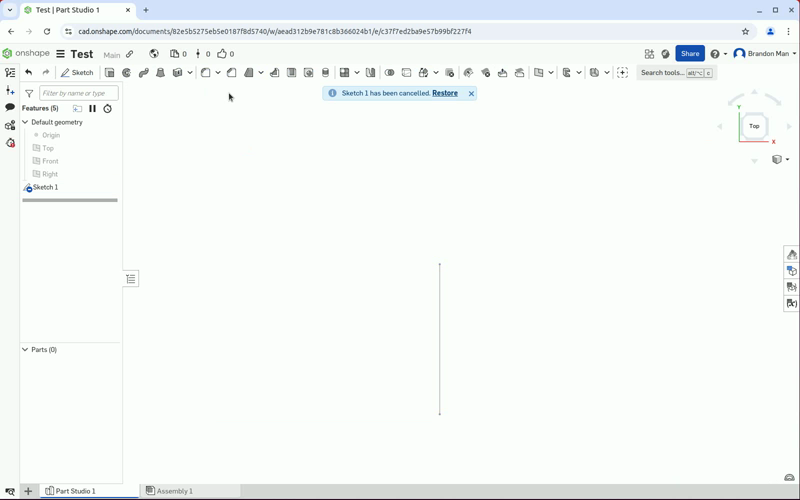
key(shift+s)
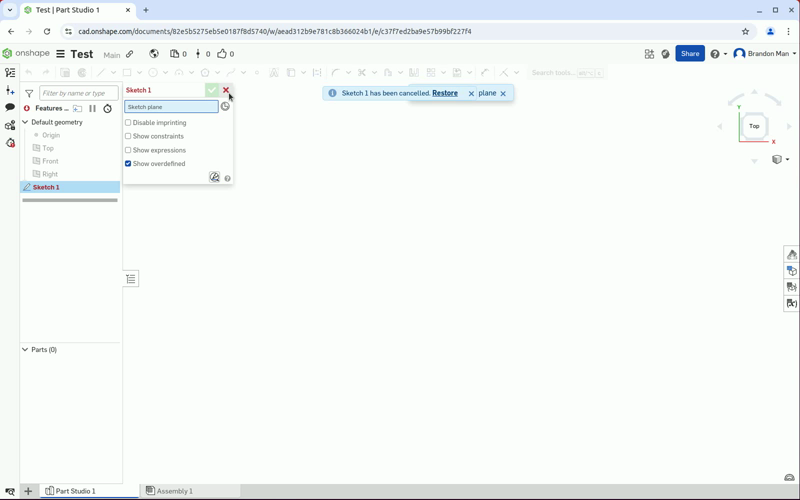
mouse_move(73, 150)
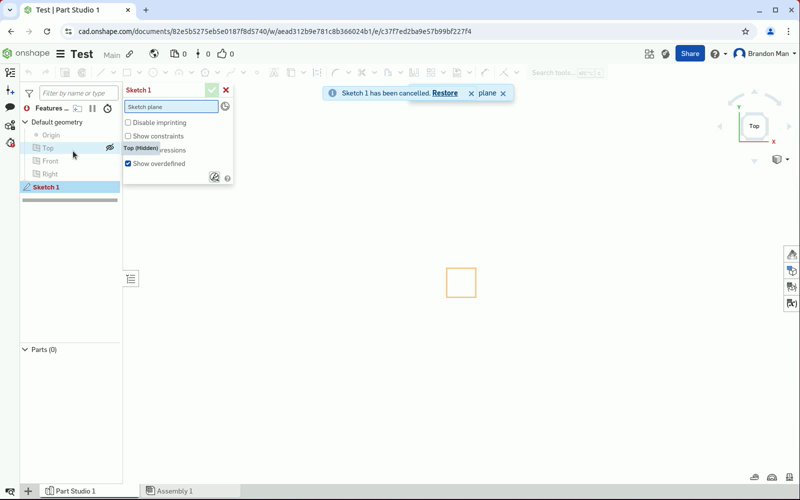
click(73, 150)
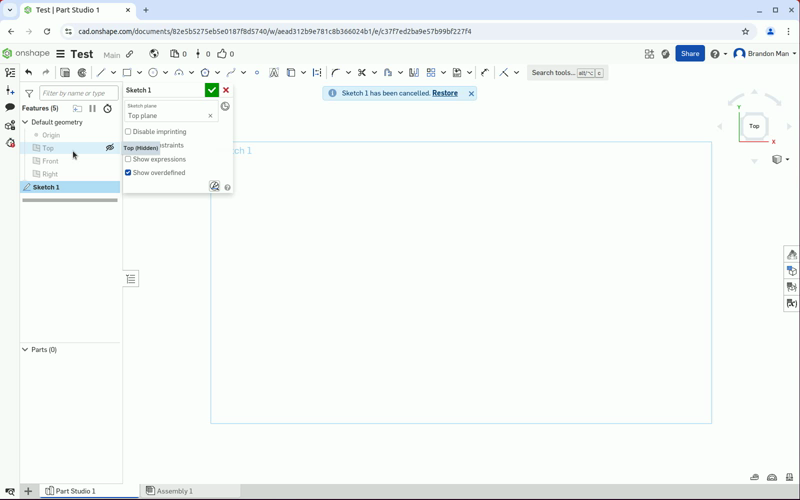
mouse_move(73, 352)
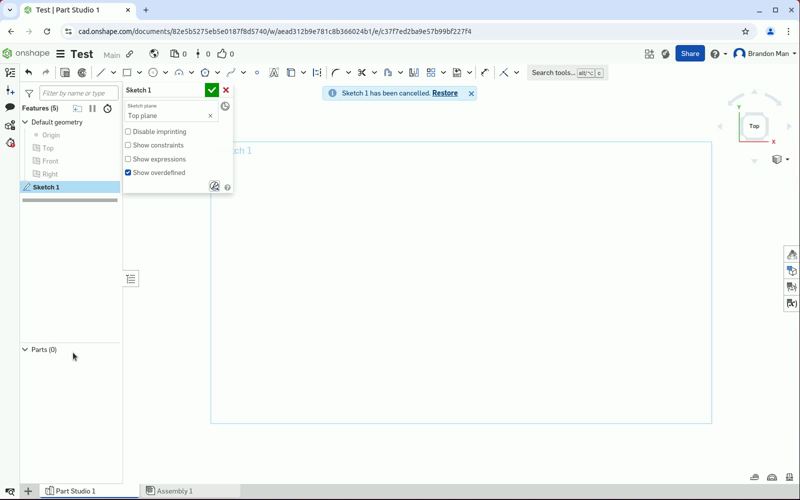
key(y)
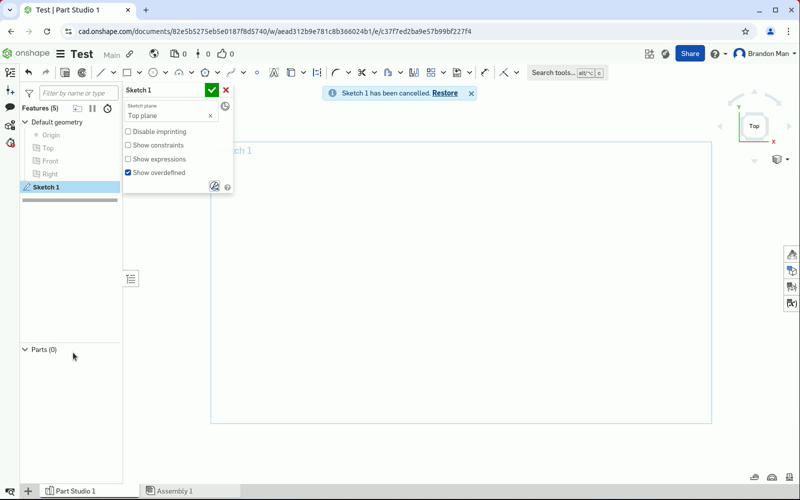
key(c)
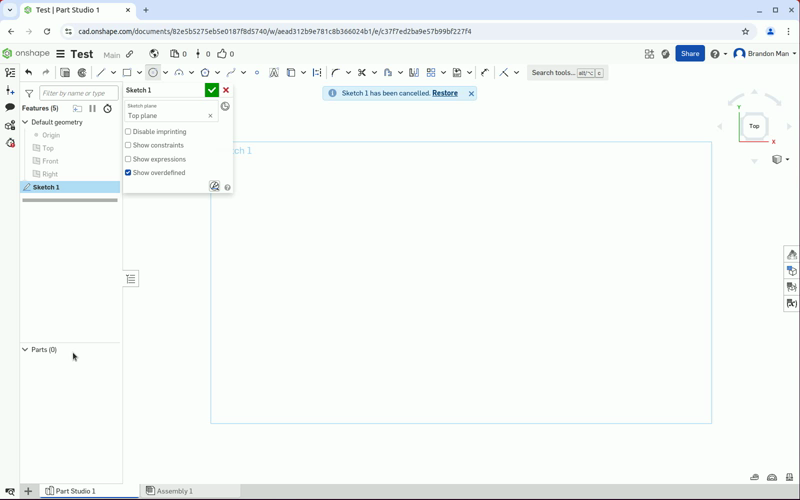
key_down(shift)
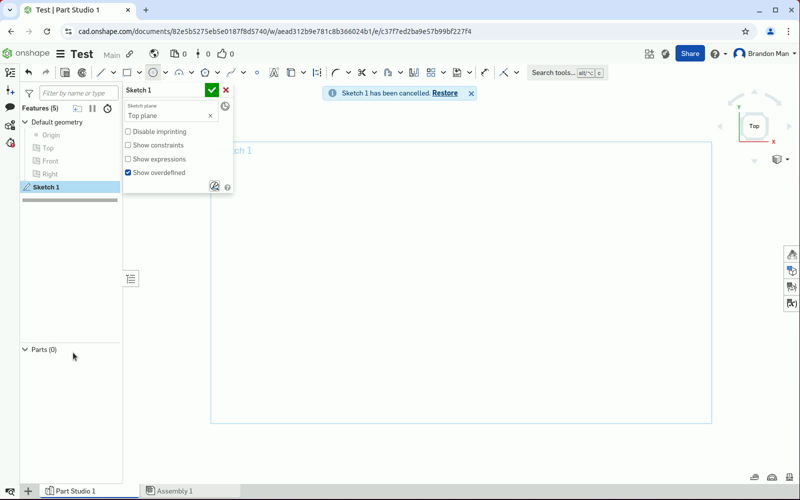
mouse_move(461, 282)
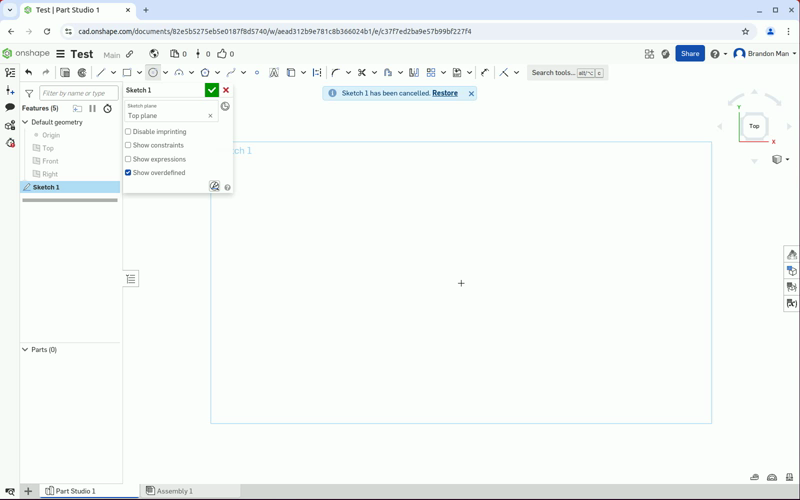
click(461, 282)
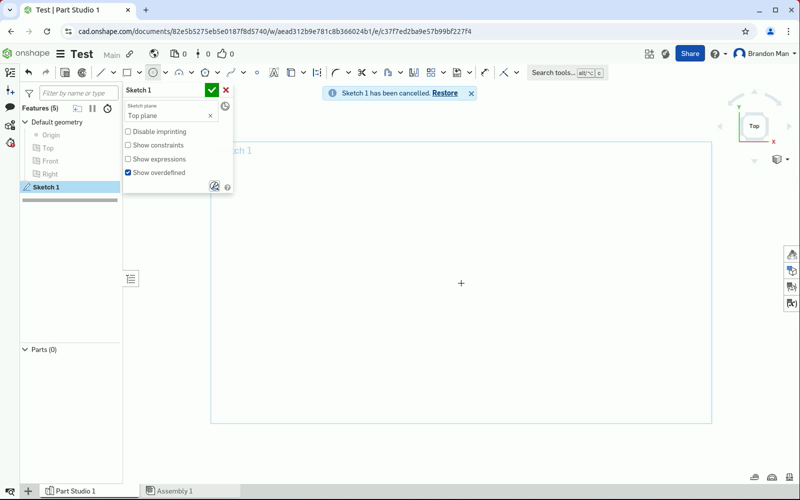
key_up(shift)
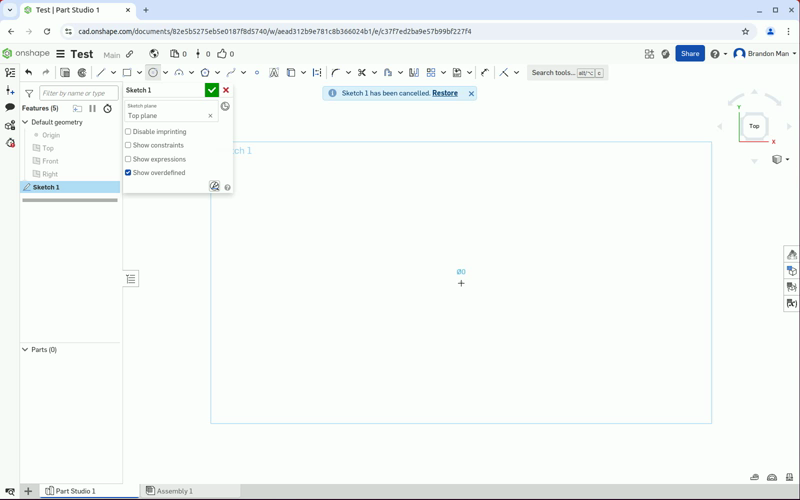
mouse_move(479, 282)
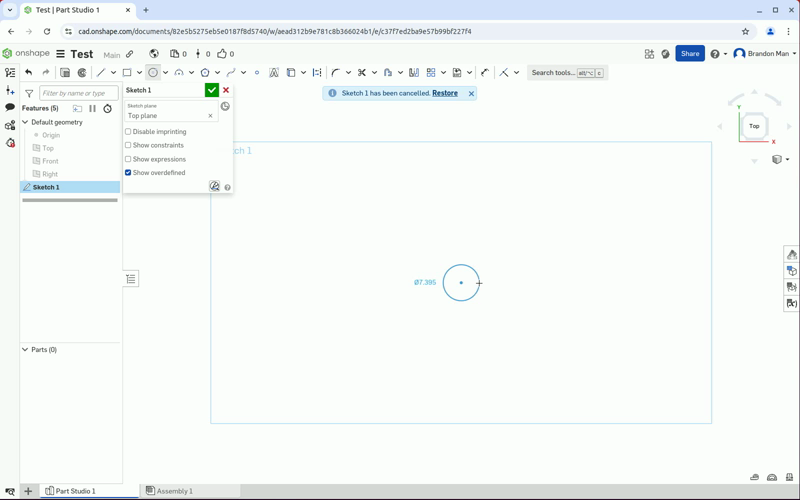
click(479, 282)
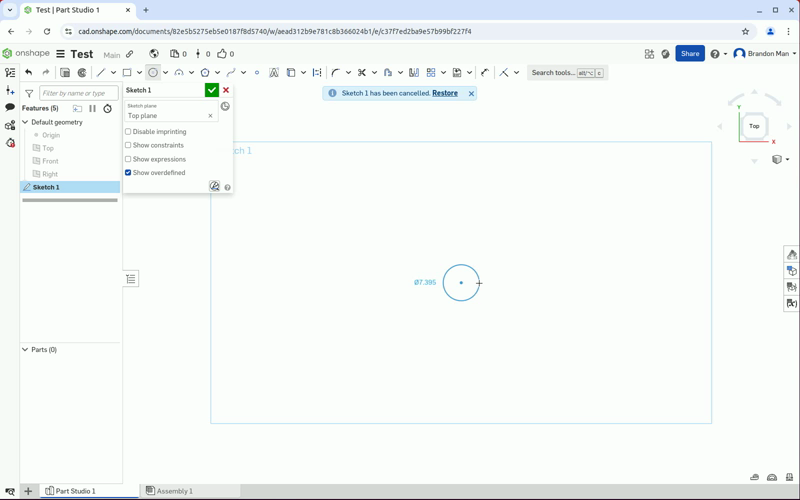
key(esc)
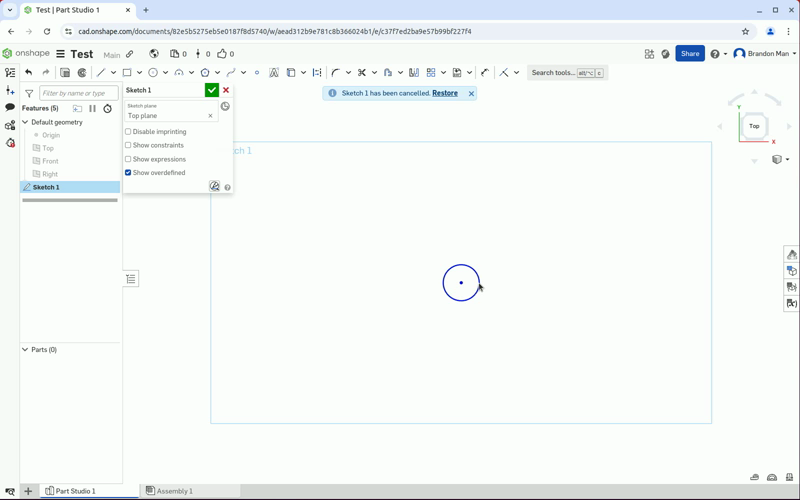
key(c)
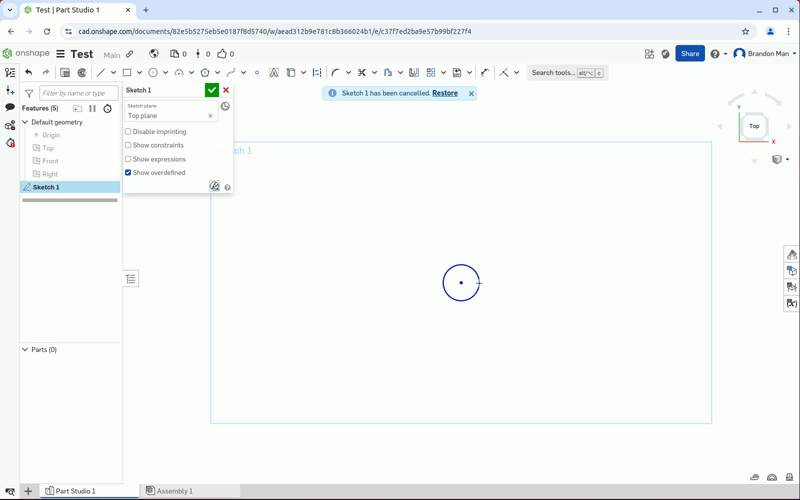
key_down(shift)
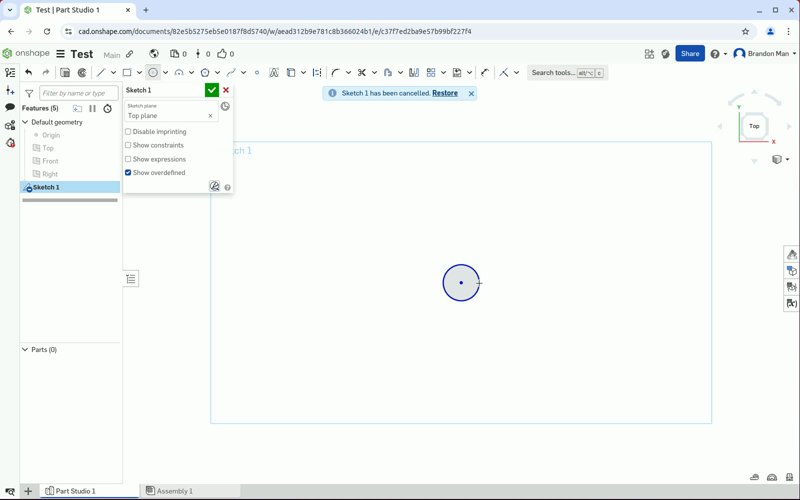
mouse_move(461, 282)
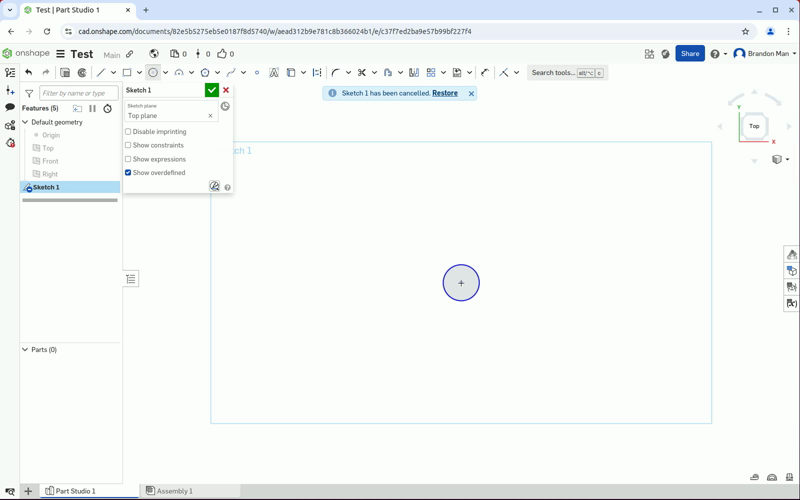
click(461, 282)
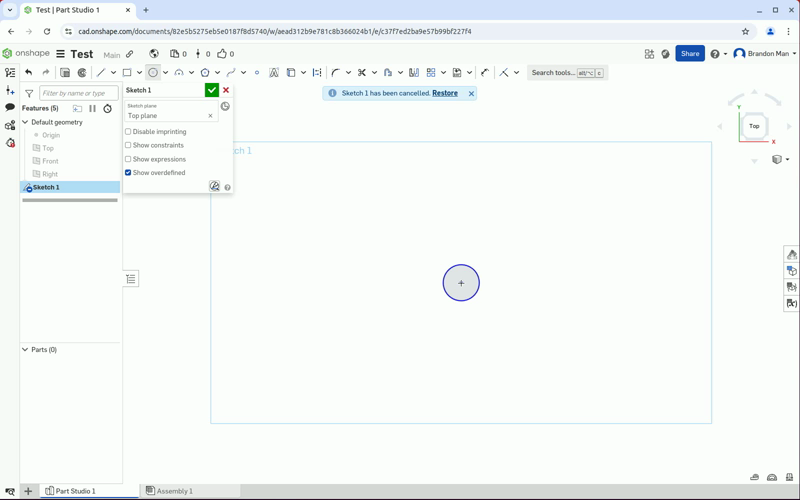
key_up(shift)
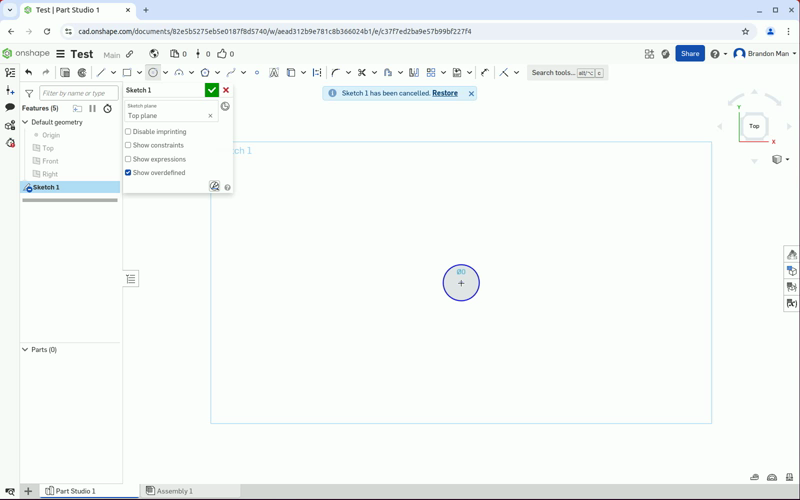
mouse_move(476, 282)
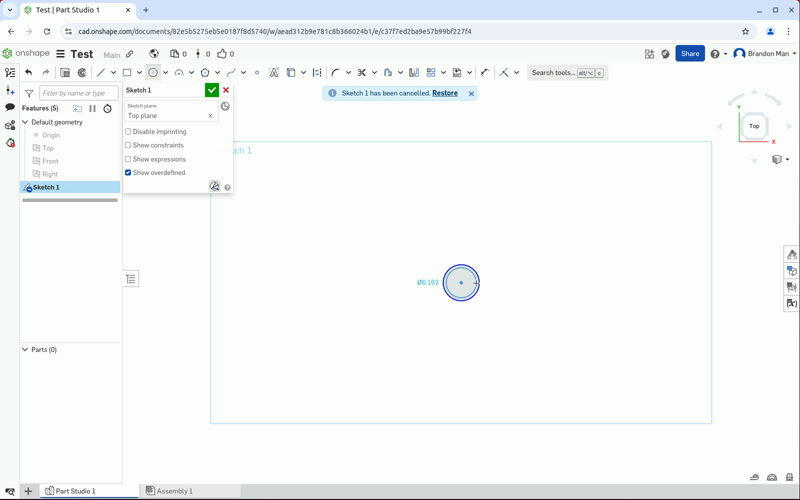
scroll(6)
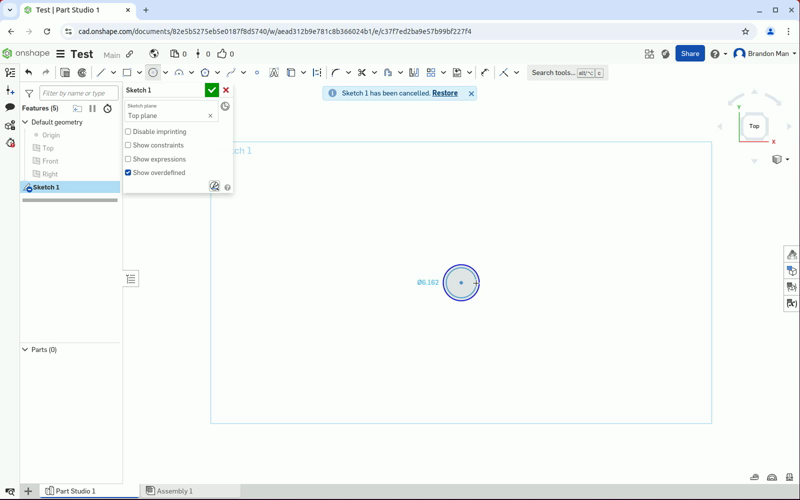
scroll(6)
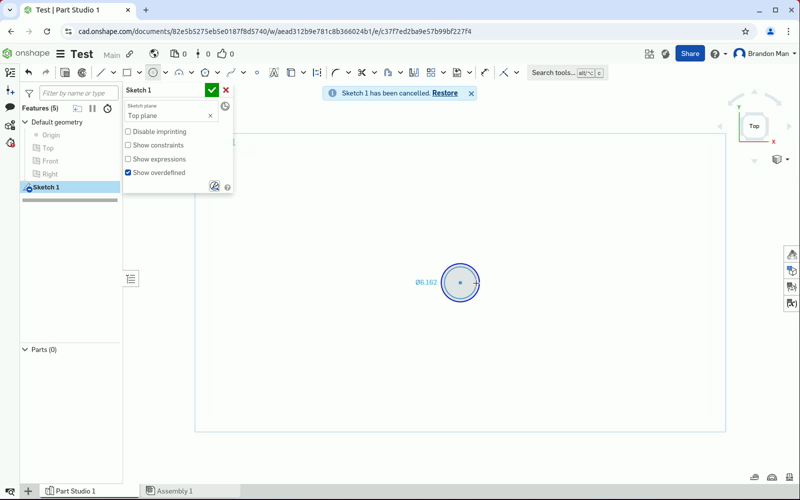
scroll(6)
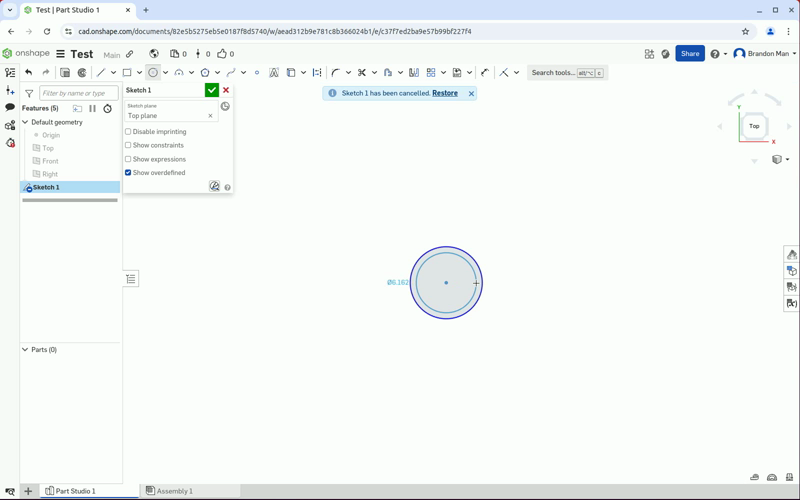
scroll(6)
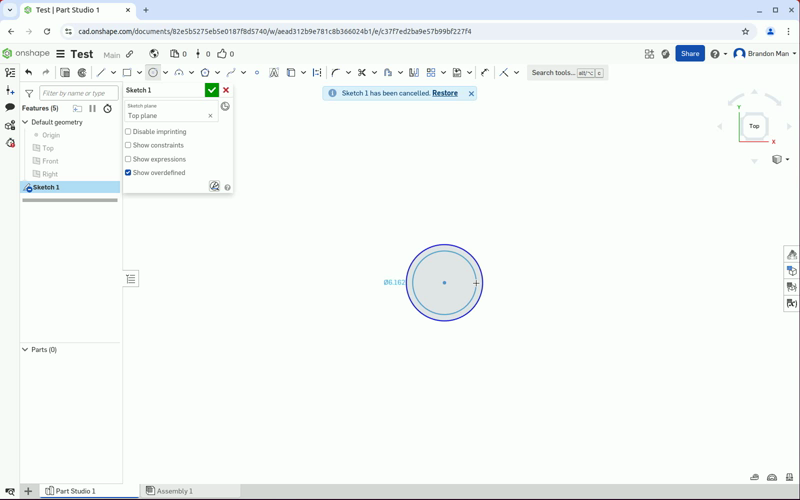
scroll(6)
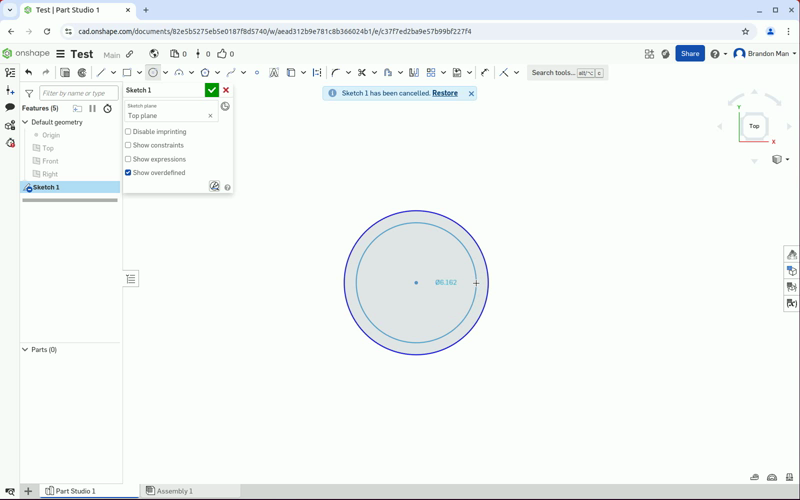
scroll(6)
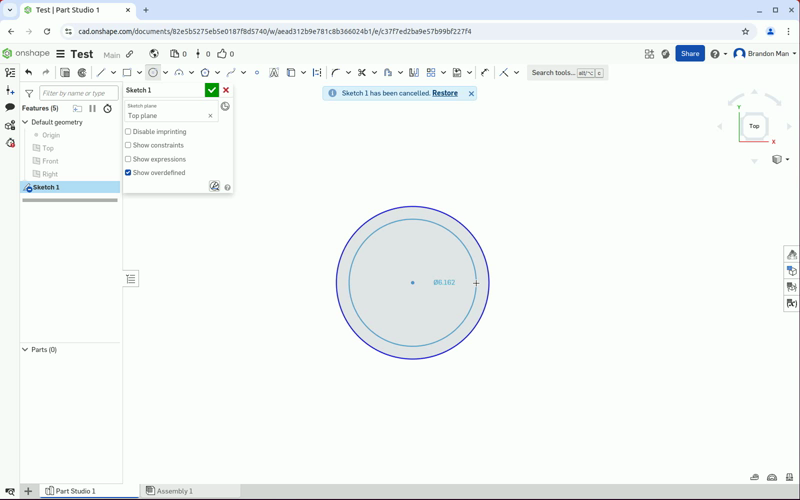
scroll(6)
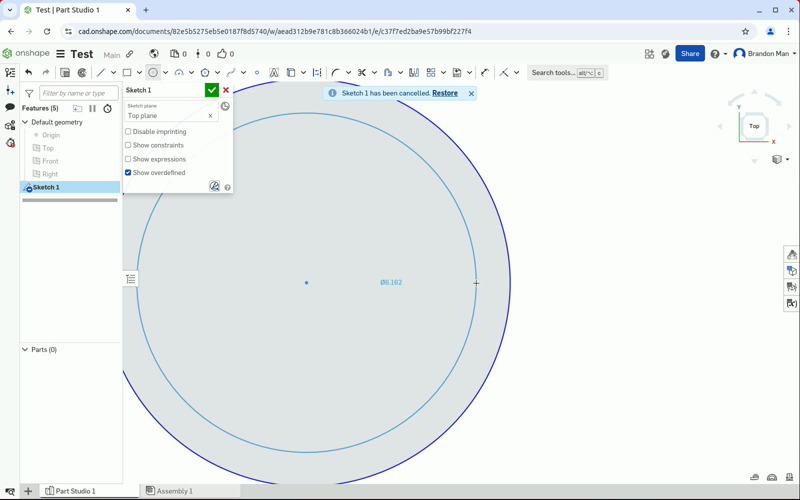
click(476, 282)
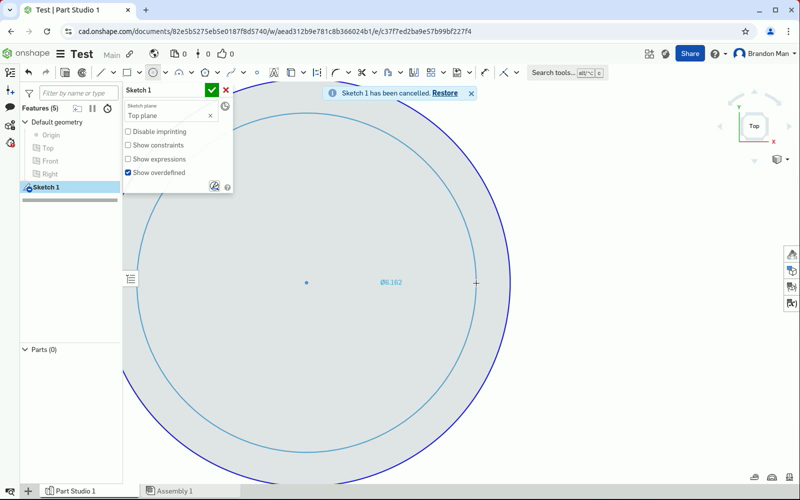
scroll(-6)
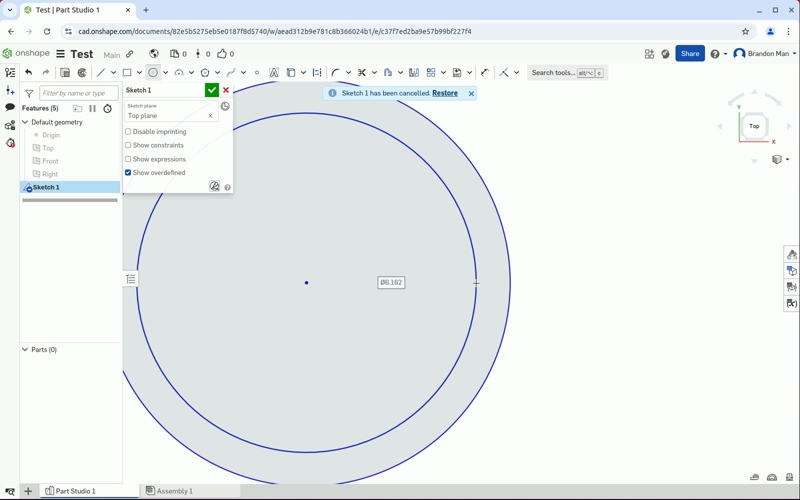
scroll(-6)
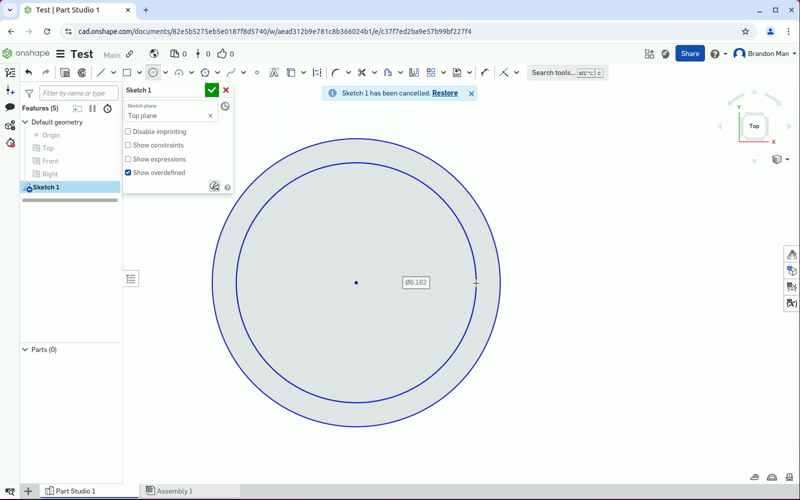
scroll(-6)
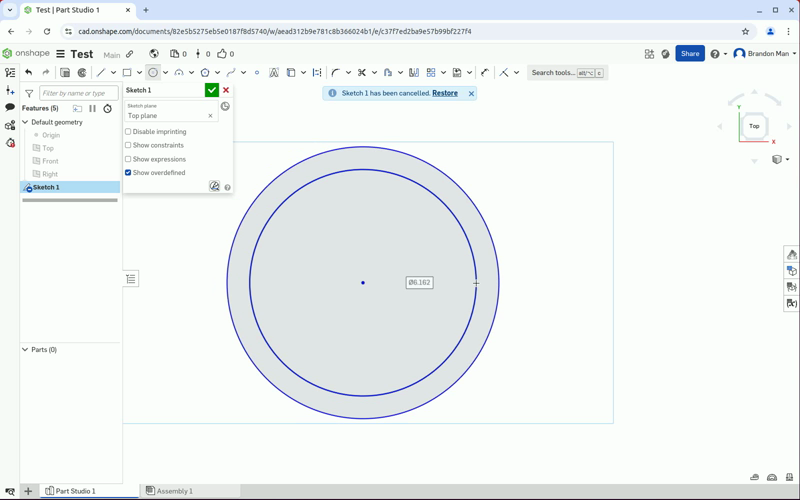
scroll(-6)
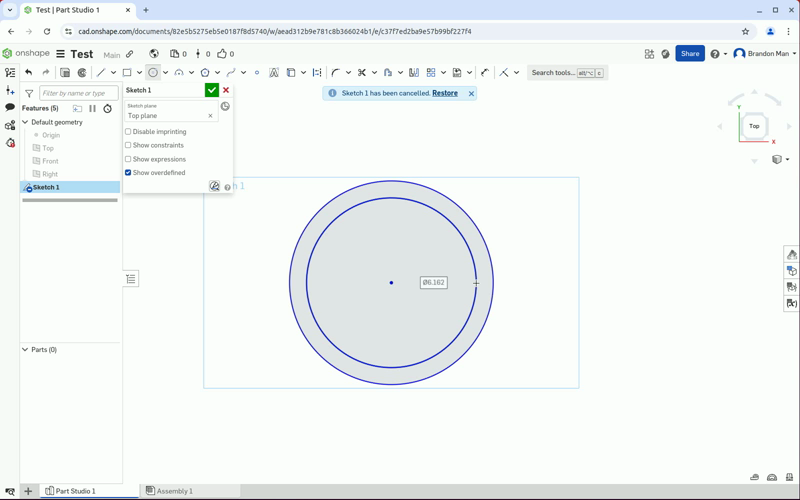
scroll(-6)
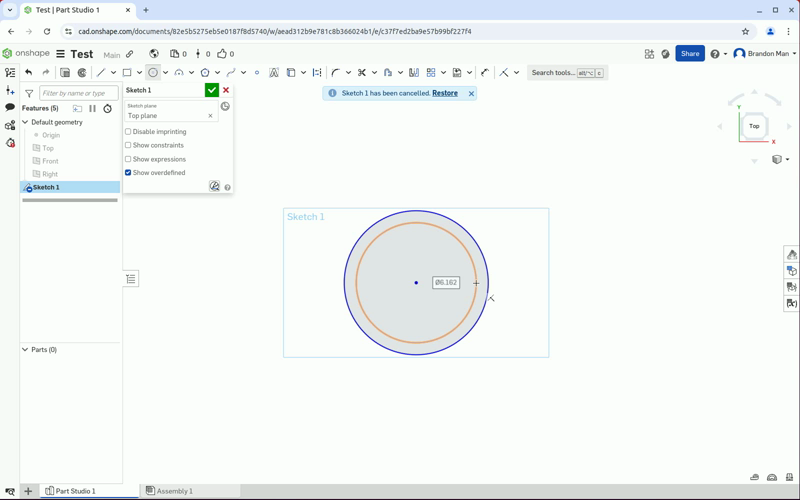
scroll(-6)
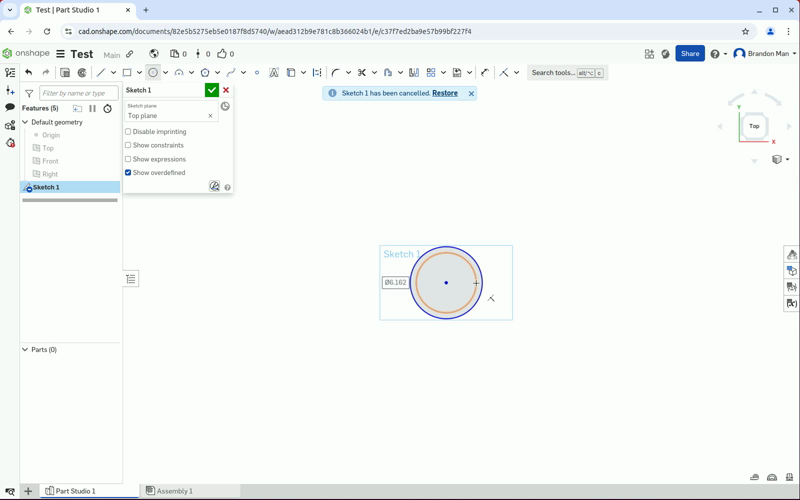
scroll(-6)
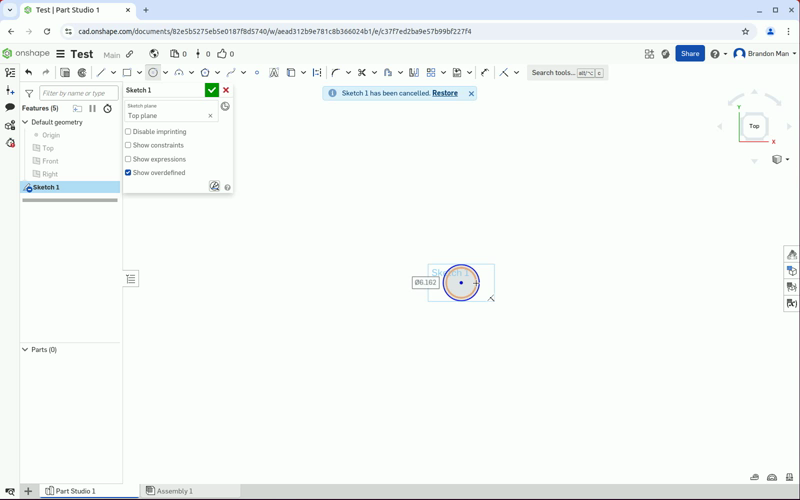
key(esc)
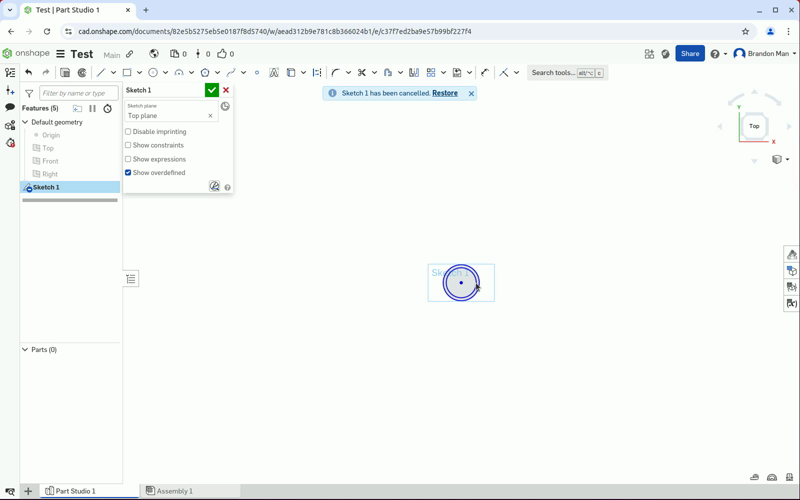
mouse_move(475, 292)
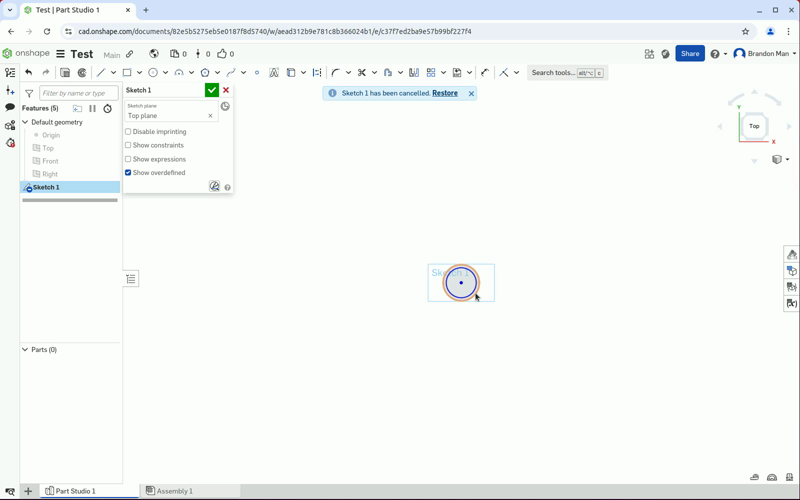
scroll(6)
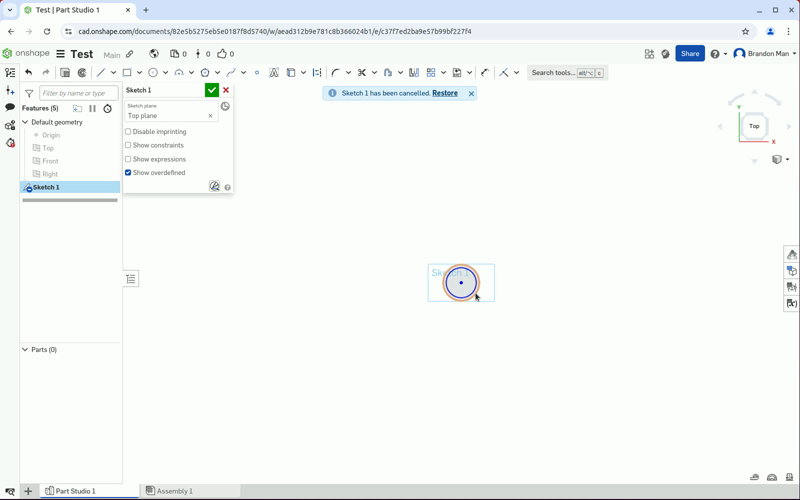
scroll(6)
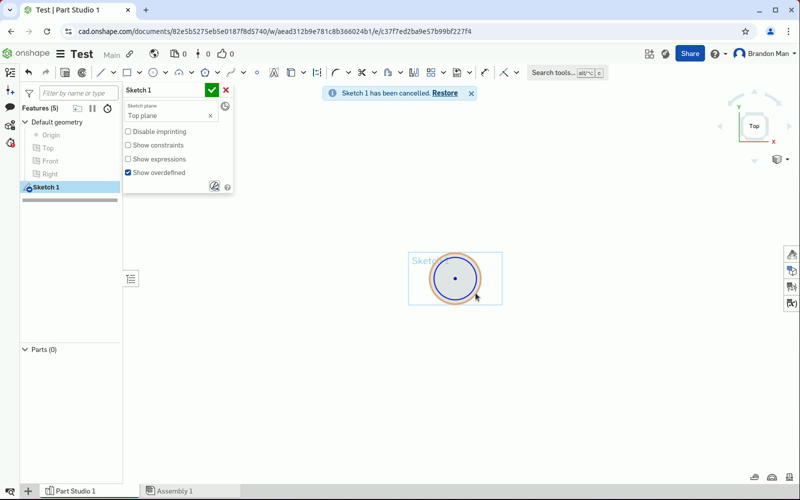
scroll(6)
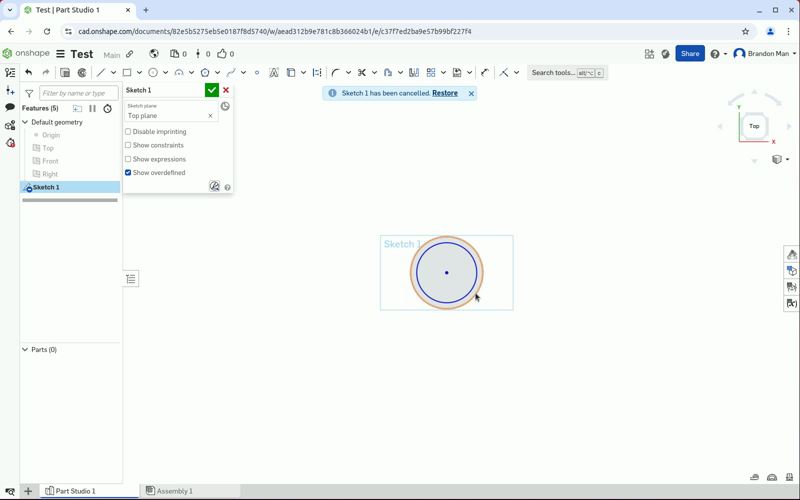
scroll(6)
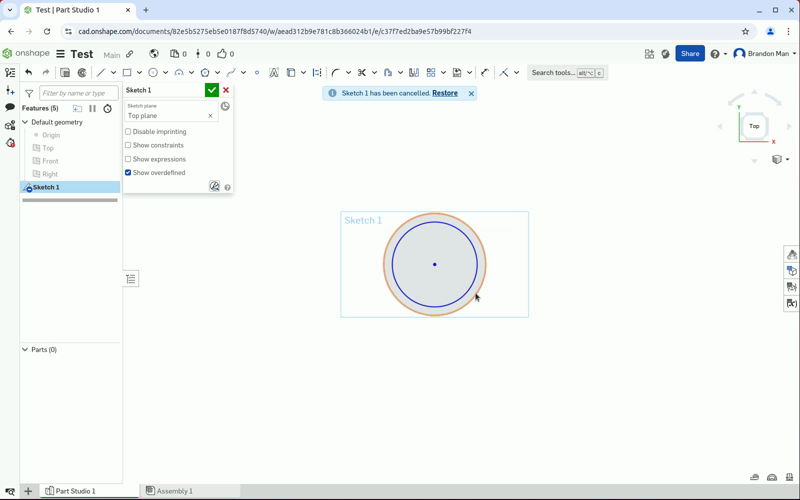
scroll(6)
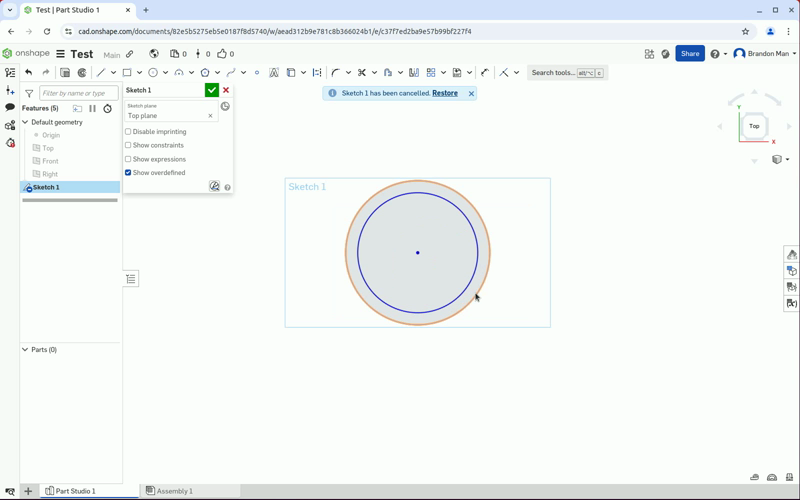
scroll(6)
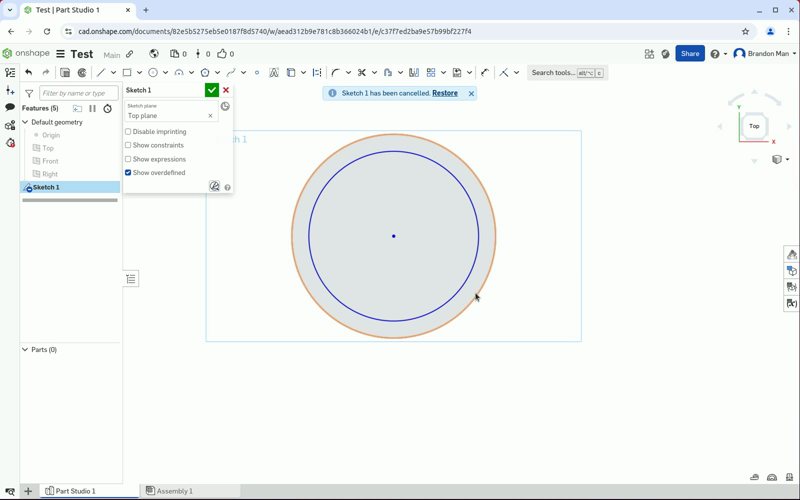
scroll(6)
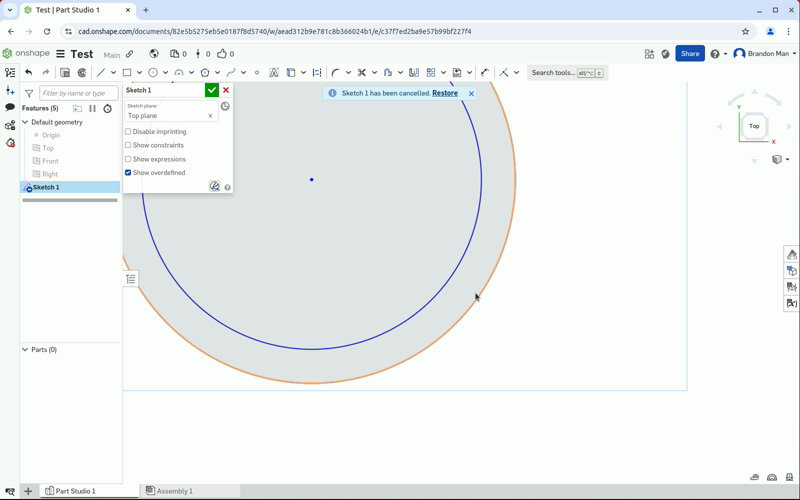
click(475, 292)
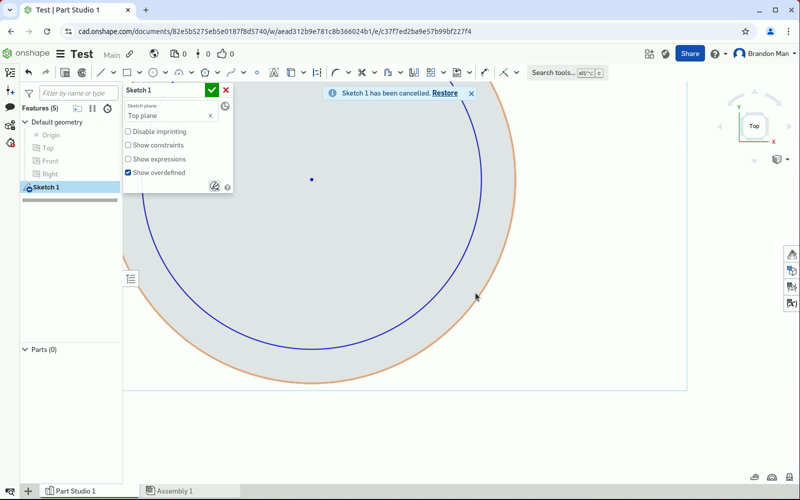
scroll(-6)
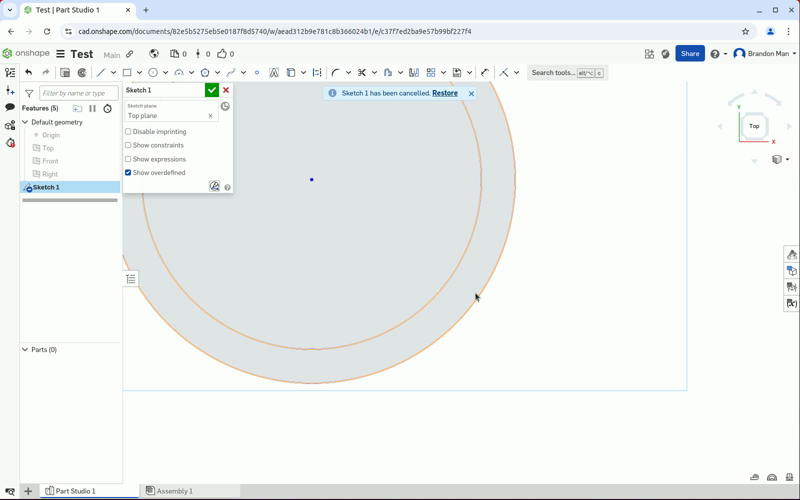
scroll(-6)
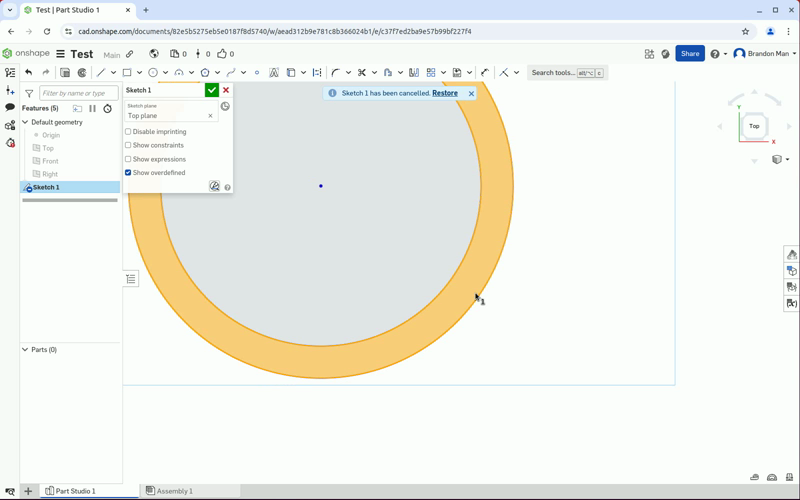
scroll(-6)
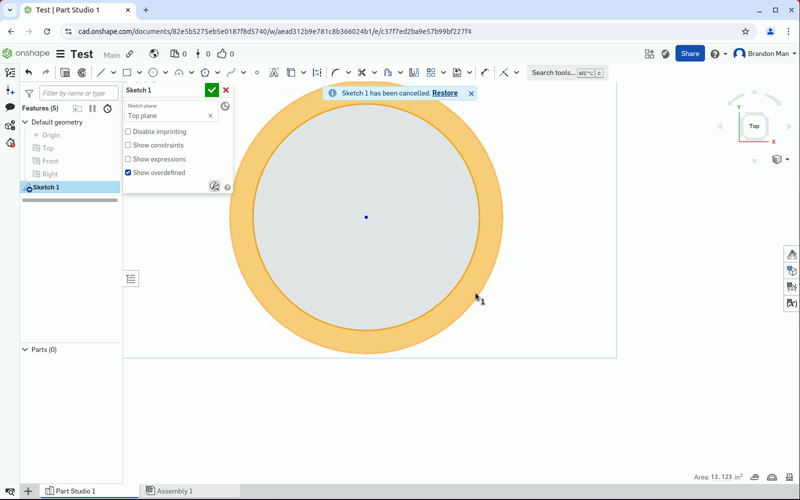
scroll(-6)
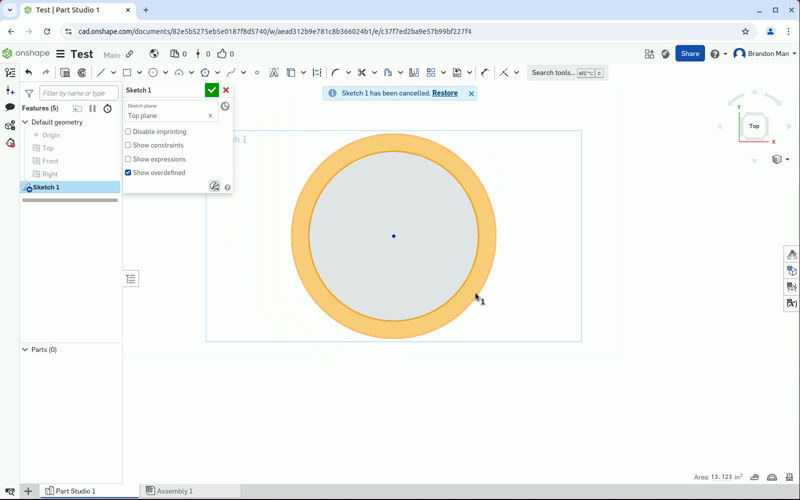
scroll(-6)
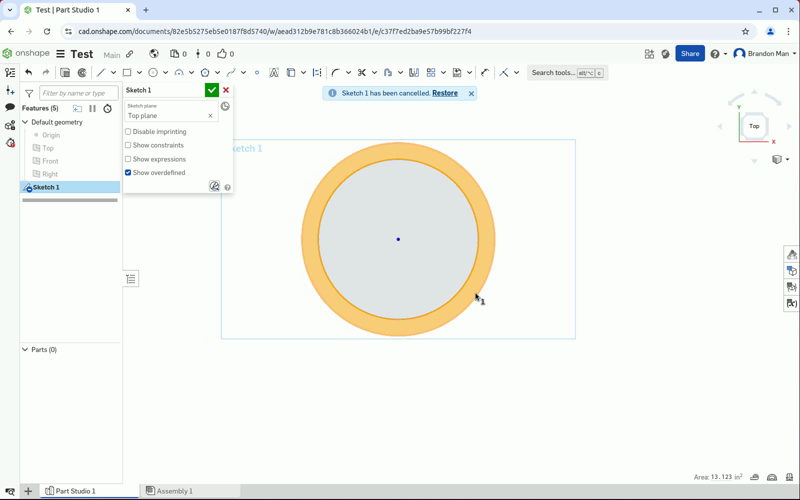
scroll(-6)
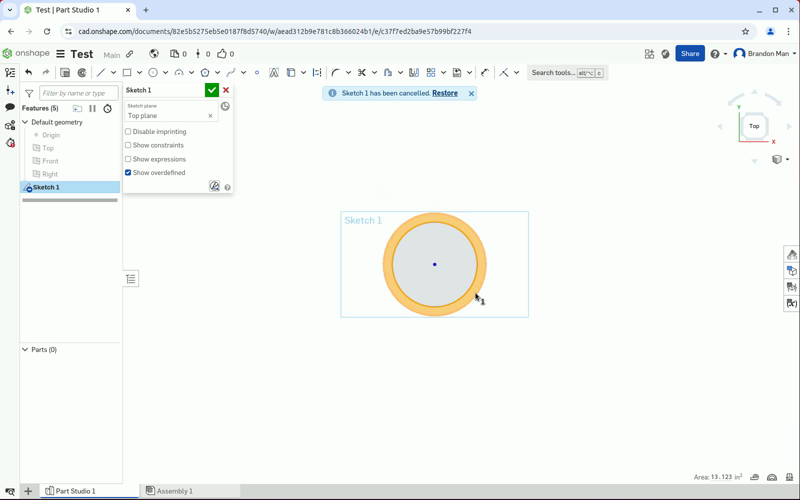
scroll(-6)
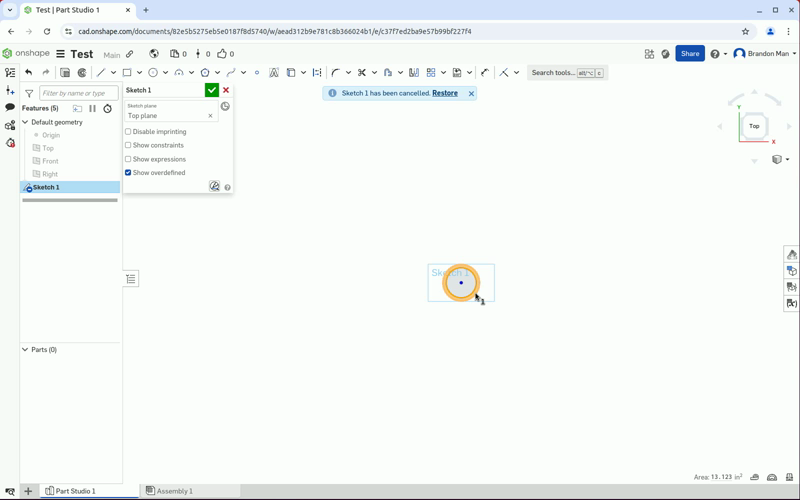
mouse_move(73, 352)
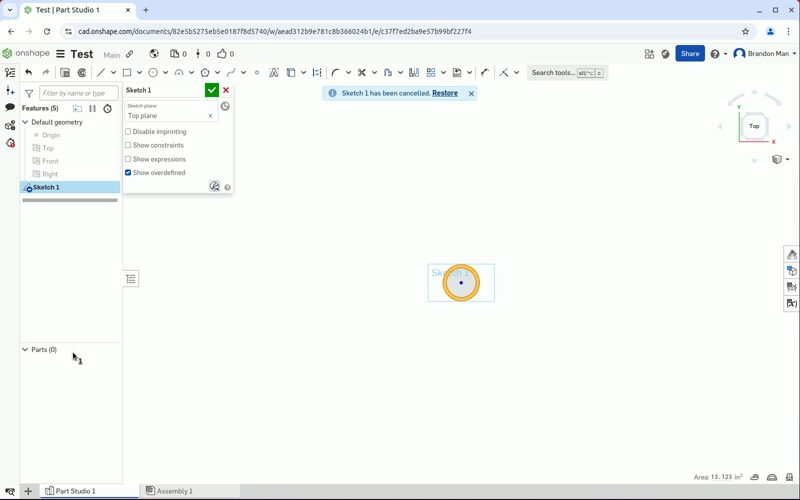
key(shift+y)
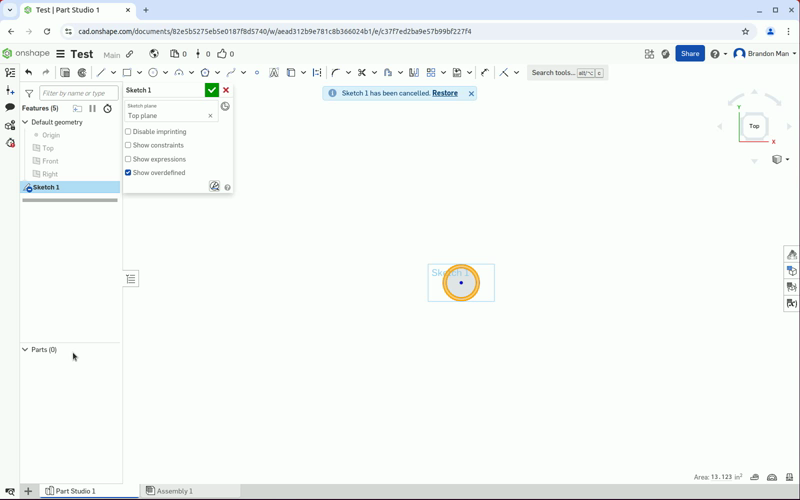
key(shift+e)
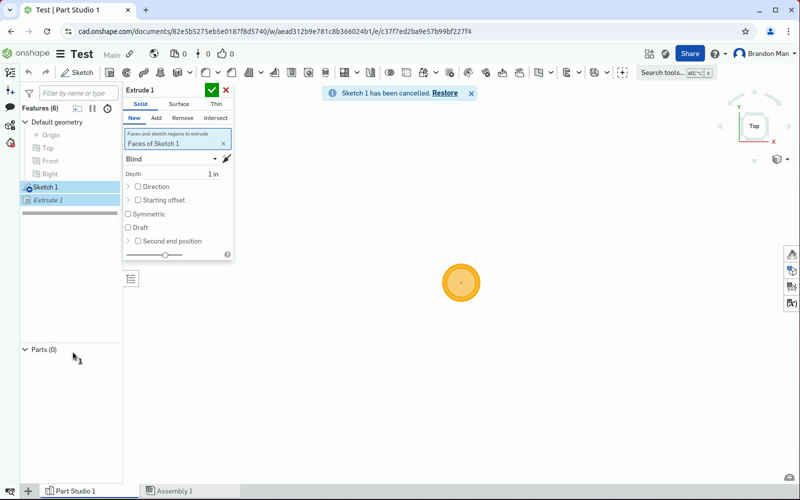
mouse_move(143, 106)
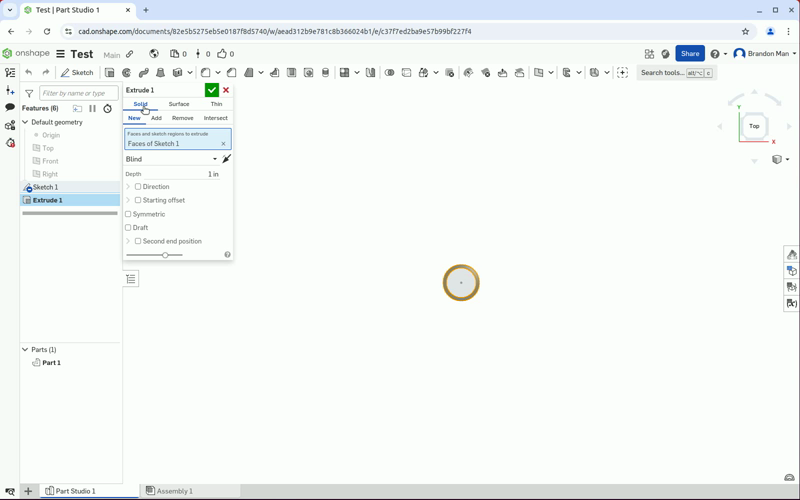
click(143, 106)
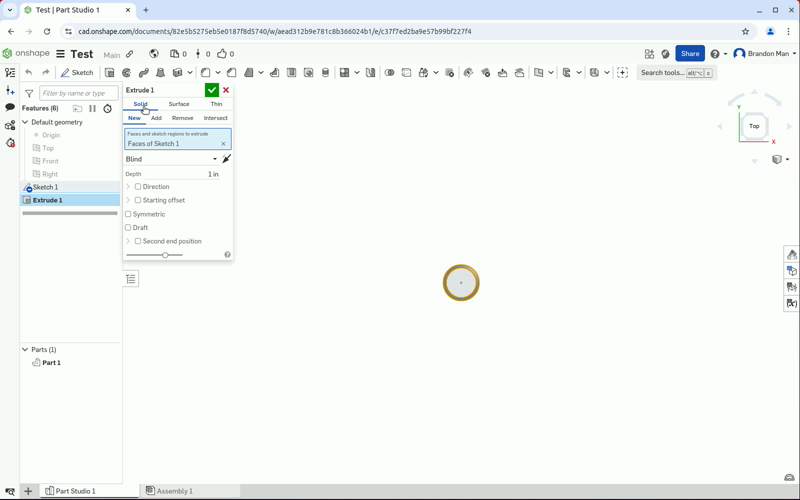
mouse_move(137, 120)
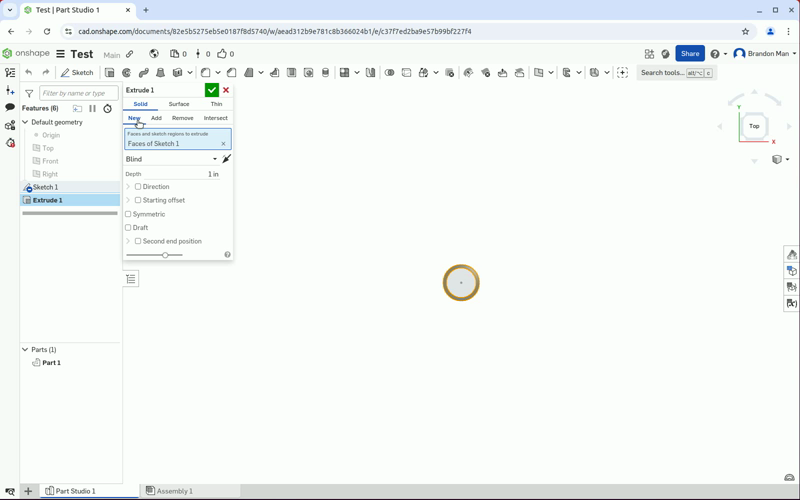
click(137, 120)
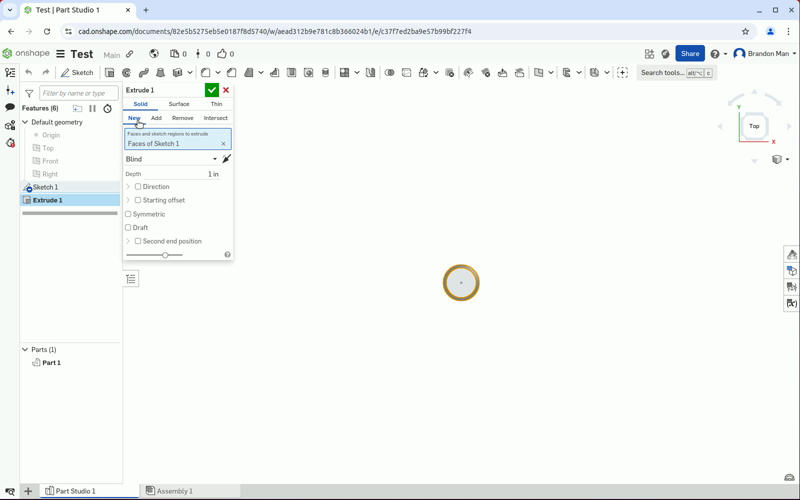
key(tab, 4)
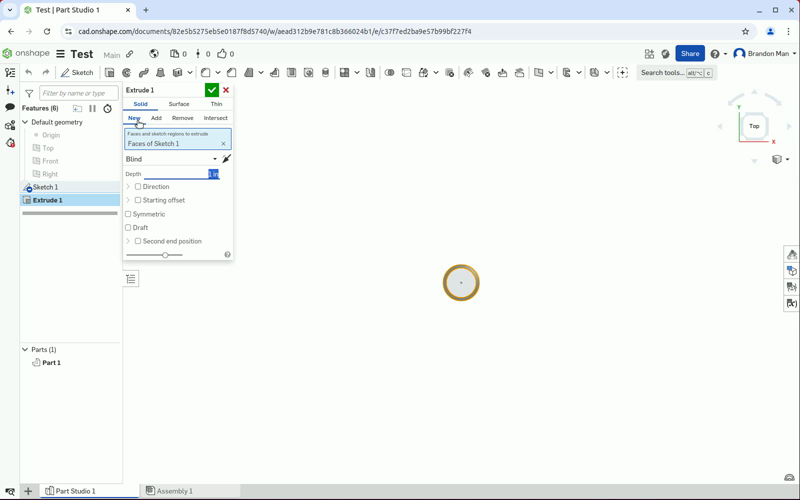
text(0.482)
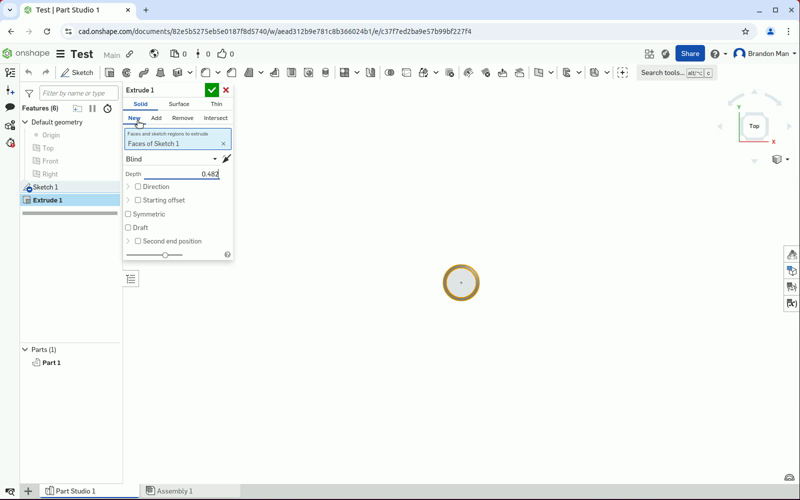
key(tab, 3)
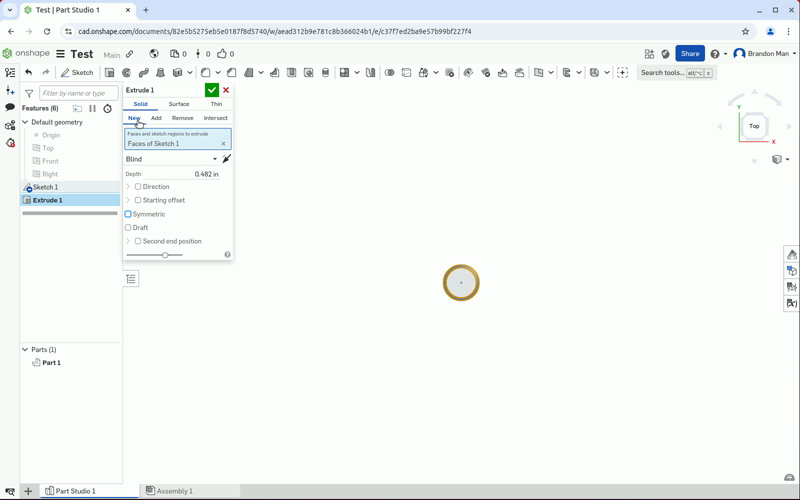
key(space)
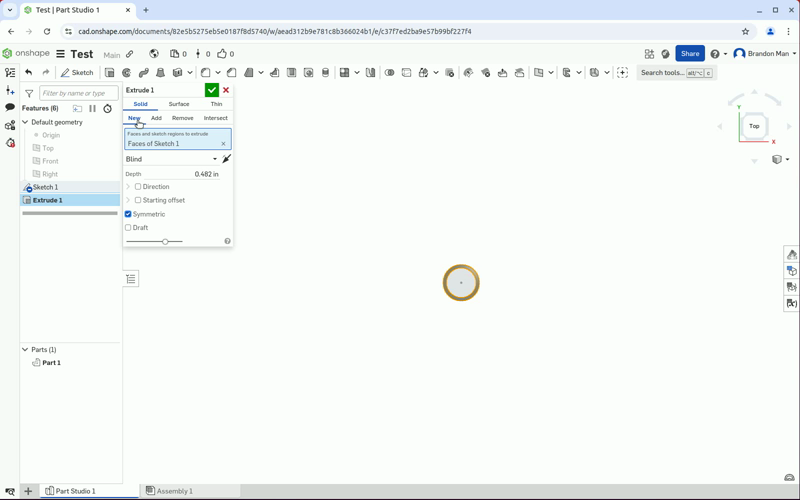
key(enter)
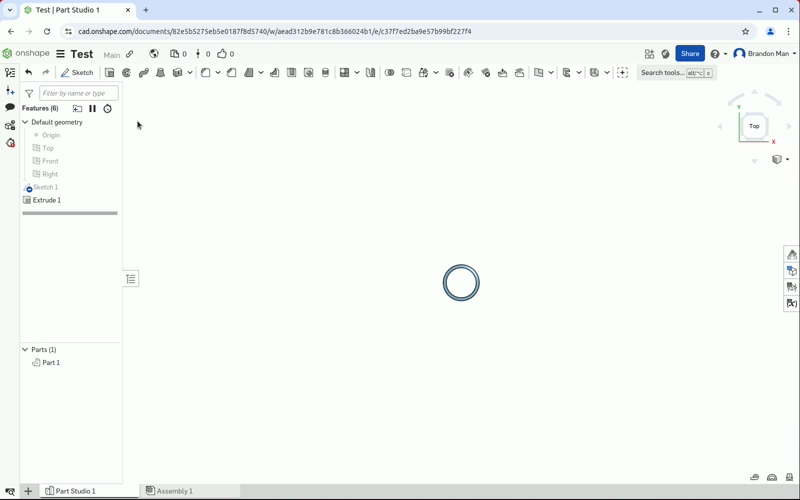
key(shift+h)
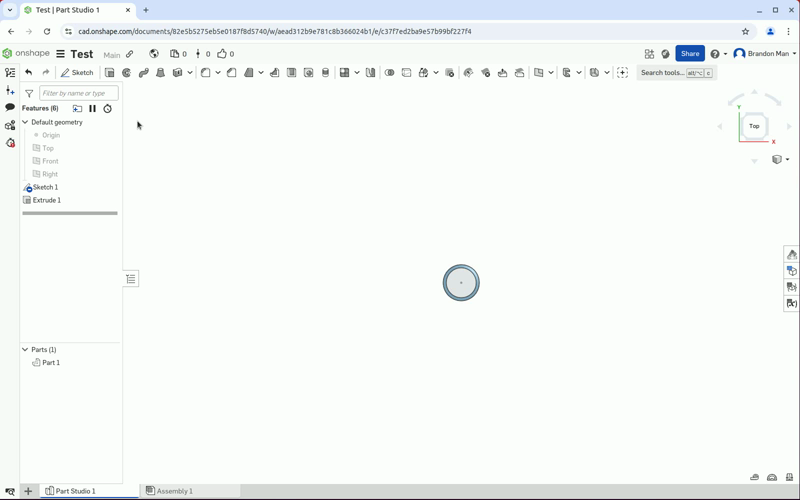
key(shift+h)
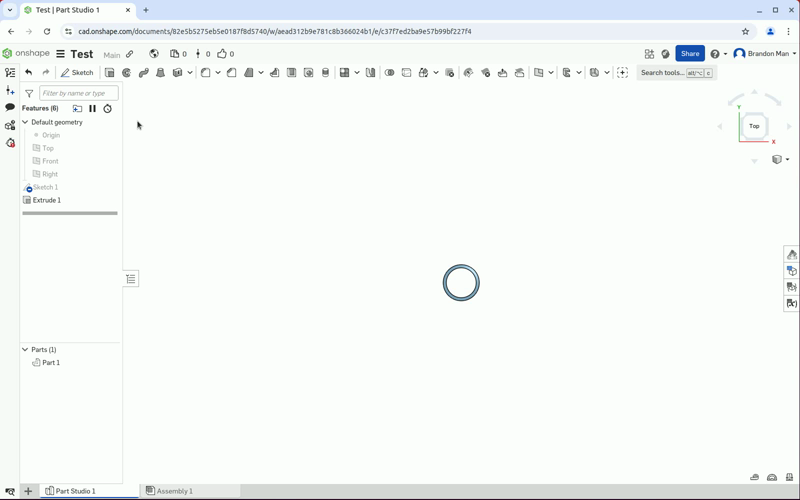
mouse_move(73, 189)
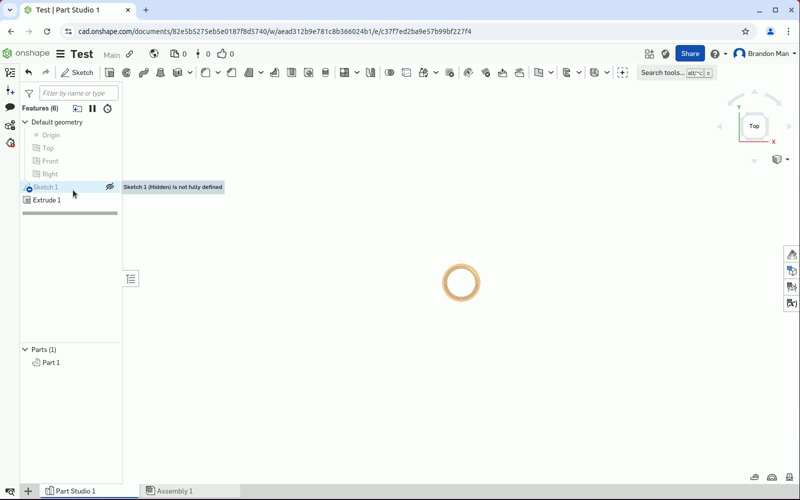
click(73, 189)
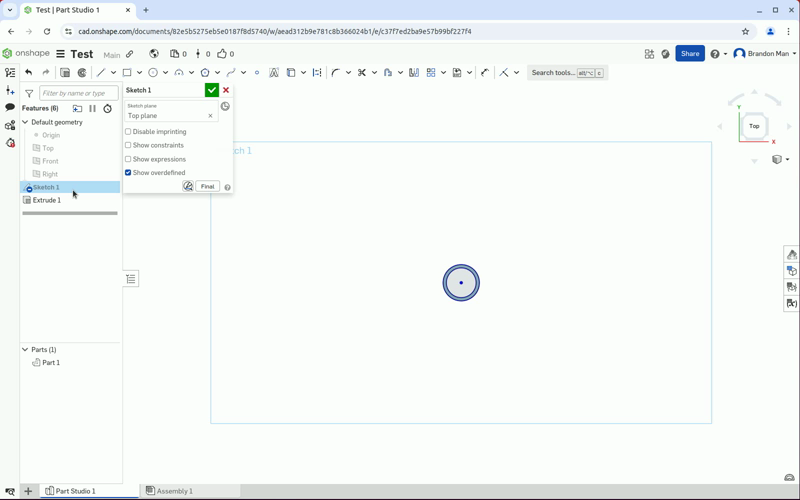
mouse_move(229, 92)
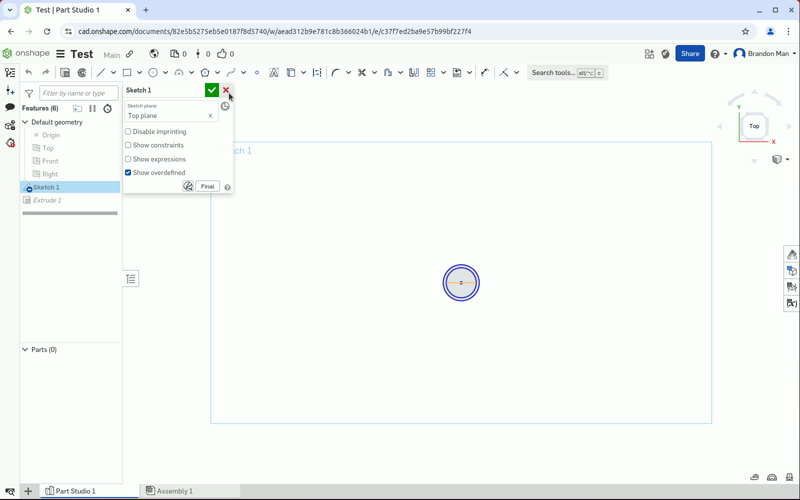
click(229, 92)
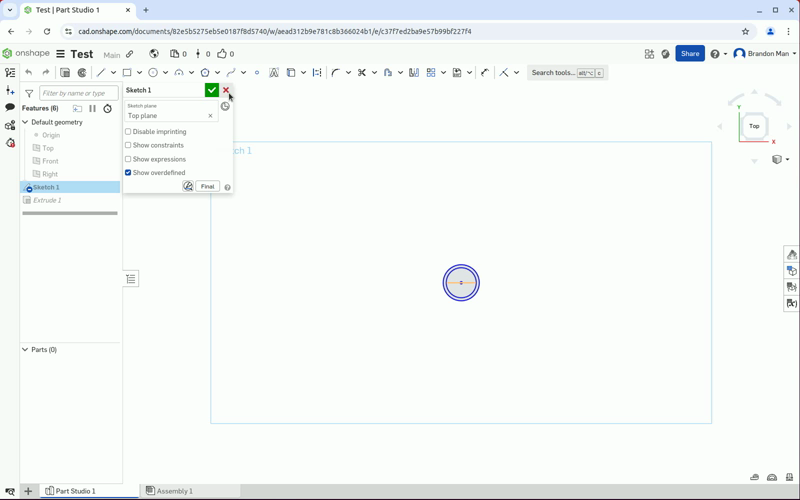
key(shift+s)
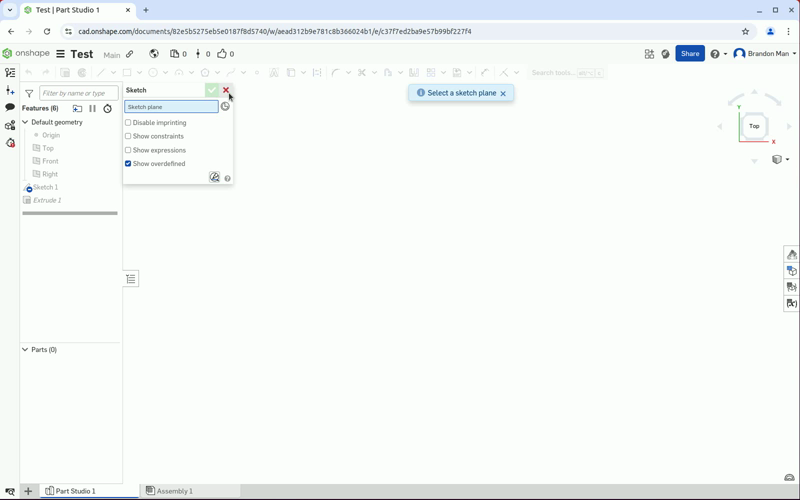
mouse_move(73, 150)
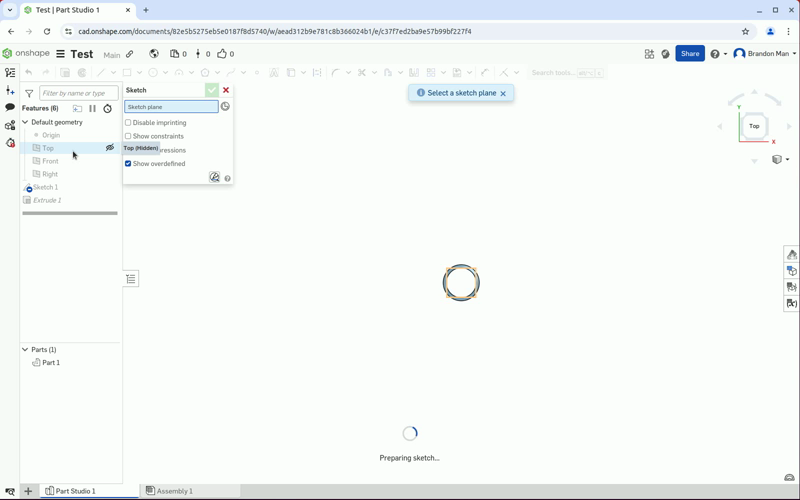
click(73, 150)
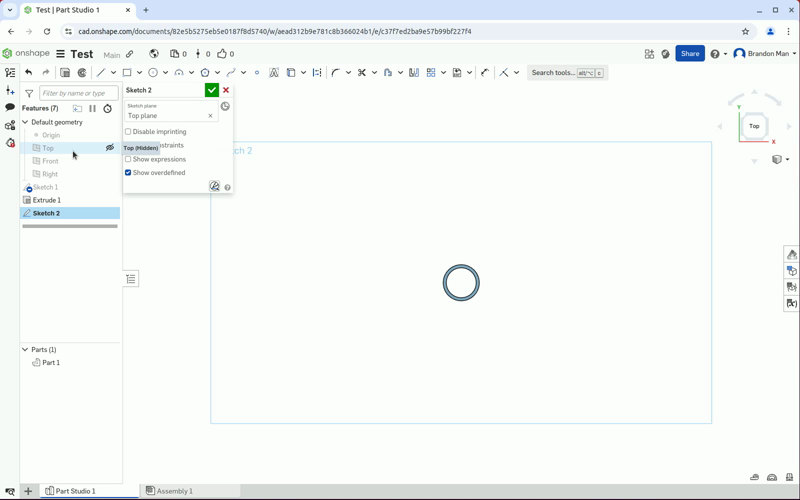
mouse_move(73, 352)
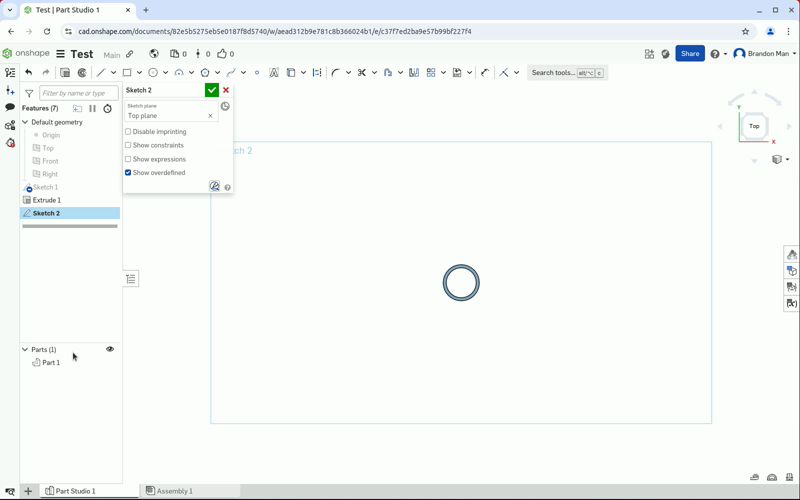
key(y)
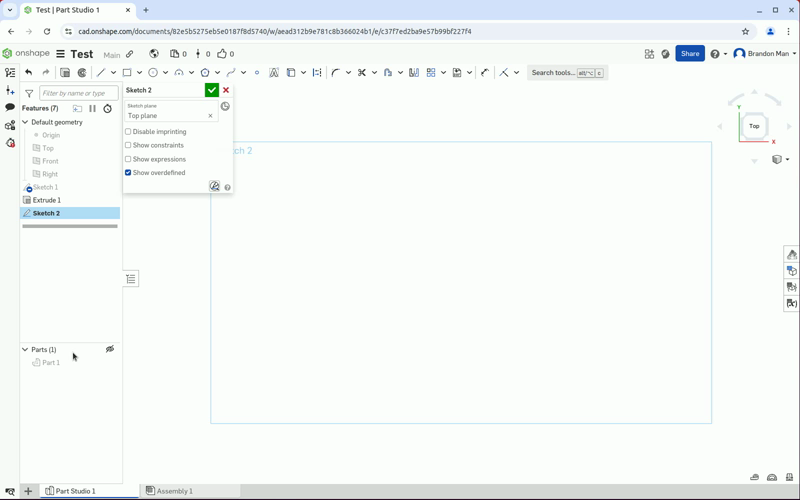
key(c)
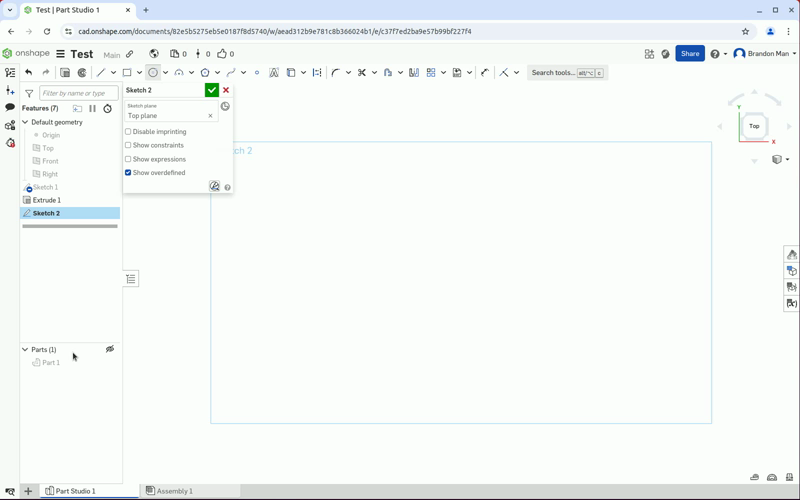
key_down(shift)
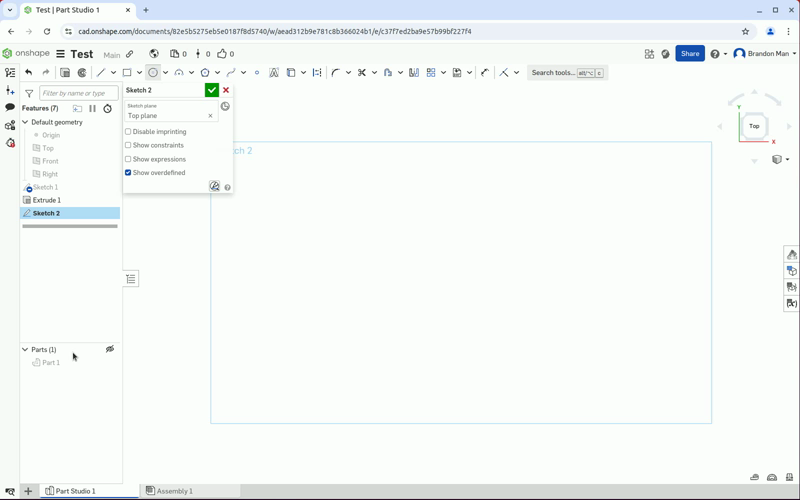
mouse_move(460, 282)
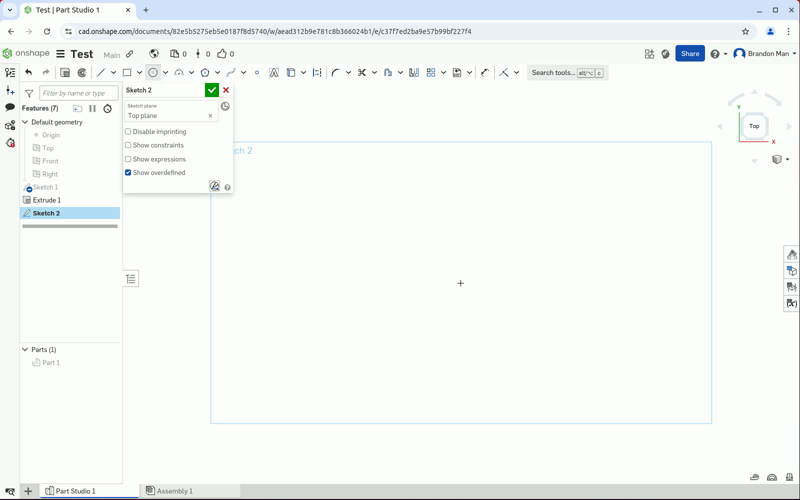
click(460, 282)
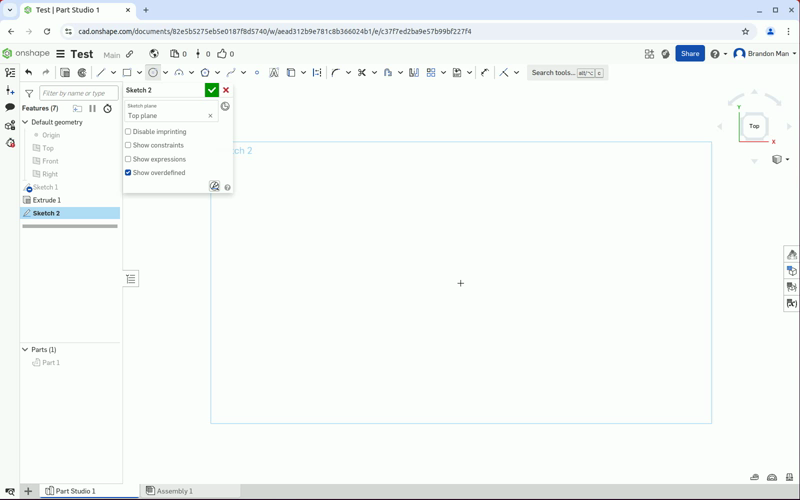
key_up(shift)
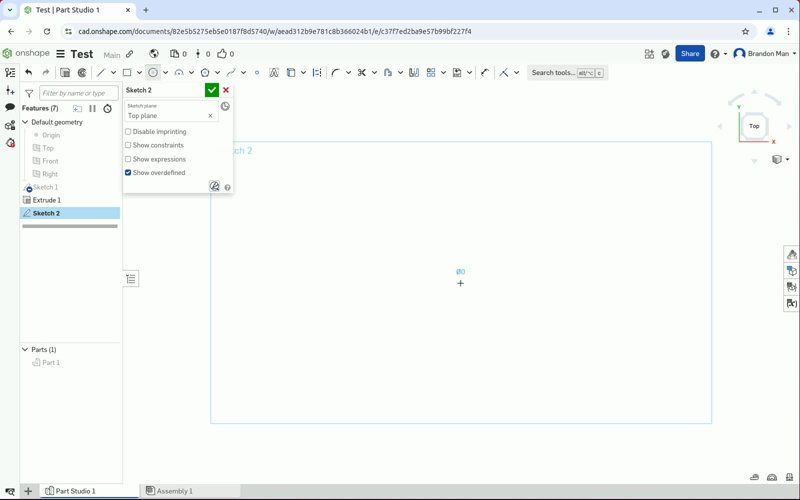
mouse_move(476, 282)
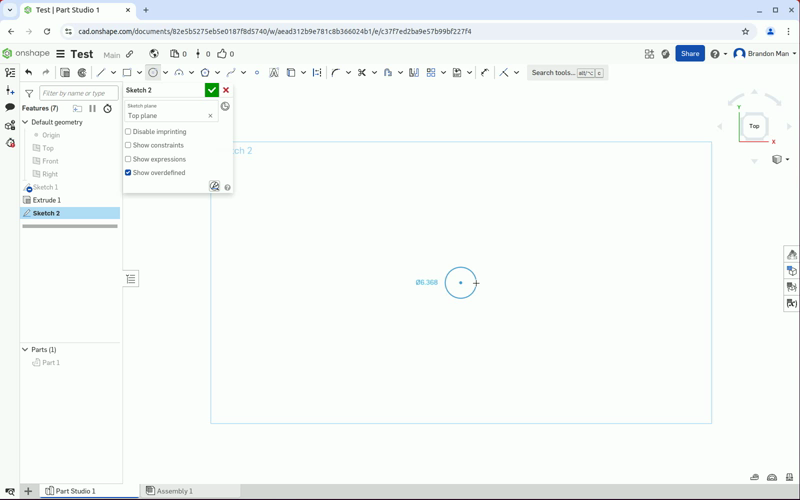
click(476, 282)
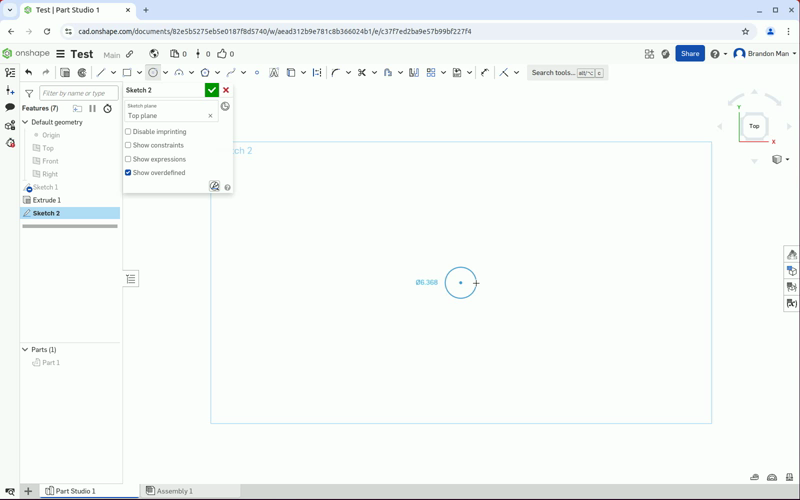
key(esc)
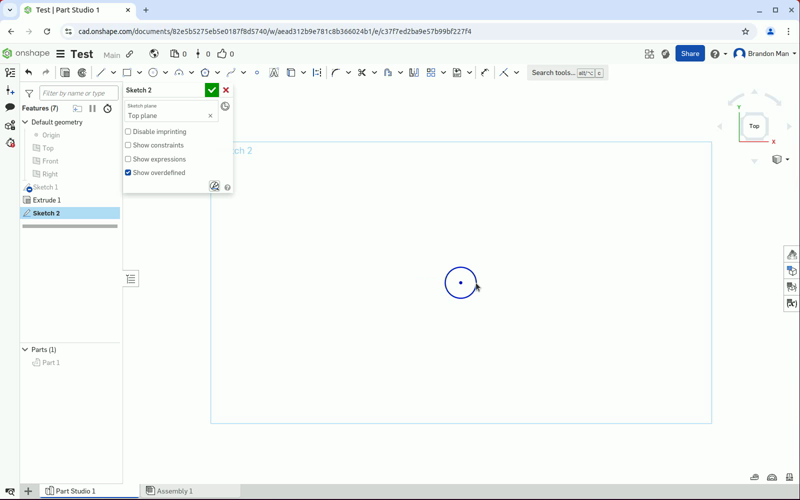
key(c)
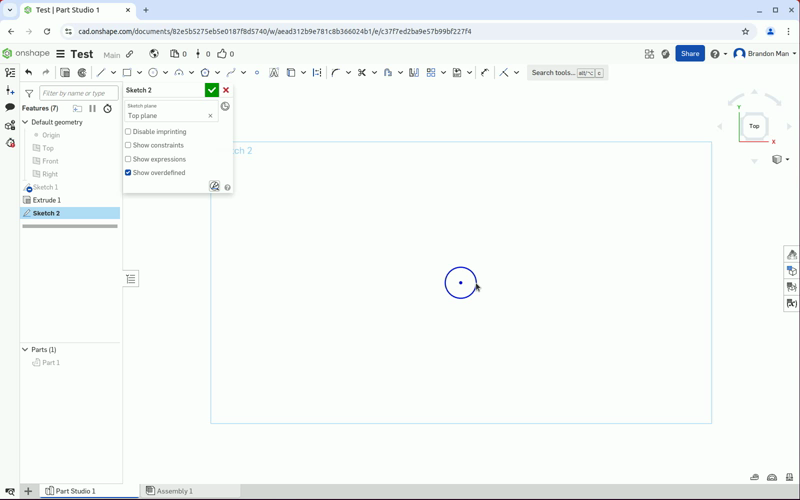
key_down(shift)
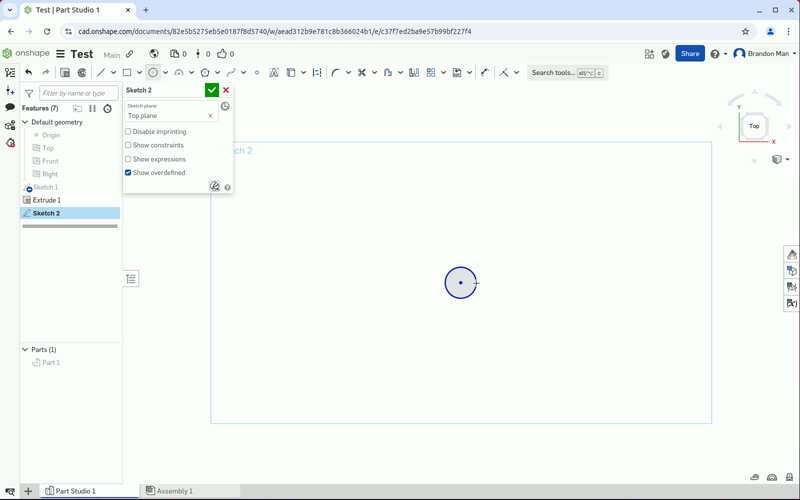
mouse_move(460, 282)
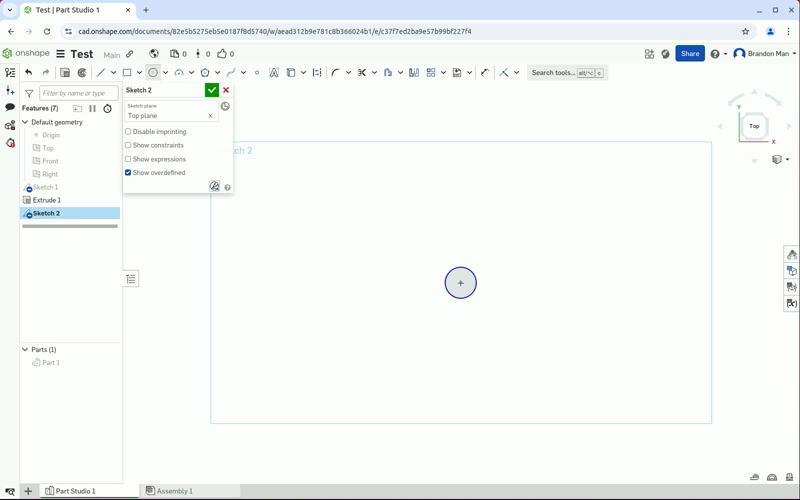
click(460, 282)
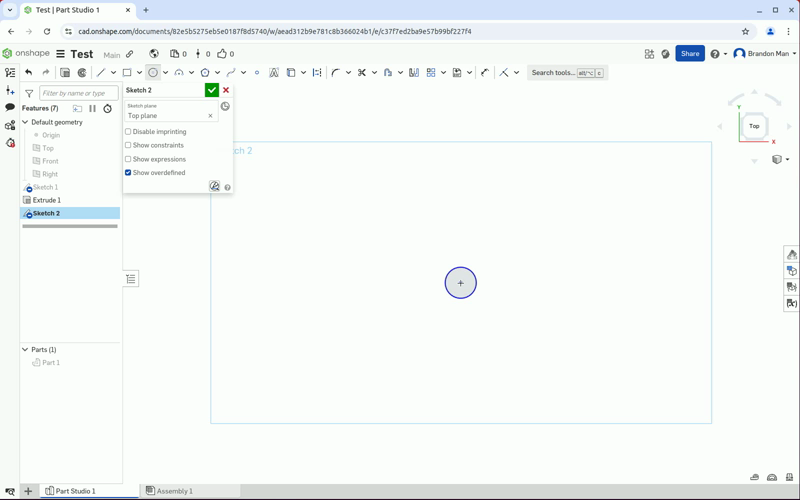
key_up(shift)
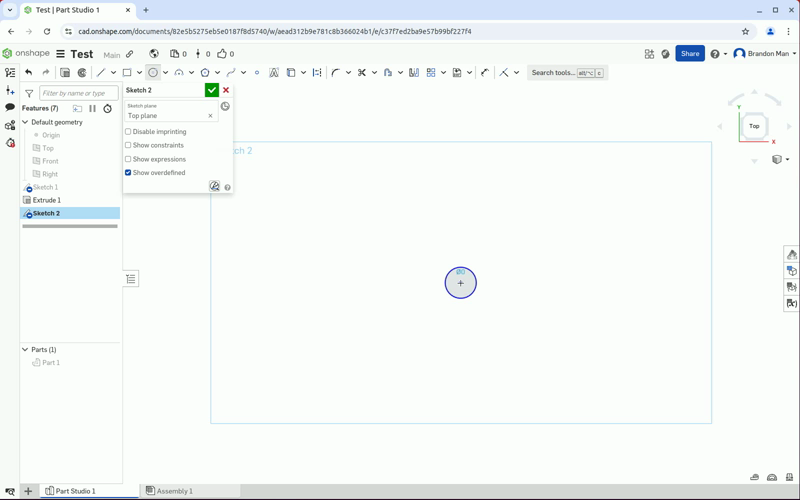
mouse_move(472, 282)
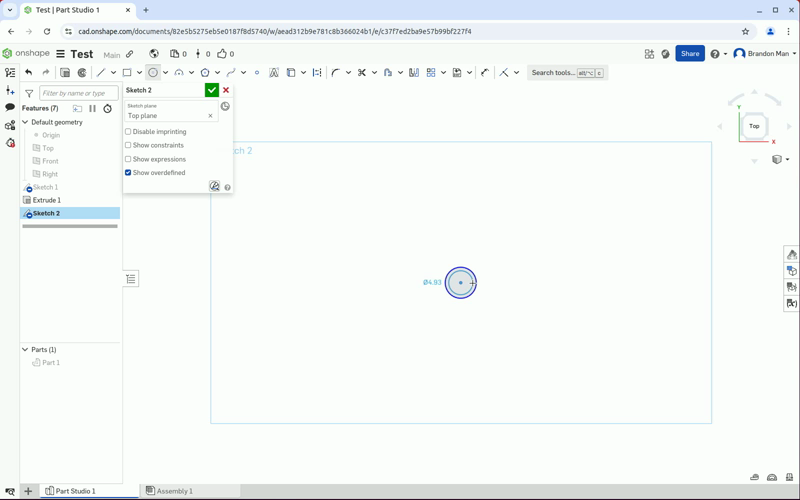
scroll(6)
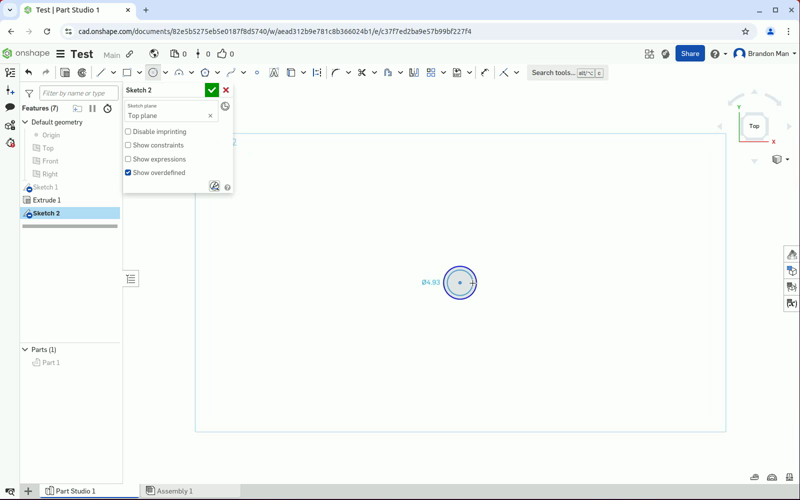
scroll(6)
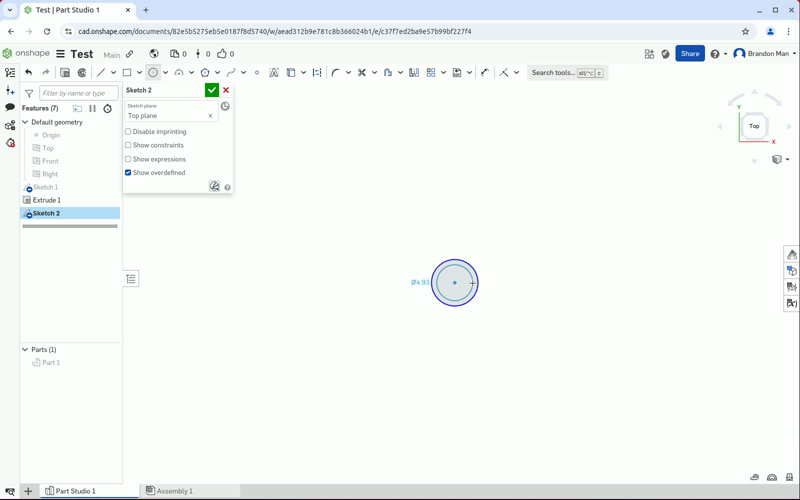
scroll(6)
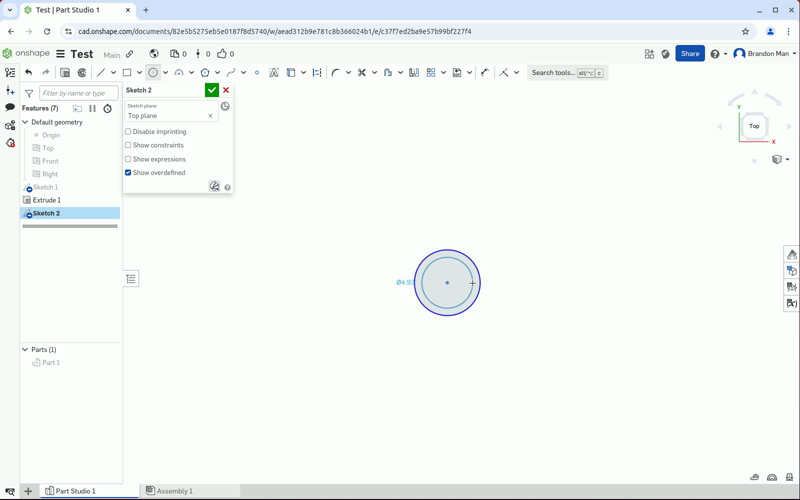
scroll(6)
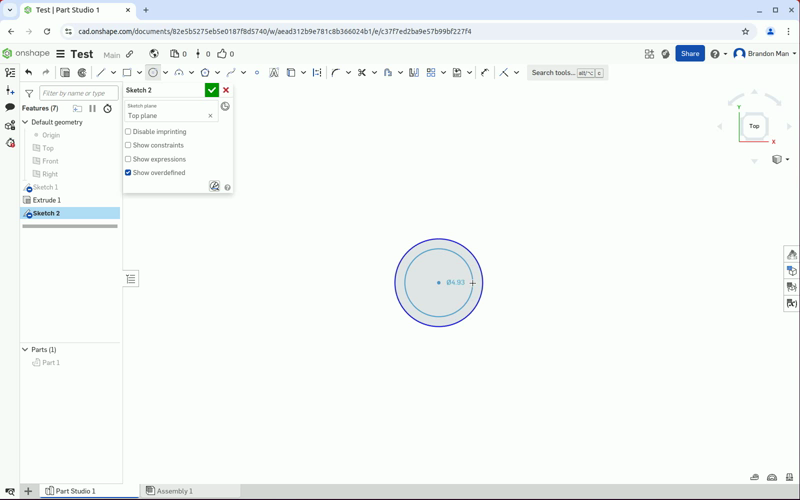
scroll(6)
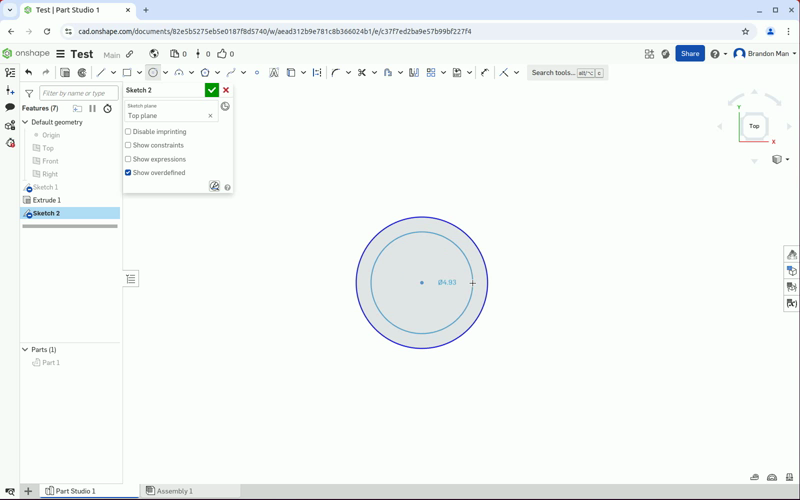
scroll(6)
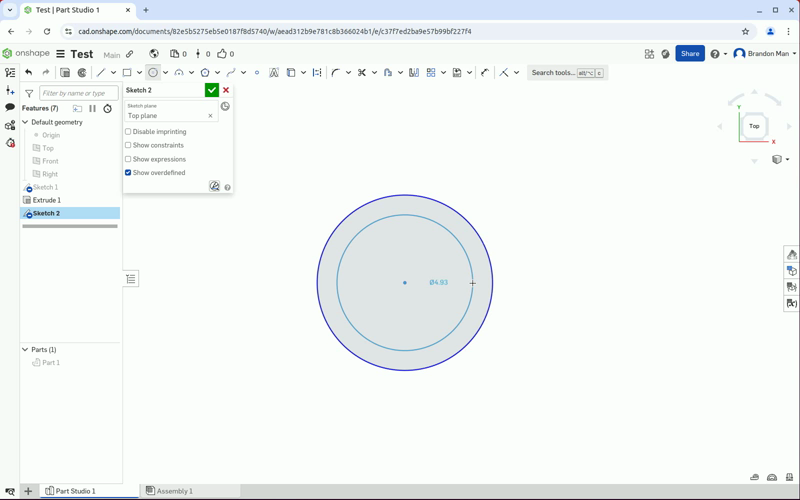
scroll(6)
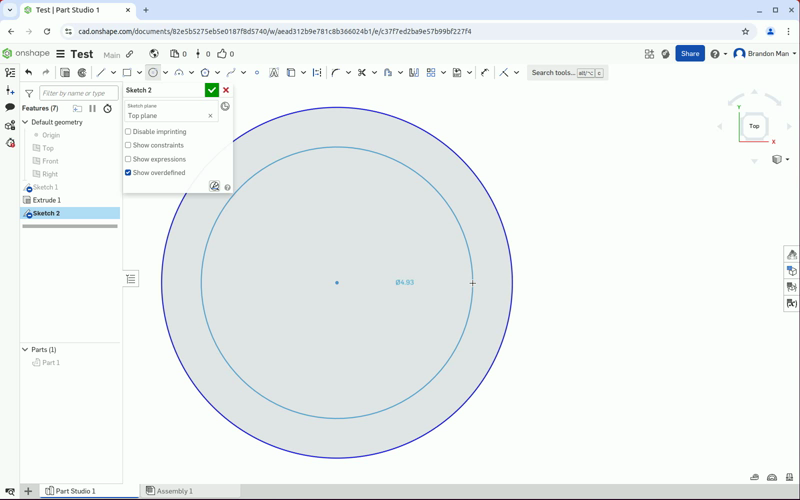
click(472, 282)
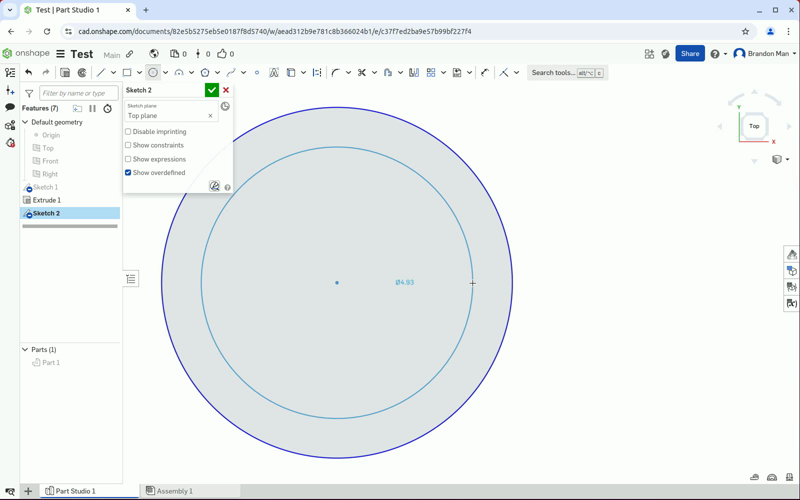
scroll(-6)
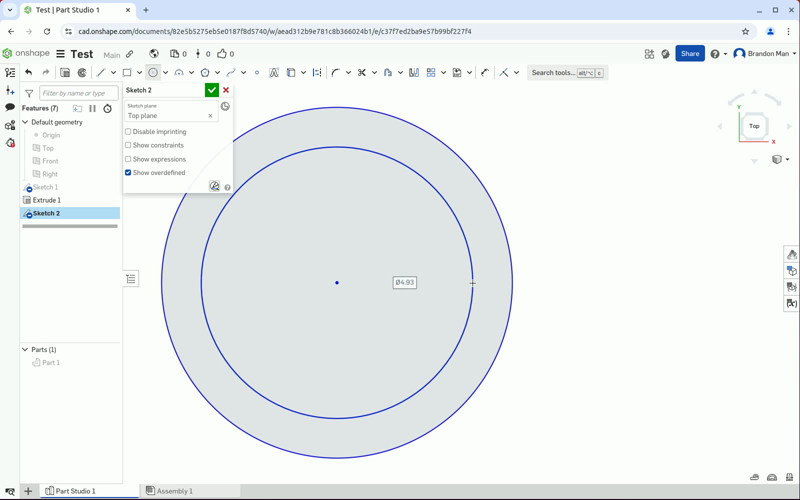
scroll(-6)
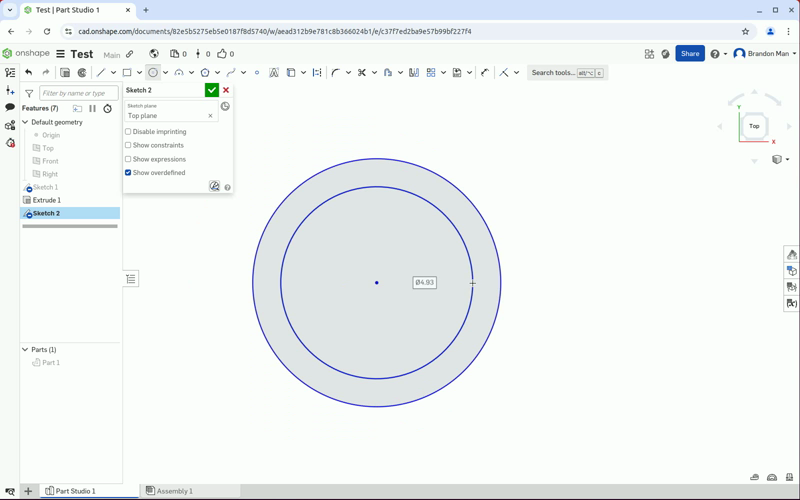
scroll(-6)
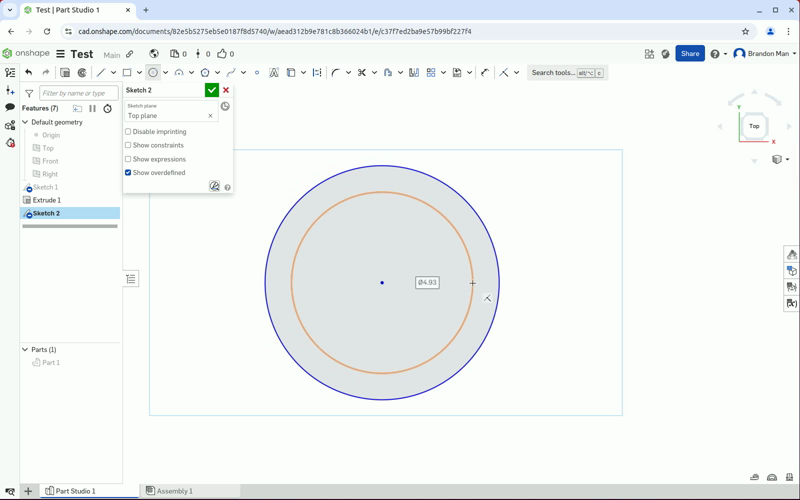
scroll(-6)
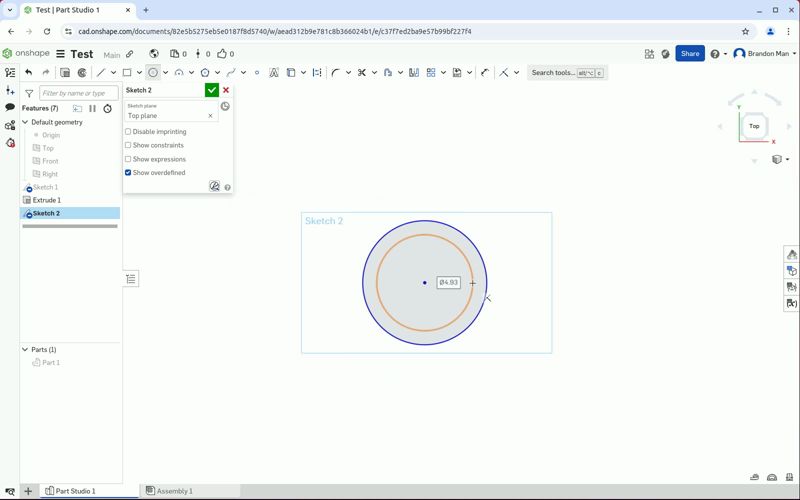
scroll(-6)
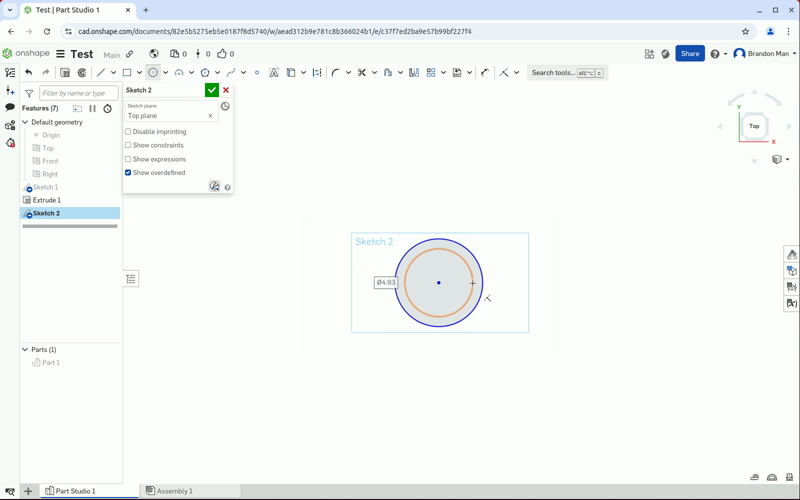
scroll(-6)
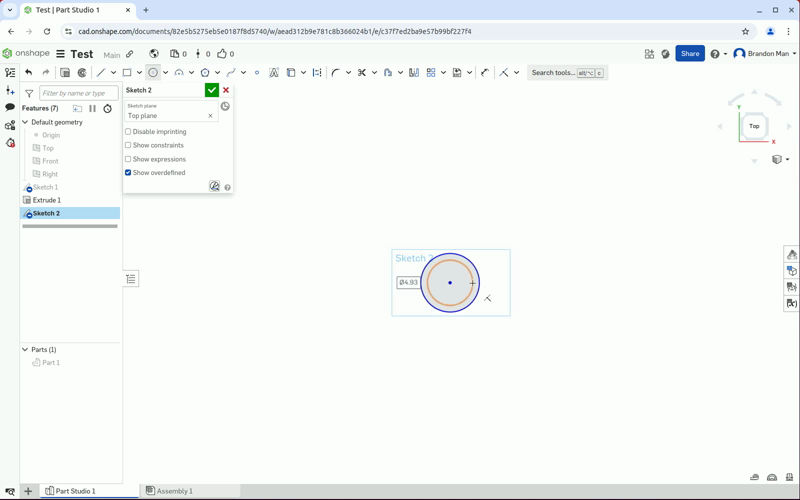
scroll(-6)
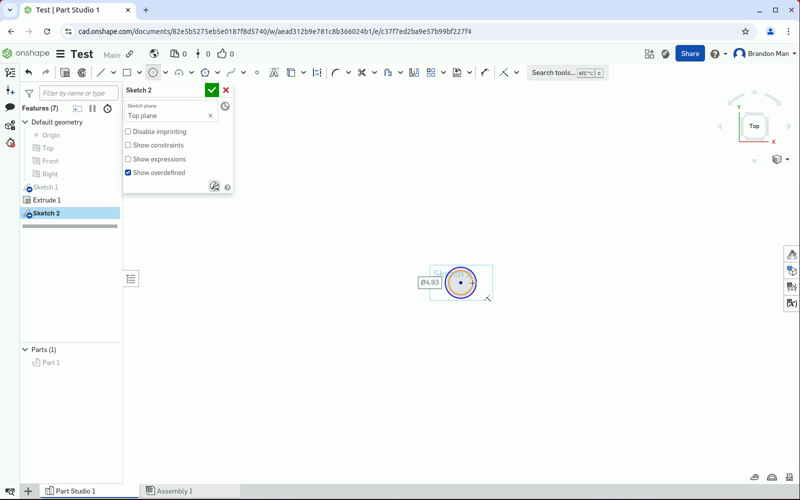
key(esc)
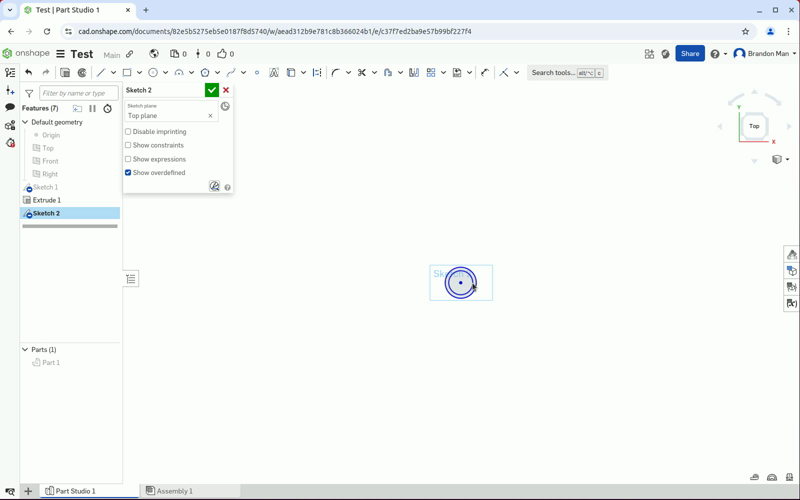
mouse_move(461, 296)
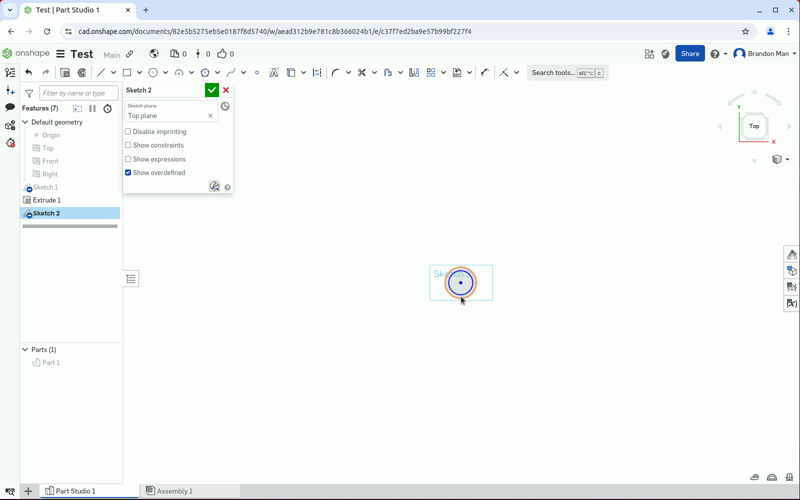
scroll(6)
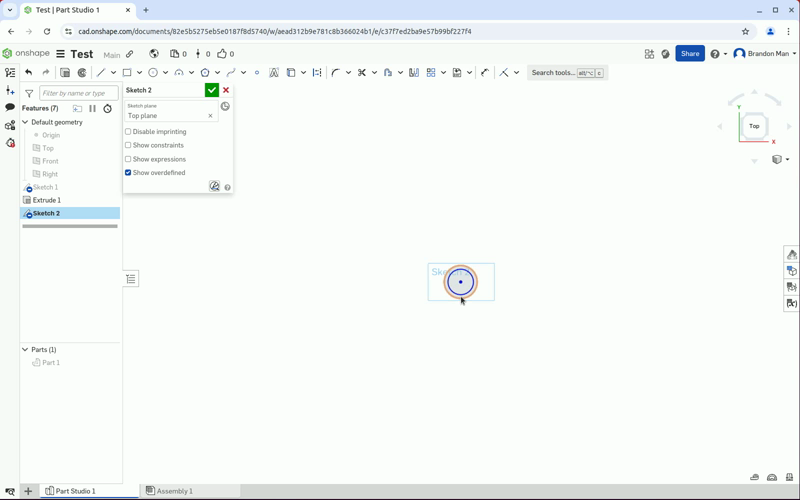
scroll(6)
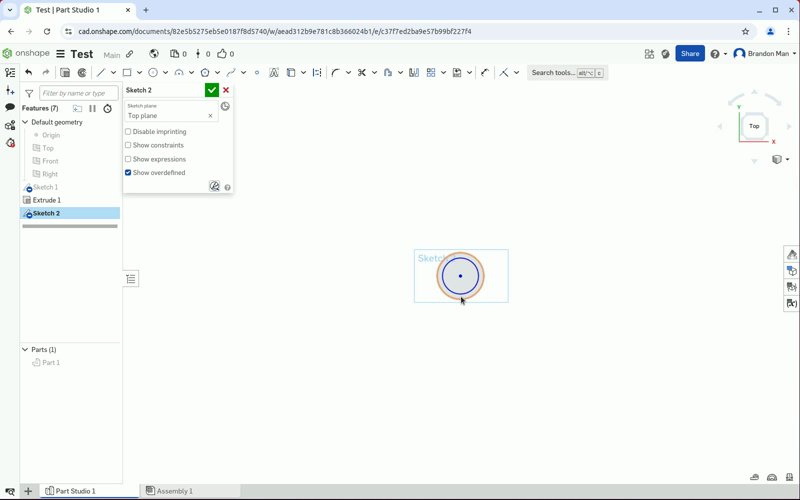
scroll(6)
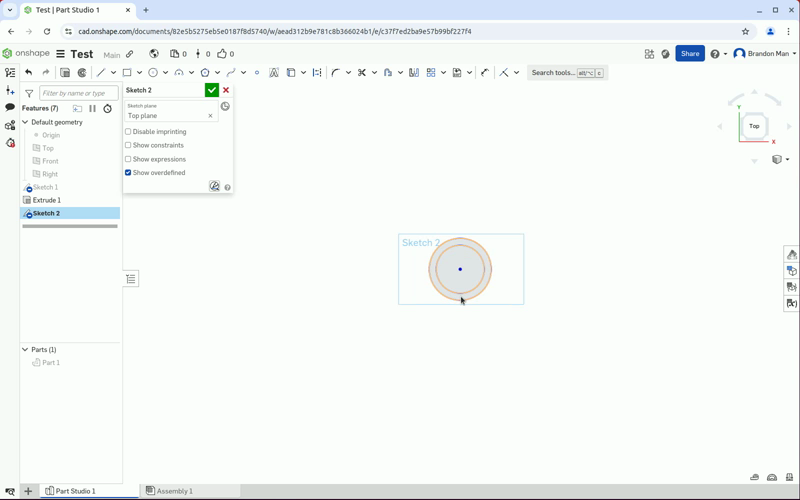
scroll(6)
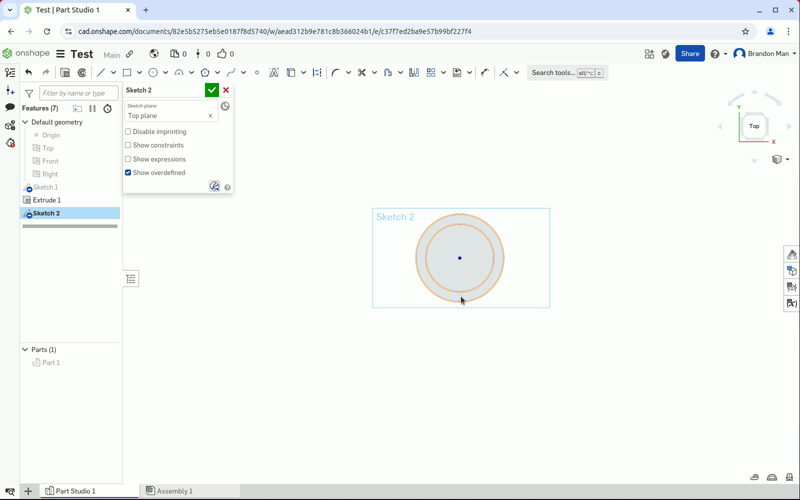
scroll(6)
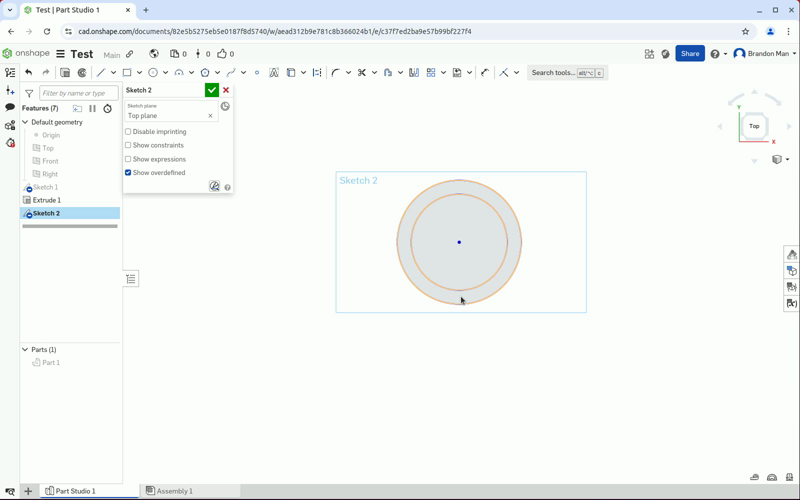
scroll(6)
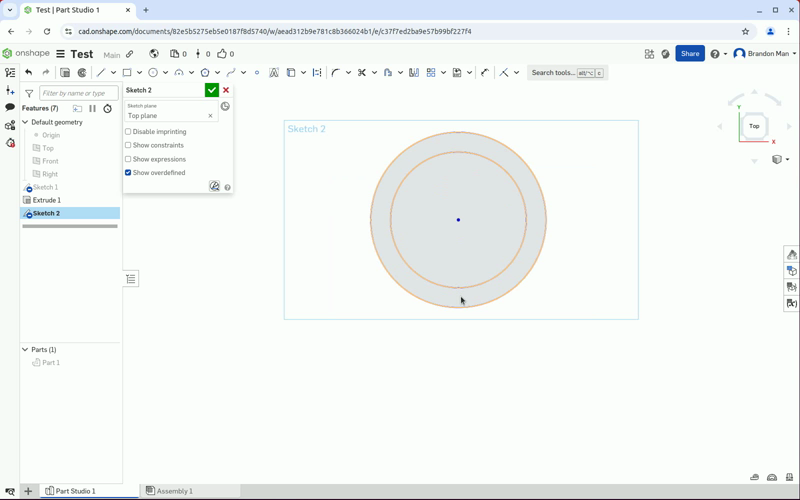
scroll(6)
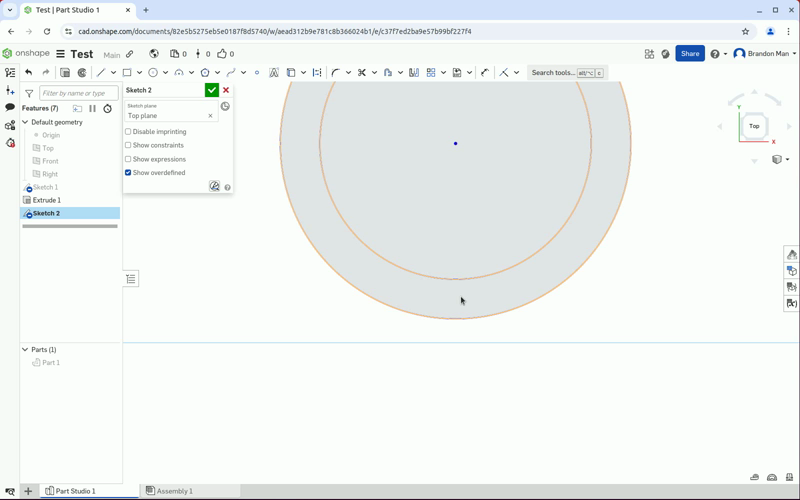
click(461, 296)
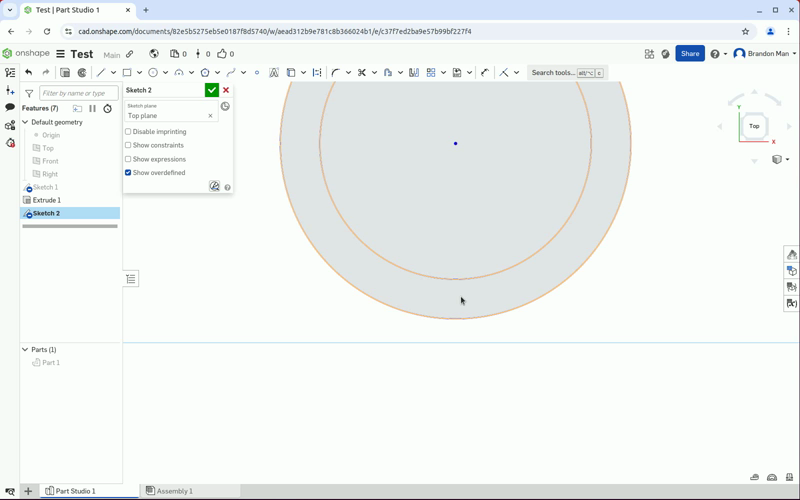
scroll(-6)
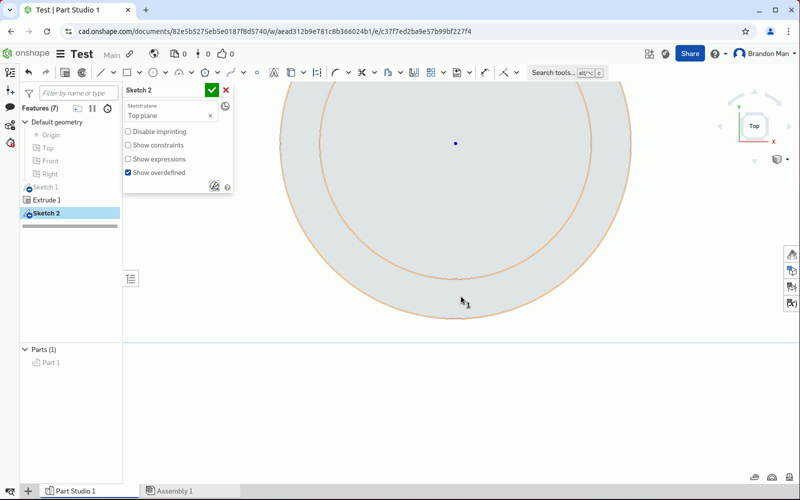
scroll(-6)
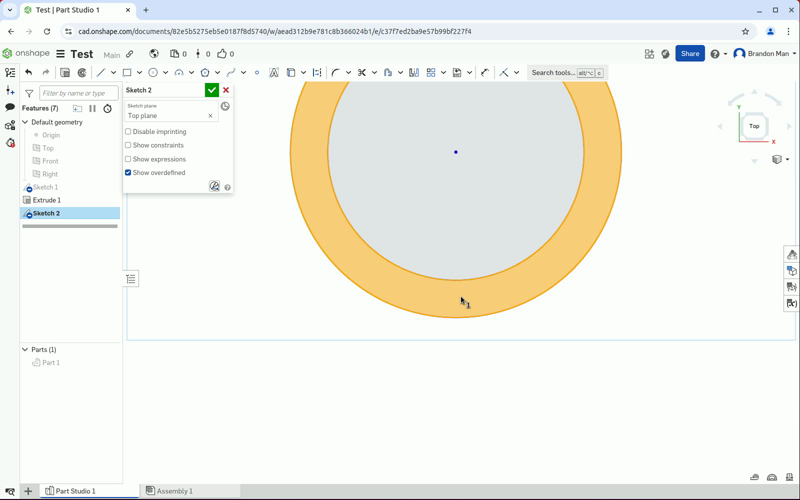
scroll(-6)
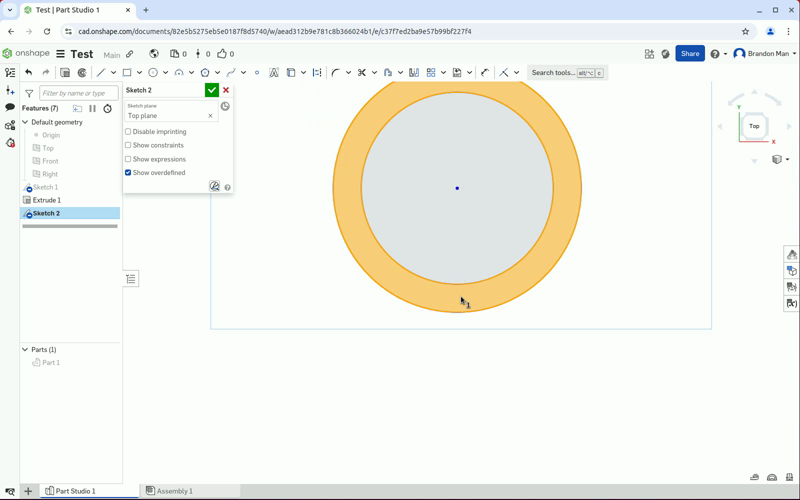
scroll(-6)
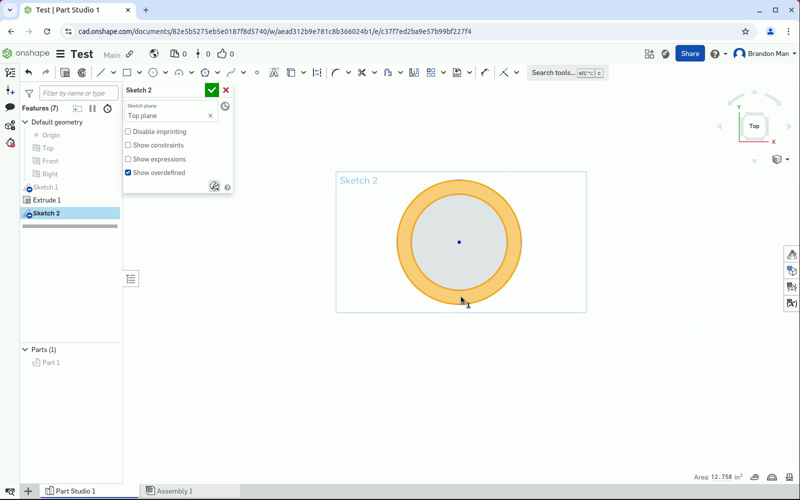
scroll(-6)
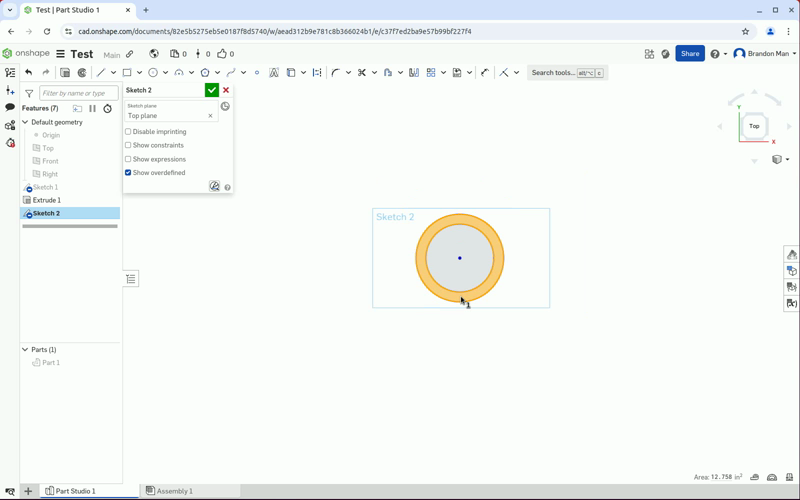
scroll(-6)
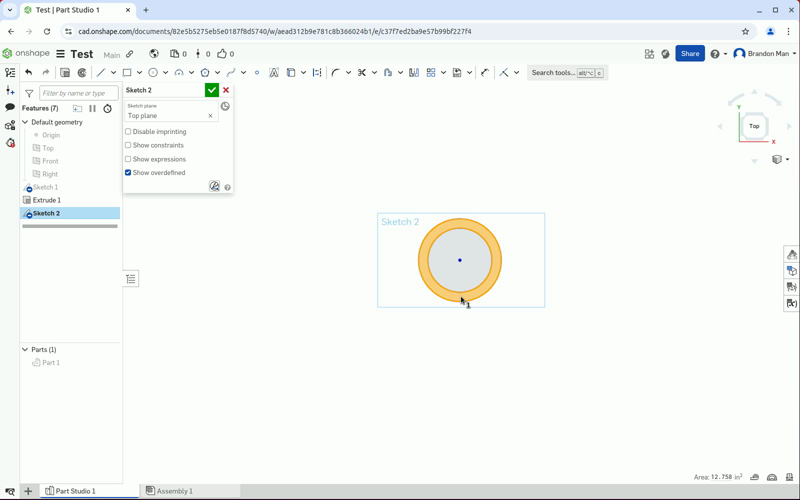
scroll(-6)
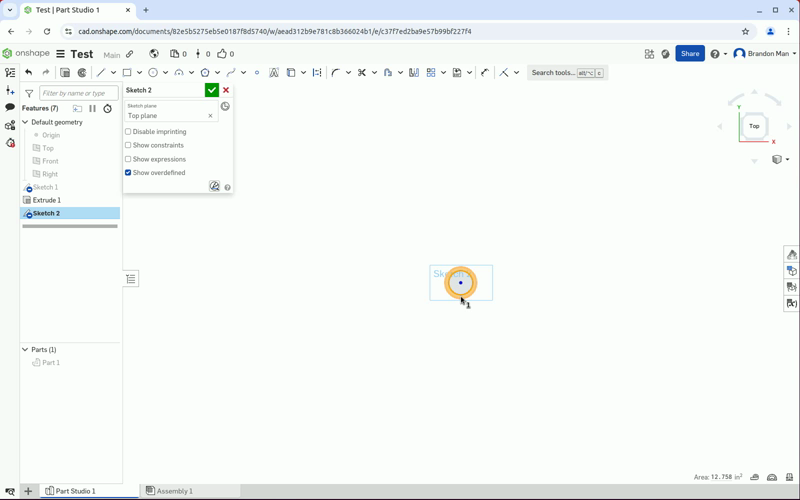
mouse_move(73, 352)
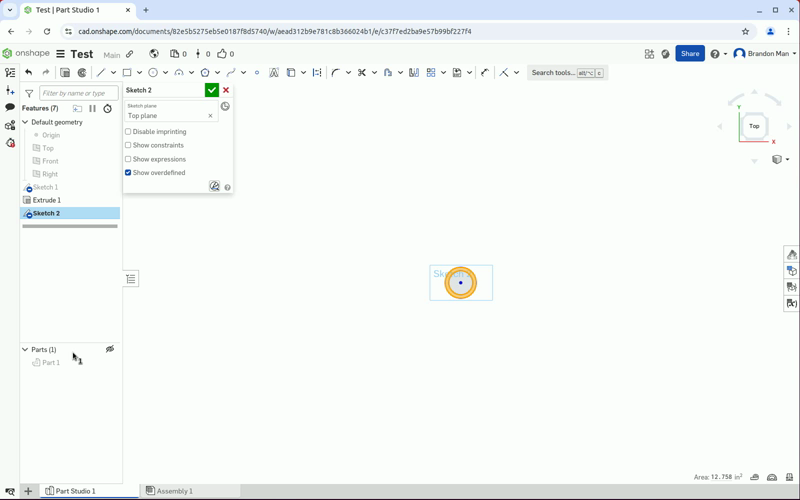
key(shift+y)
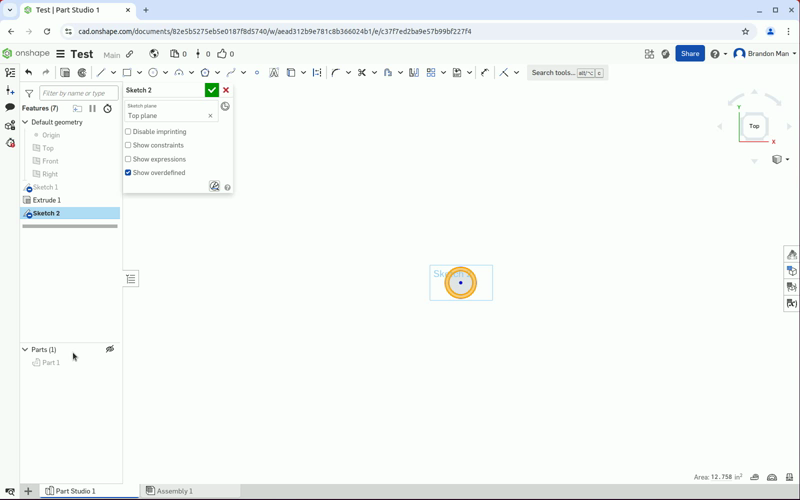
key(shift+e)
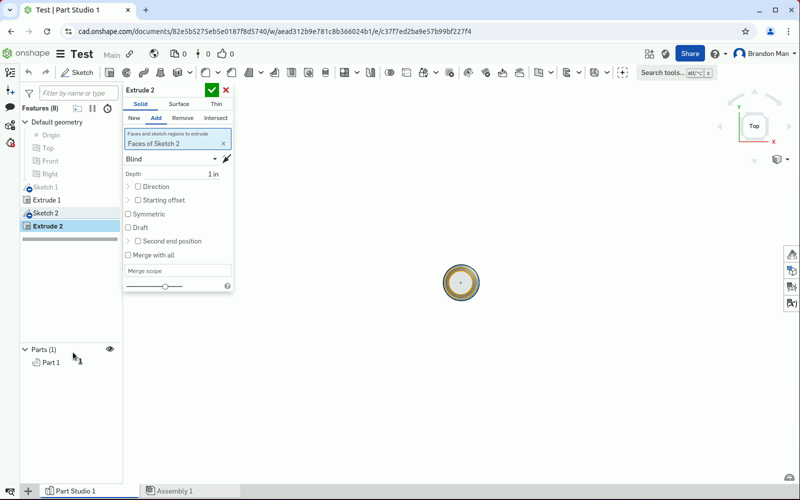
mouse_move(143, 106)
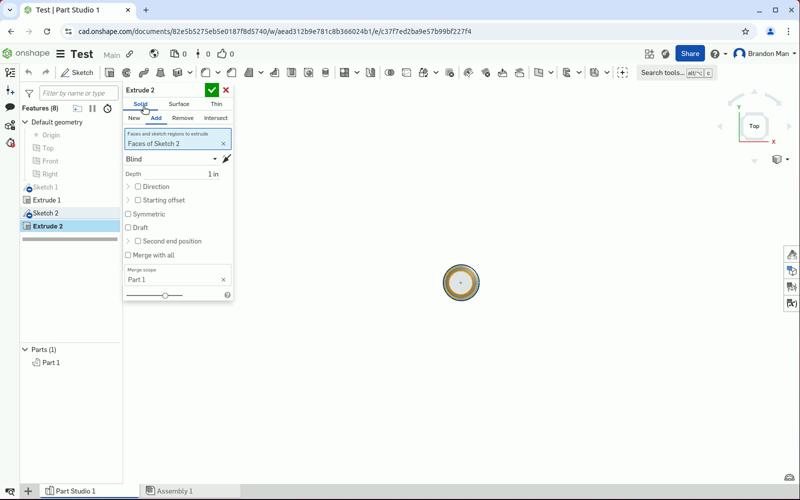
click(143, 106)
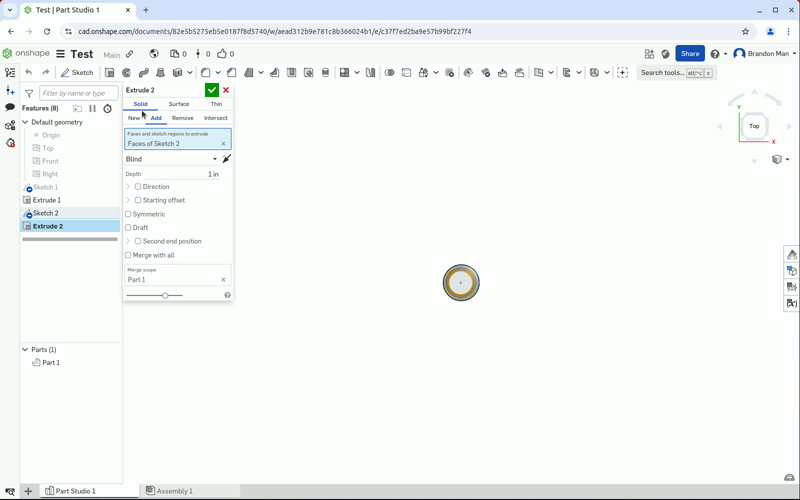
mouse_move(137, 120)
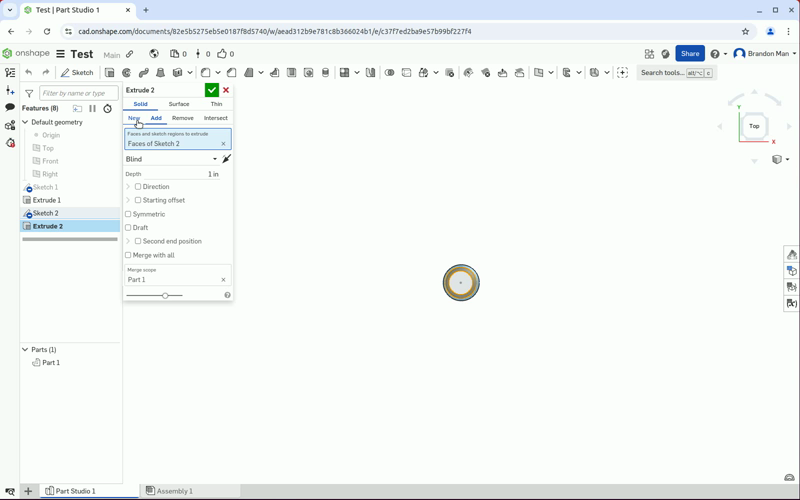
click(137, 120)
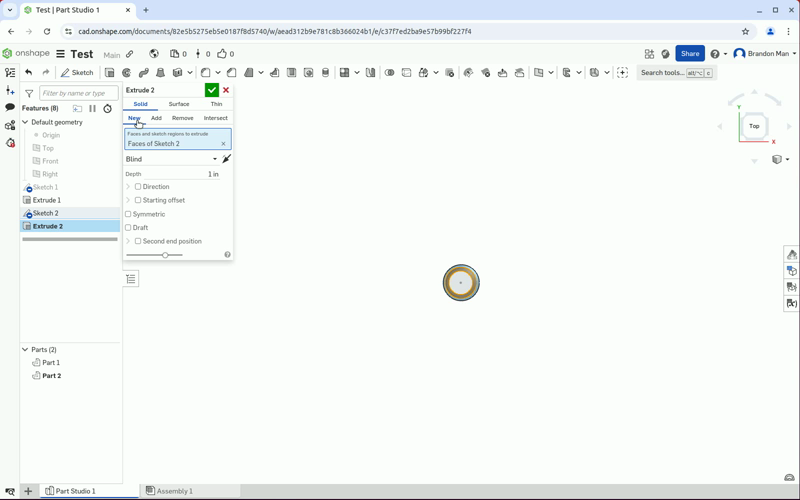
key(tab, 4)
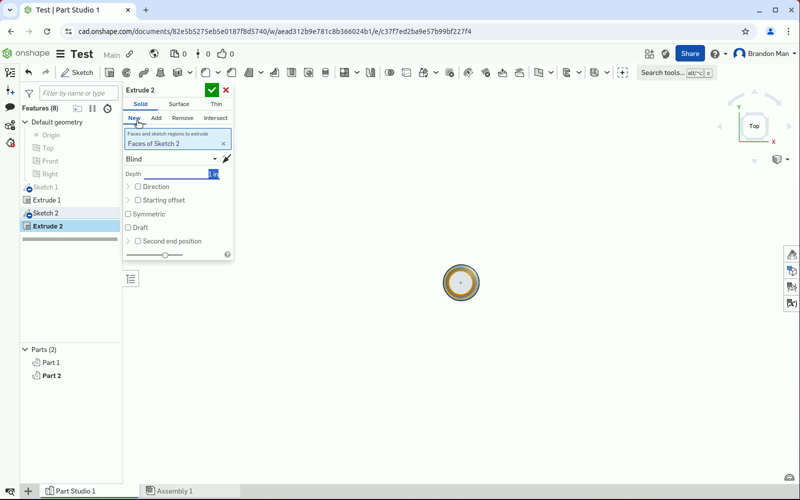
text(0.482)
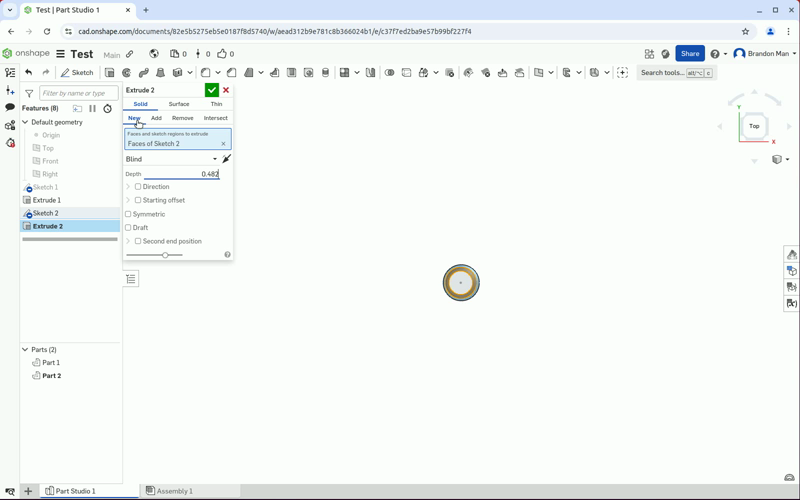
key(tab, 3)
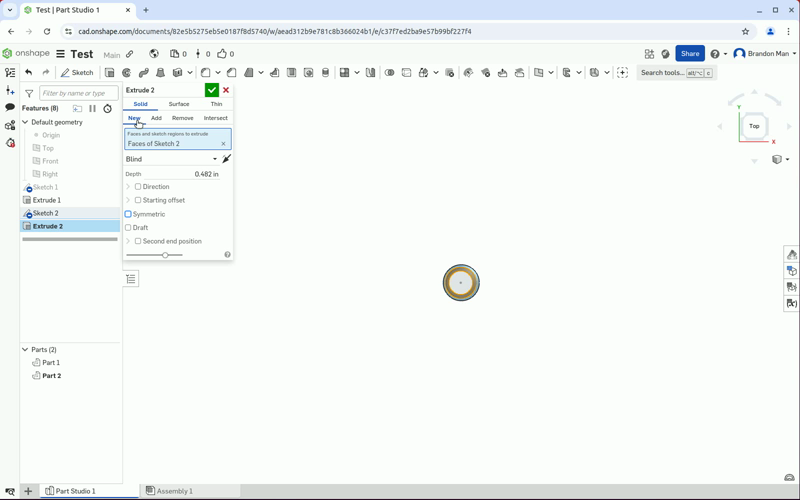
key(space)
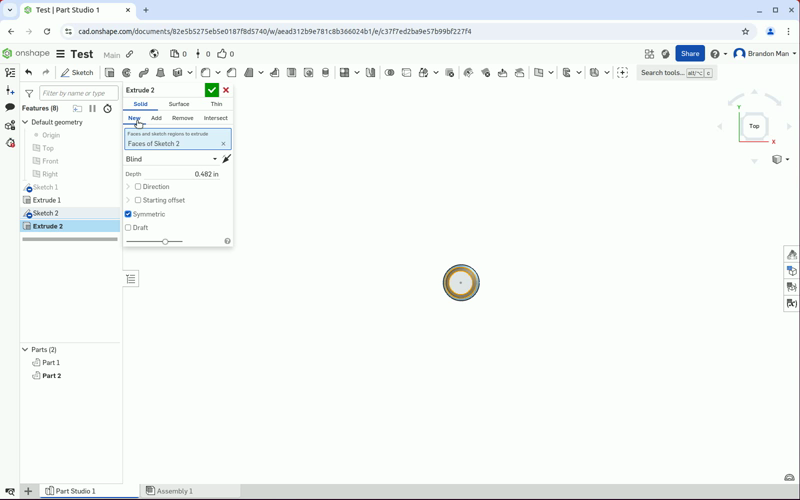
key(enter)
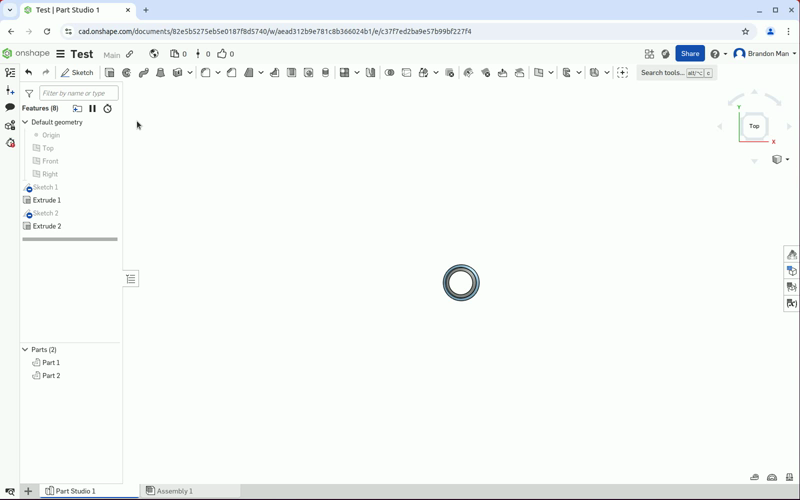
key(shift+h)
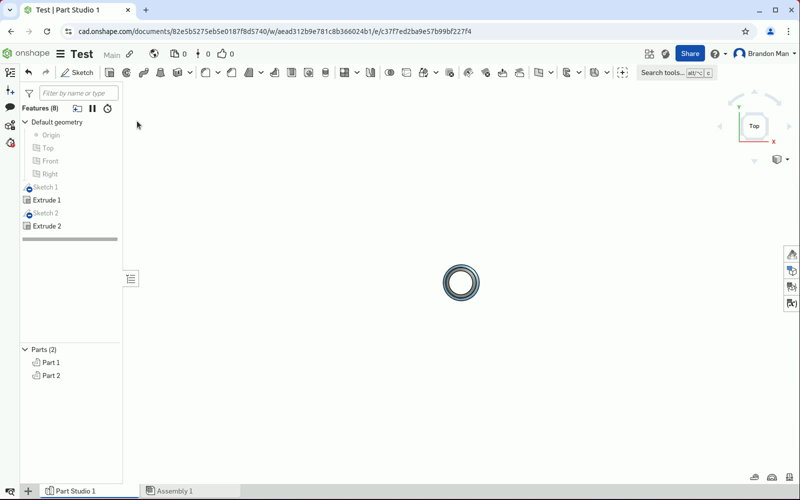
key(shift+h)
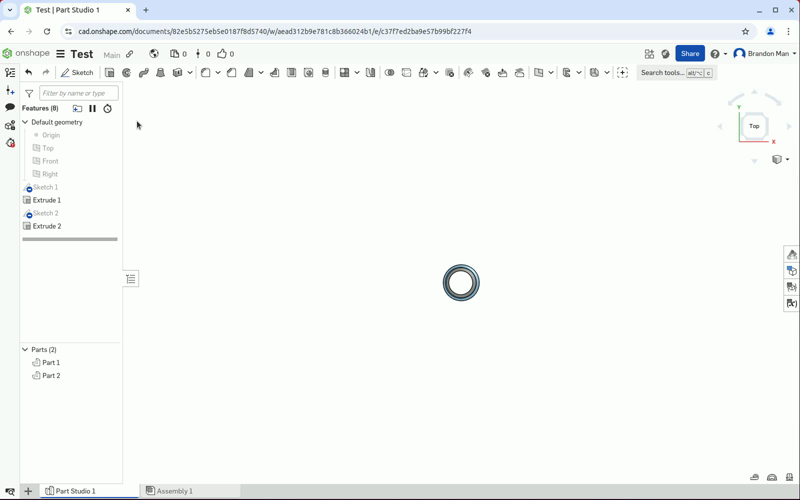
mouse_move(73, 189)
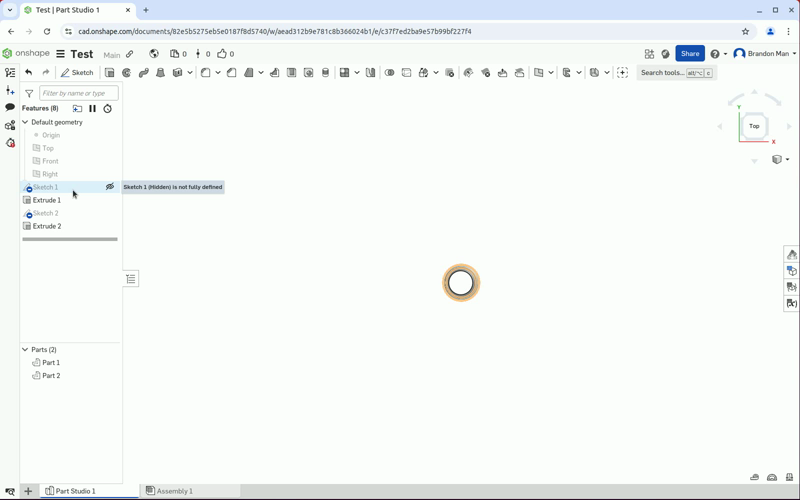
click(73, 189)
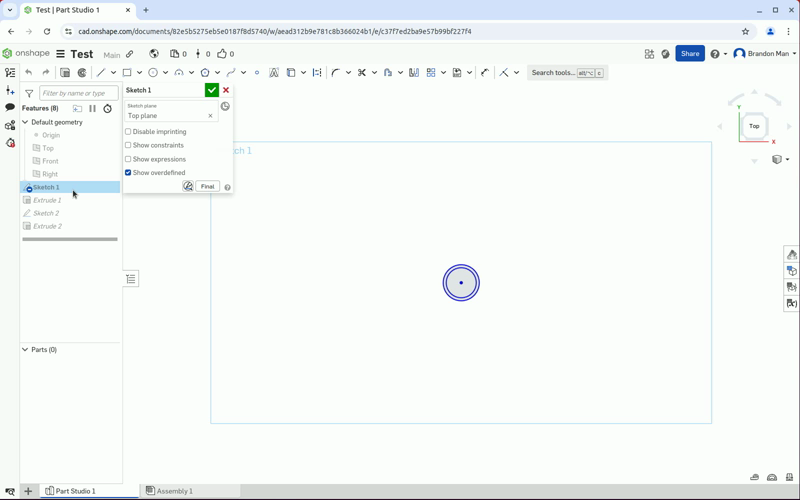
mouse_move(229, 92)
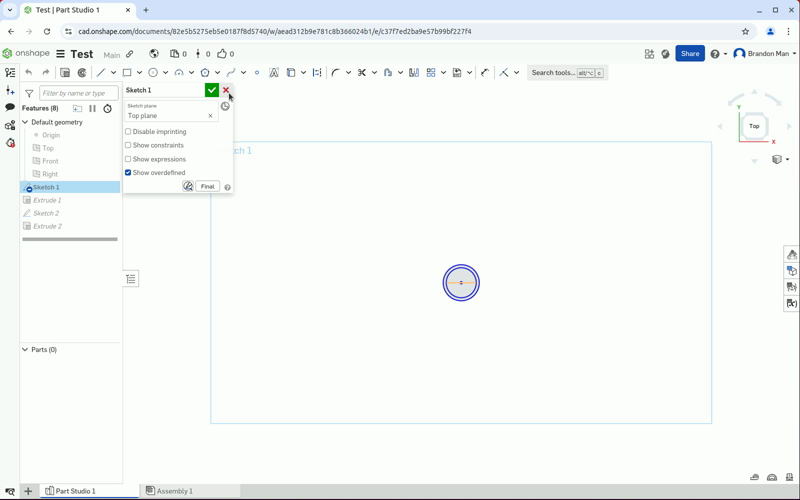
click(229, 92)
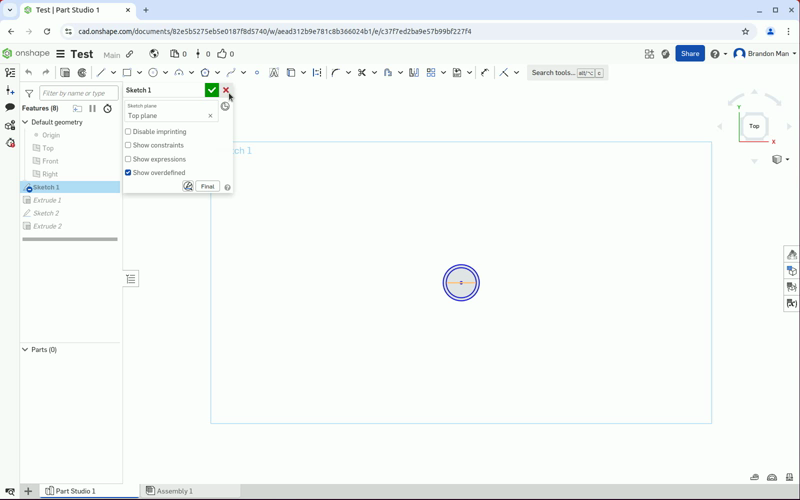
key(shift+s)
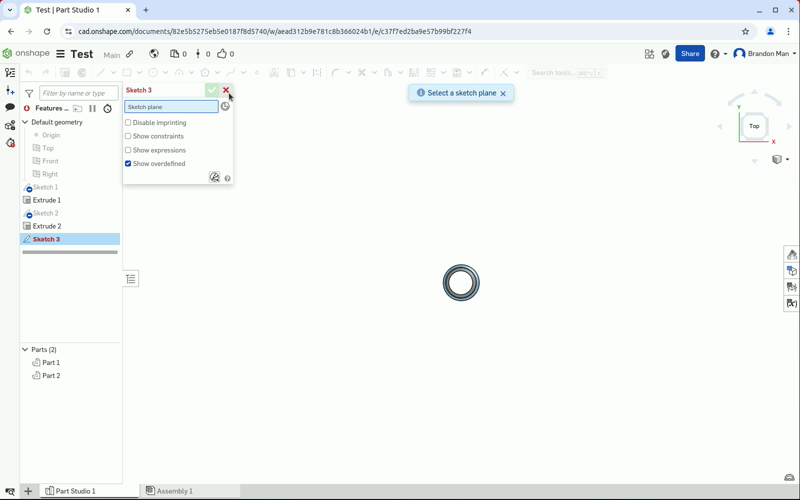
mouse_move(73, 150)
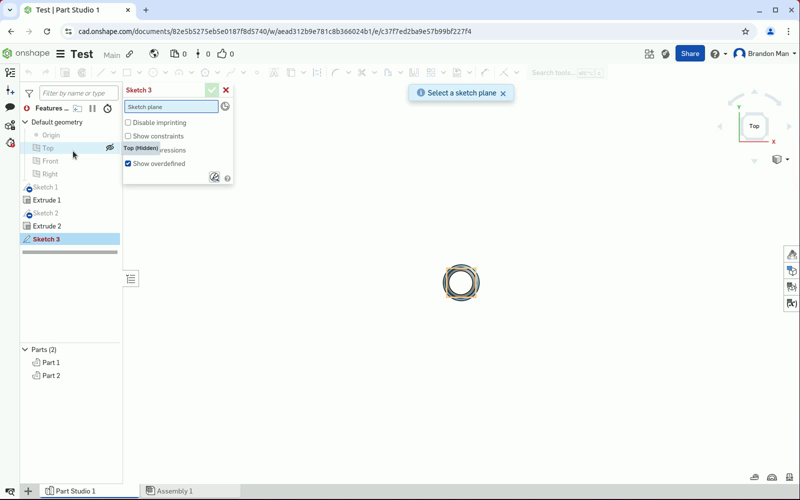
click(73, 150)
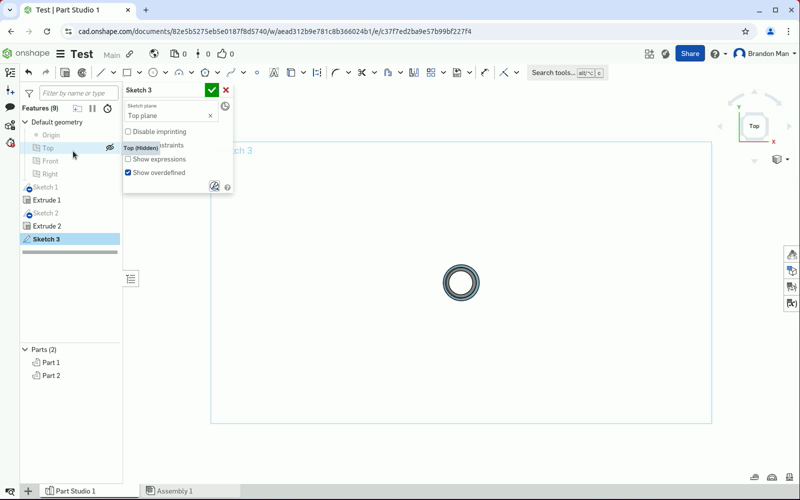
mouse_move(73, 352)
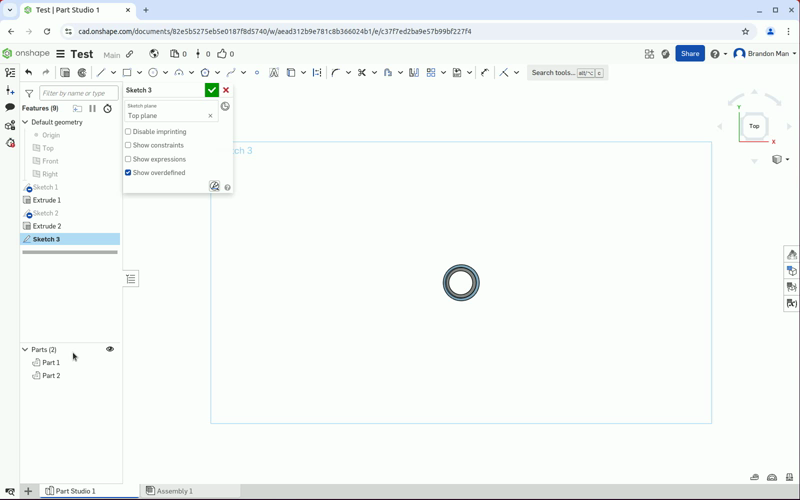
key(y)
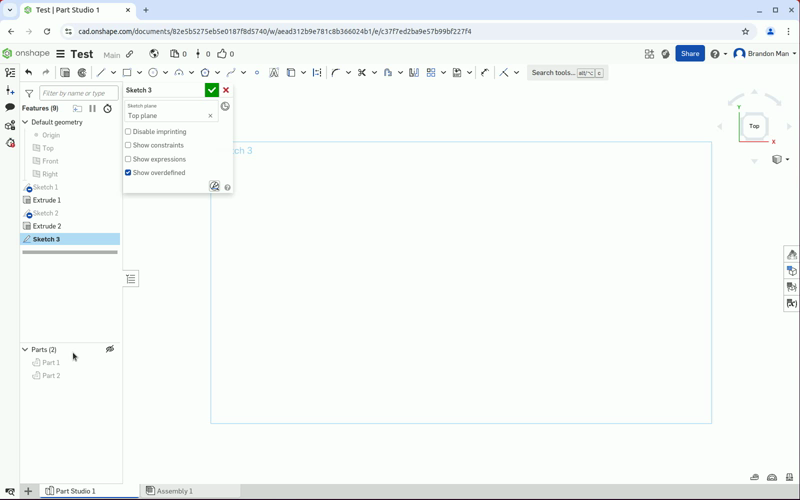
key(l)
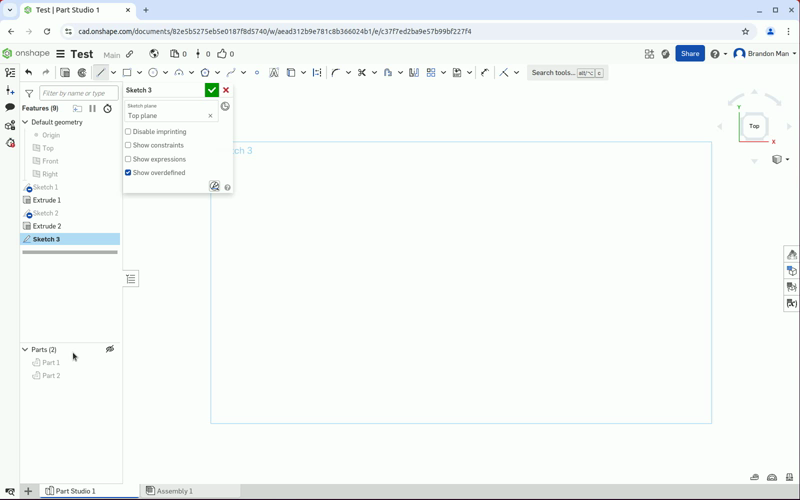
key_down(shift)
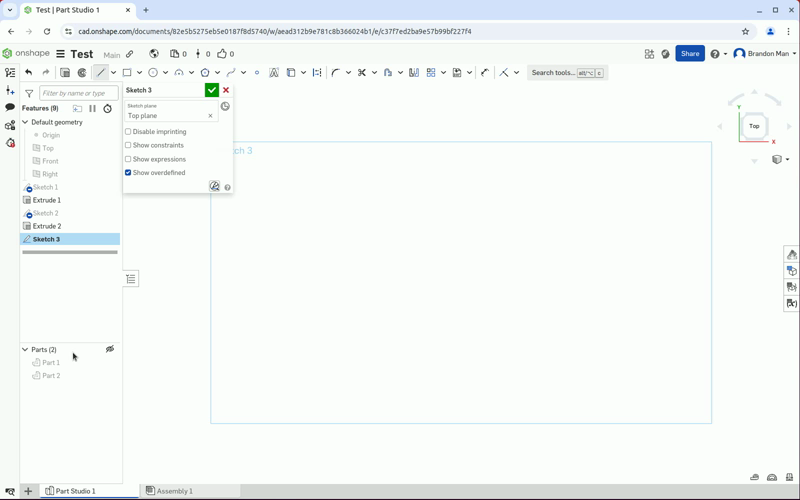
mouse_move(473, 295)
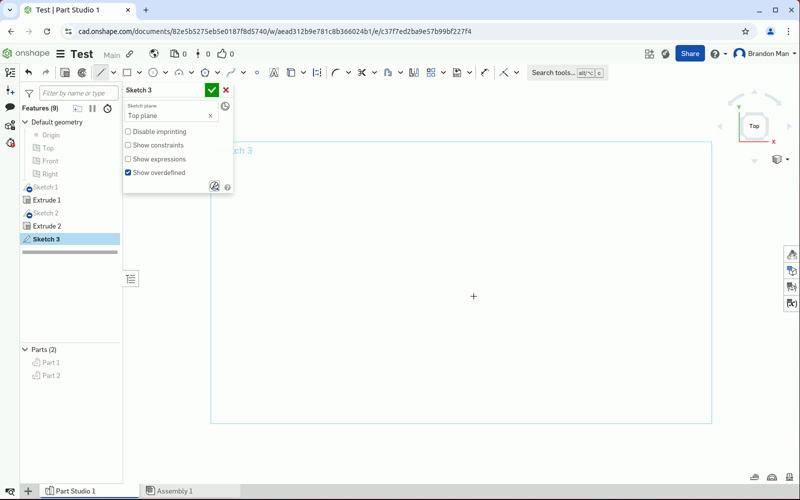
click(473, 295)
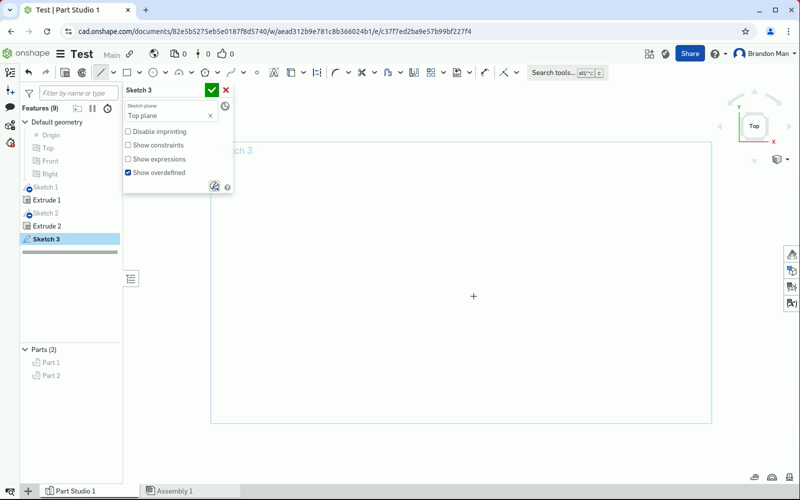
key_up(shift)
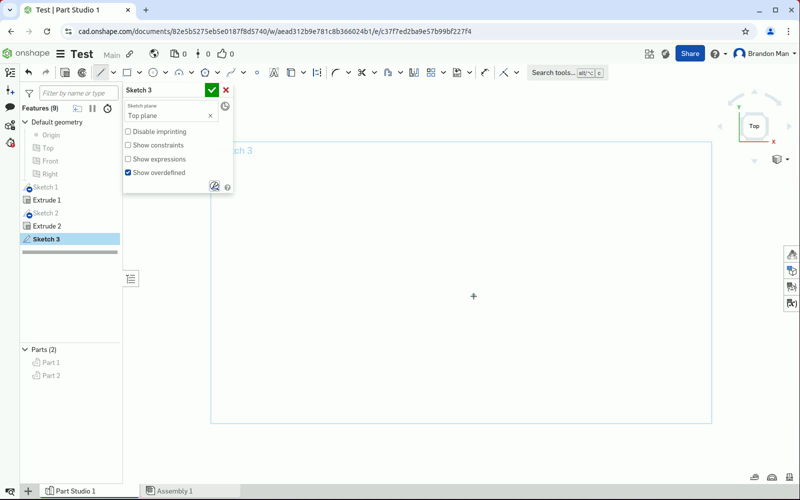
key_down(shift)
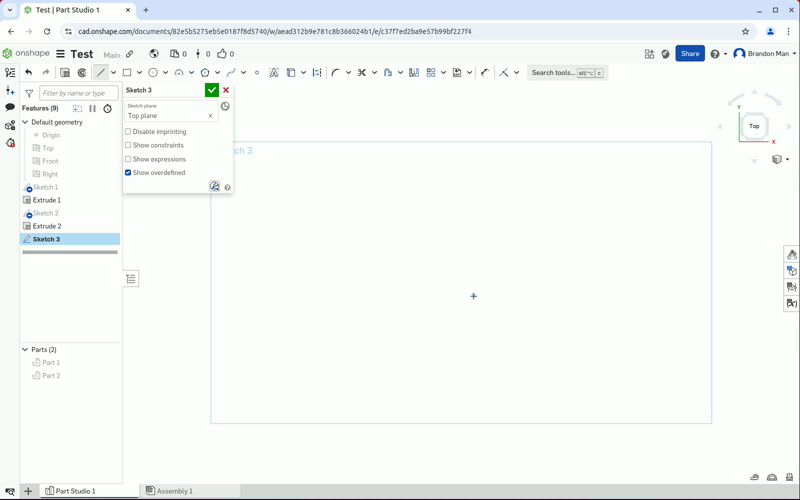
mouse_move(503, 295)
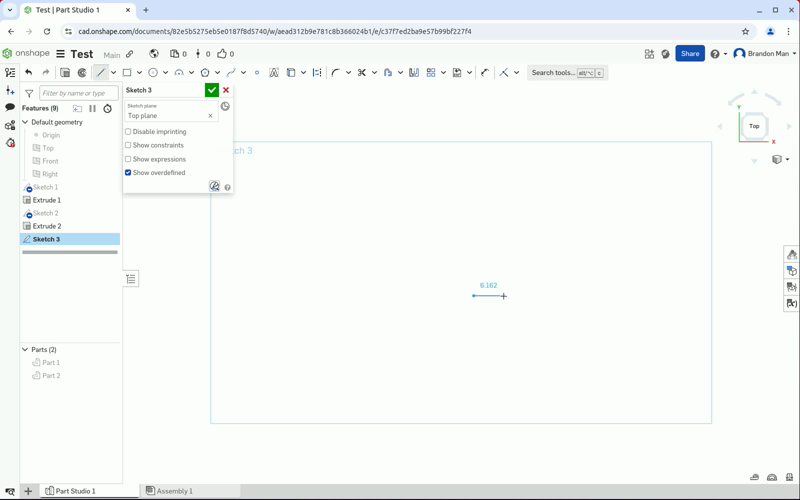
mouse_move(509, 331)
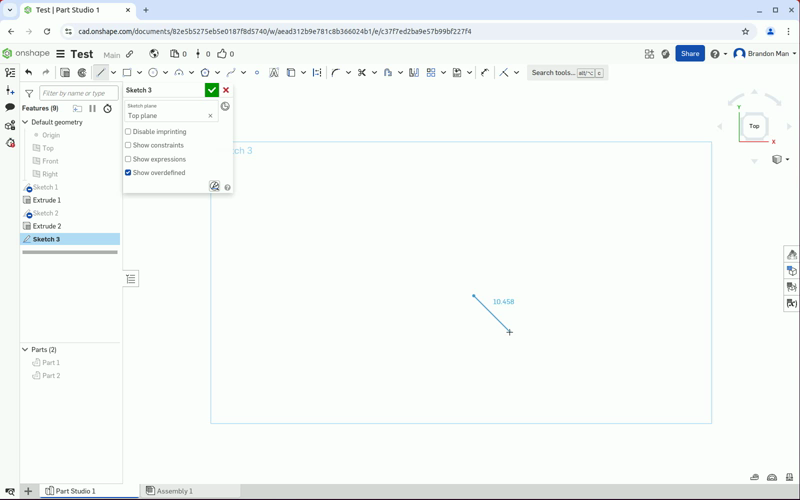
click(509, 331)
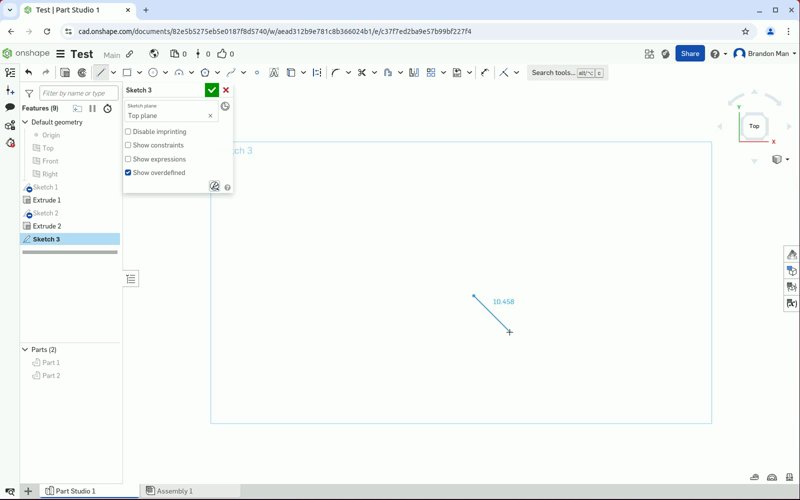
key_up(shift)
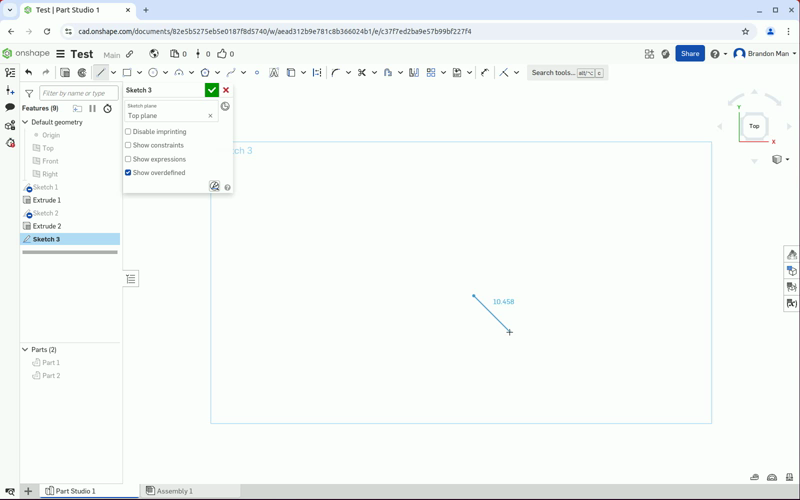
key_down(shift)
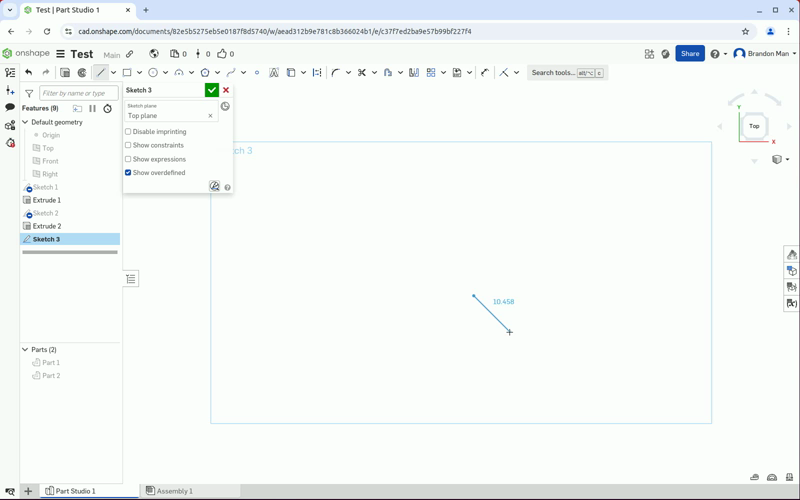
mouse_move(539, 331)
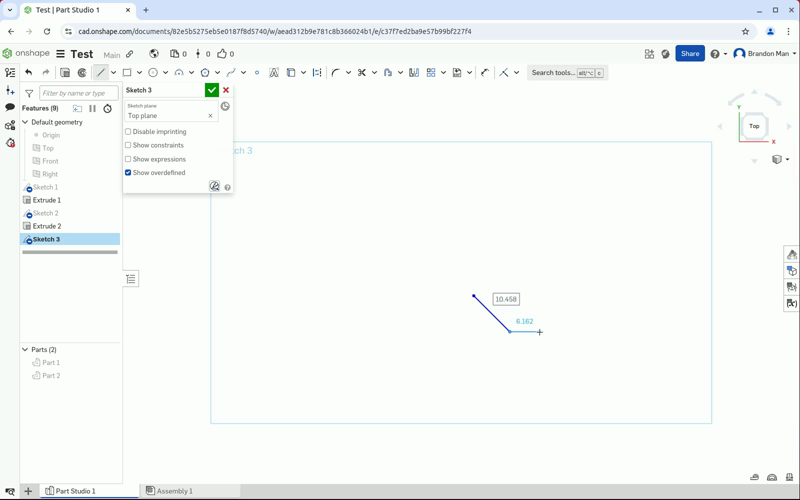
mouse_move(512, 329)
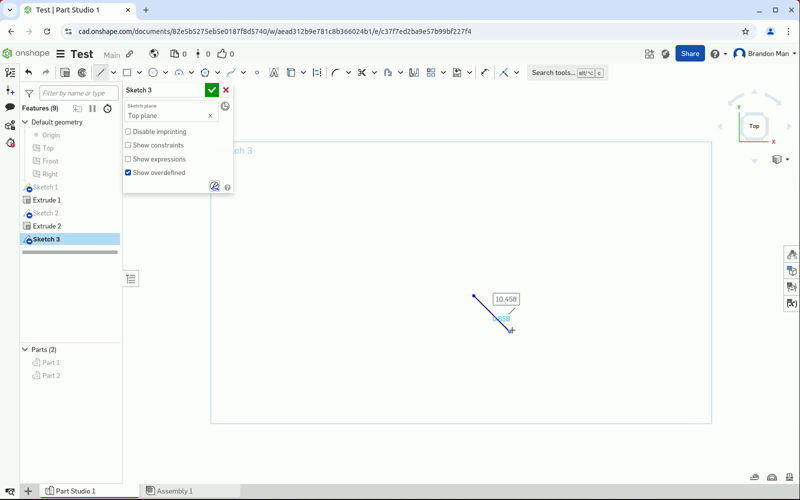
scroll(6)
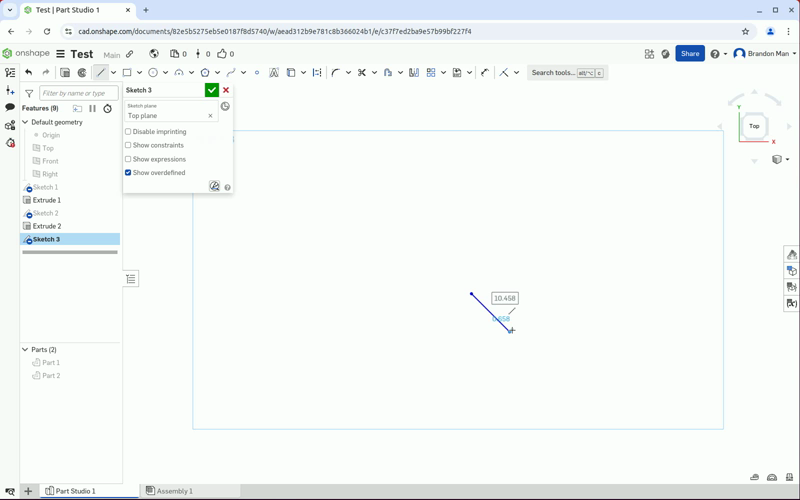
scroll(6)
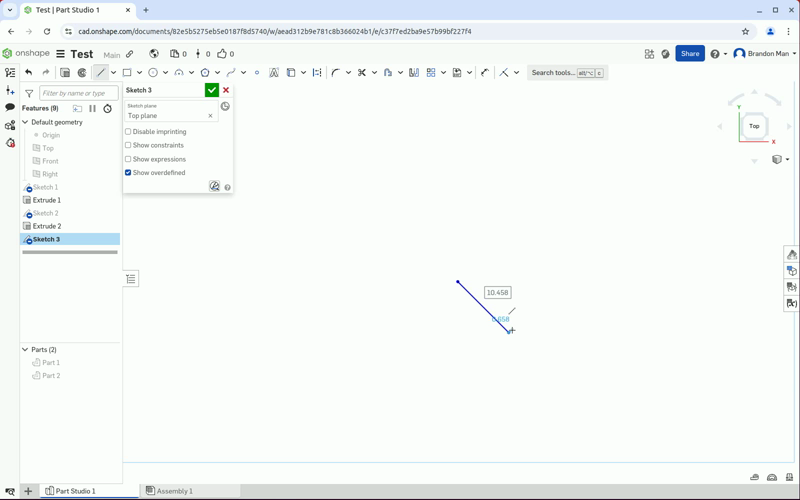
scroll(6)
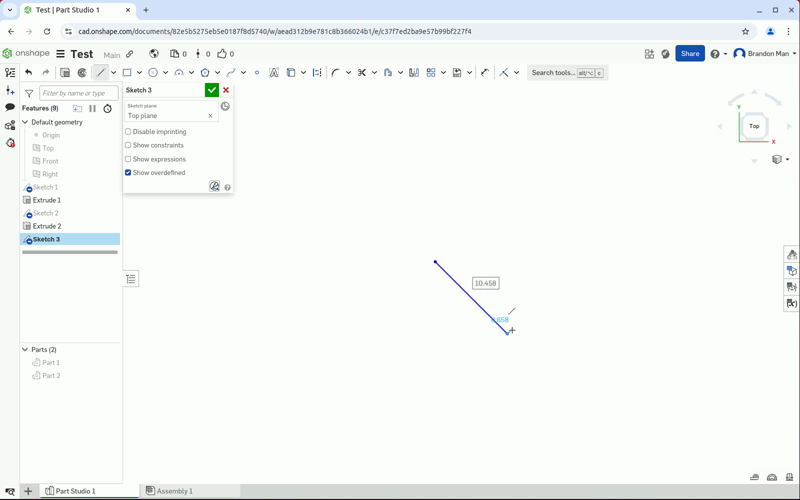
scroll(6)
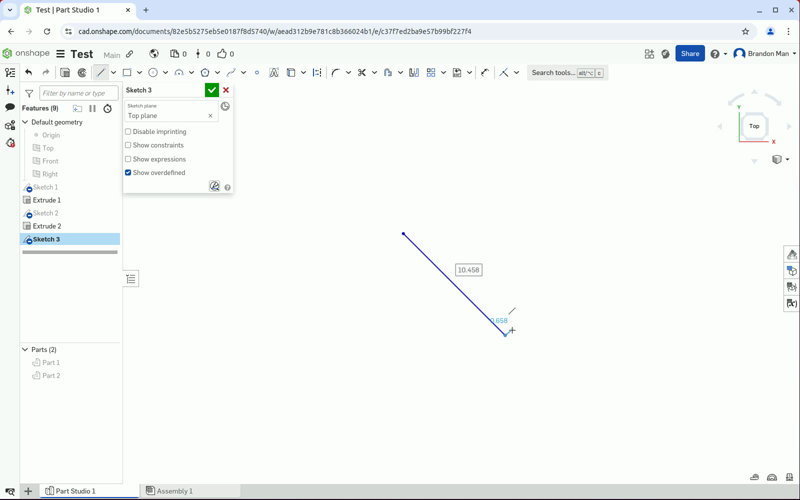
scroll(6)
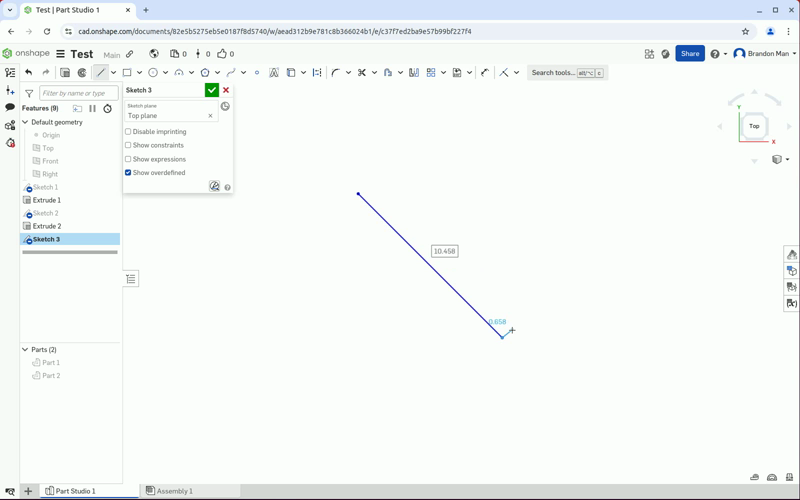
scroll(6)
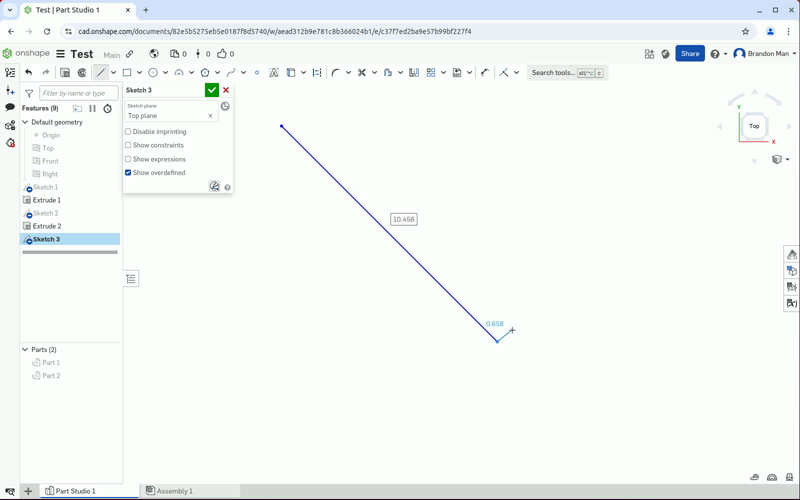
scroll(6)
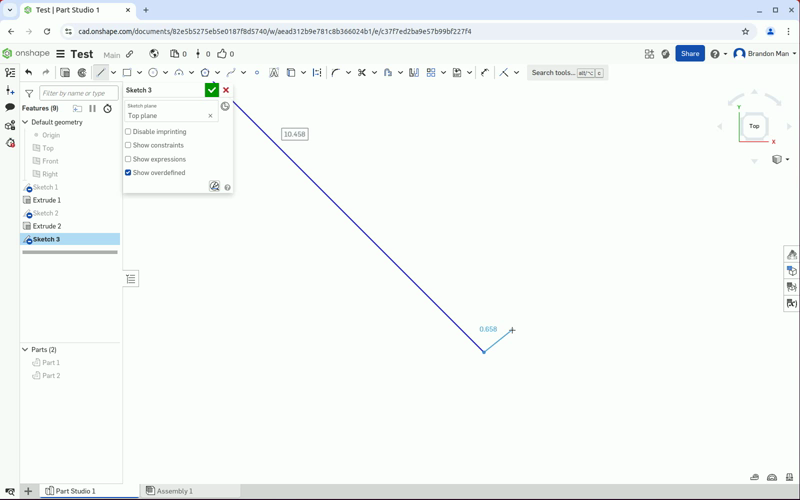
click(512, 329)
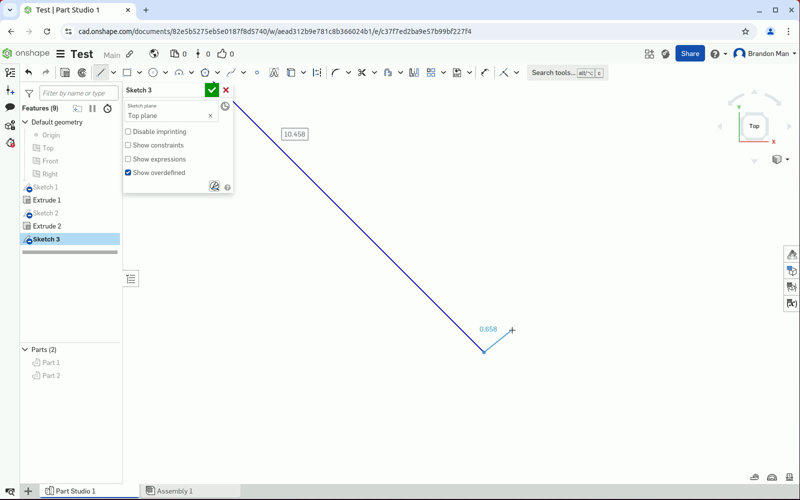
scroll(-6)
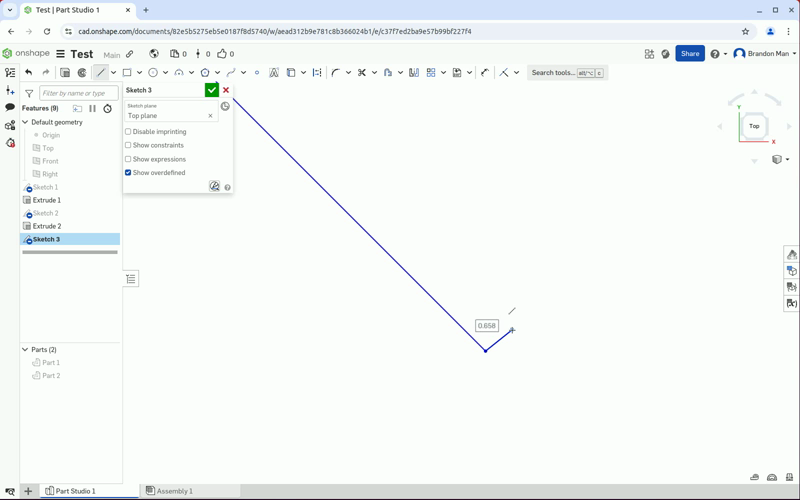
scroll(-6)
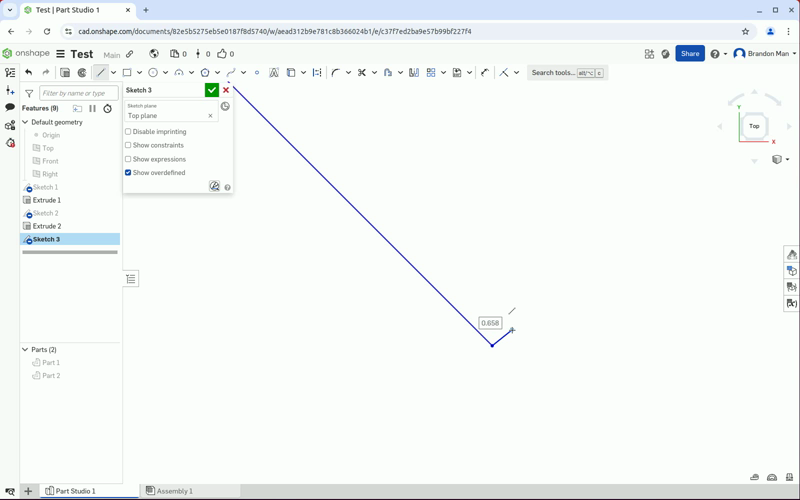
scroll(-6)
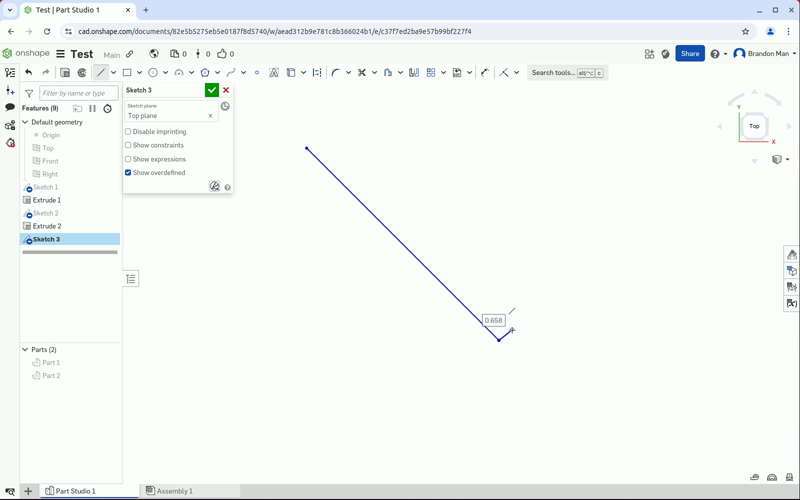
scroll(-6)
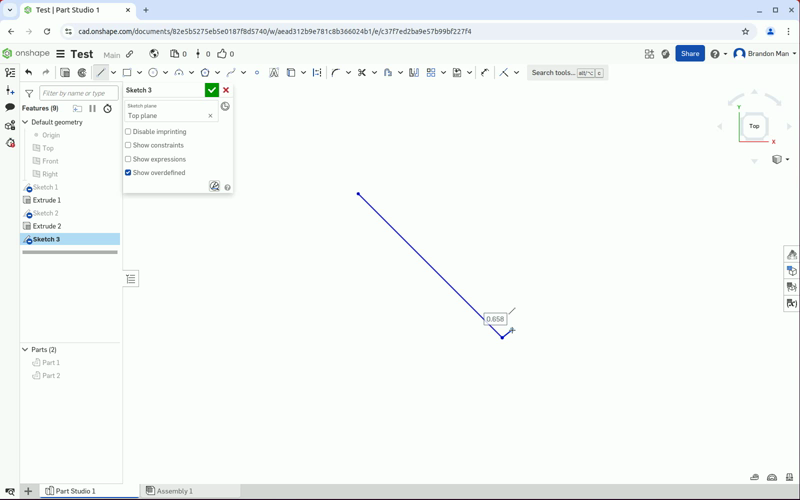
scroll(-6)
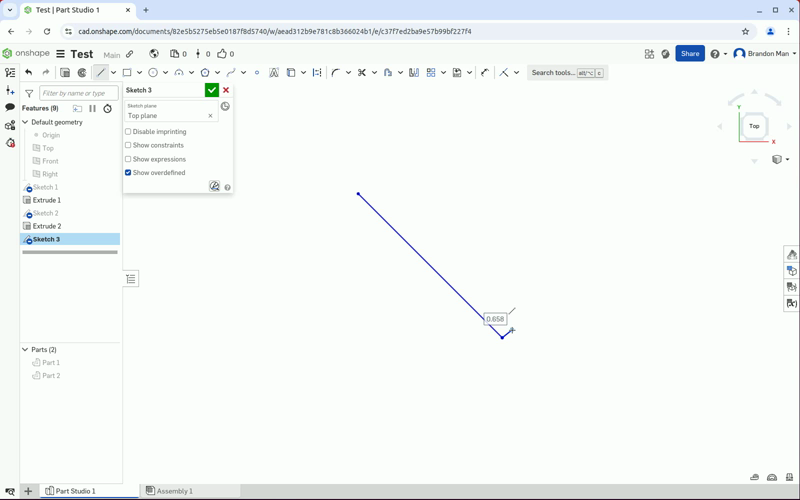
scroll(-6)
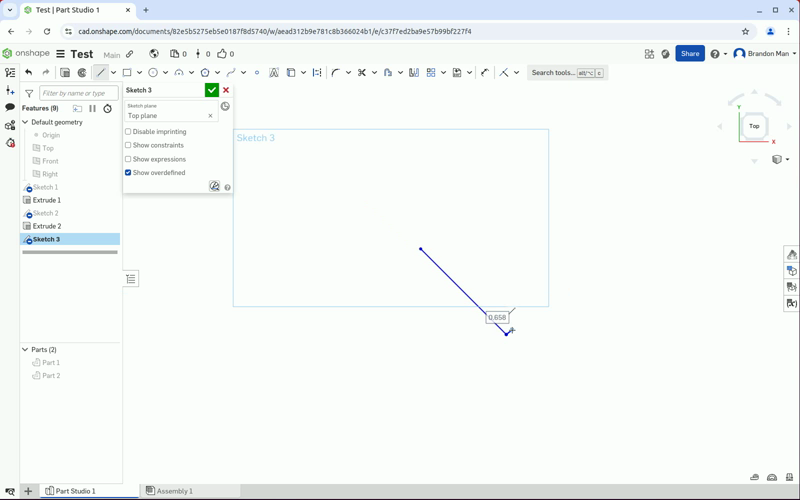
scroll(-6)
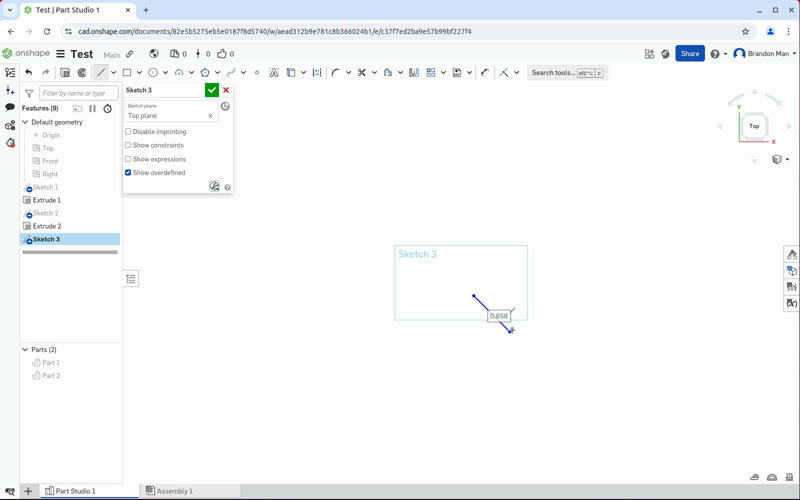
key_up(shift)
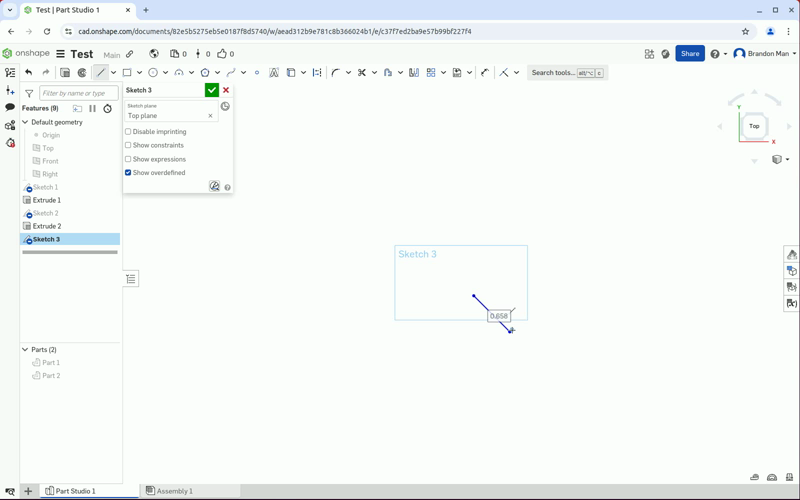
key_down(shift)
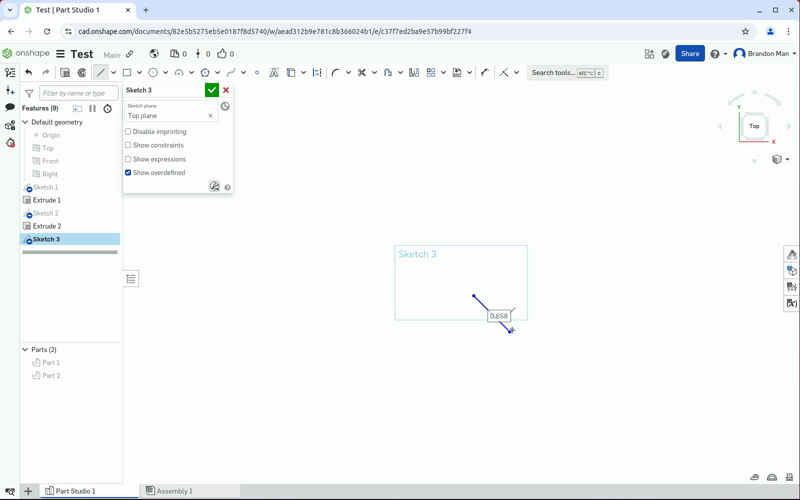
mouse_move(542, 329)
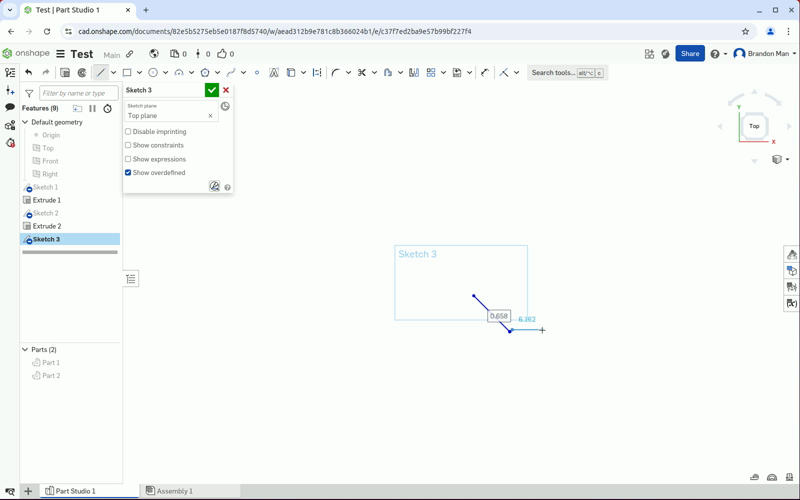
mouse_move(475, 293)
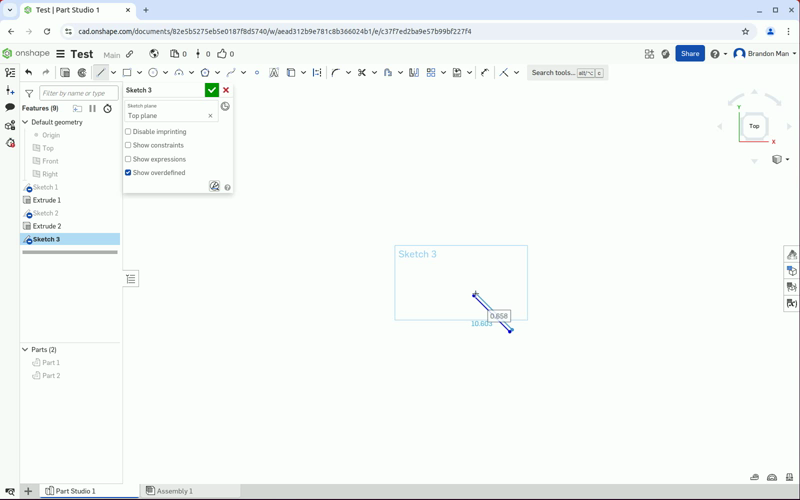
scroll(6)
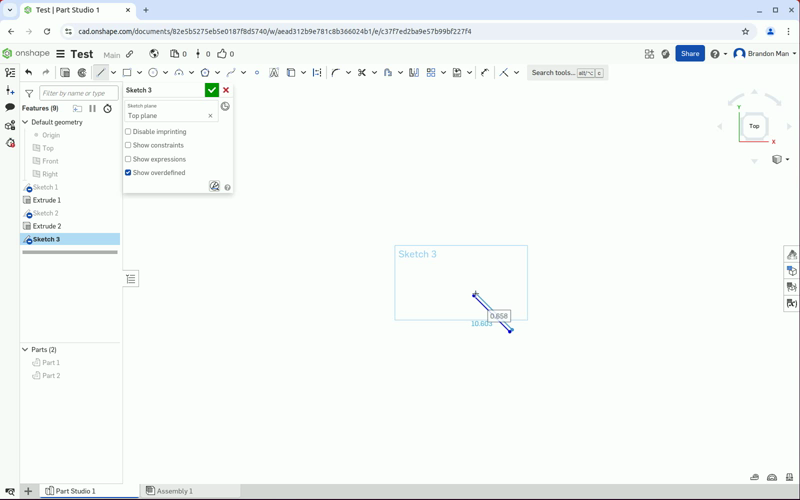
scroll(6)
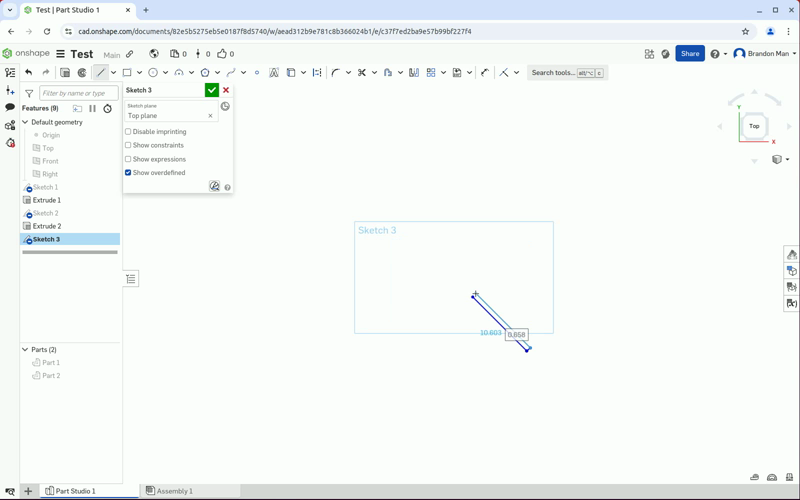
scroll(6)
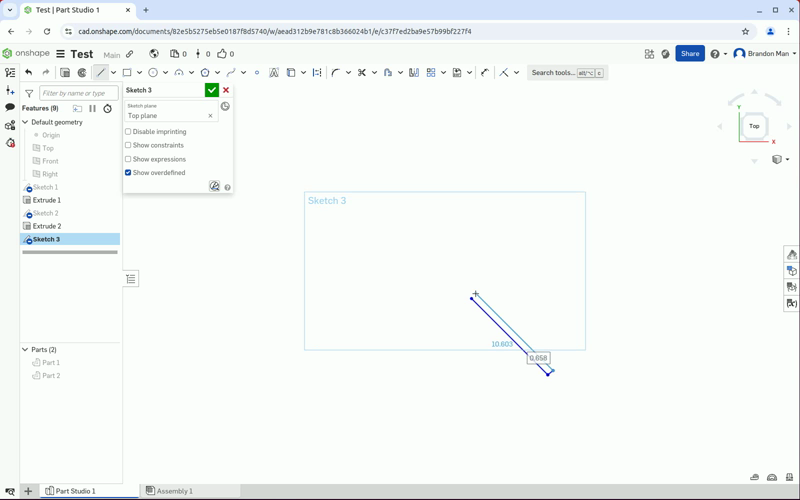
scroll(6)
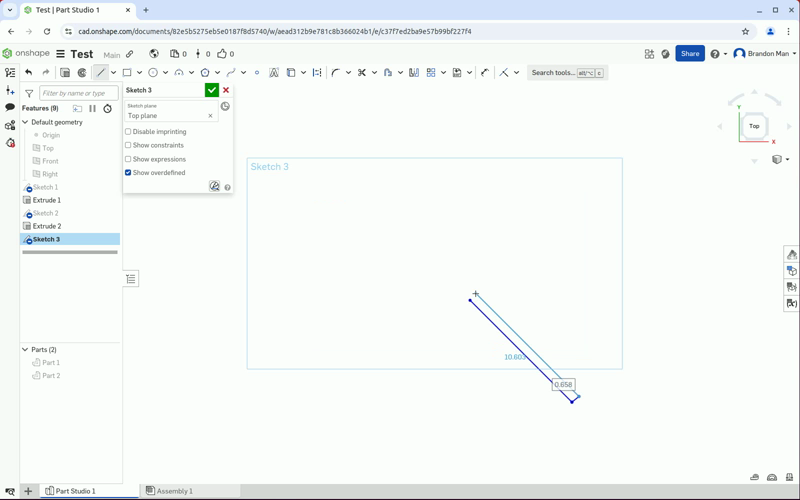
scroll(6)
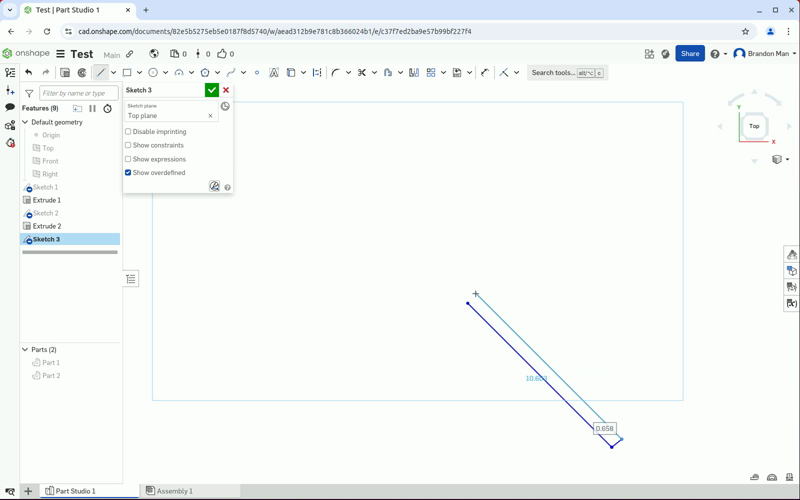
scroll(6)
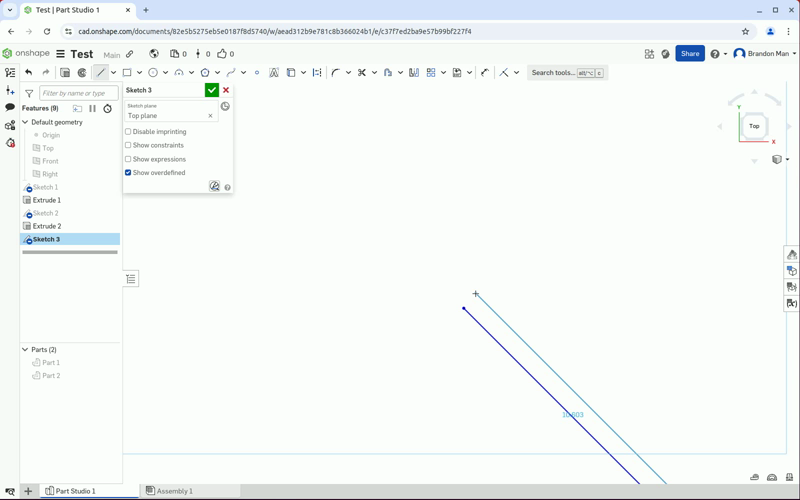
scroll(6)
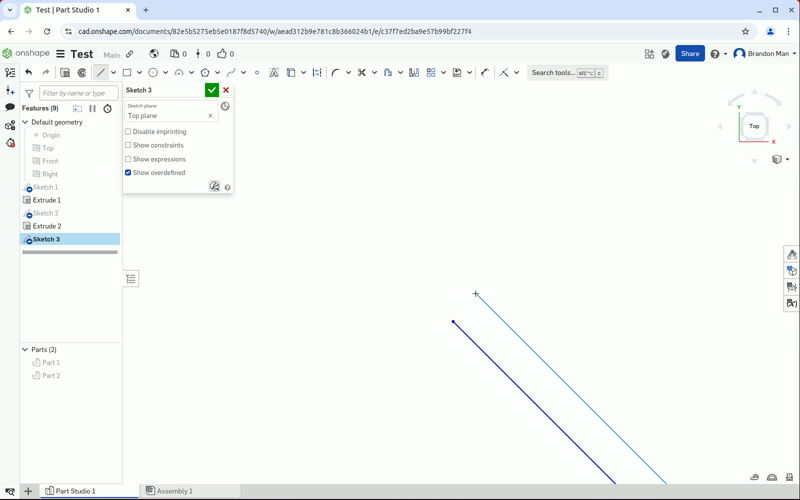
click(475, 293)
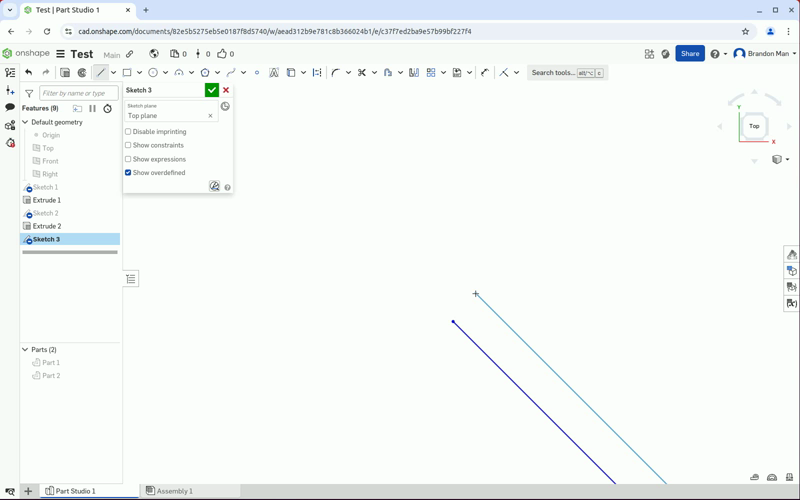
scroll(-6)
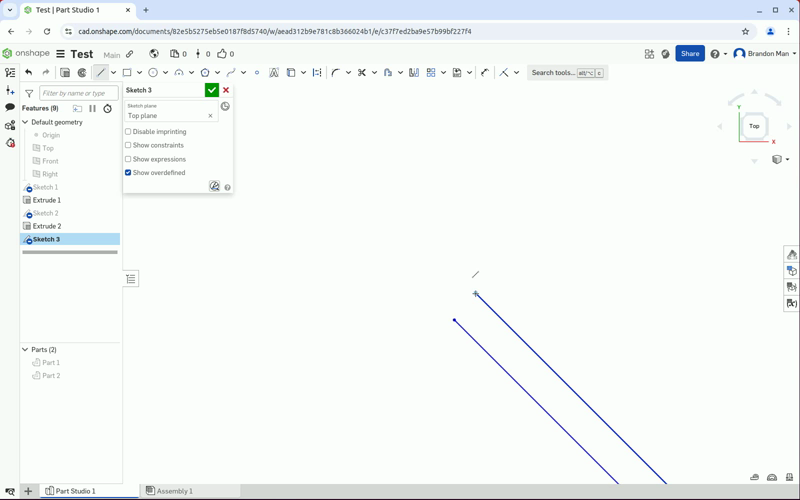
scroll(-6)
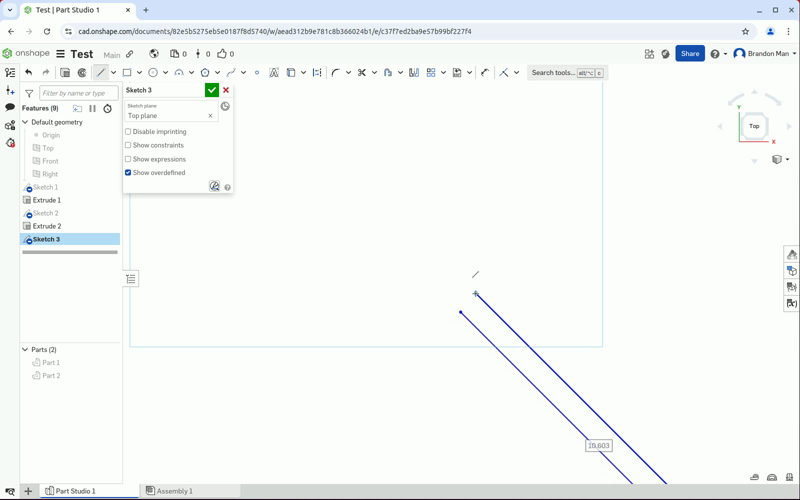
scroll(-6)
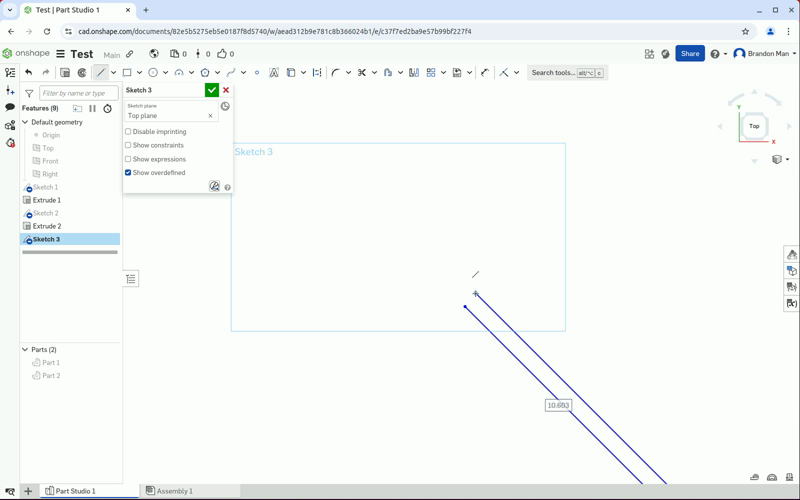
scroll(-6)
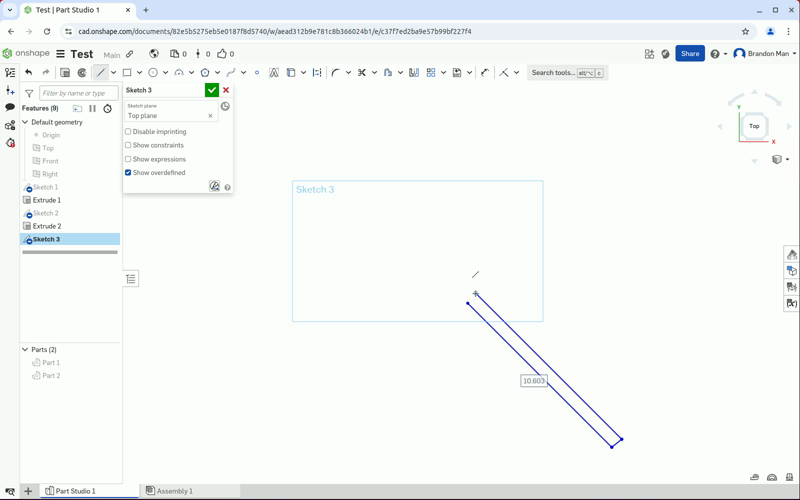
scroll(-6)
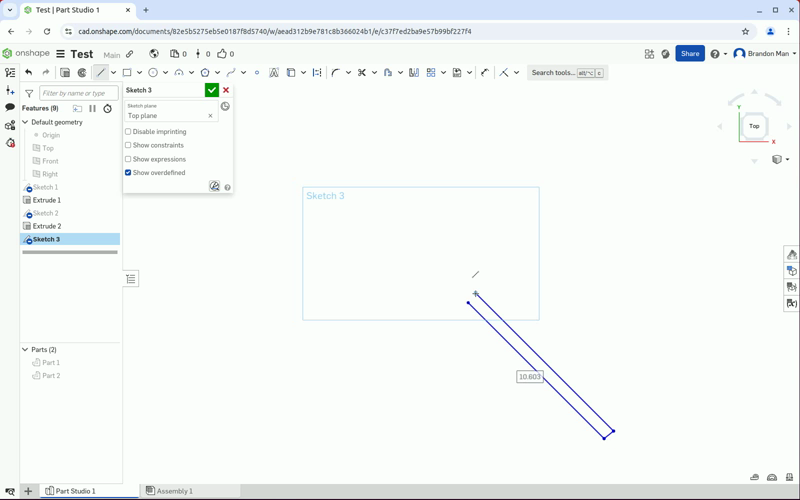
scroll(-6)
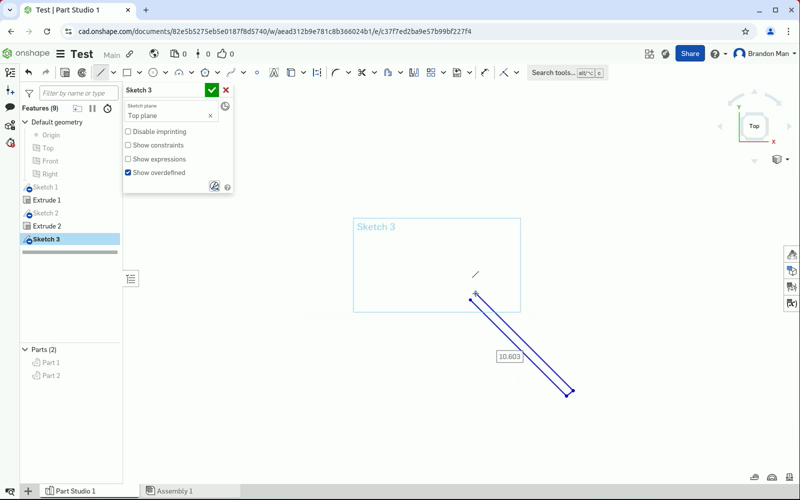
scroll(-6)
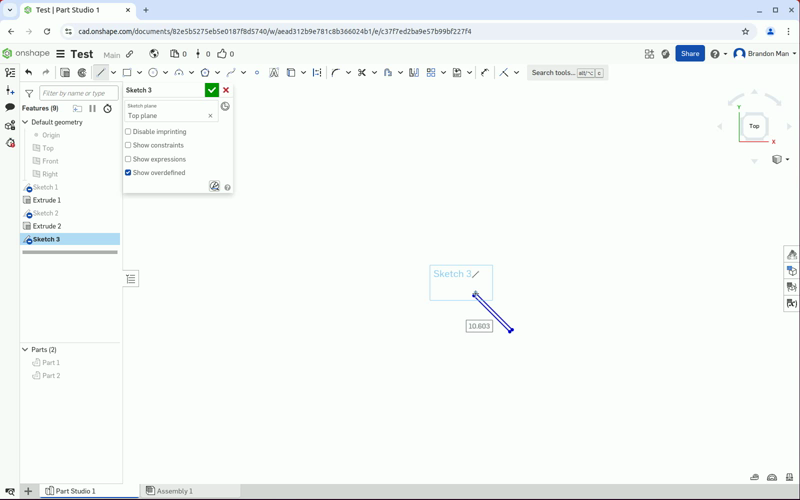
key_up(shift)
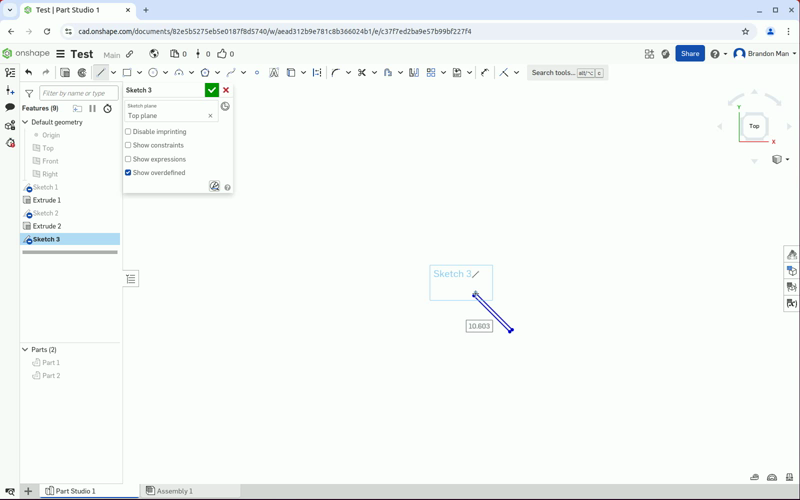
key(esc)
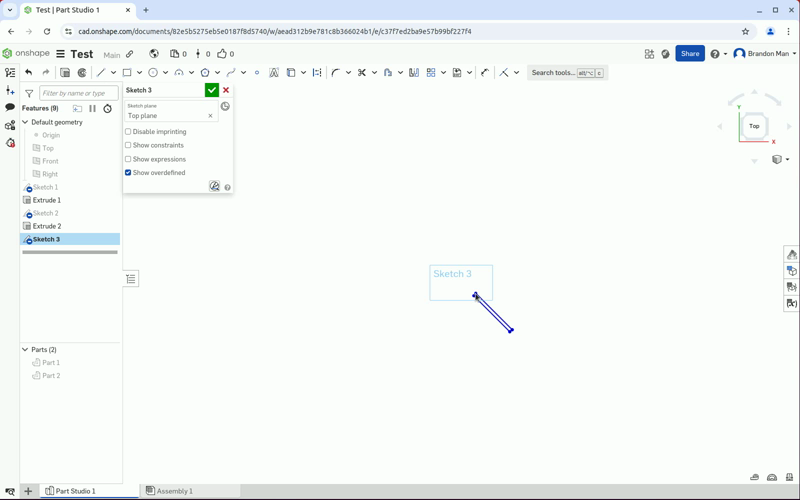
key(a)
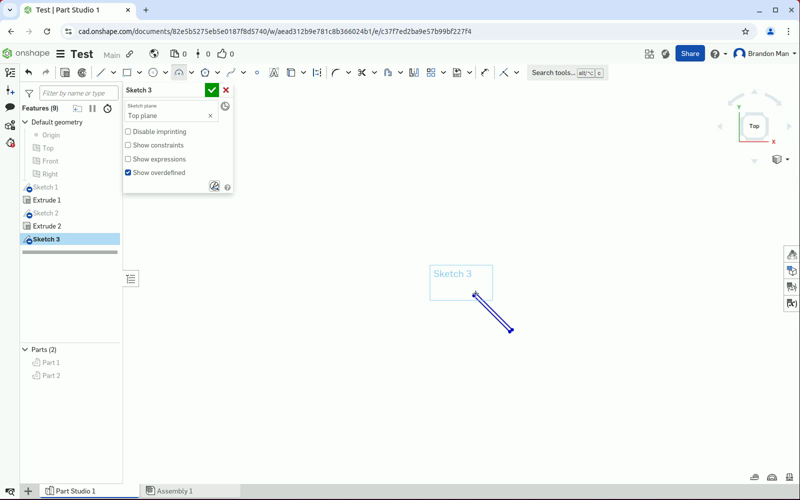
mouse_move(475, 293)
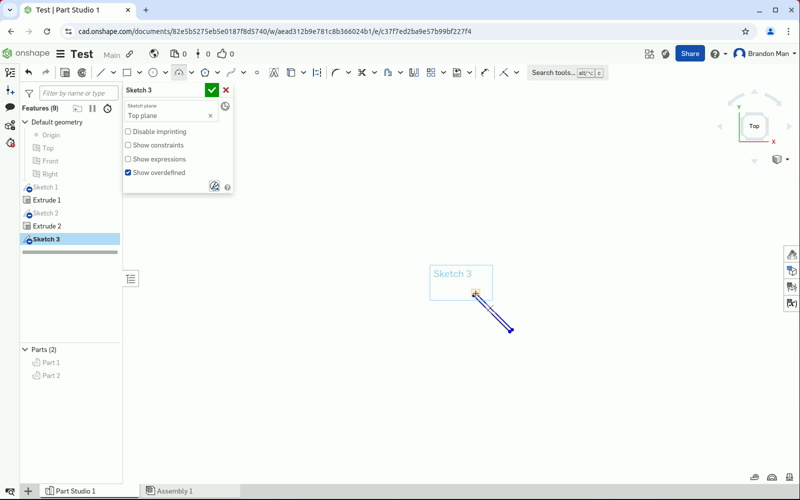
scroll(6)
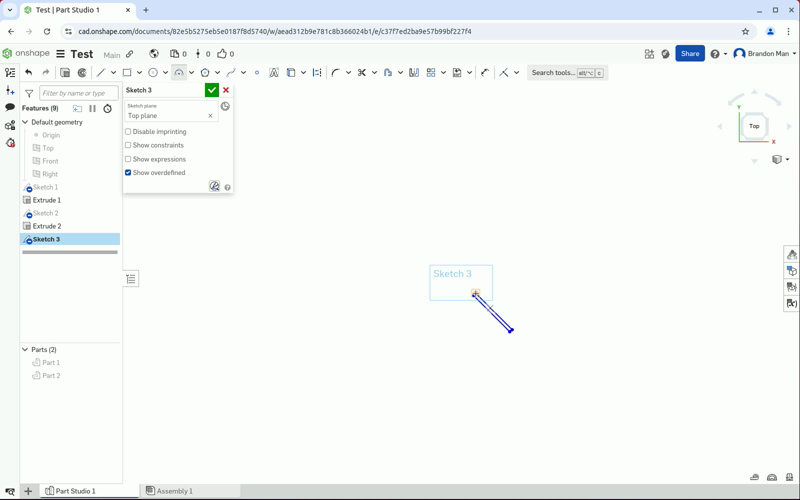
scroll(6)
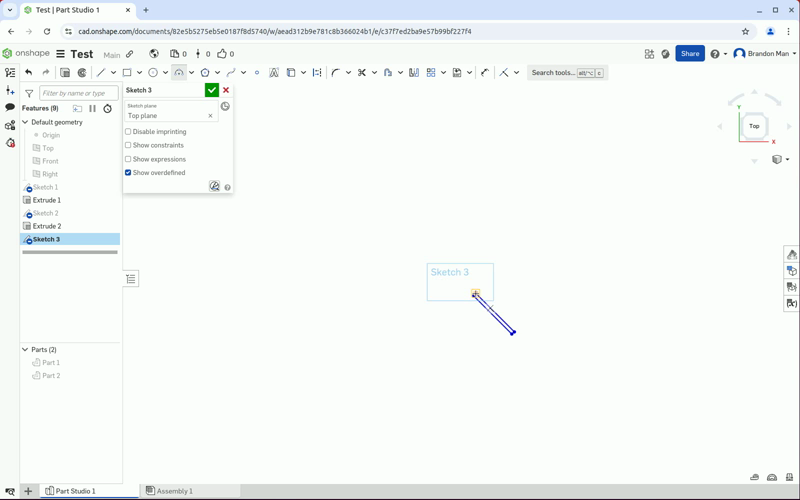
scroll(6)
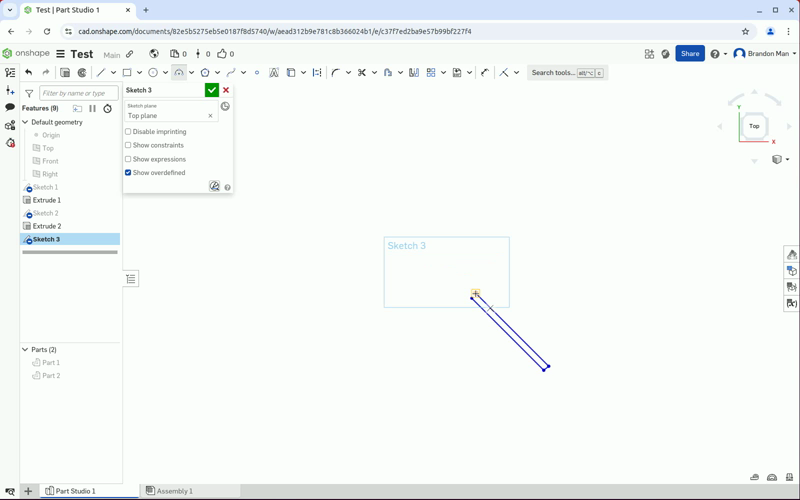
scroll(6)
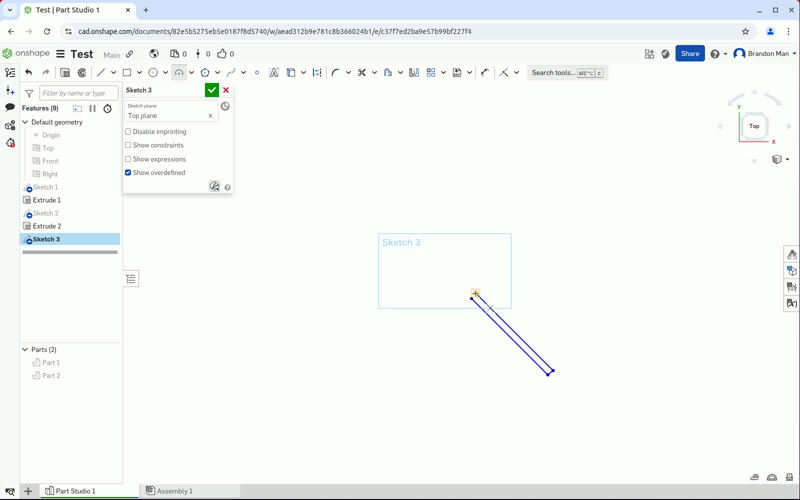
scroll(6)
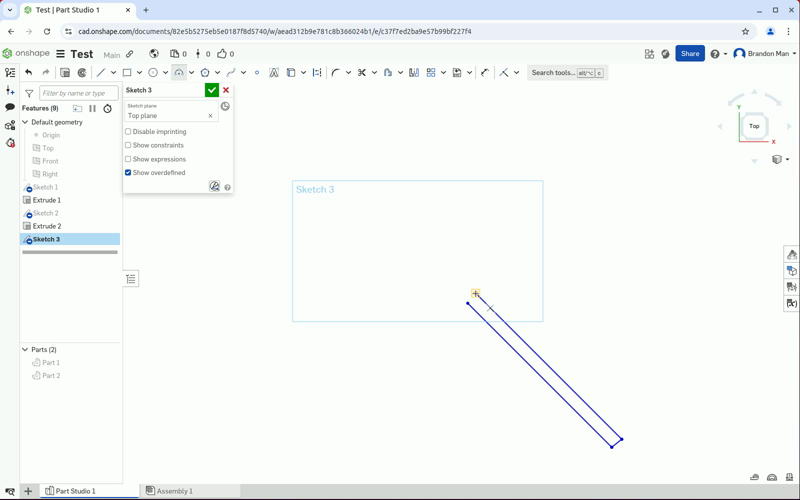
scroll(6)
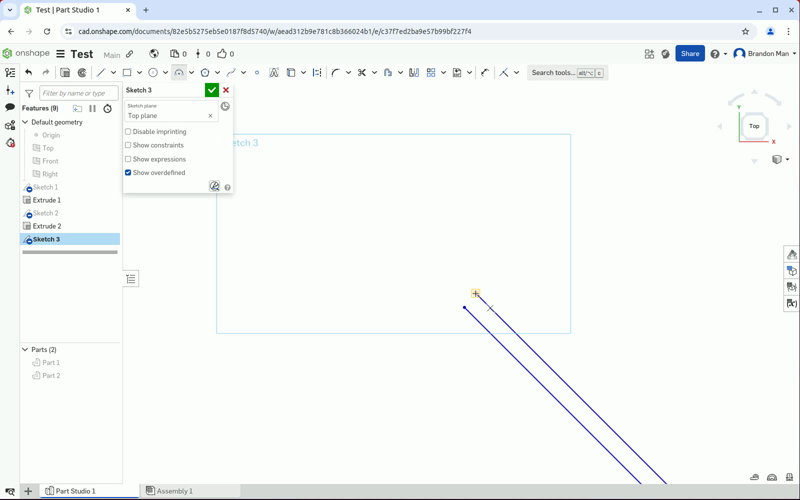
scroll(6)
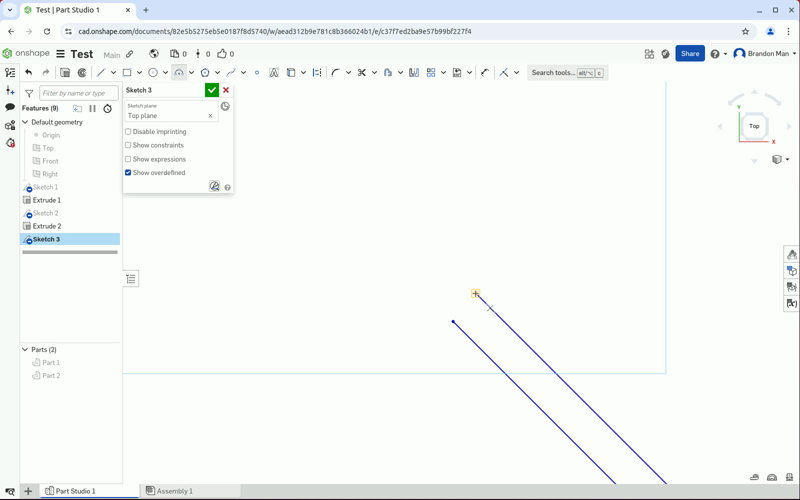
click(475, 293)
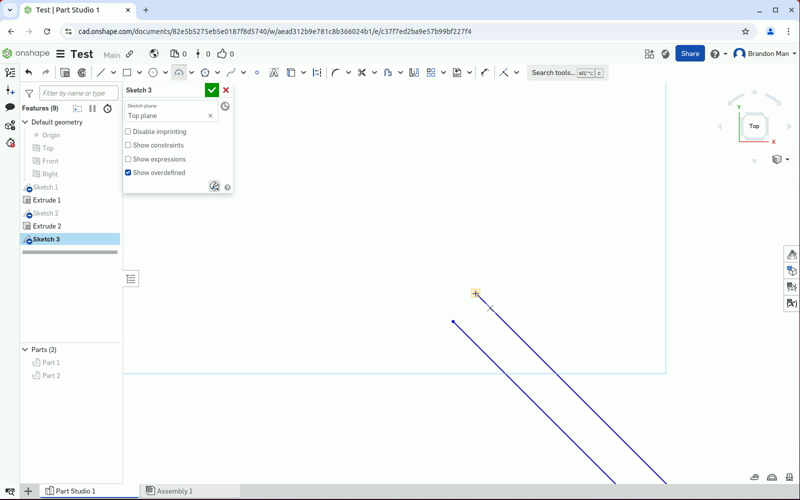
scroll(-6)
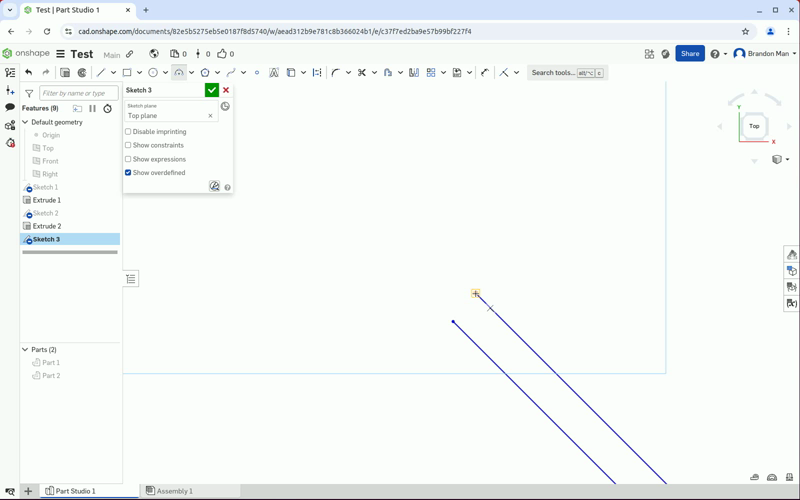
scroll(-6)
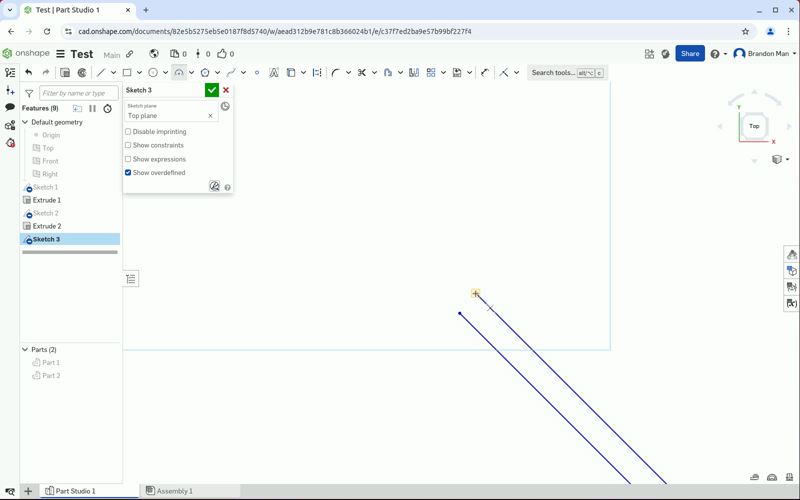
scroll(-6)
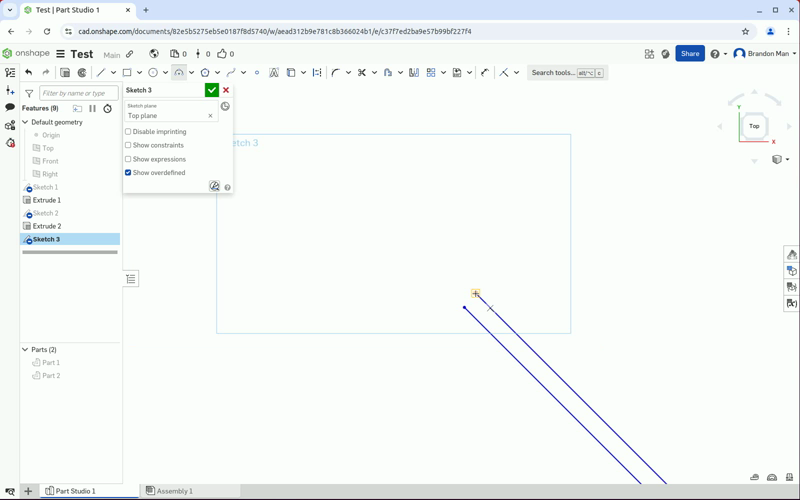
scroll(-6)
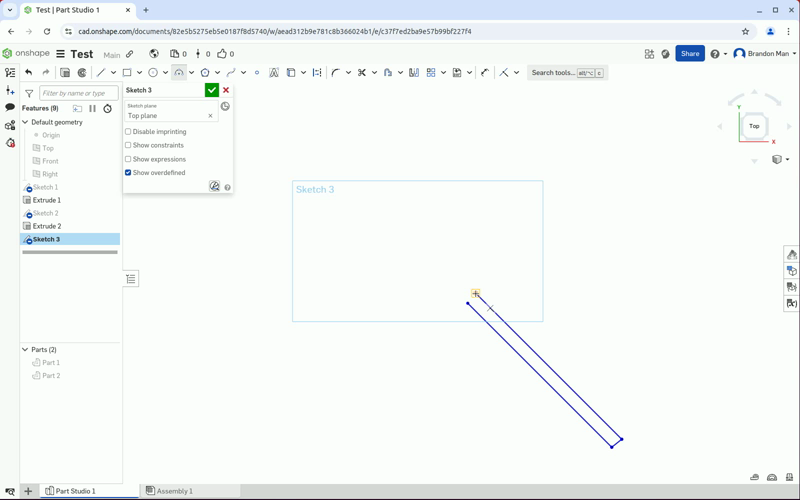
scroll(-6)
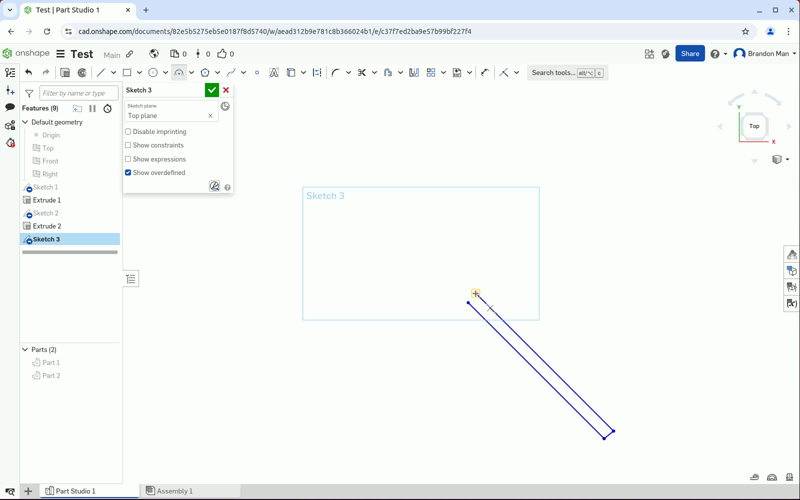
scroll(-6)
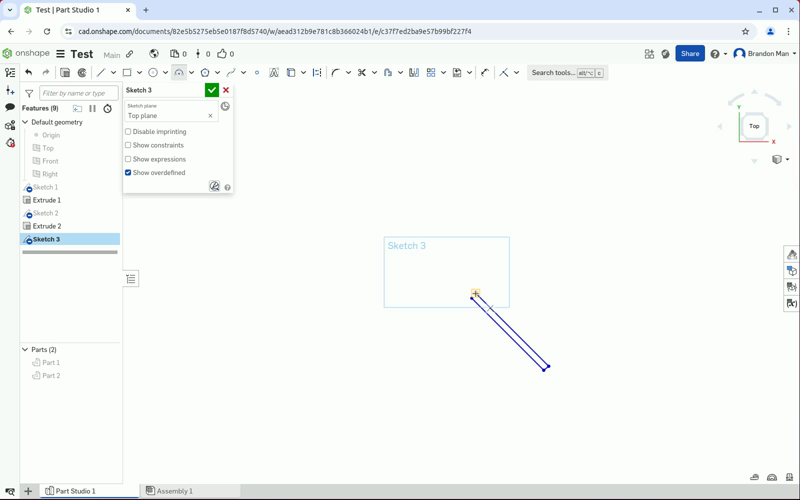
scroll(-6)
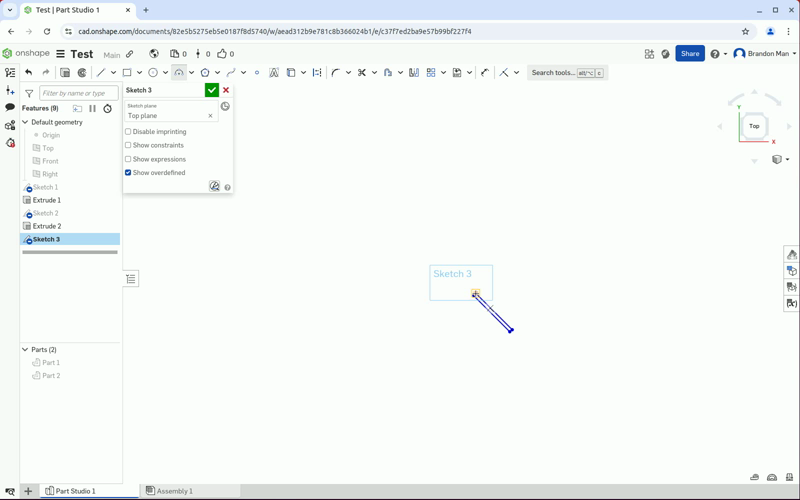
mouse_move(473, 295)
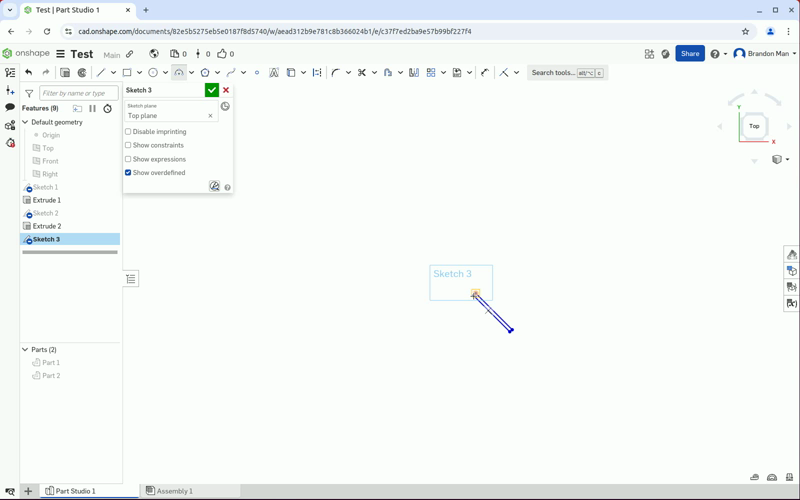
scroll(6)
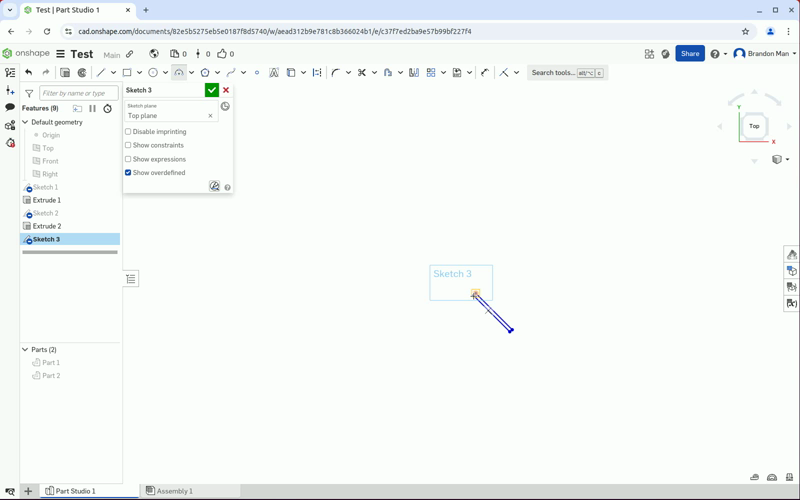
scroll(6)
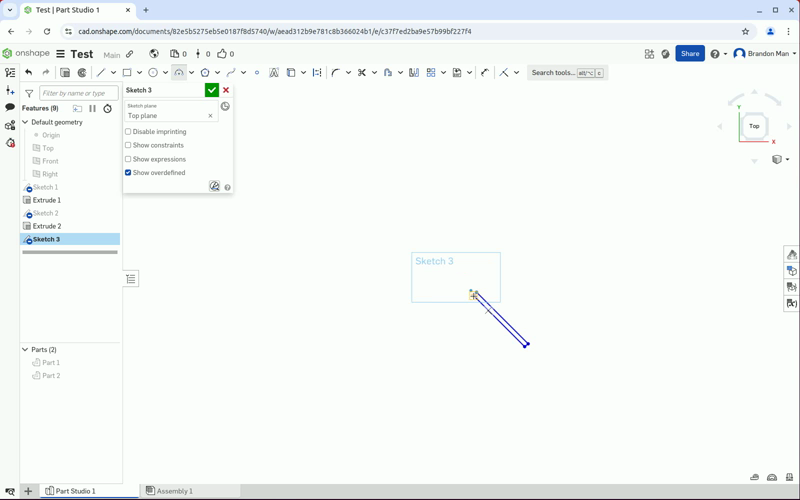
scroll(6)
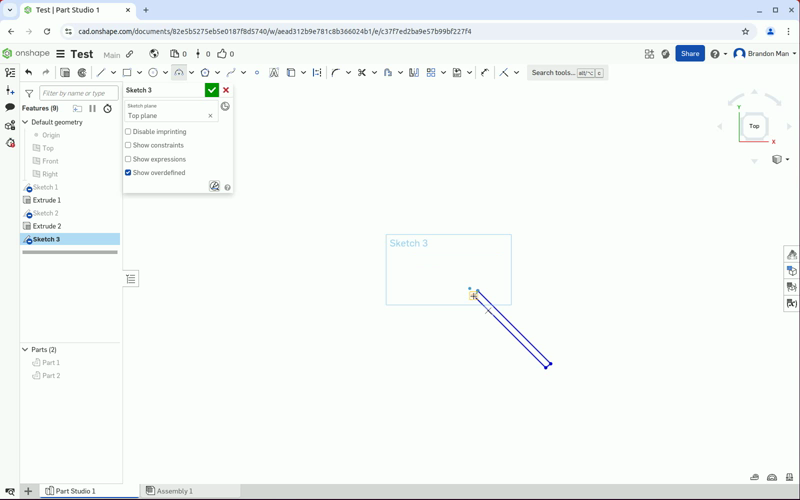
scroll(6)
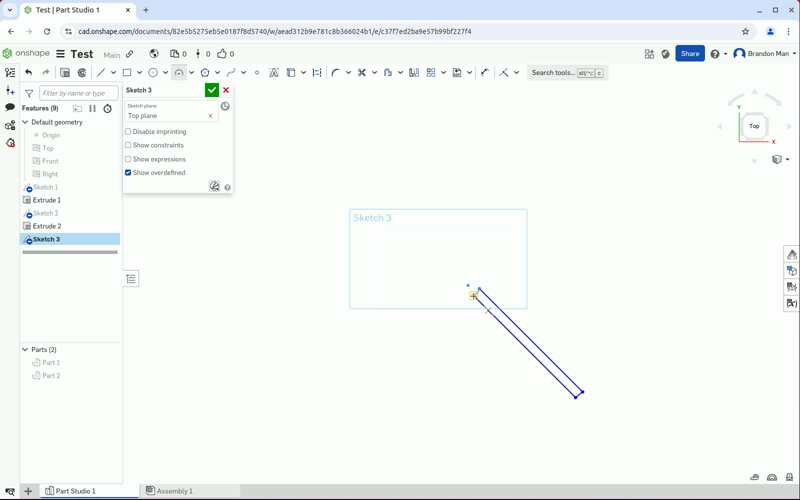
scroll(6)
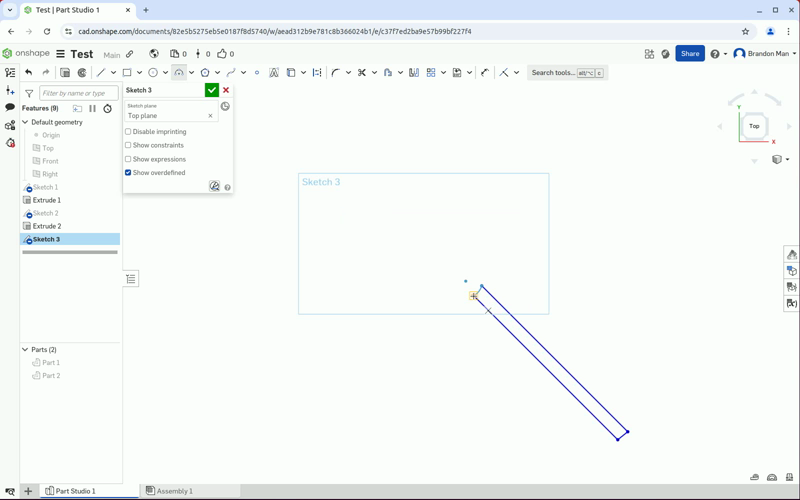
scroll(6)
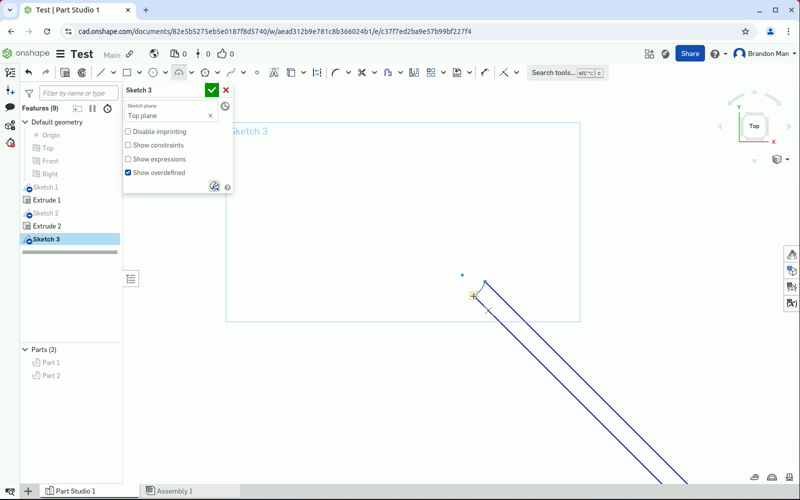
scroll(6)
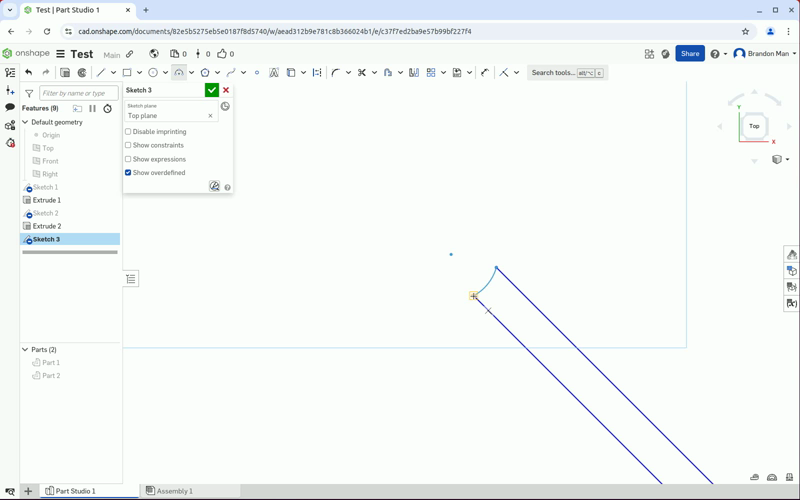
click(473, 295)
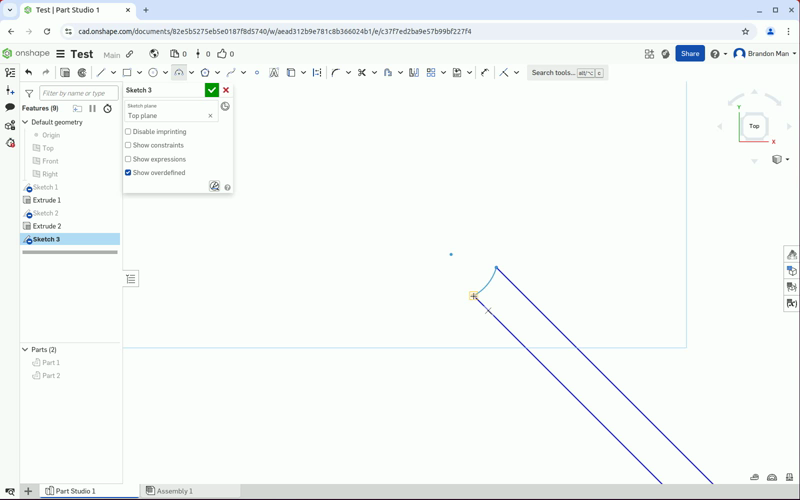
scroll(-6)
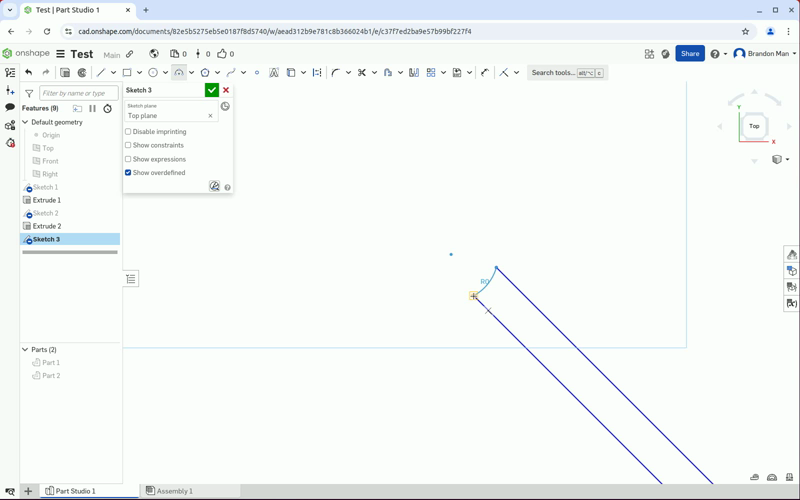
scroll(-6)
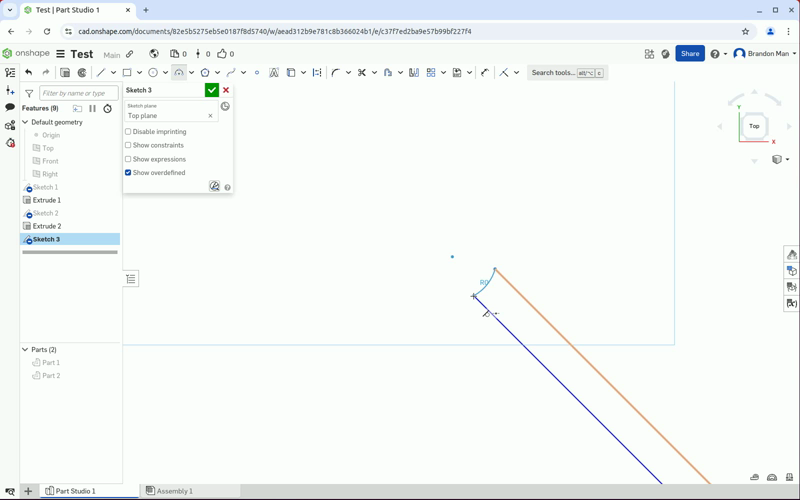
scroll(-6)
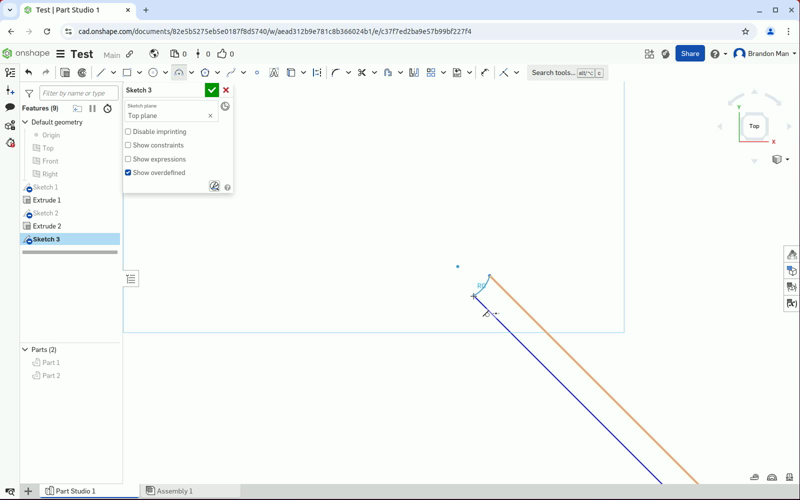
scroll(-6)
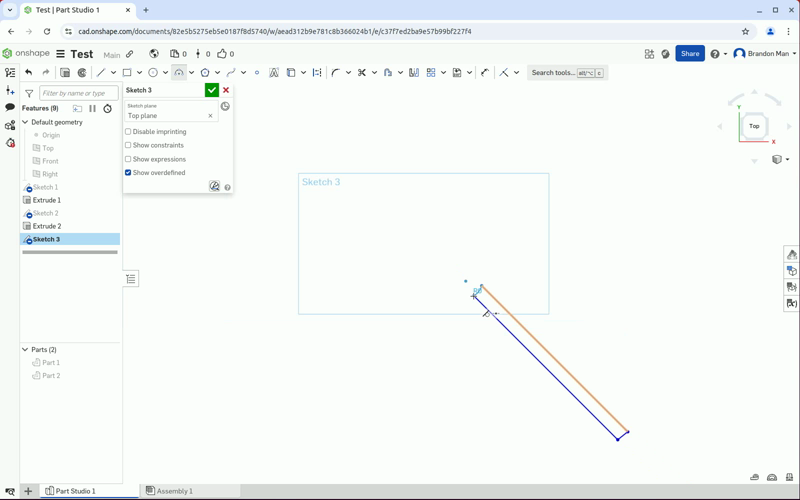
scroll(-6)
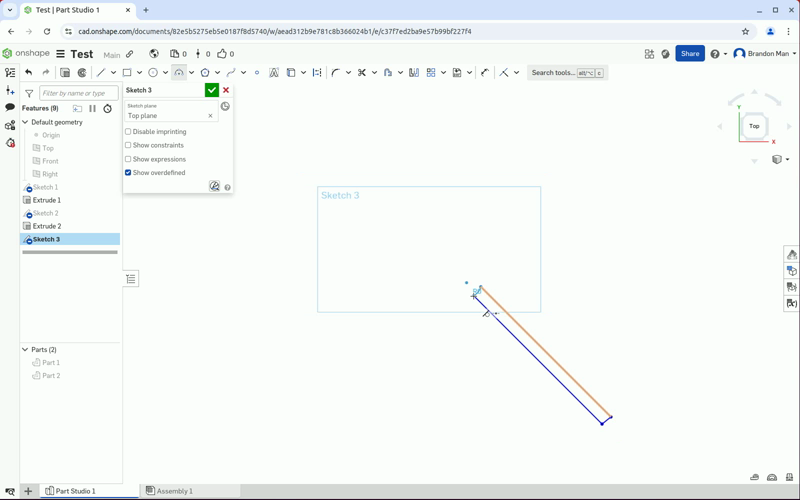
scroll(-6)
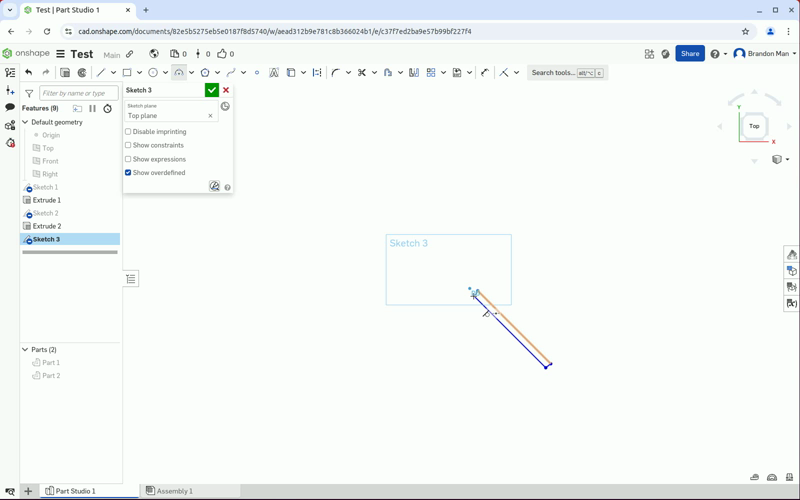
scroll(-6)
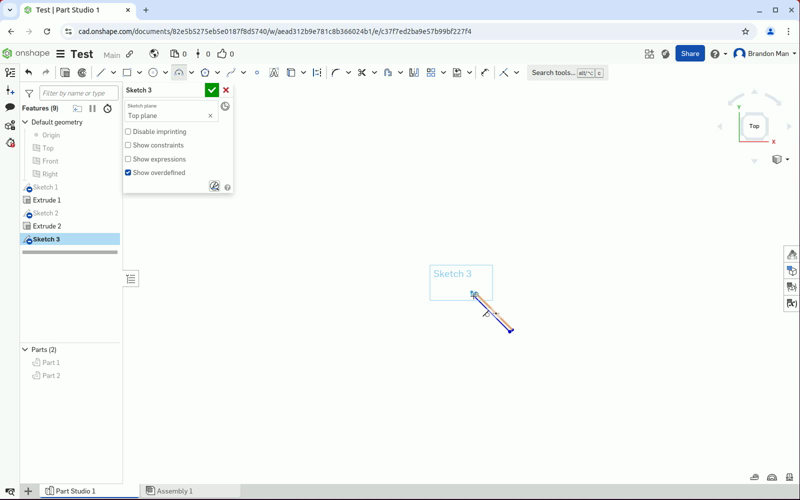
key_down(shift)
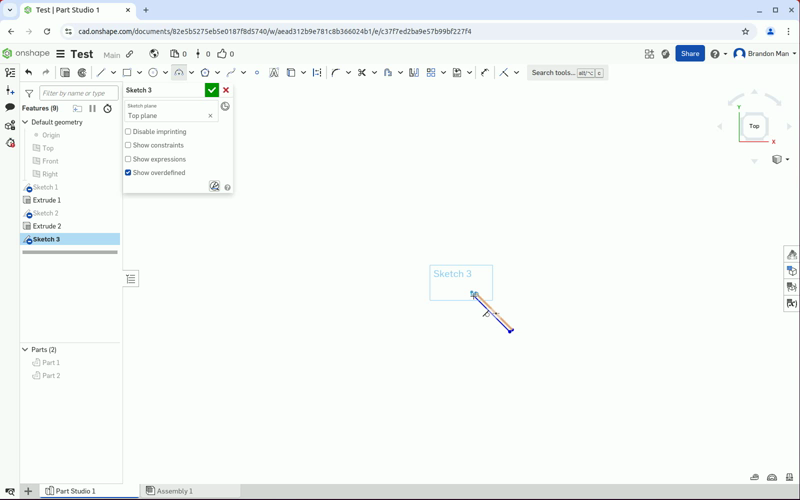
mouse_move(474, 294)
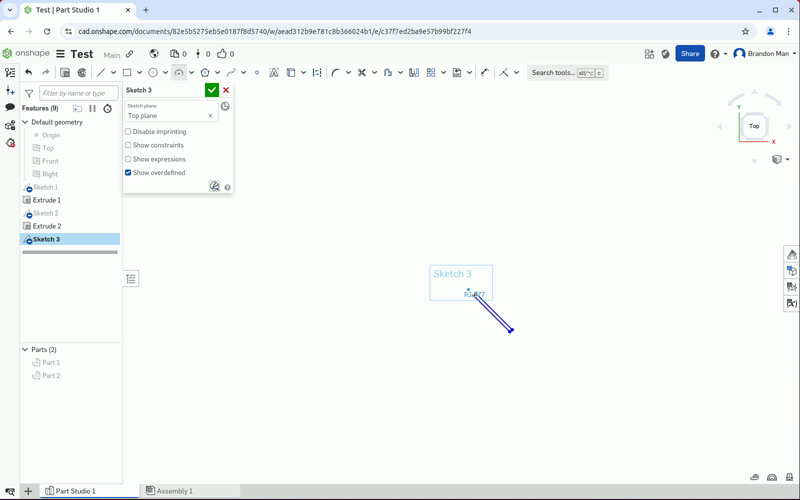
scroll(6)
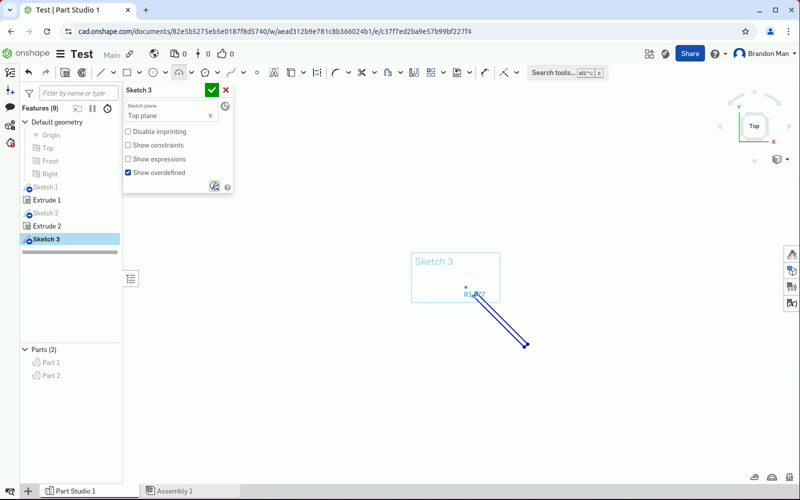
scroll(6)
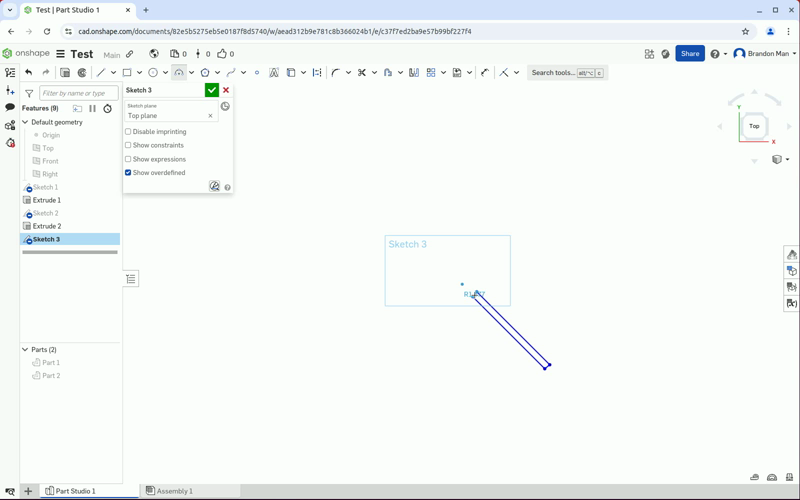
scroll(6)
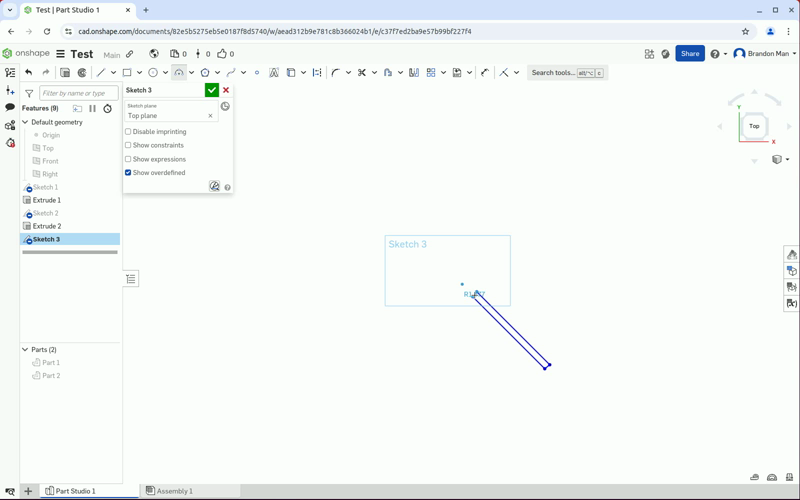
scroll(6)
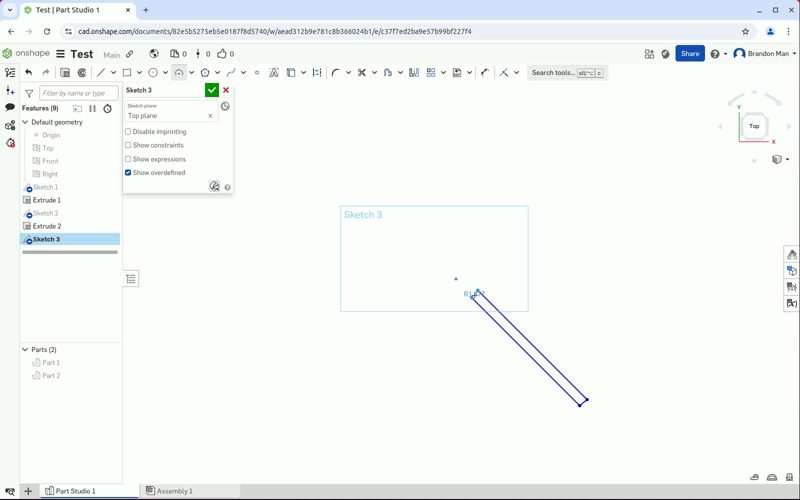
scroll(6)
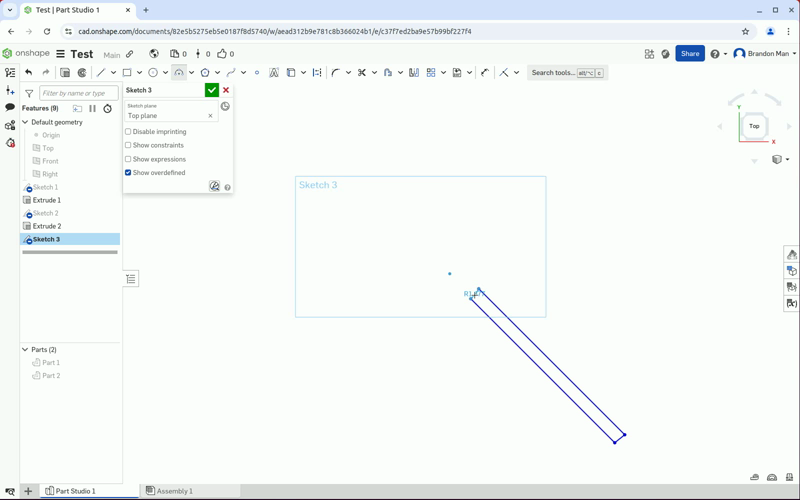
scroll(6)
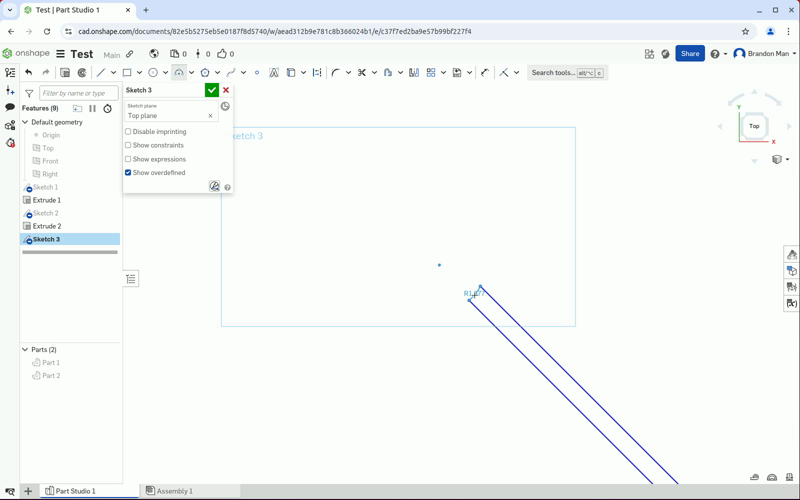
scroll(6)
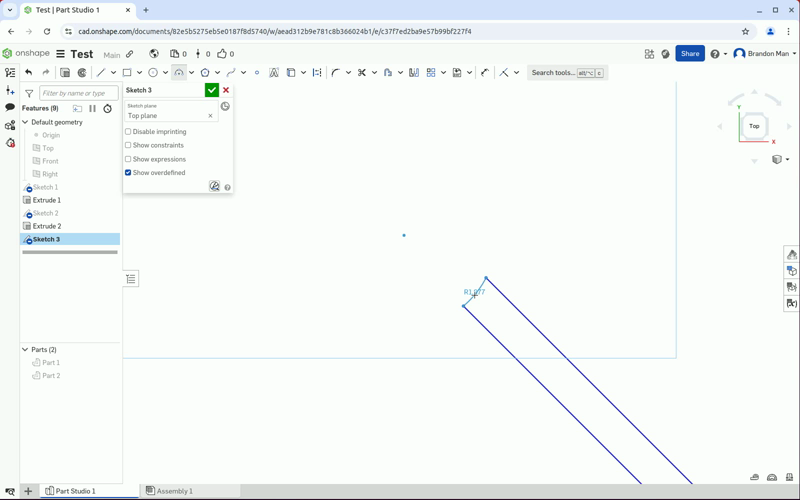
click(474, 294)
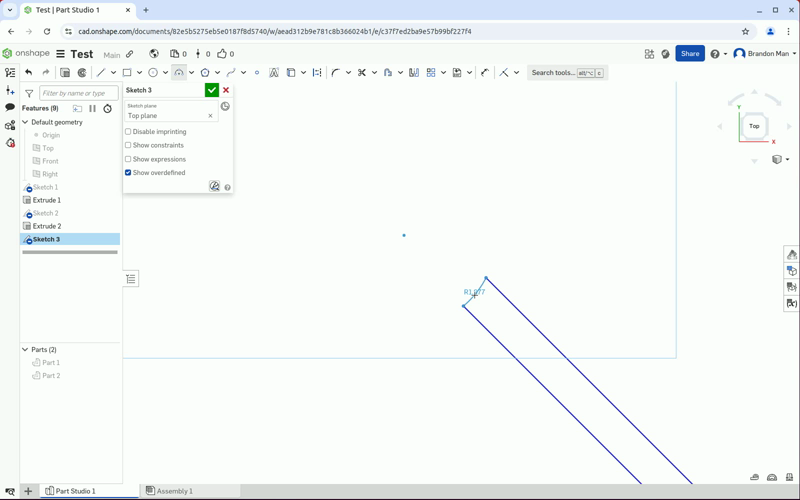
scroll(-6)
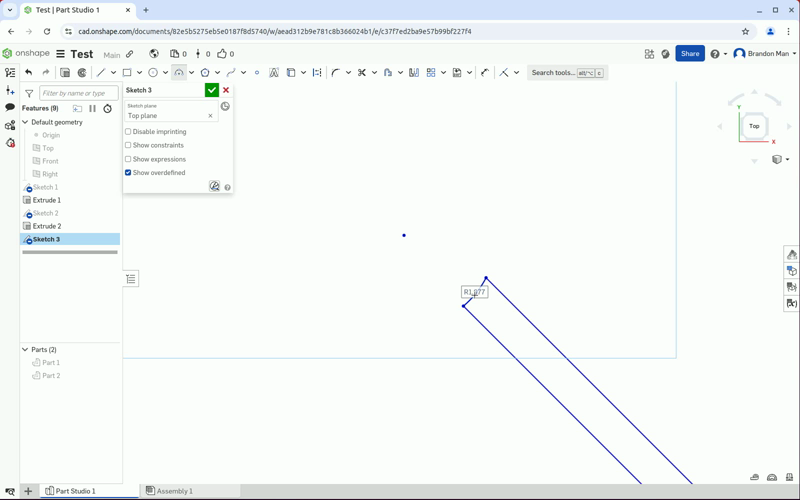
scroll(-6)
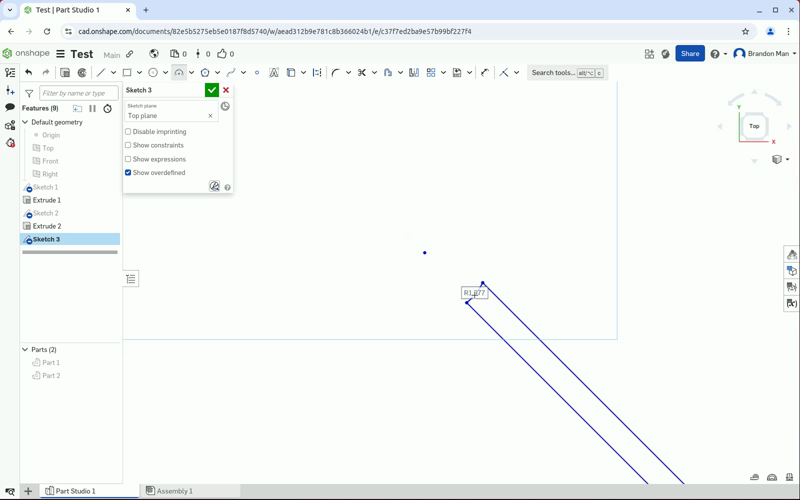
scroll(-6)
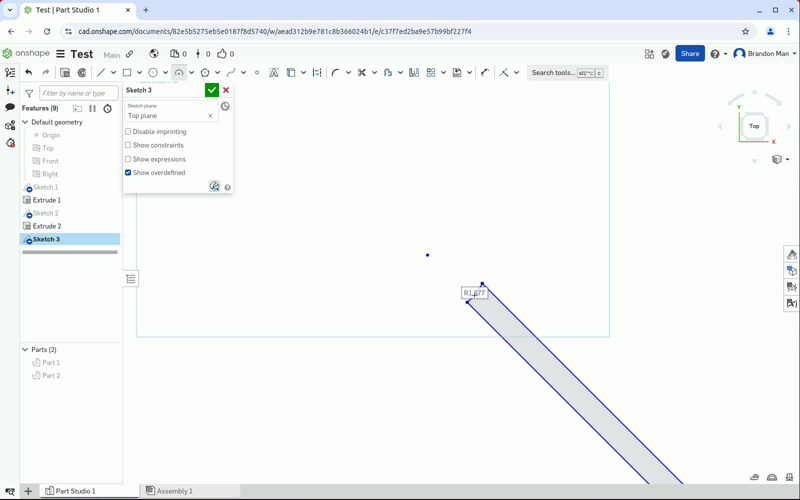
scroll(-6)
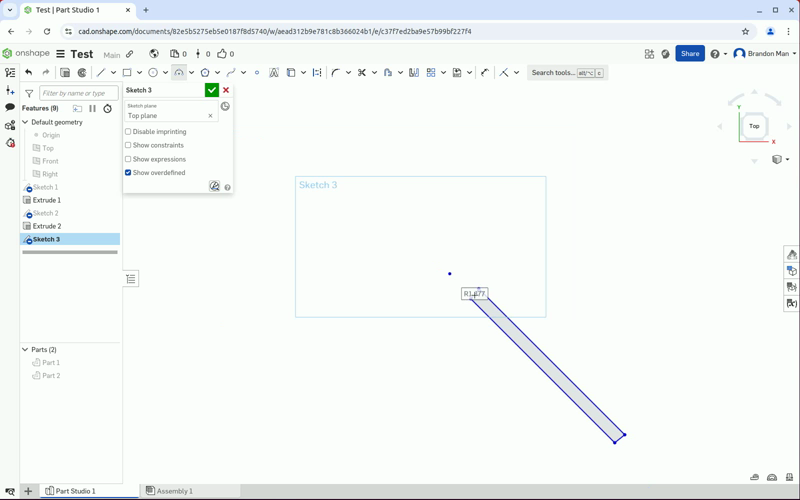
scroll(-6)
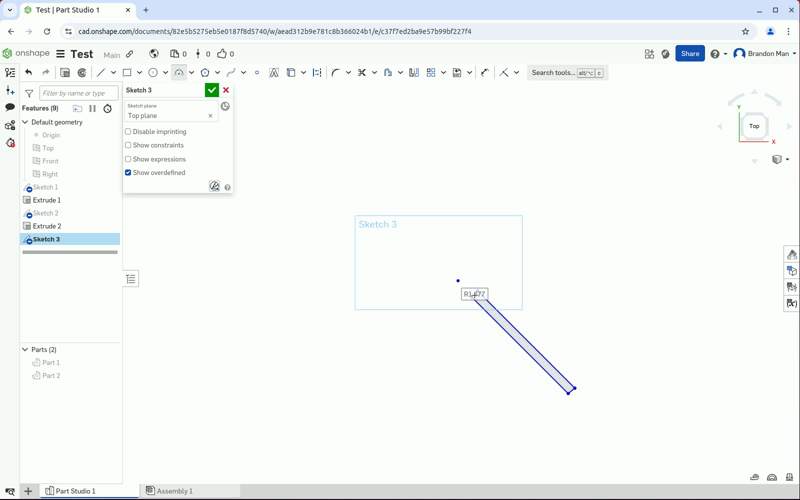
scroll(-6)
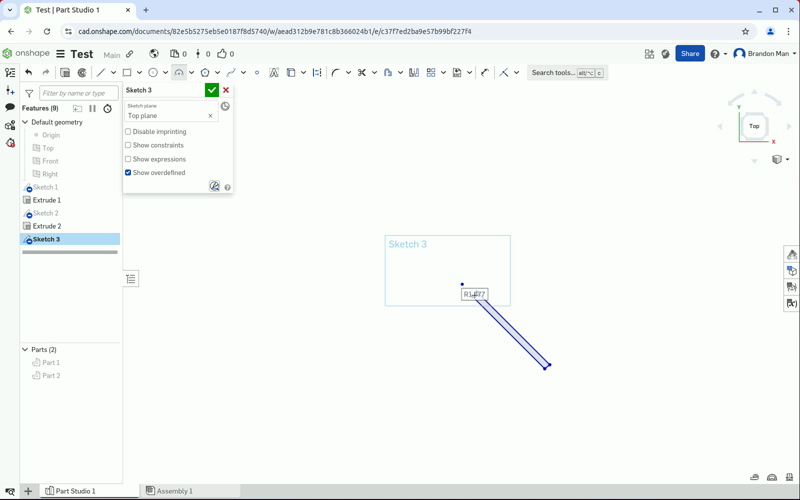
scroll(-6)
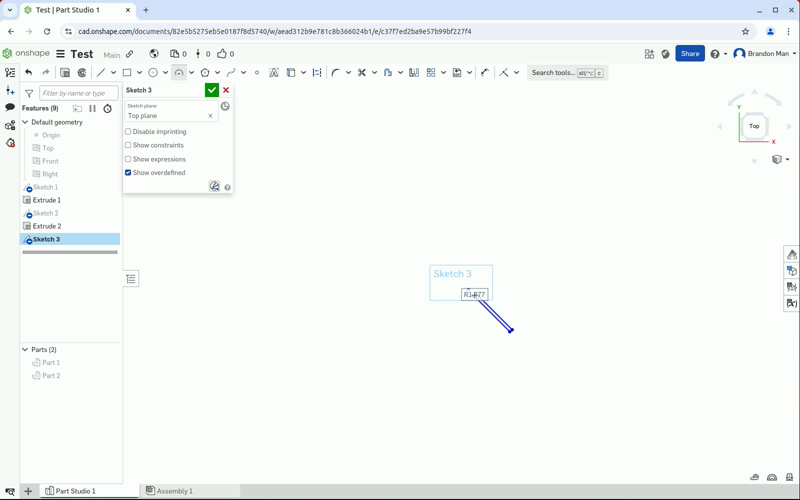
key_up(shift)
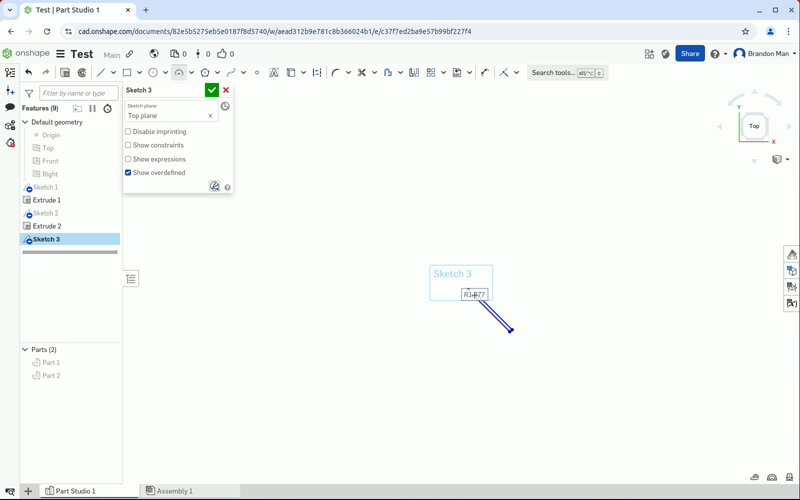
key(esc)
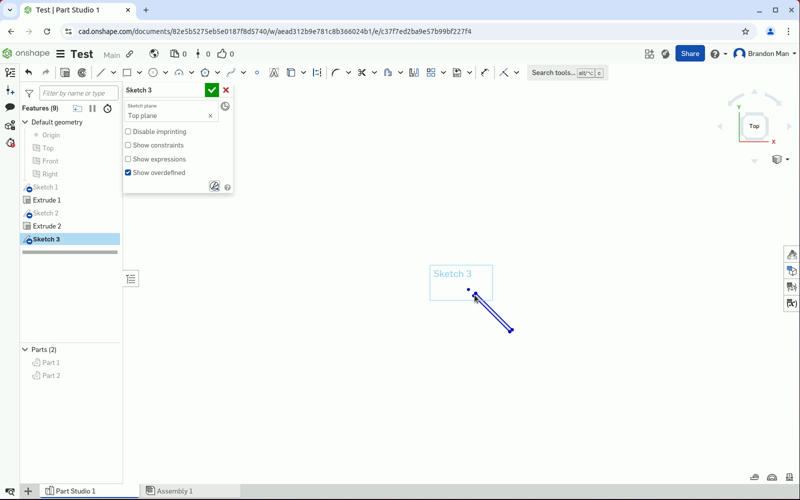
mouse_move(495, 314)
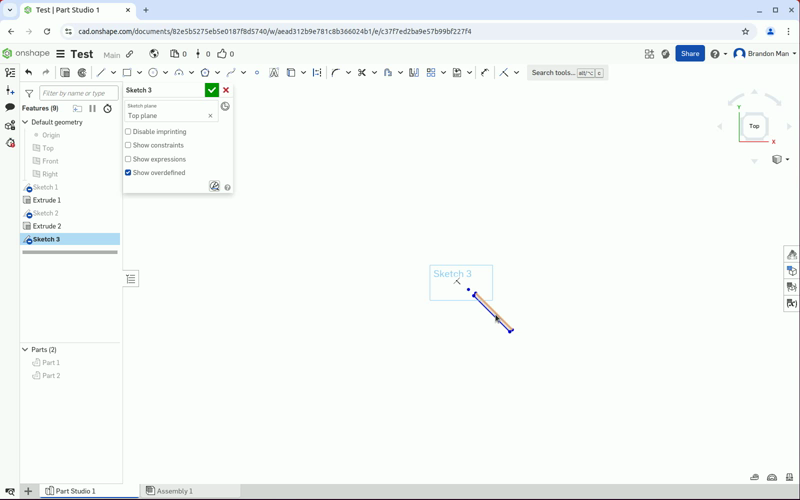
scroll(6)
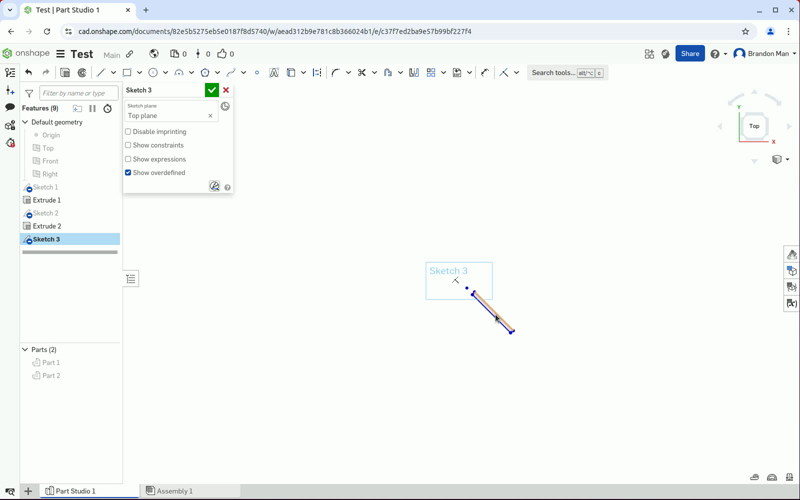
scroll(6)
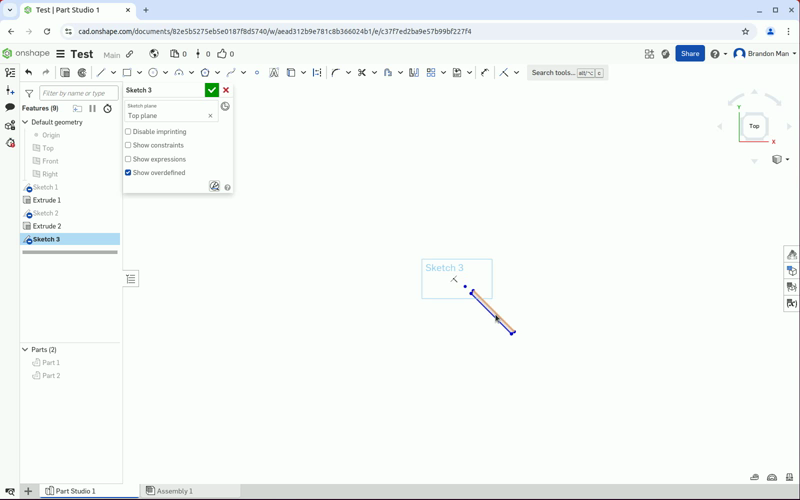
scroll(6)
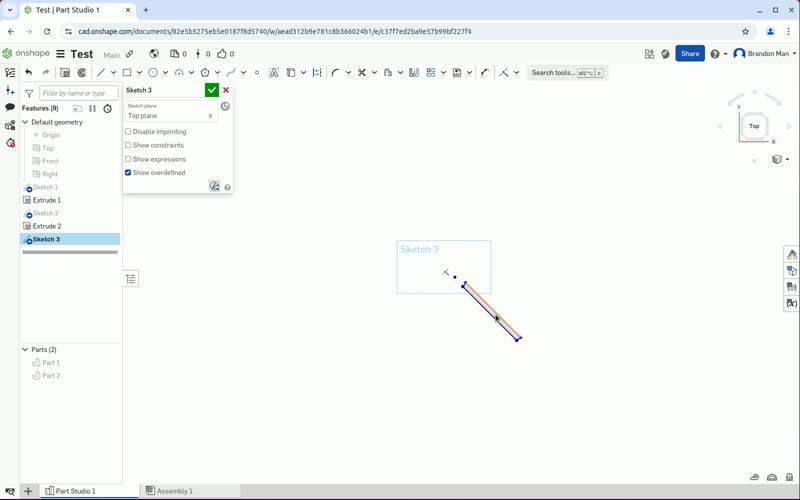
scroll(6)
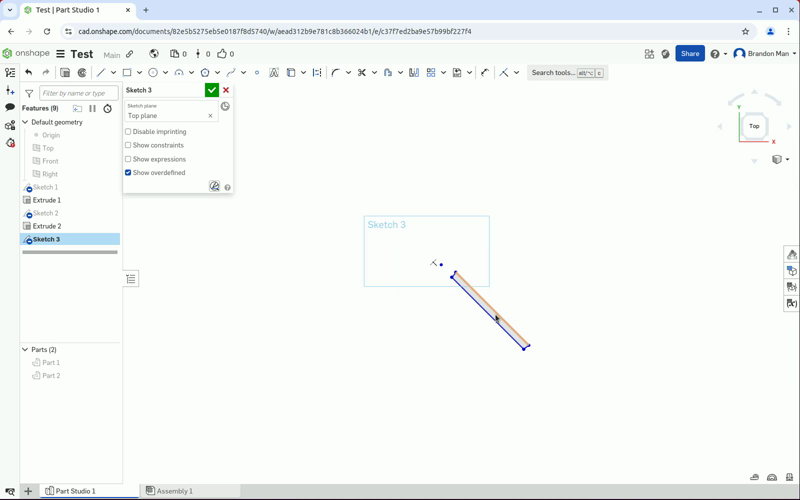
scroll(6)
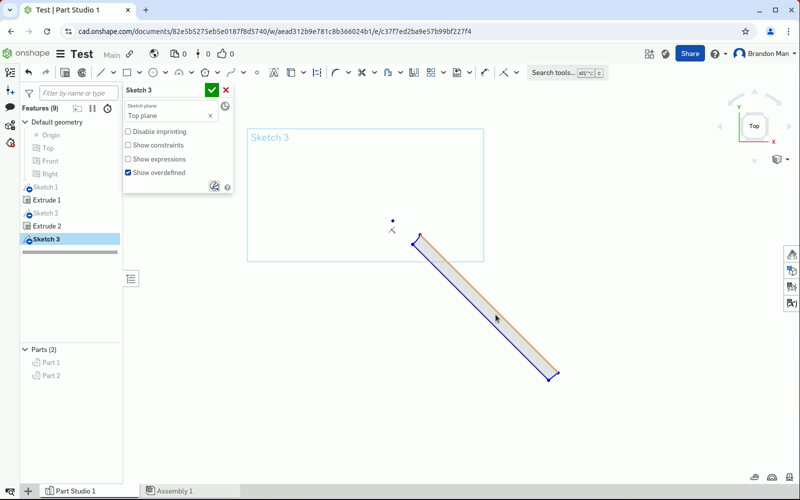
scroll(6)
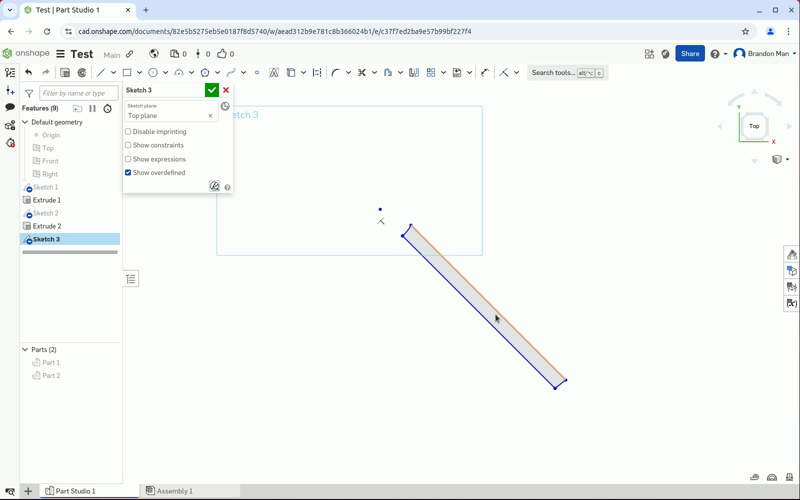
scroll(6)
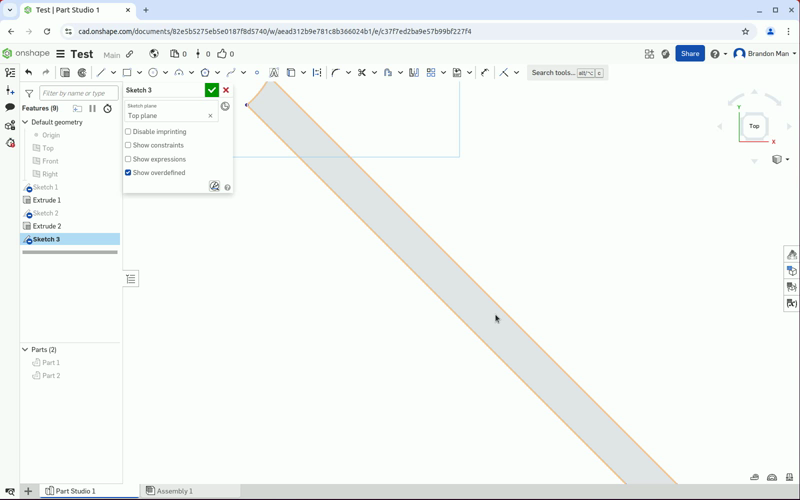
click(495, 314)
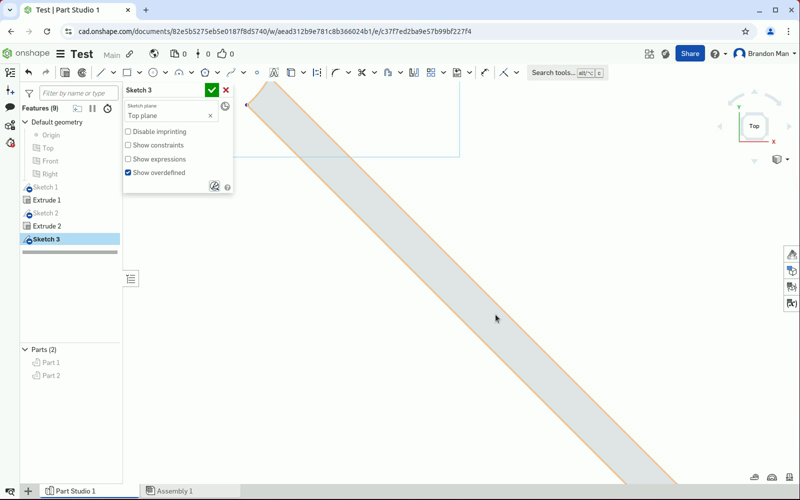
scroll(-6)
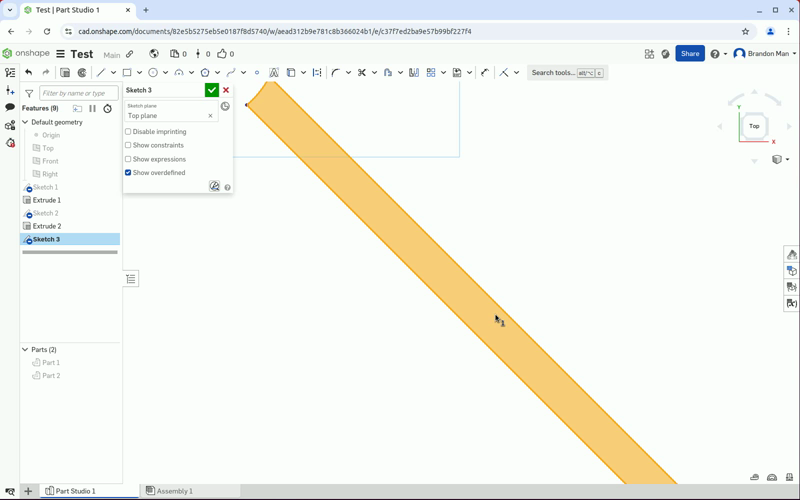
scroll(-6)
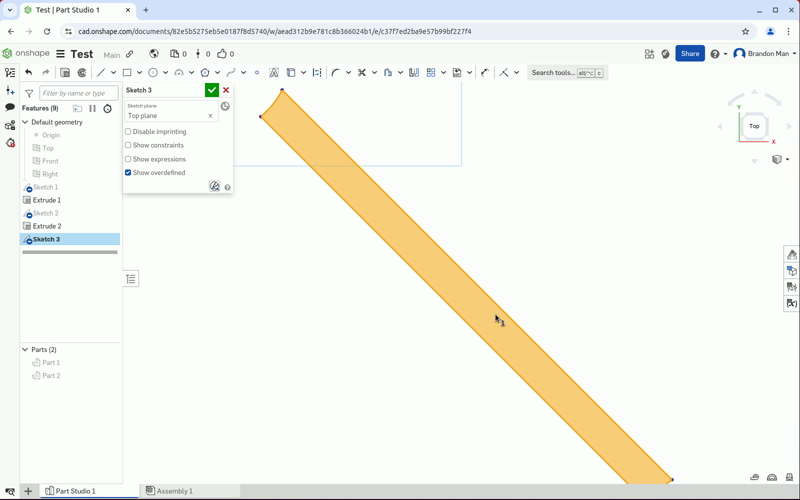
scroll(-6)
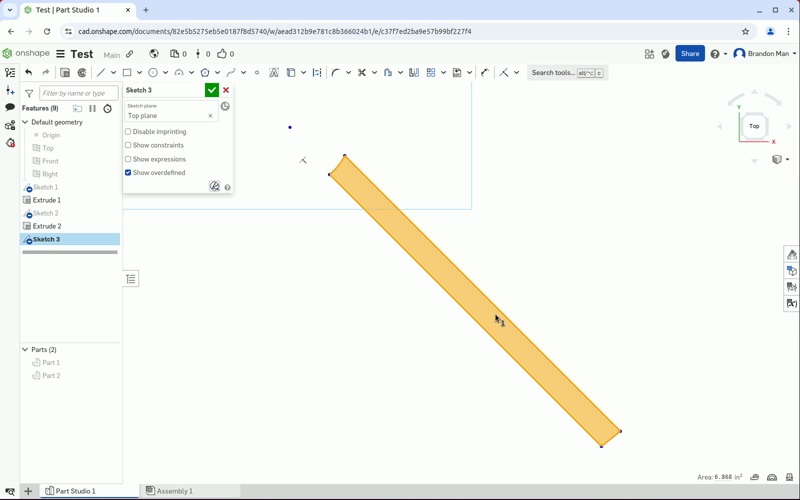
scroll(-6)
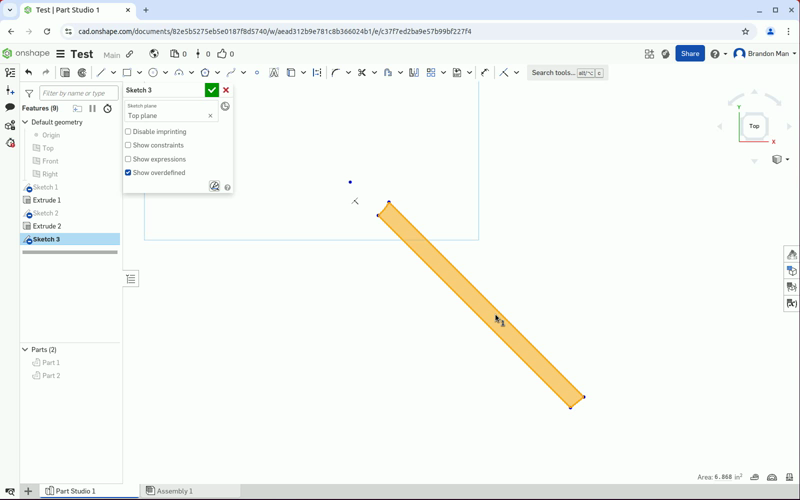
scroll(-6)
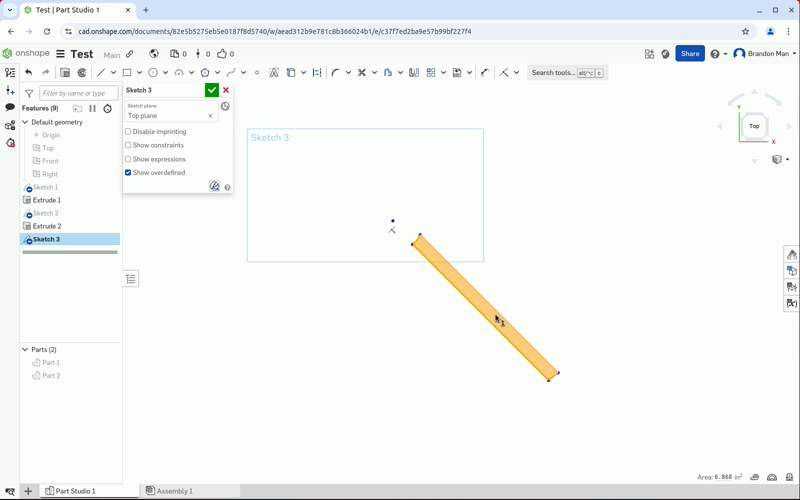
scroll(-6)
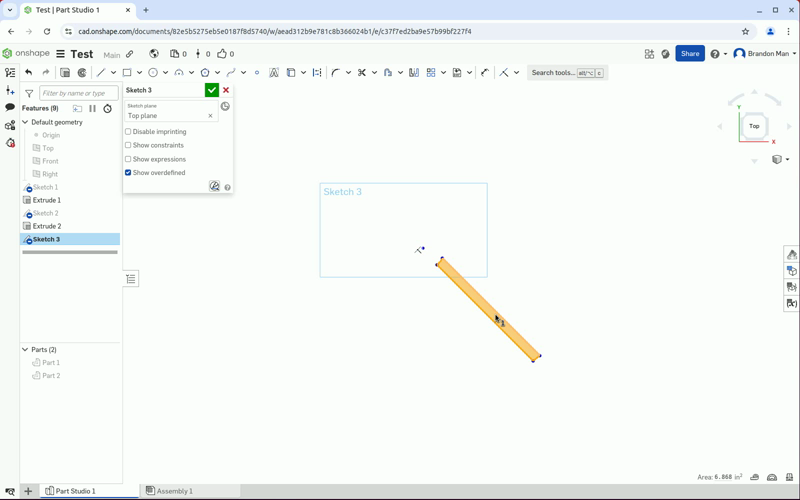
scroll(-6)
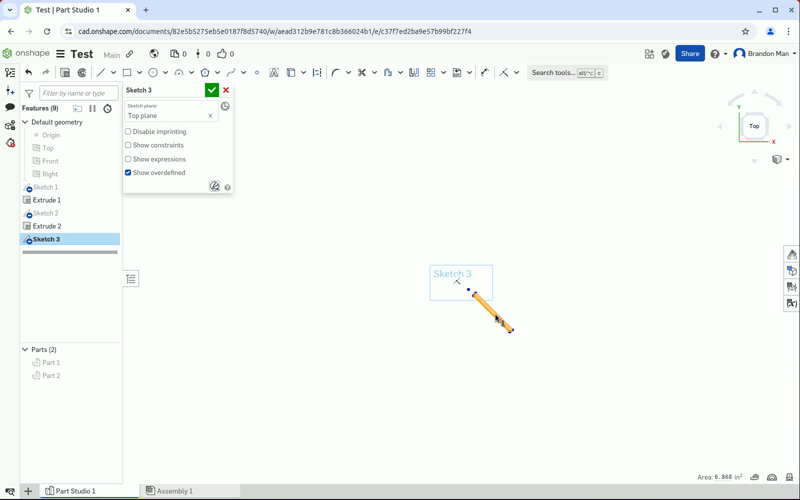
mouse_move(73, 352)
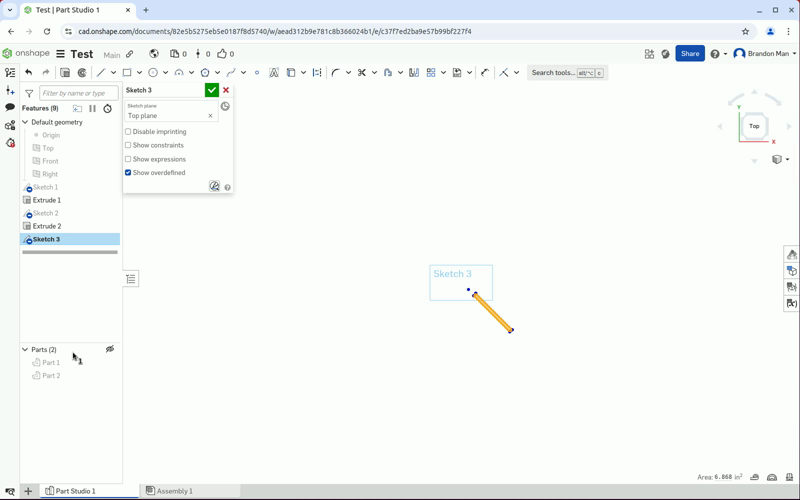
key(shift+y)
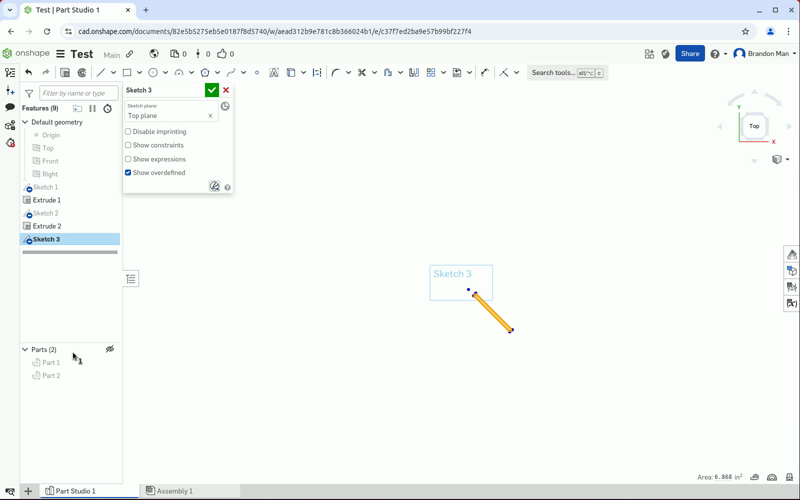
key(shift+e)
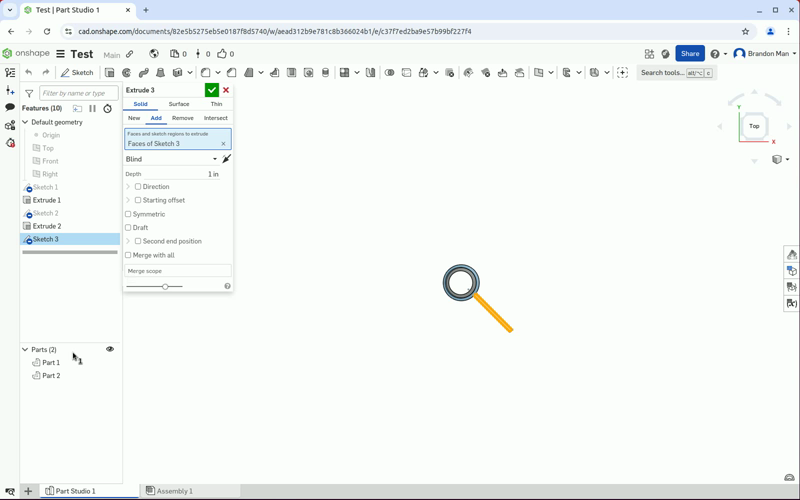
mouse_move(143, 106)
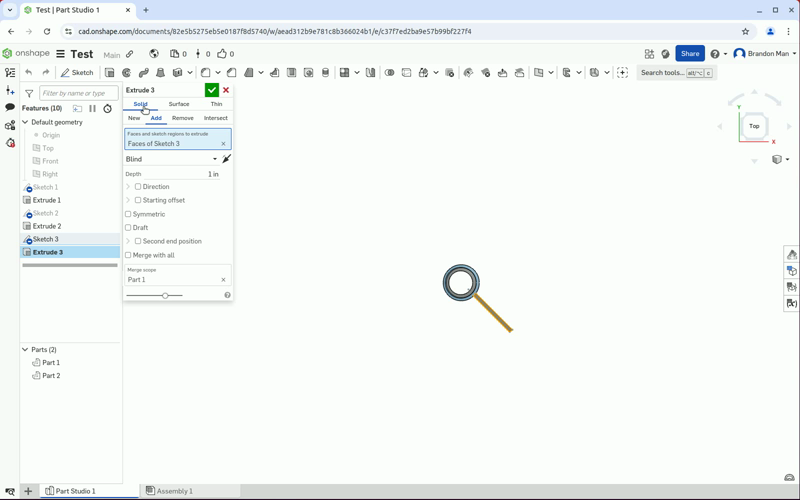
click(143, 106)
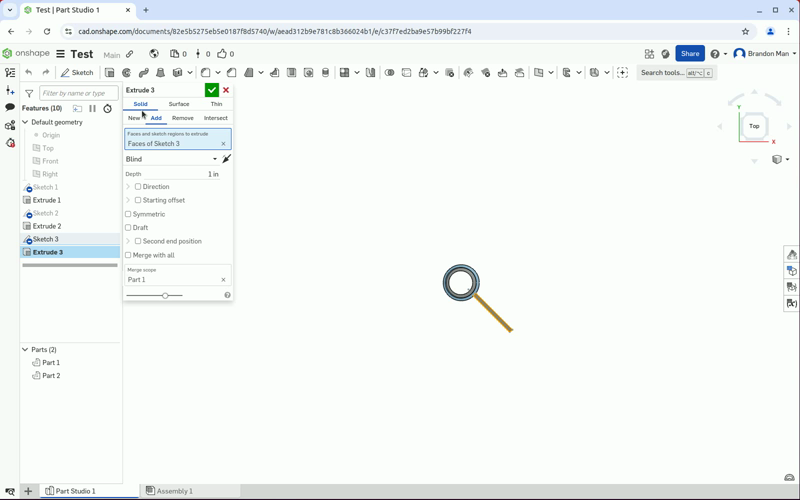
mouse_move(137, 120)
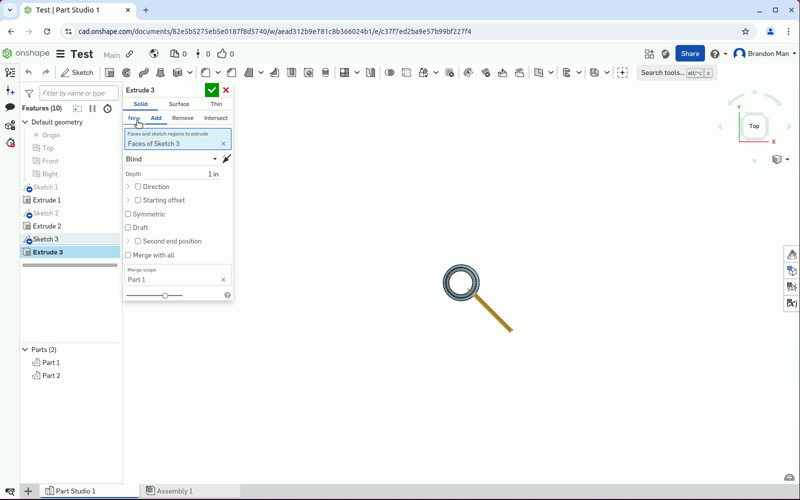
click(137, 120)
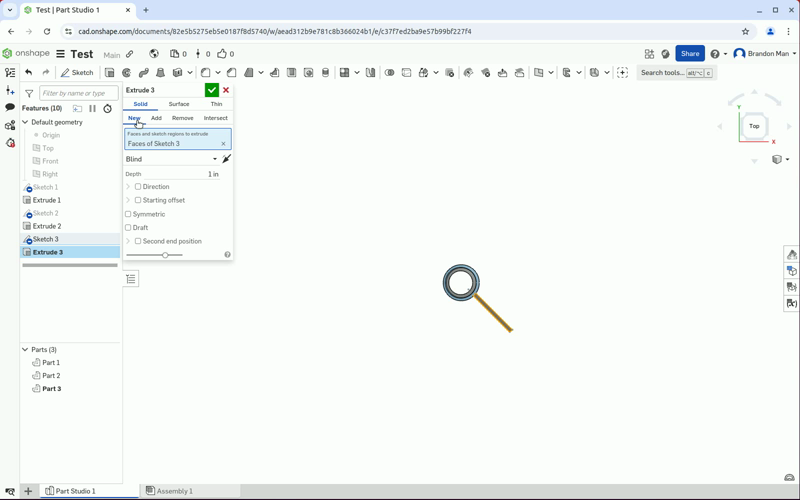
key(tab, 4)
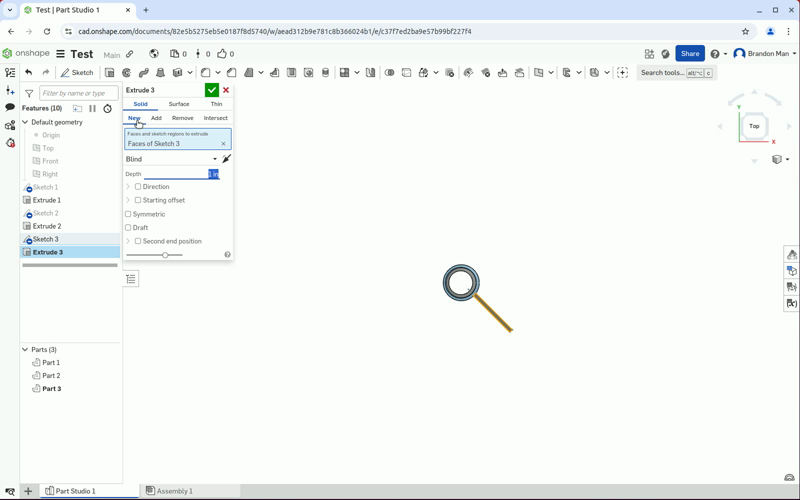
text(0.482)
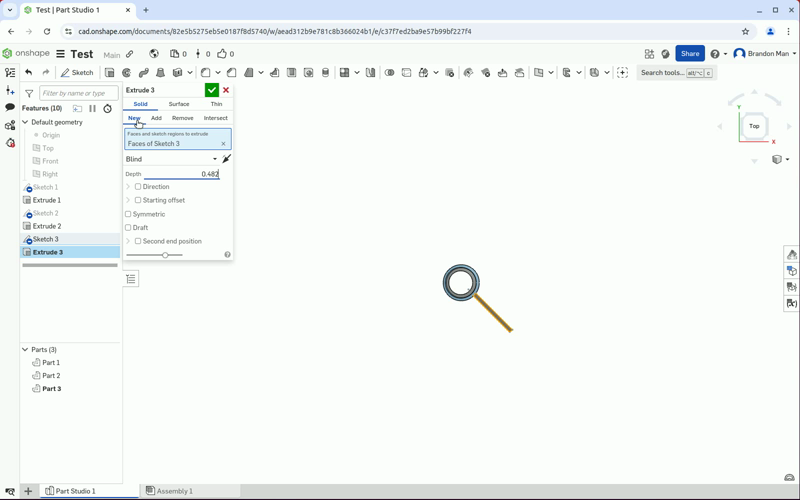
key(tab, 3)
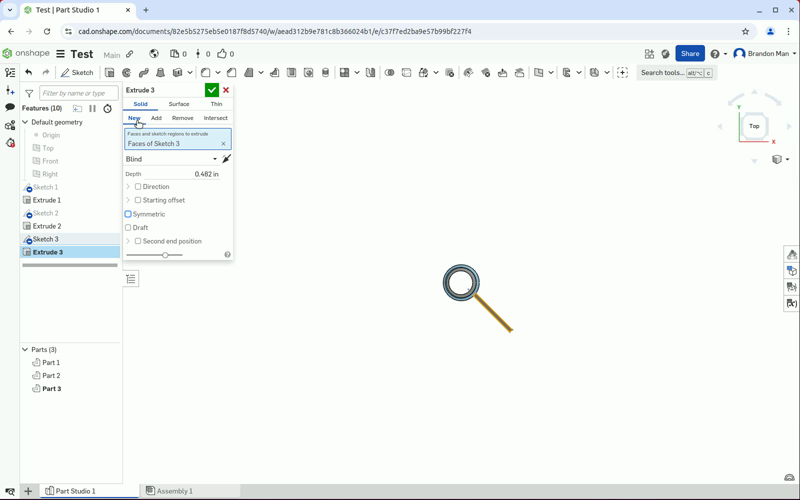
key(space)
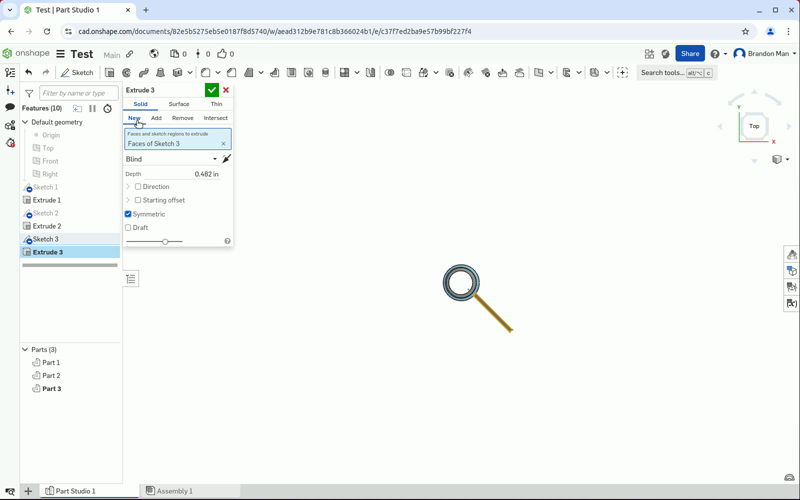
key(enter)
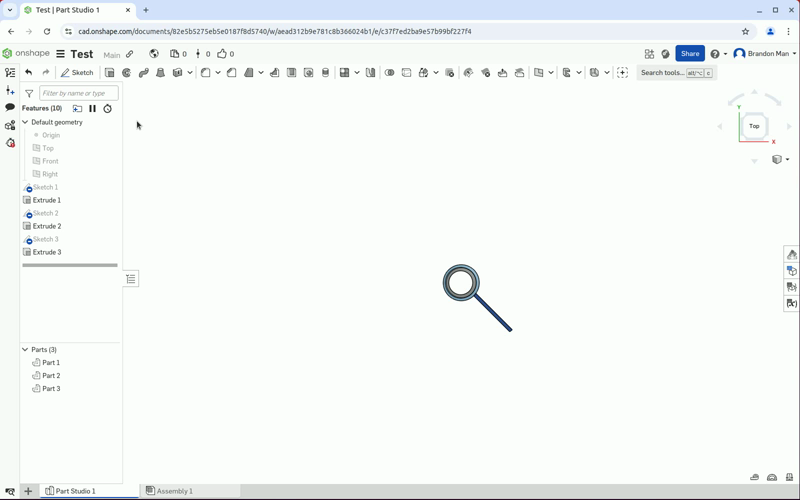
key(shift+h)
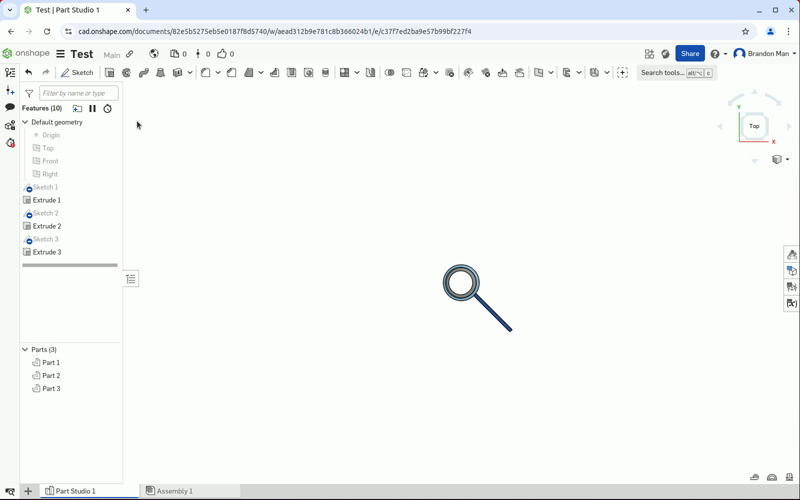
key(shift+h)
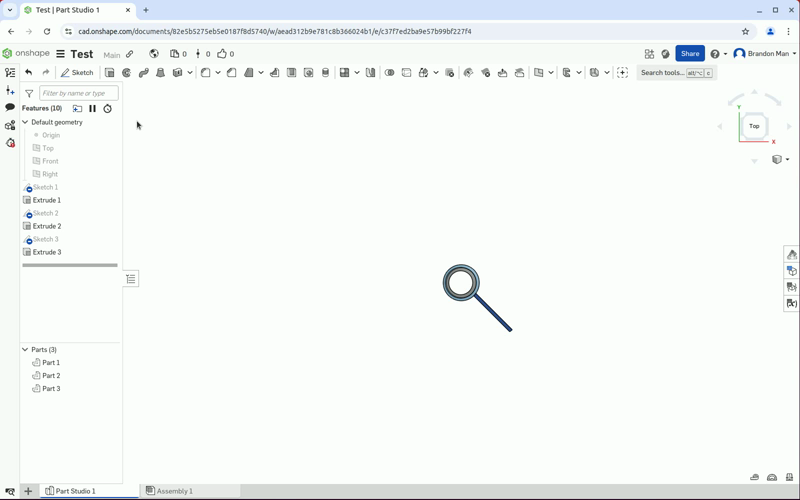
mouse_move(73, 189)
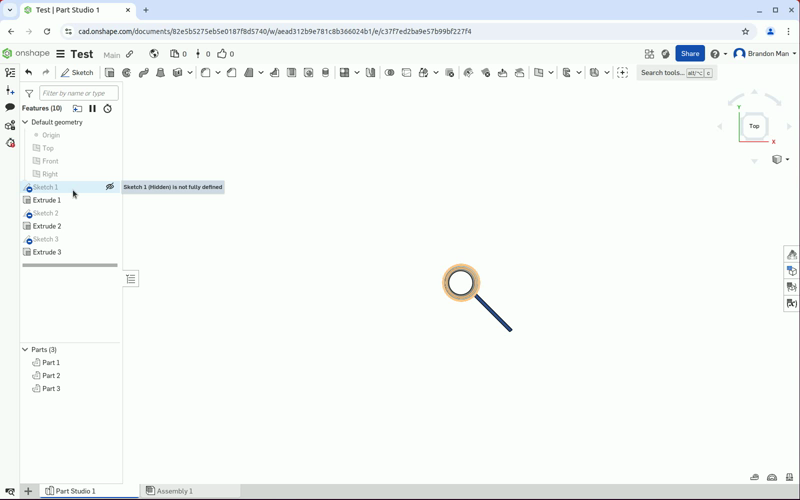
click(73, 189)
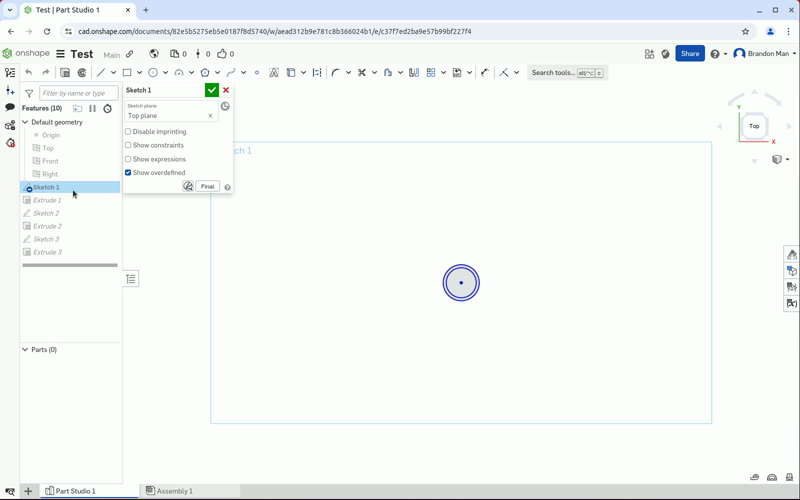
mouse_move(229, 92)
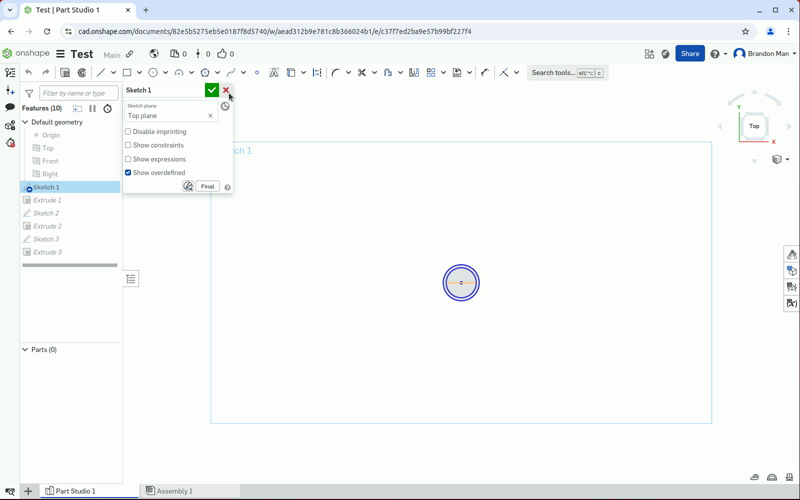
click(229, 92)
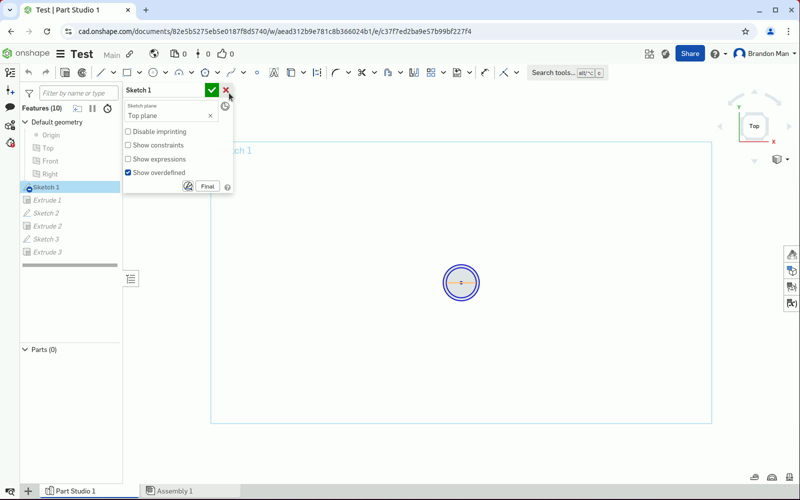
key(shift+s)
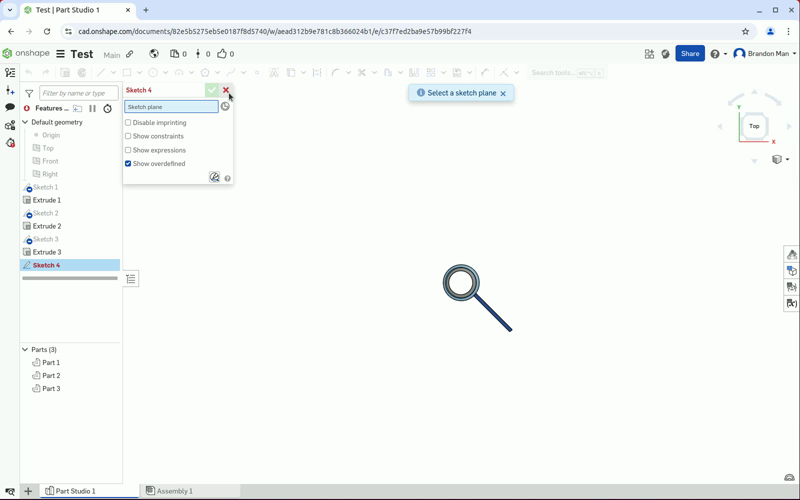
mouse_move(73, 150)
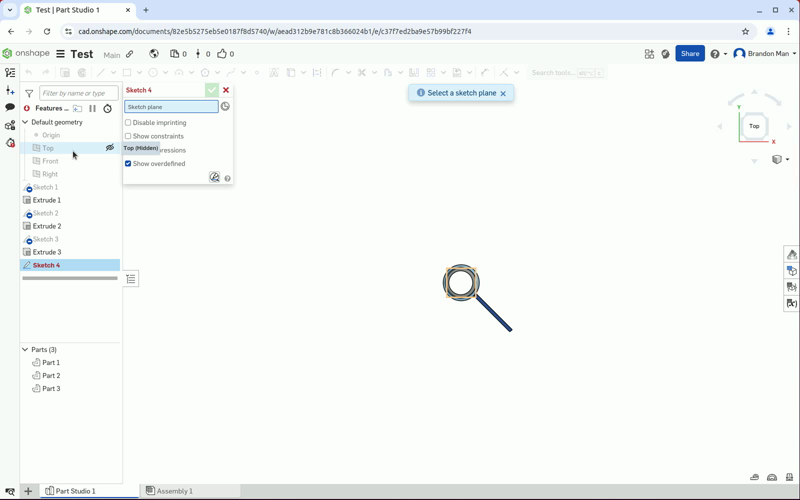
click(73, 150)
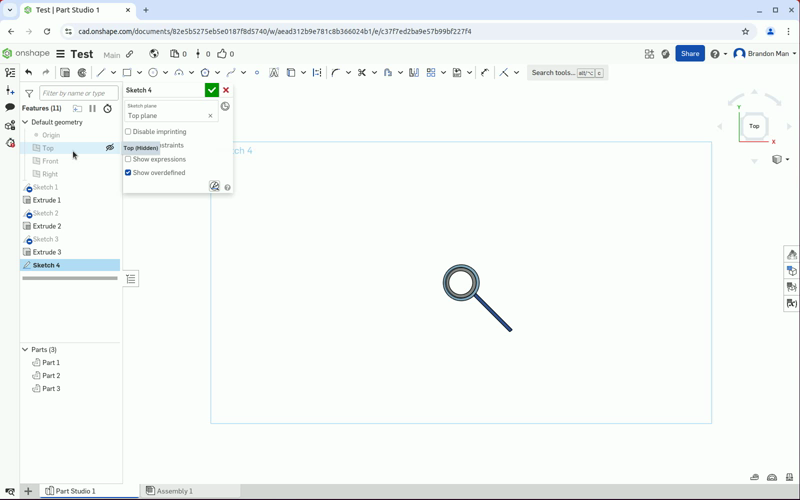
mouse_move(73, 352)
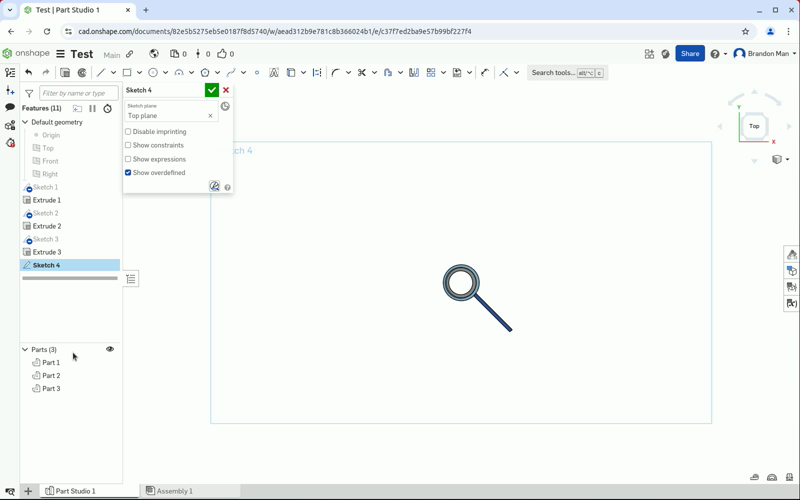
key(y)
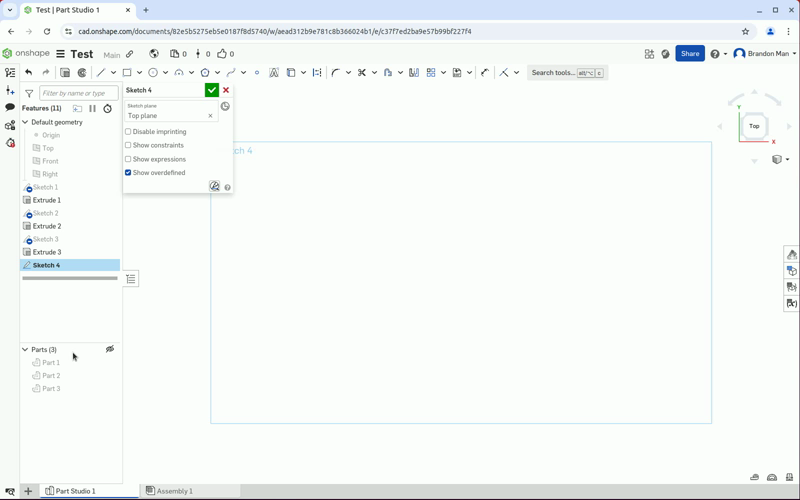
key(l)
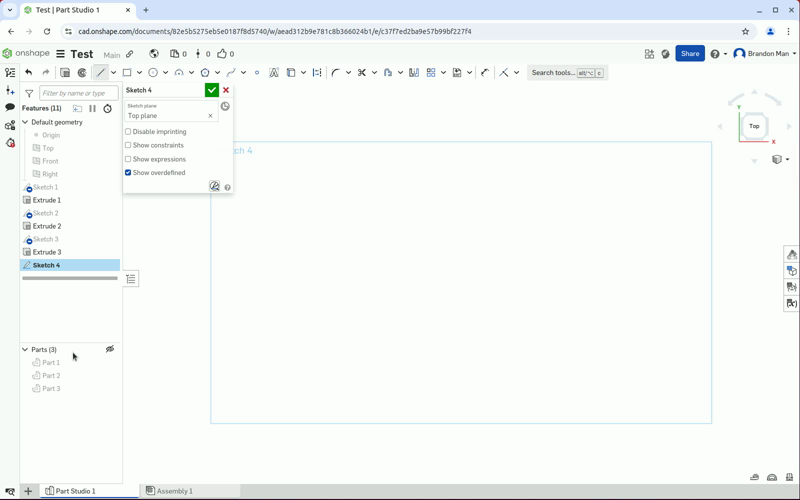
key_down(shift)
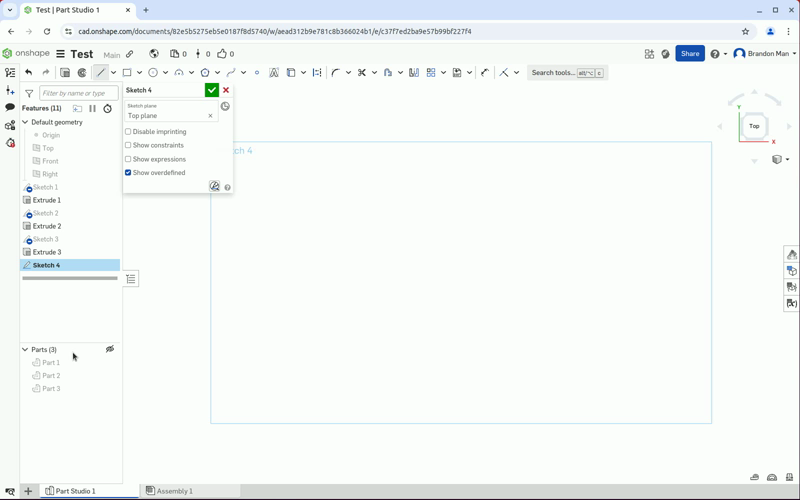
mouse_move(478, 286)
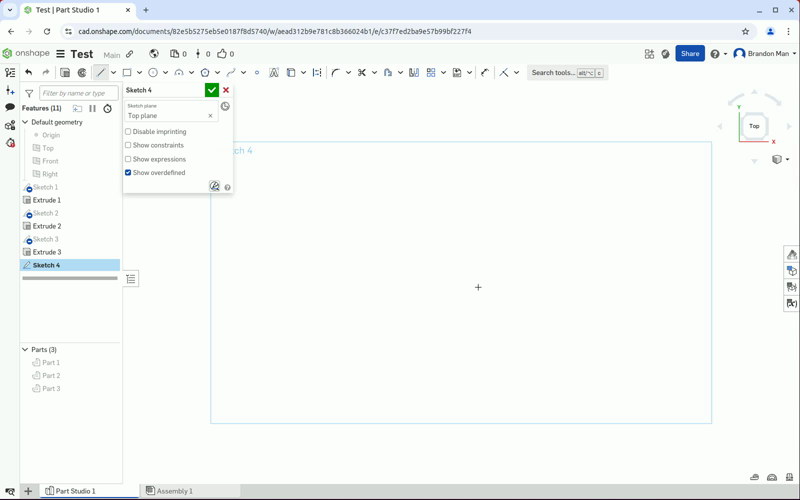
click(478, 286)
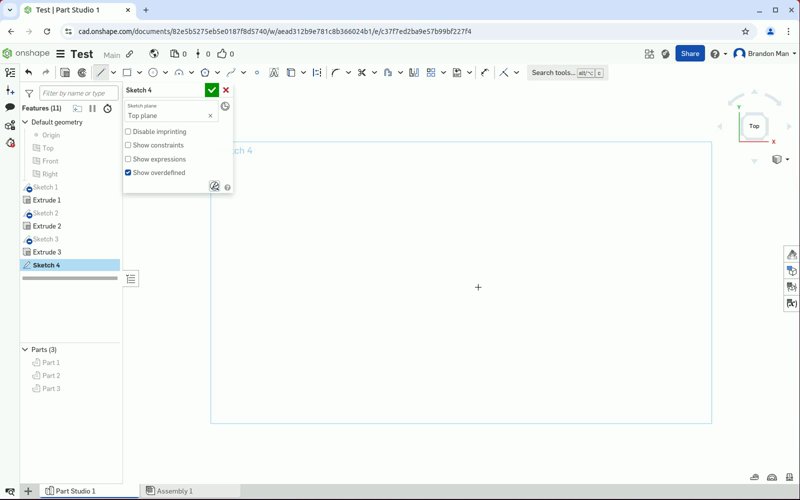
key_up(shift)
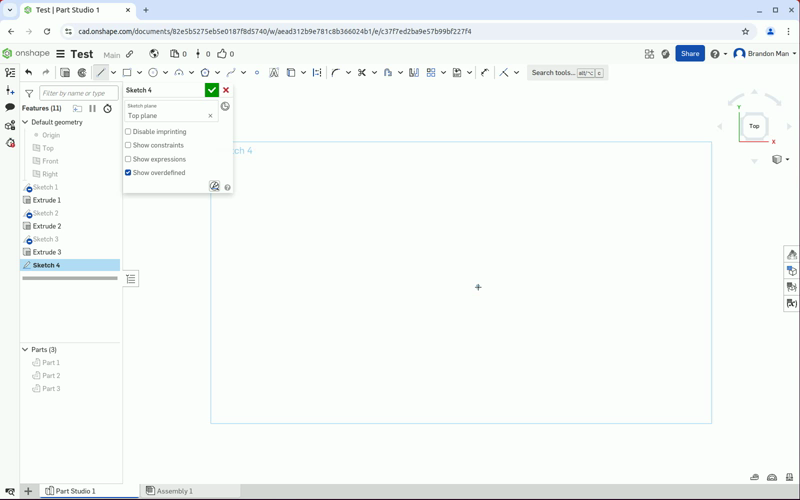
key_down(shift)
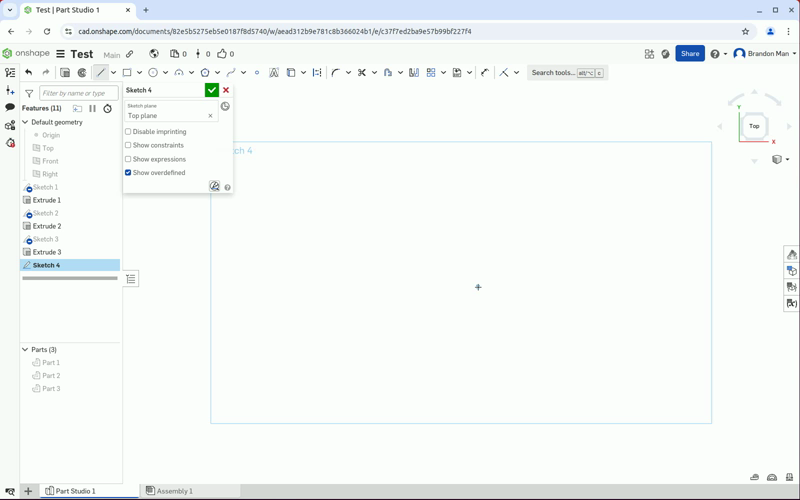
mouse_move(573, 286)
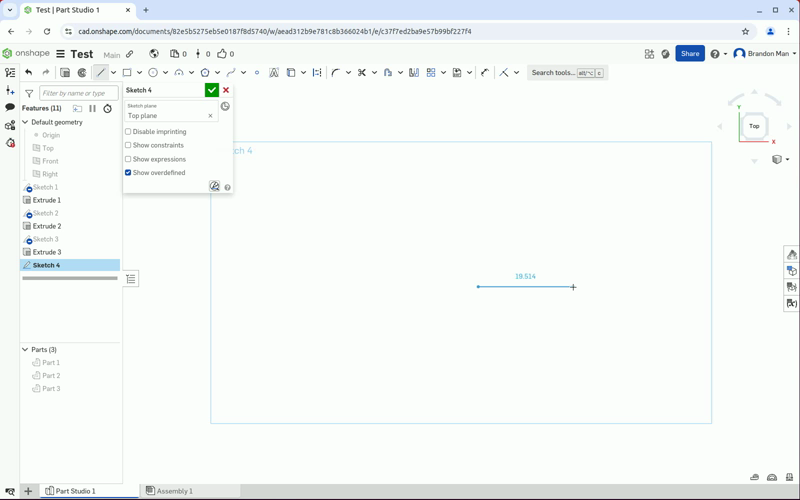
click(573, 286)
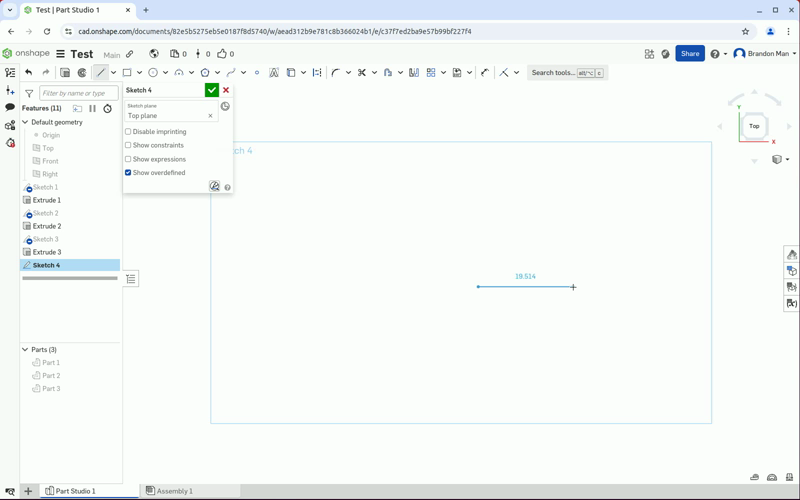
key_up(shift)
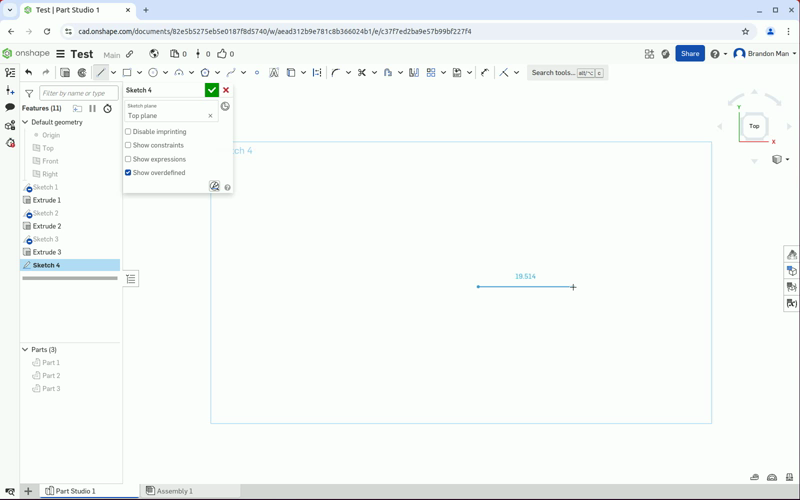
key(esc)
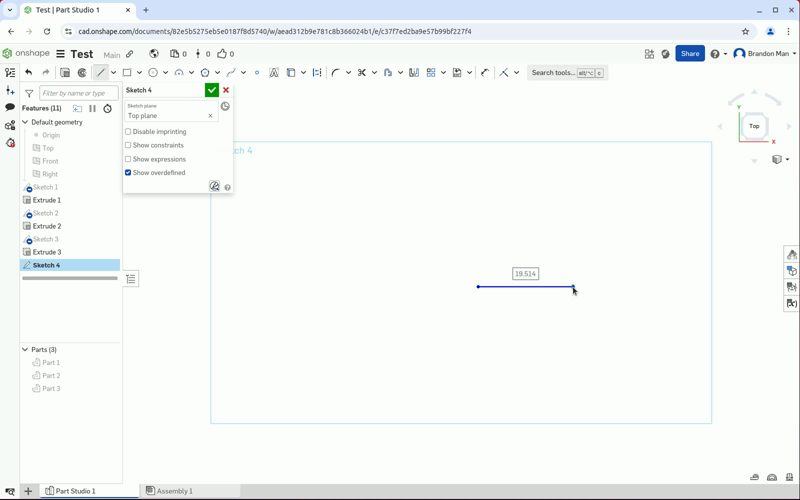
key(a)
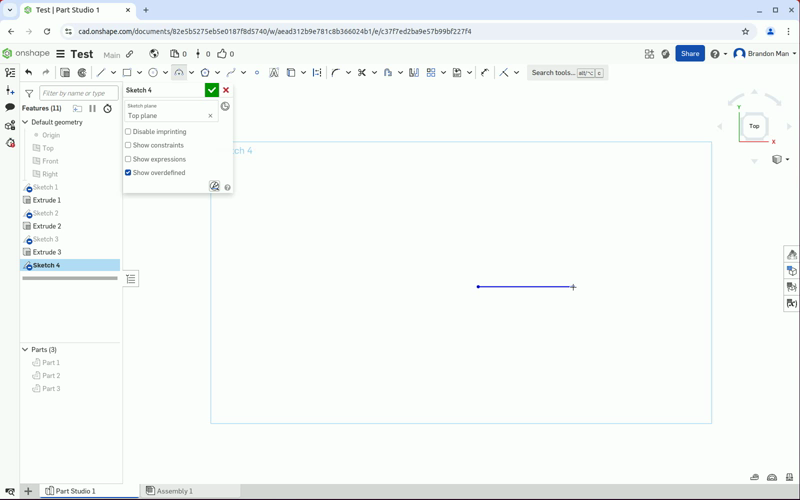
mouse_move(573, 286)
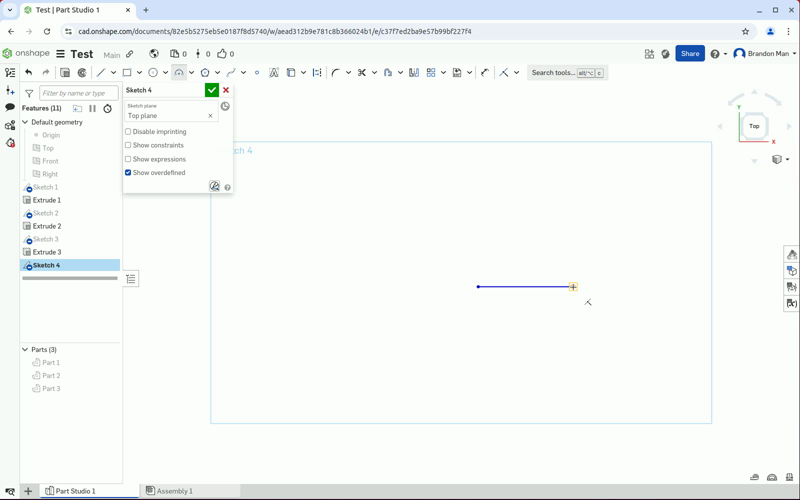
click(573, 286)
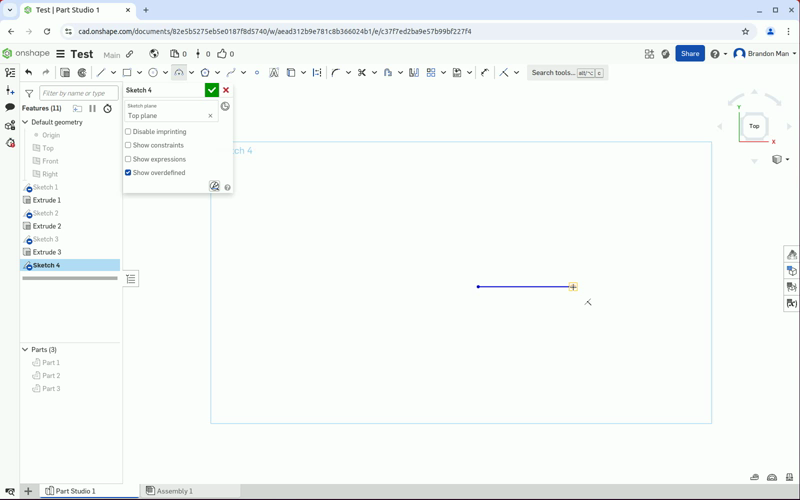
key_down(shift)
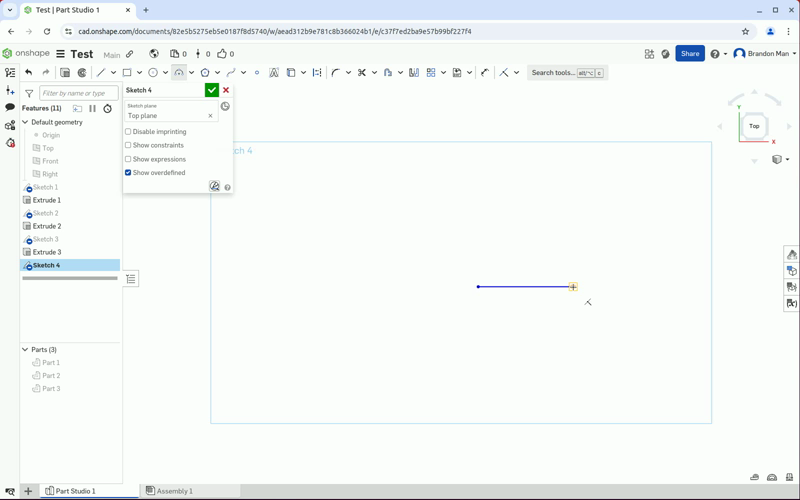
mouse_move(573, 283)
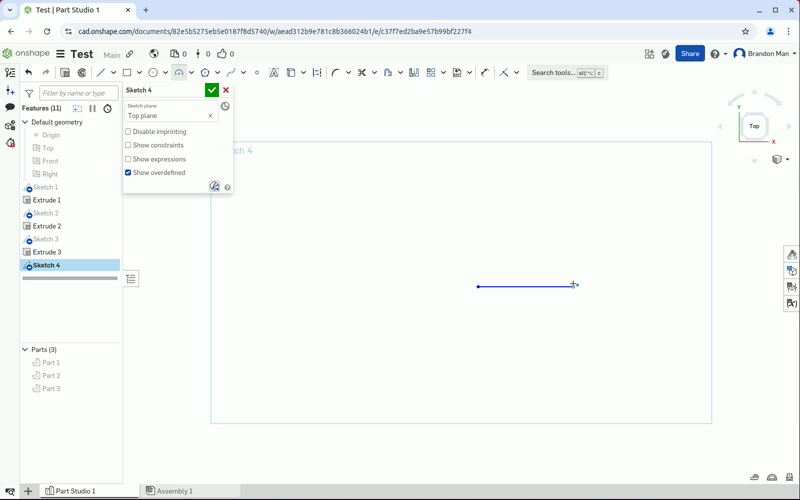
scroll(6)
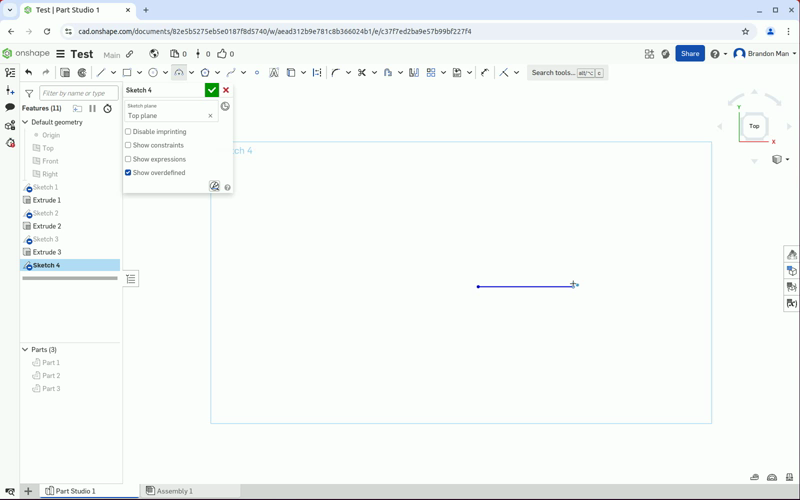
scroll(6)
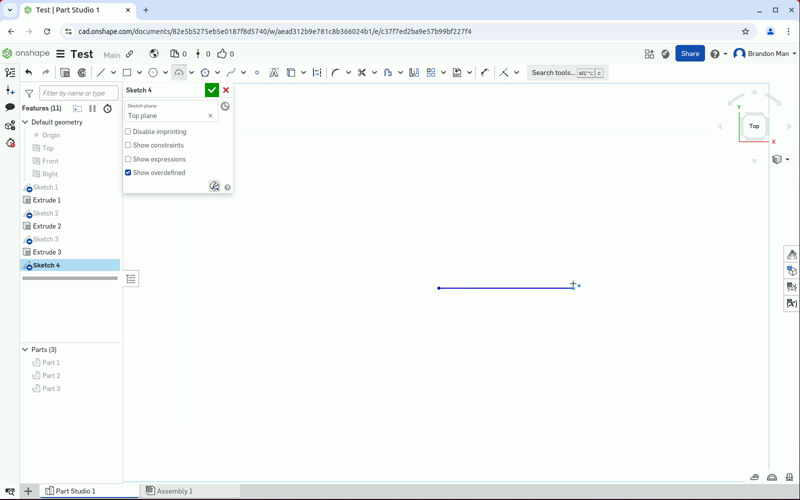
scroll(6)
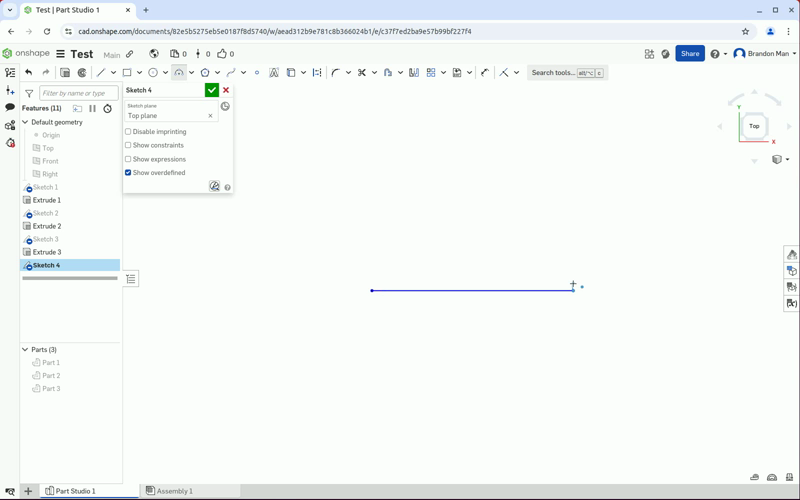
scroll(6)
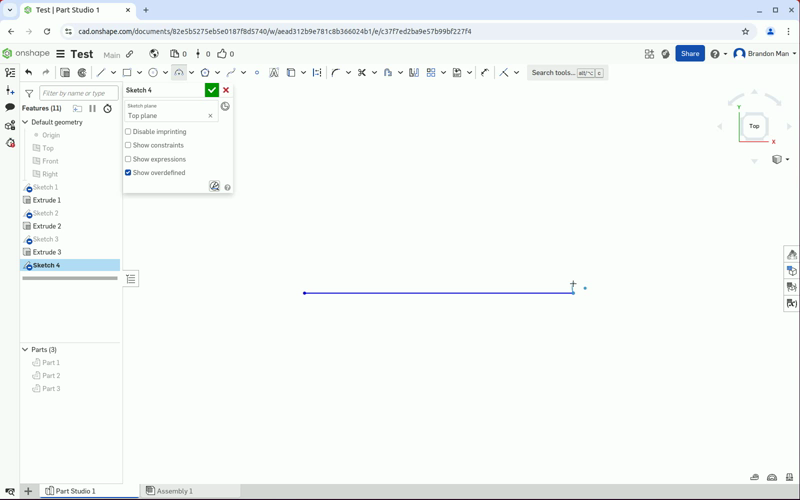
scroll(6)
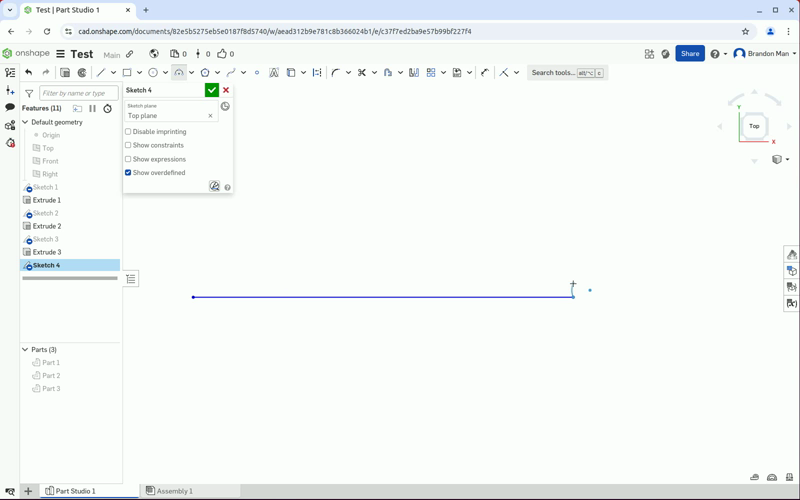
scroll(6)
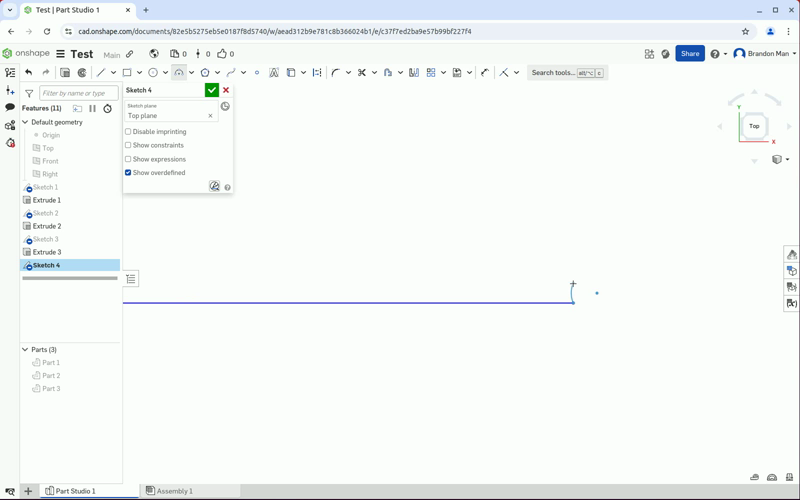
scroll(6)
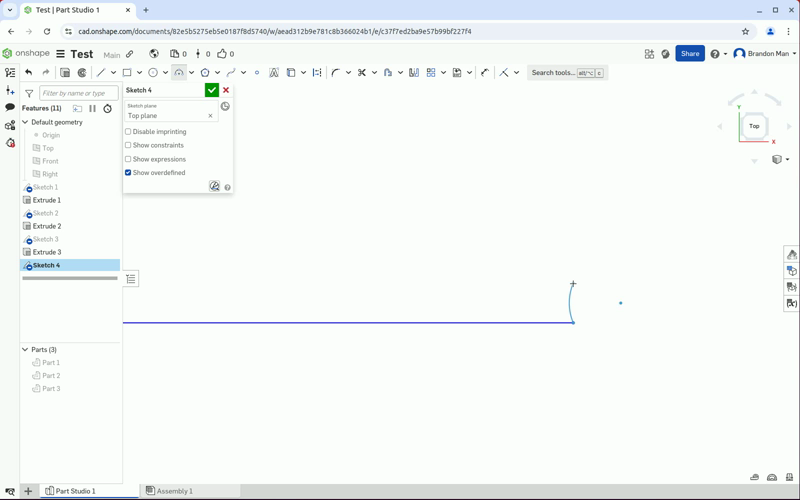
click(573, 283)
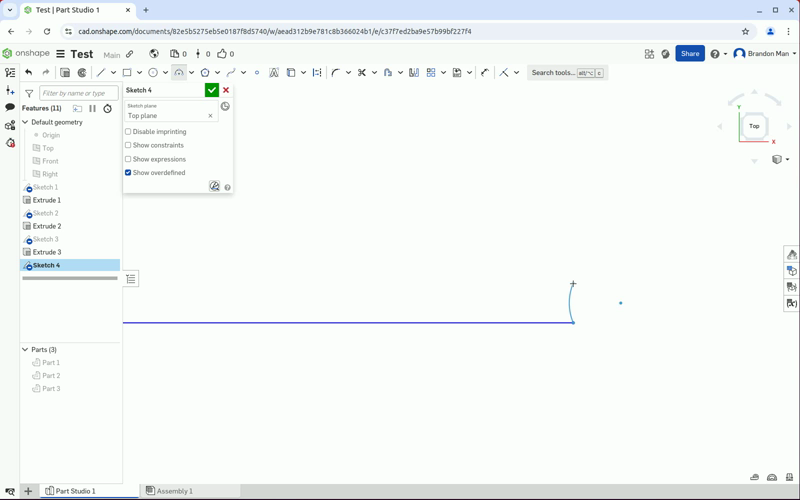
scroll(-6)
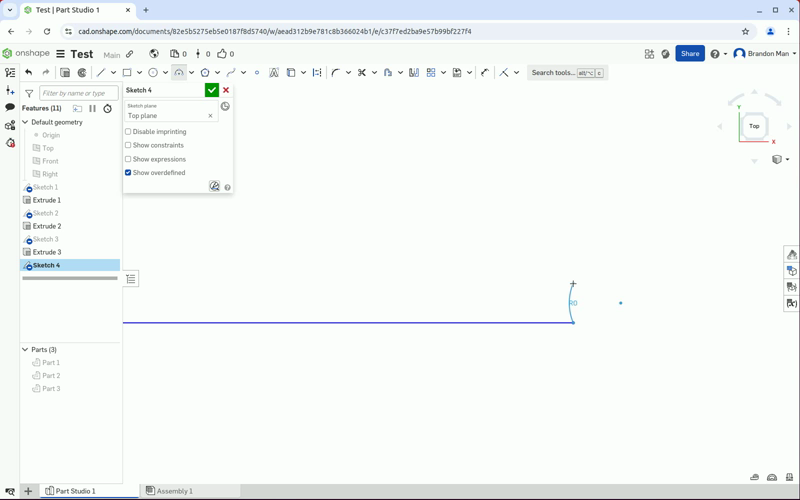
scroll(-6)
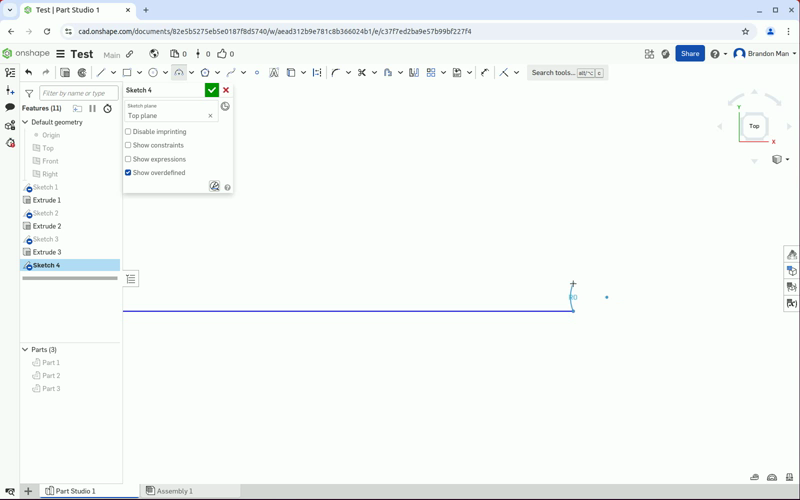
scroll(-6)
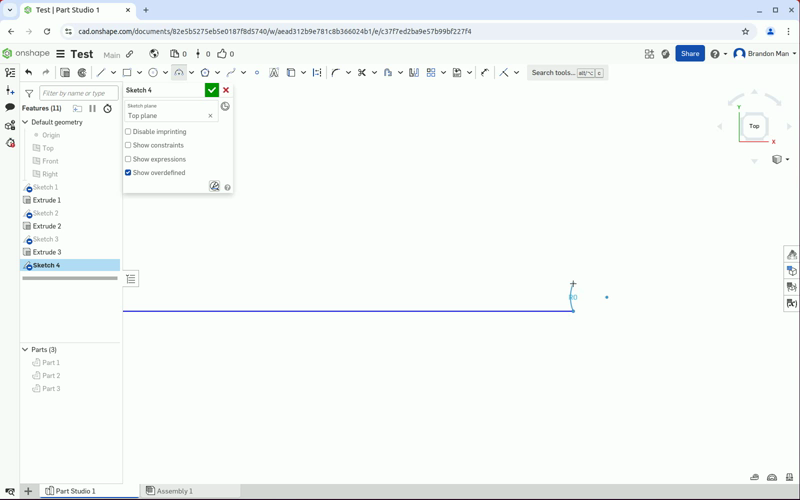
scroll(-6)
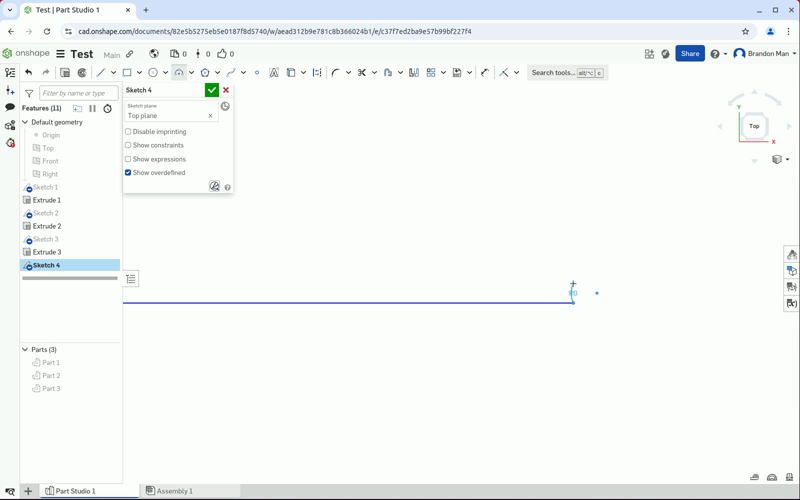
scroll(-6)
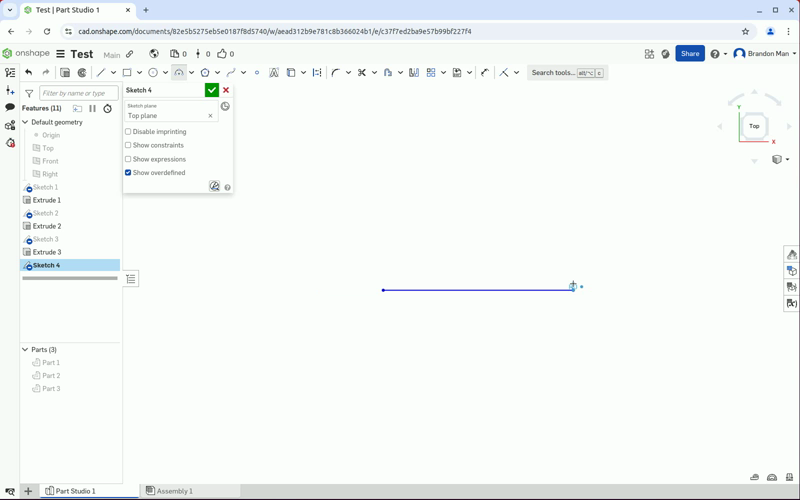
scroll(-6)
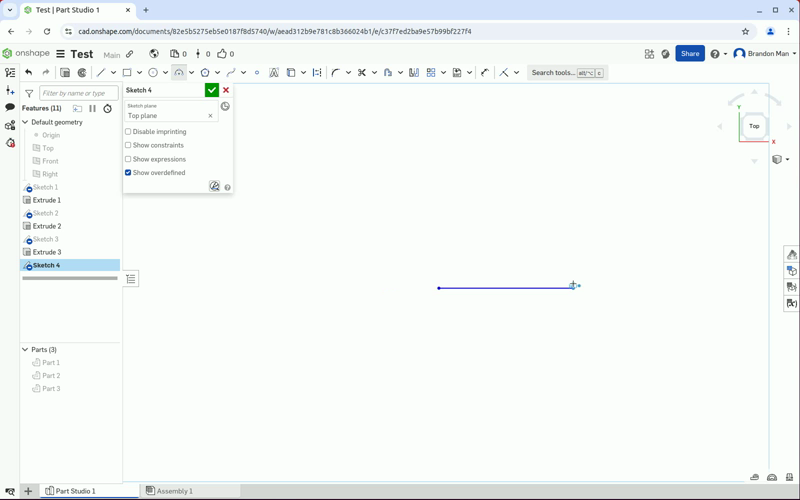
scroll(-6)
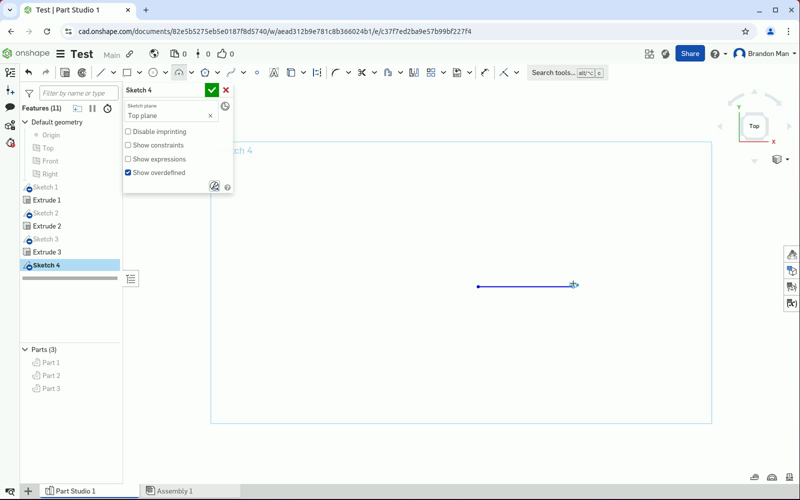
mouse_move(574, 284)
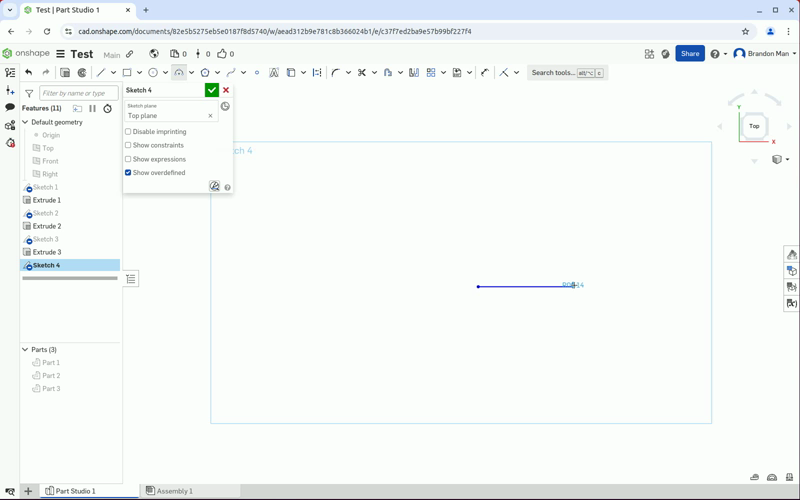
scroll(6)
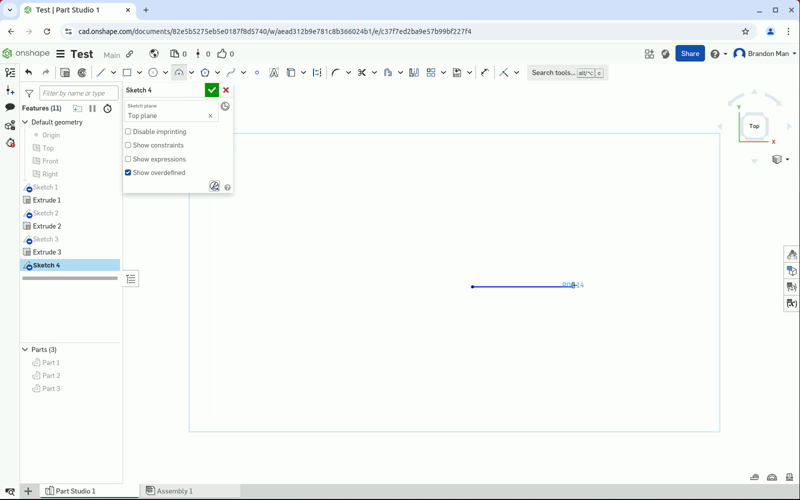
scroll(6)
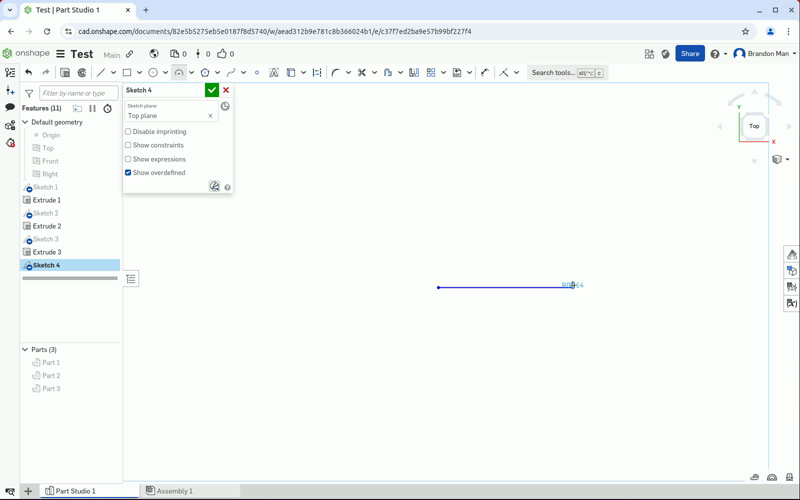
scroll(6)
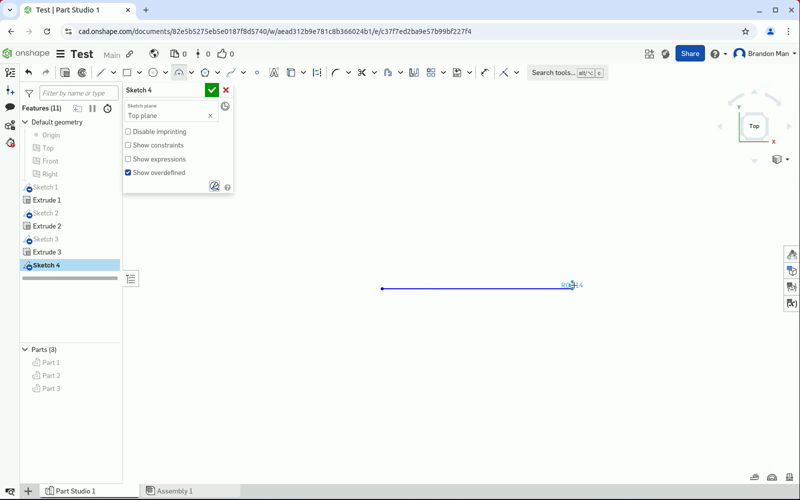
scroll(6)
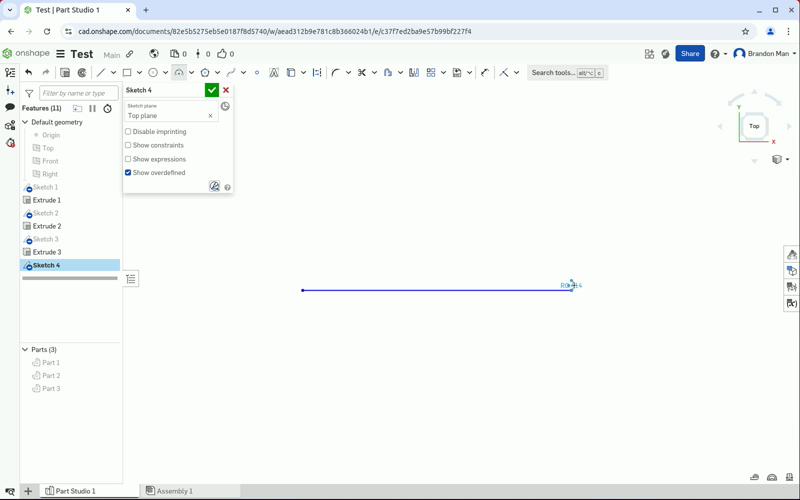
scroll(6)
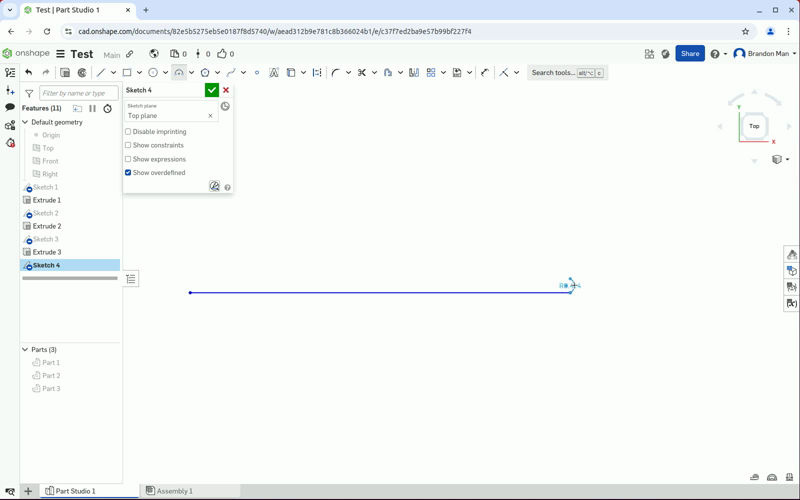
scroll(6)
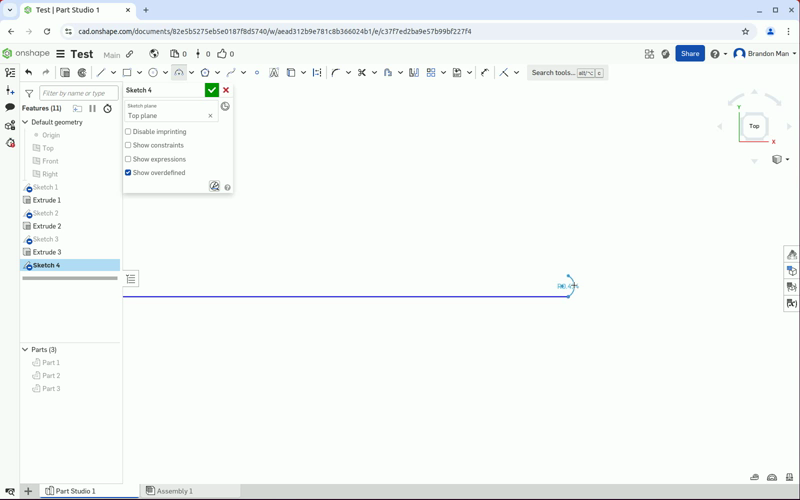
scroll(6)
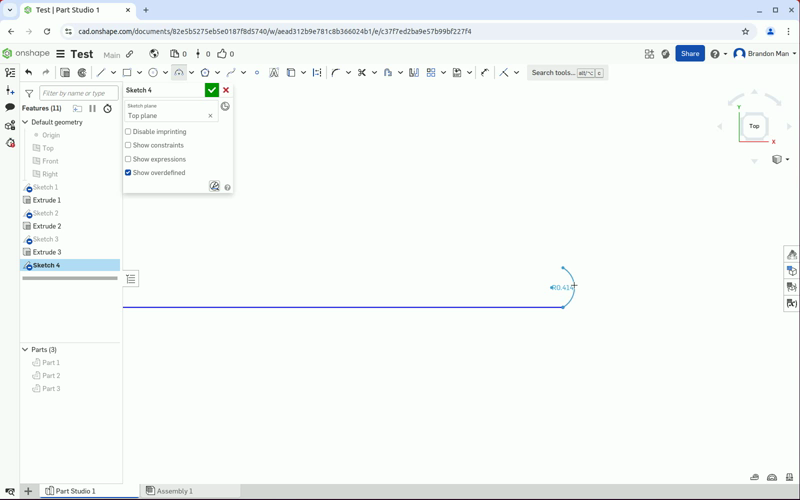
click(574, 284)
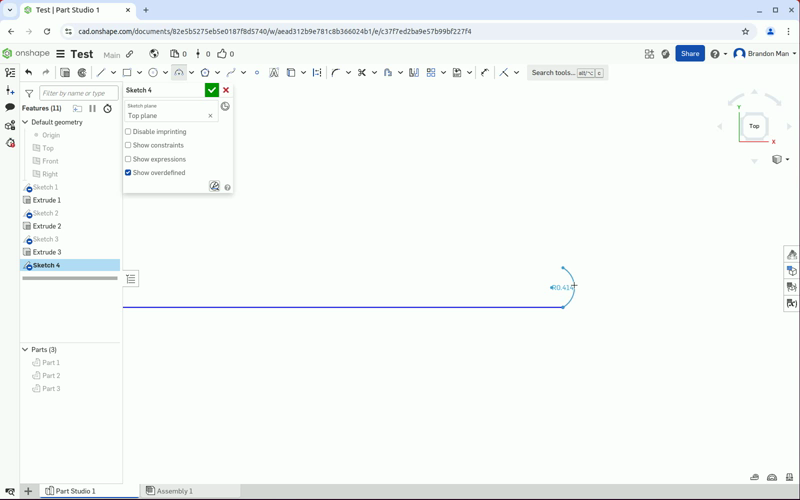
scroll(-6)
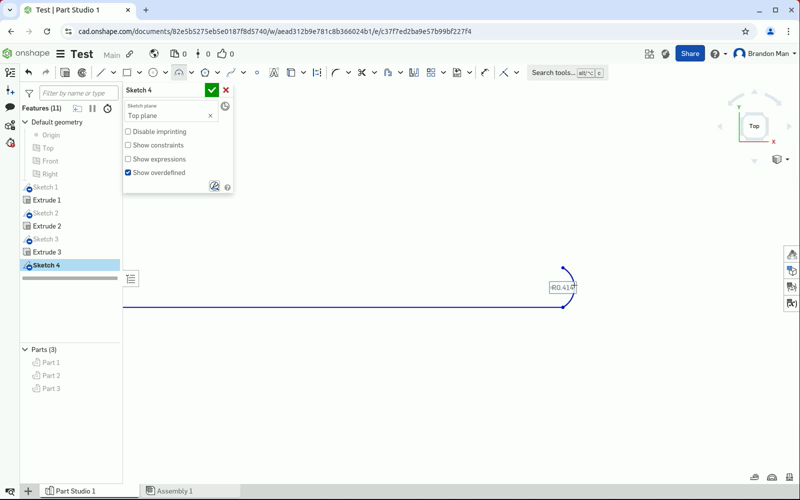
scroll(-6)
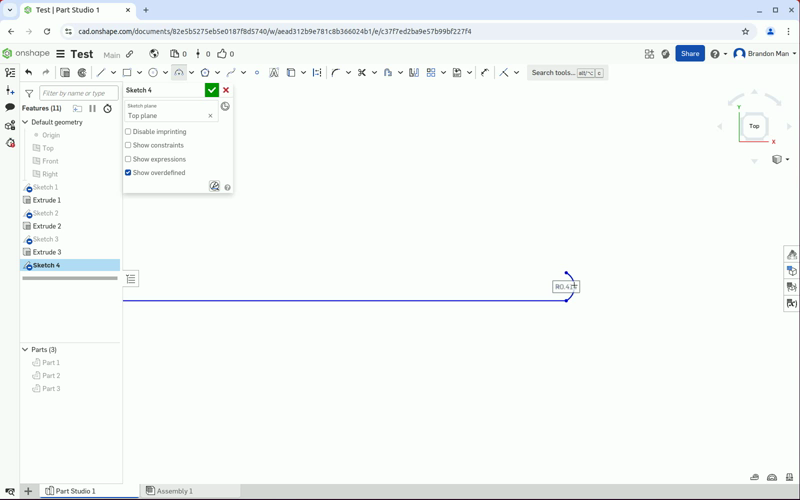
scroll(-6)
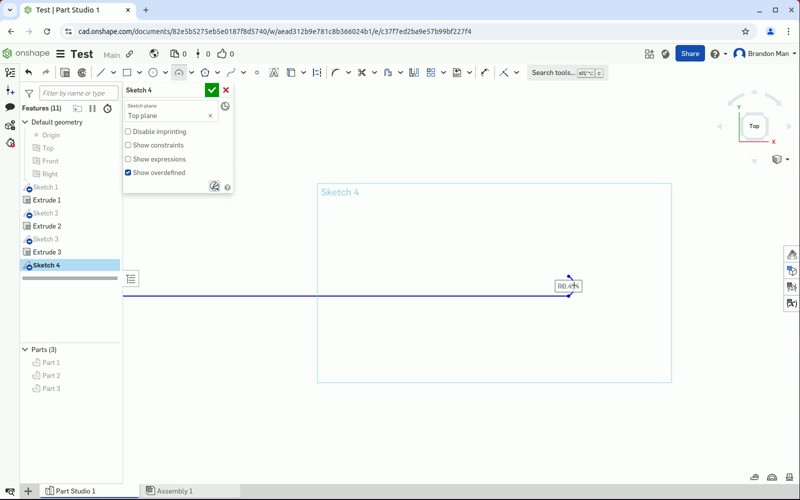
scroll(-6)
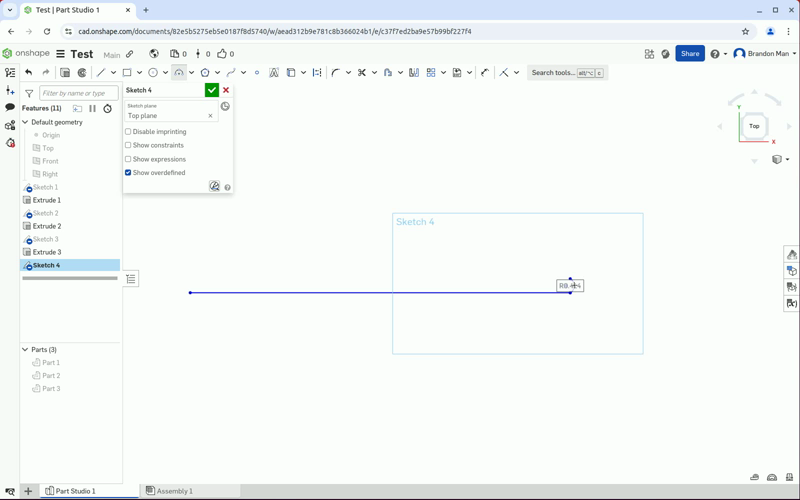
scroll(-6)
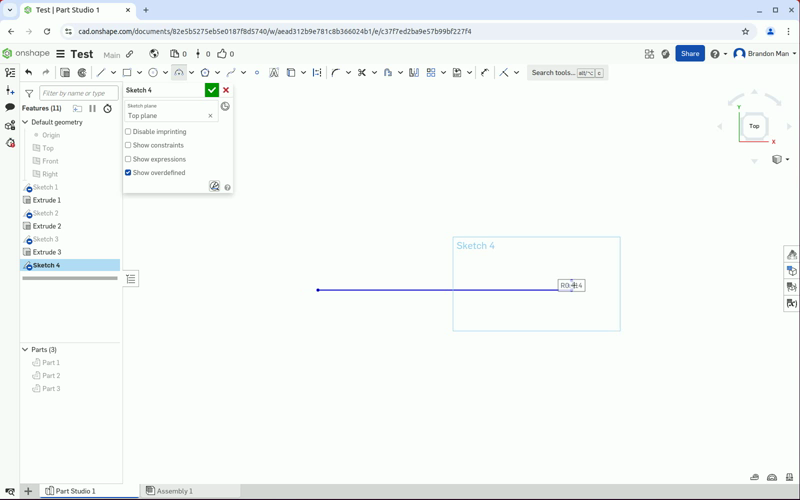
scroll(-6)
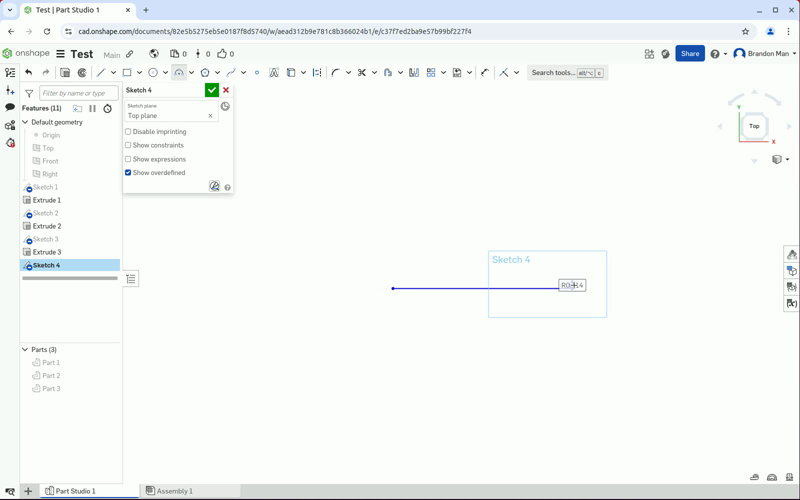
scroll(-6)
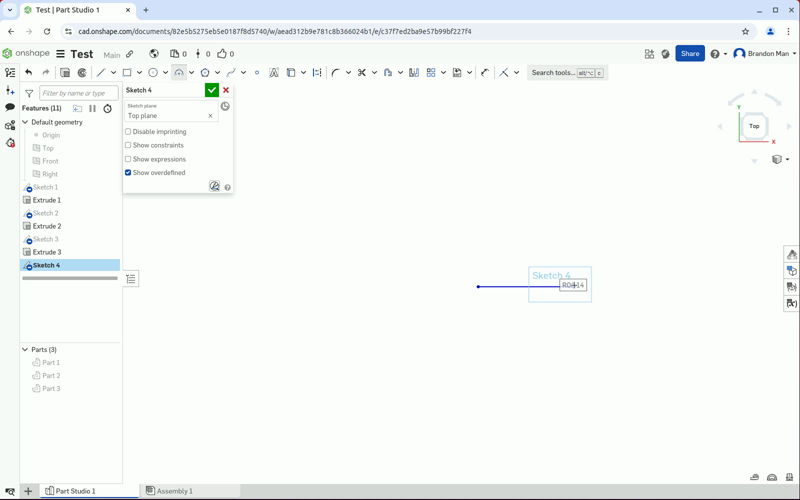
key_up(shift)
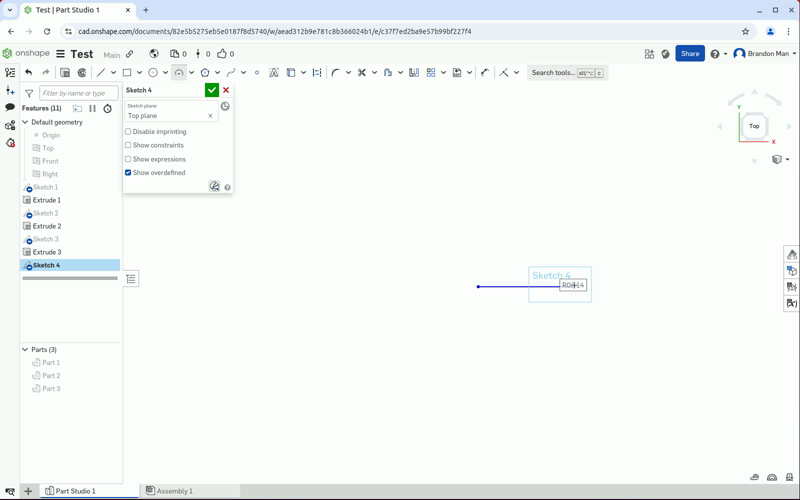
key(esc)
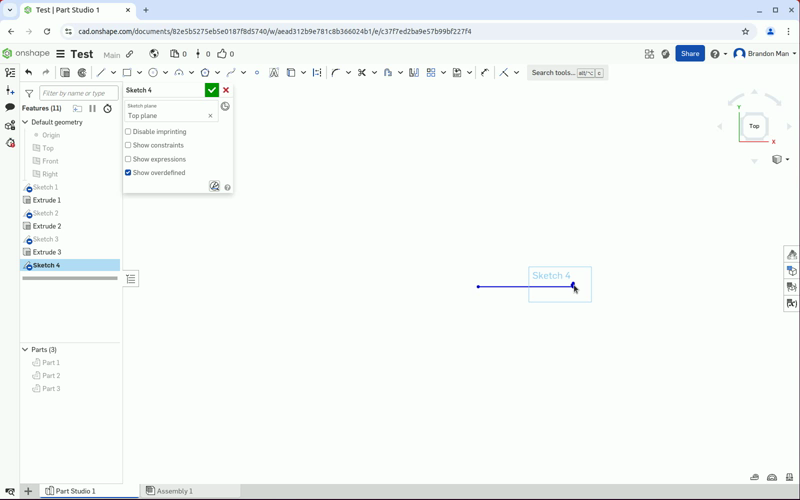
key(l)
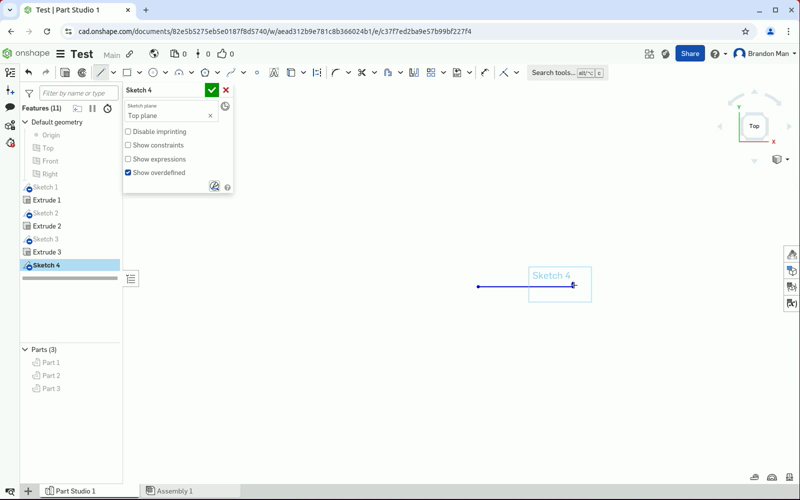
mouse_move(573, 283)
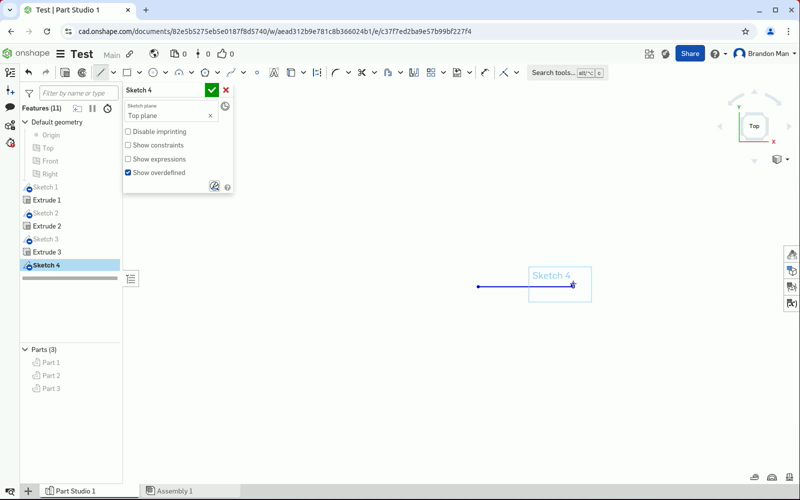
scroll(6)
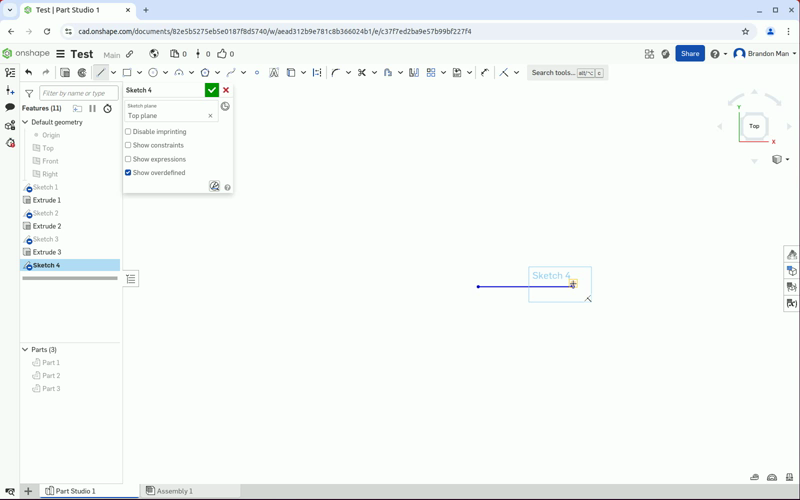
scroll(6)
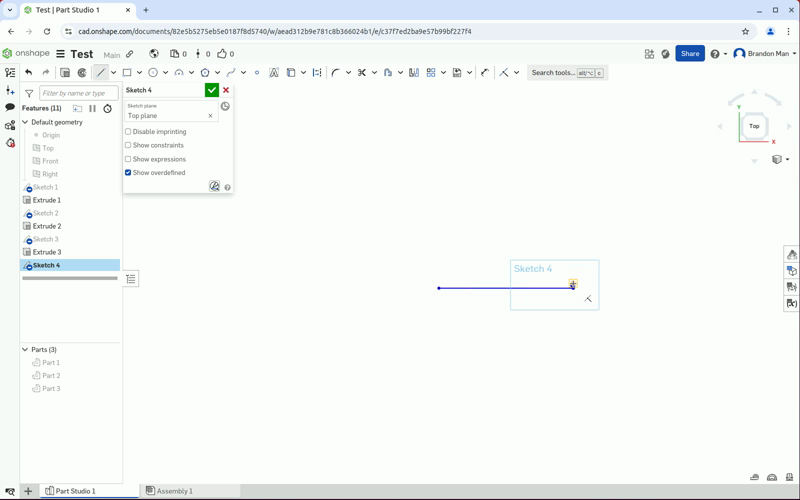
scroll(6)
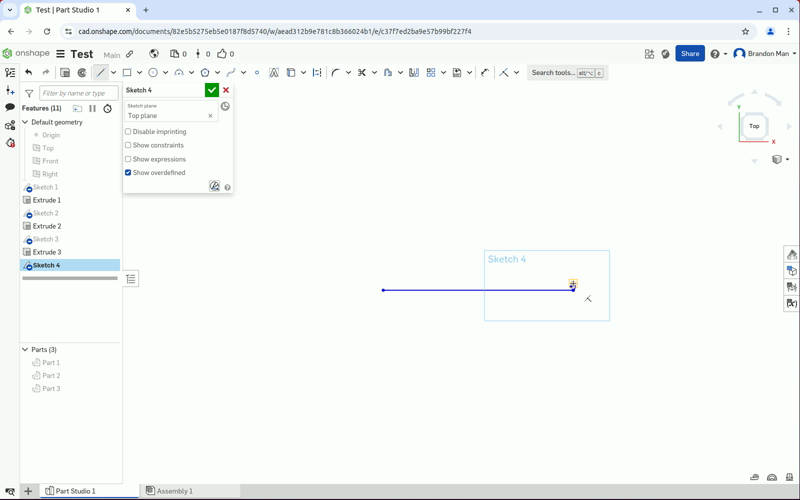
scroll(6)
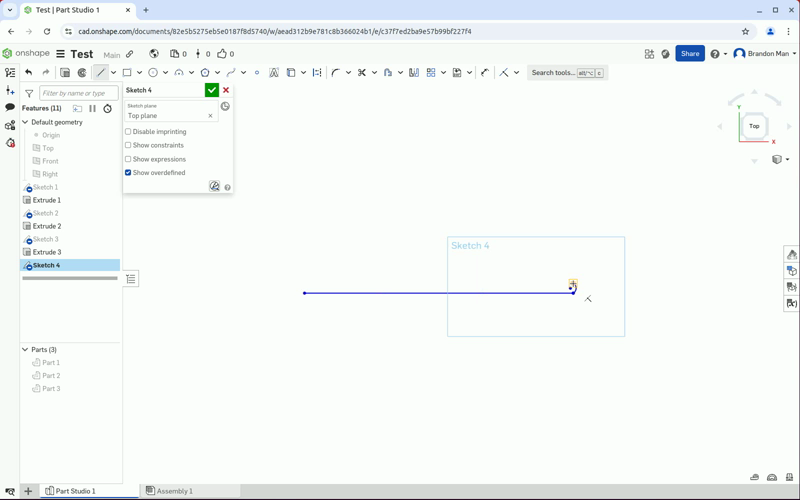
scroll(6)
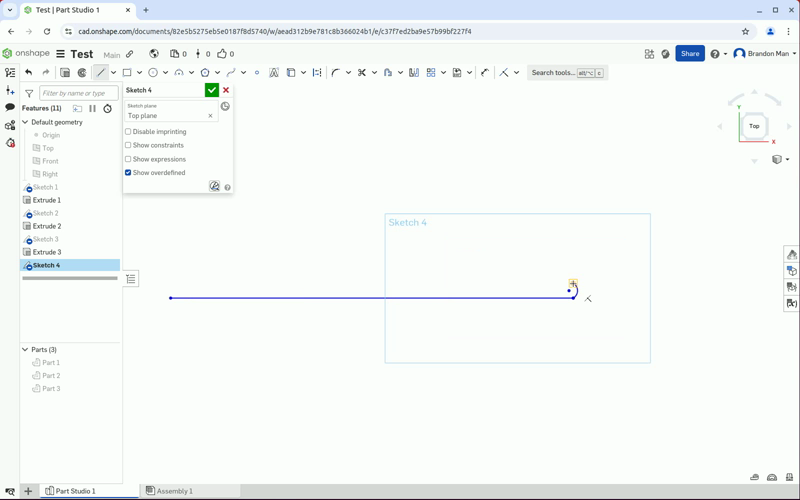
scroll(6)
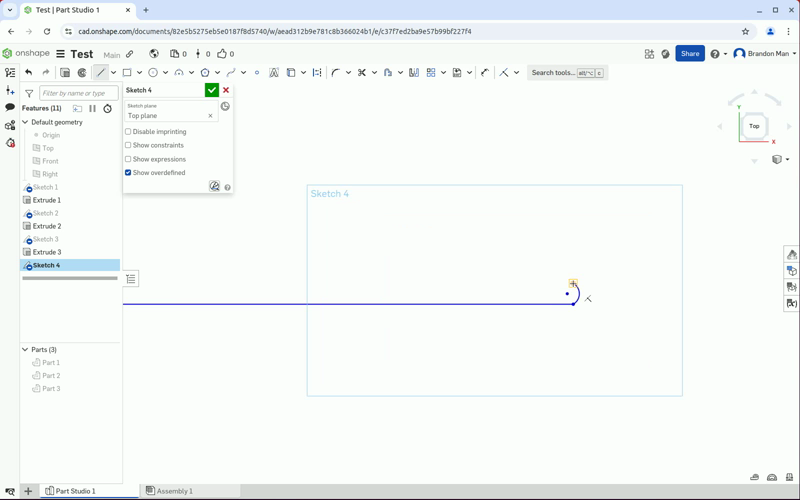
scroll(6)
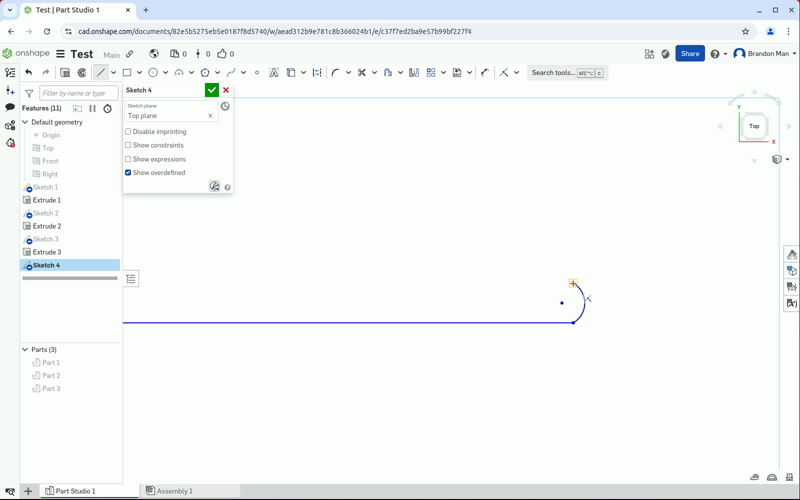
click(573, 283)
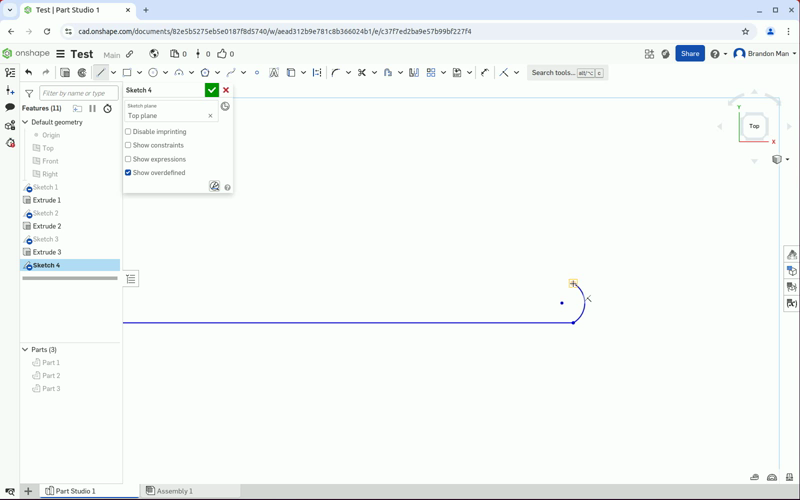
scroll(-6)
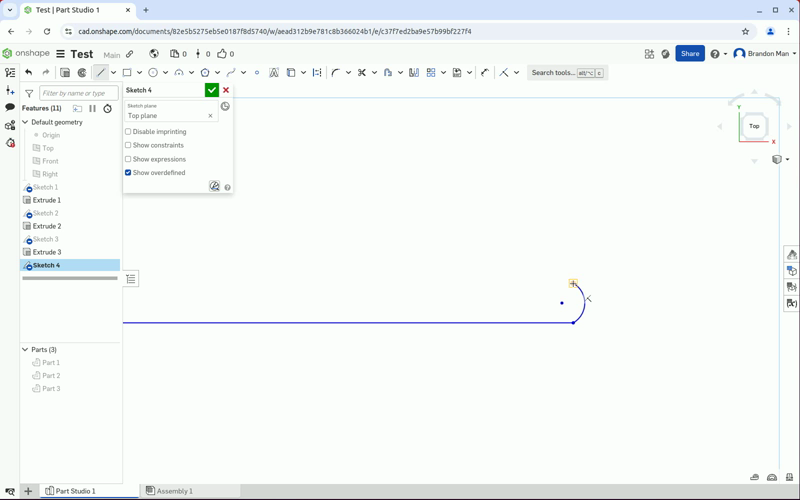
scroll(-6)
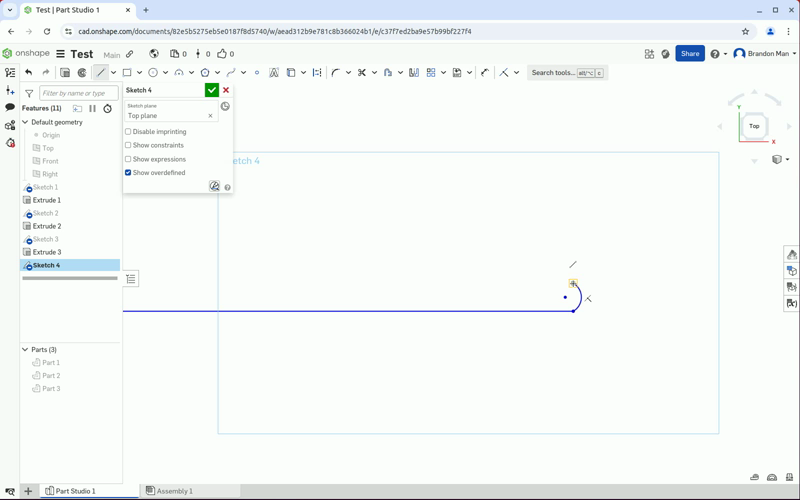
scroll(-6)
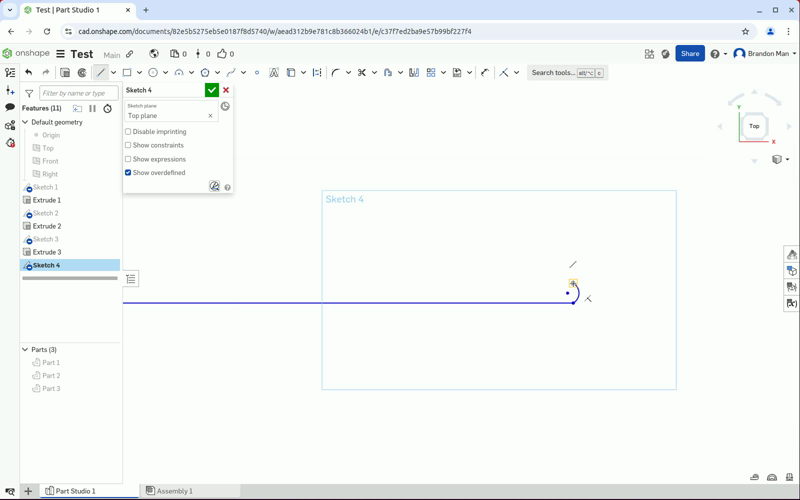
scroll(-6)
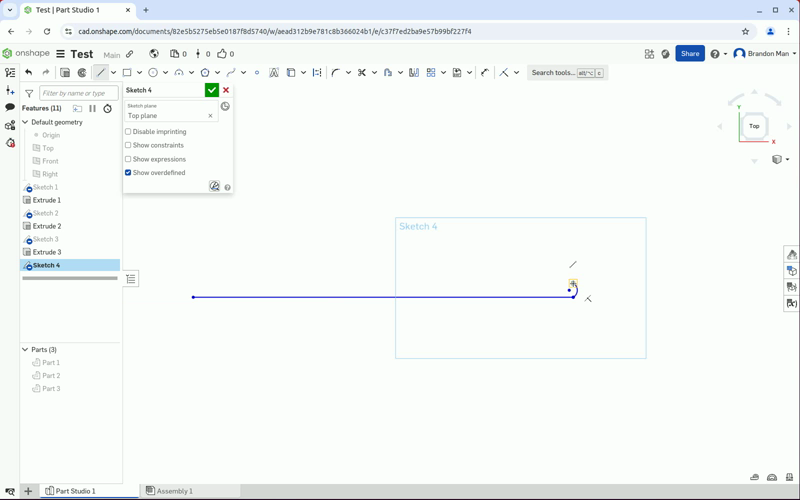
scroll(-6)
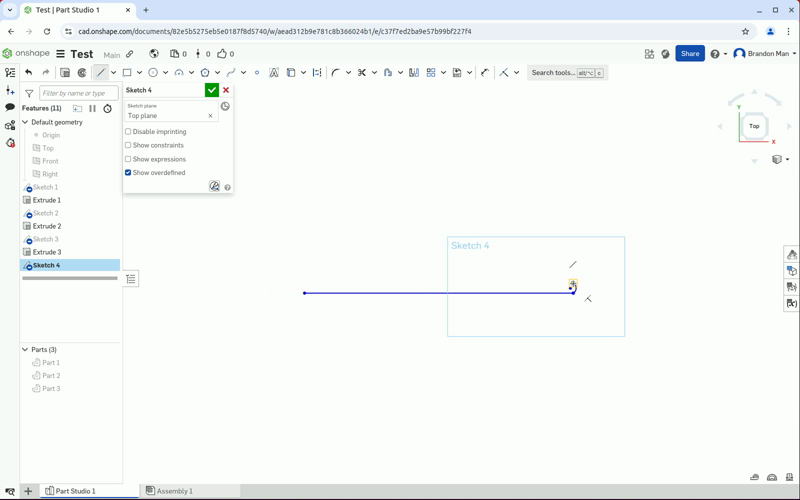
scroll(-6)
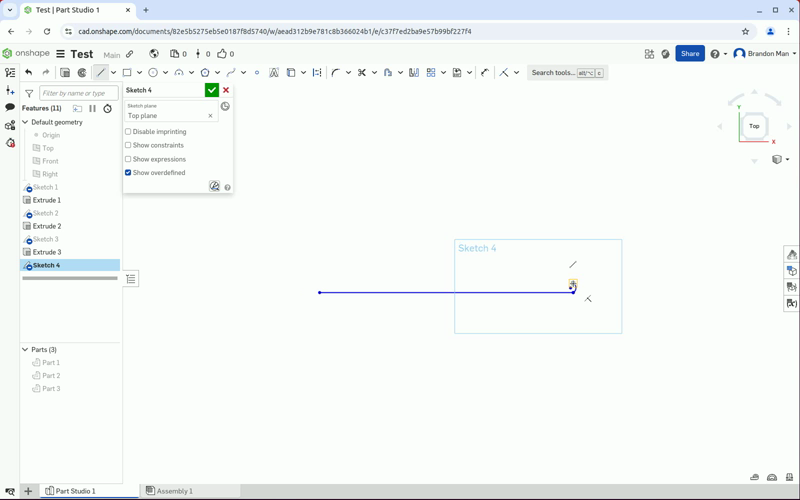
scroll(-6)
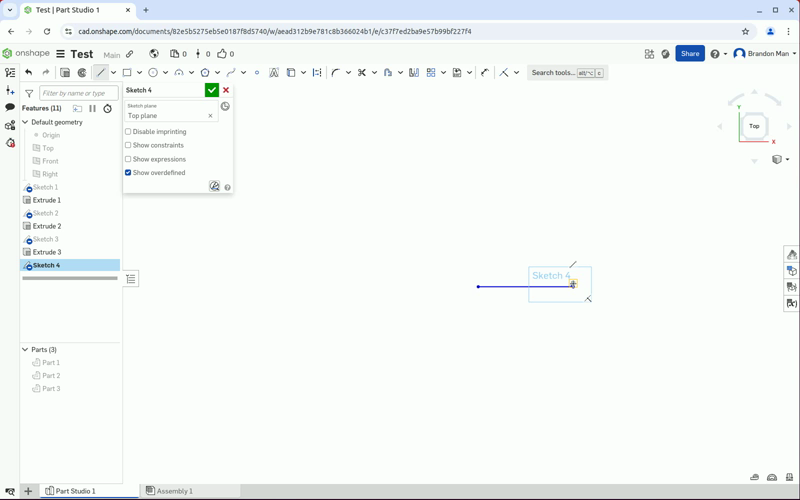
key_down(shift)
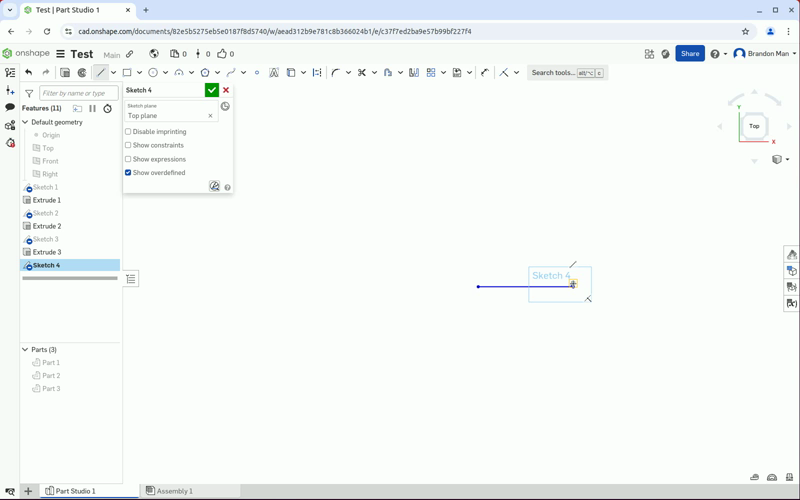
mouse_move(478, 283)
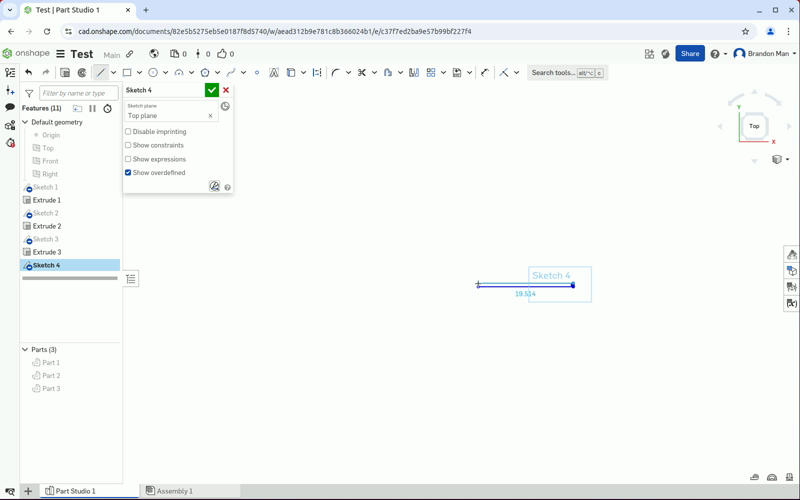
scroll(6)
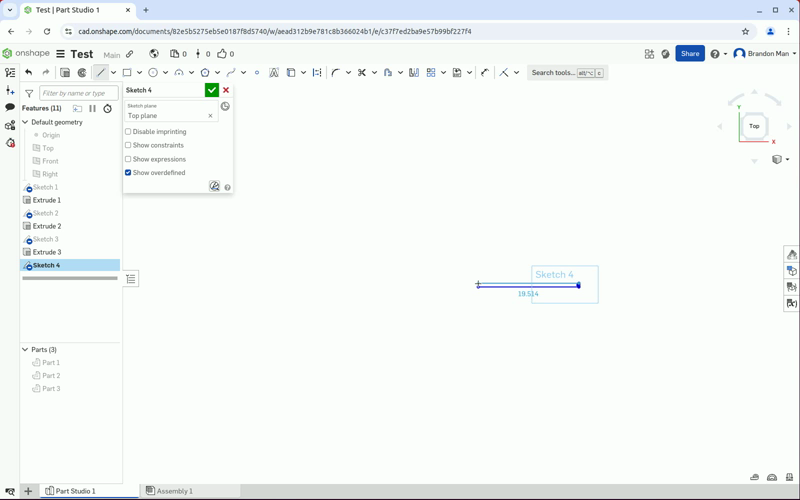
scroll(6)
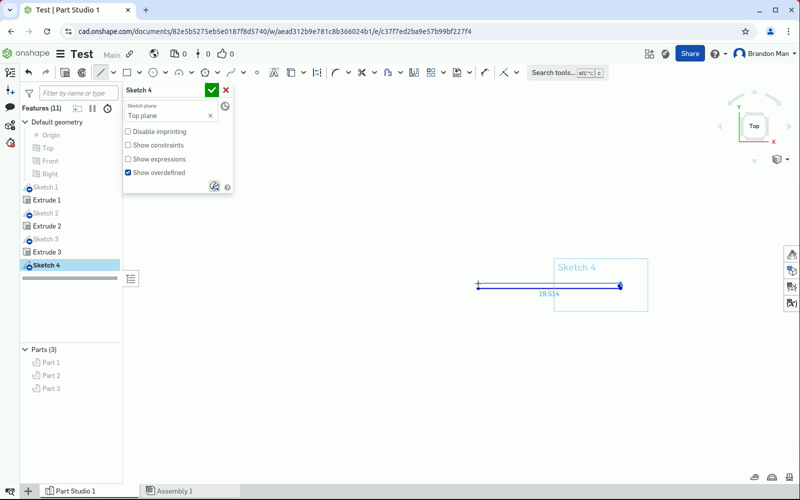
scroll(6)
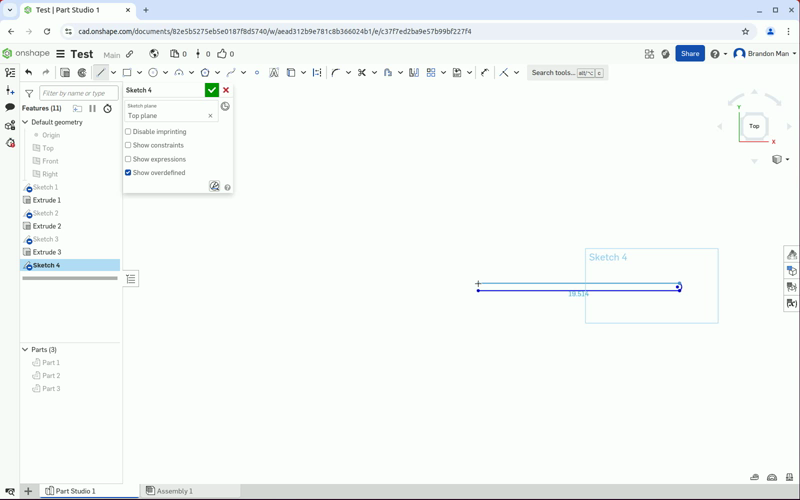
scroll(6)
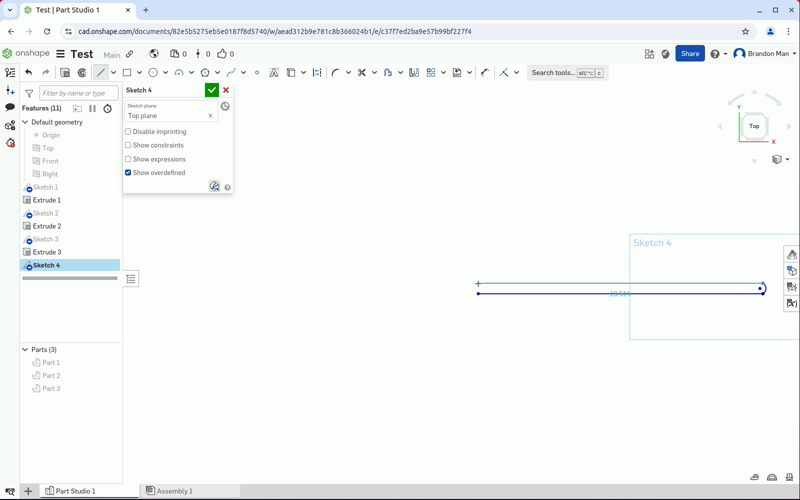
scroll(6)
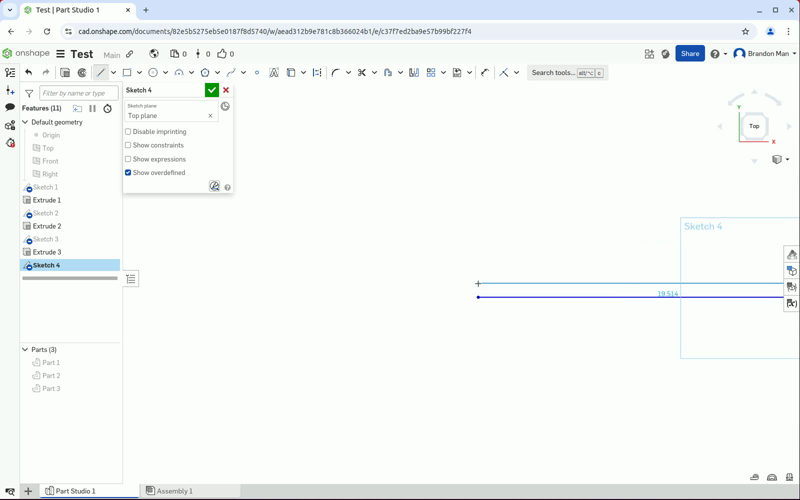
scroll(6)
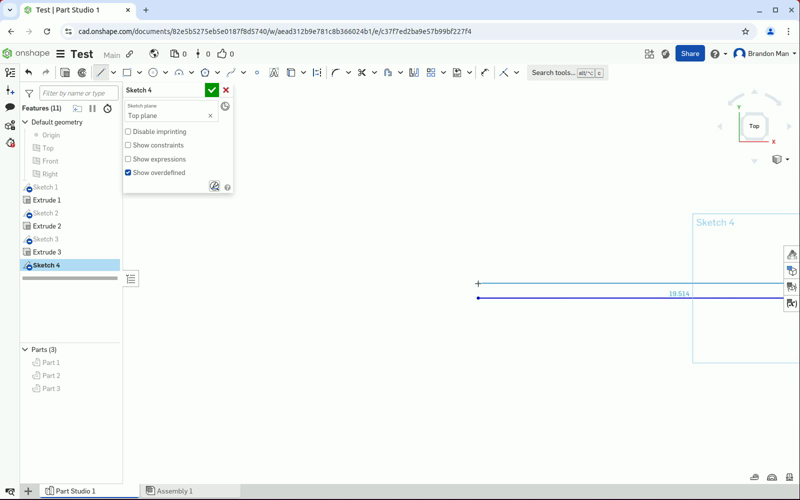
scroll(6)
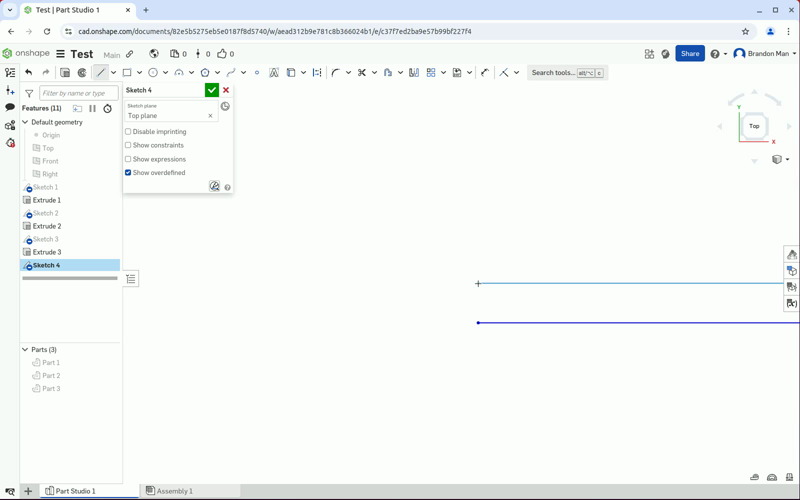
click(478, 283)
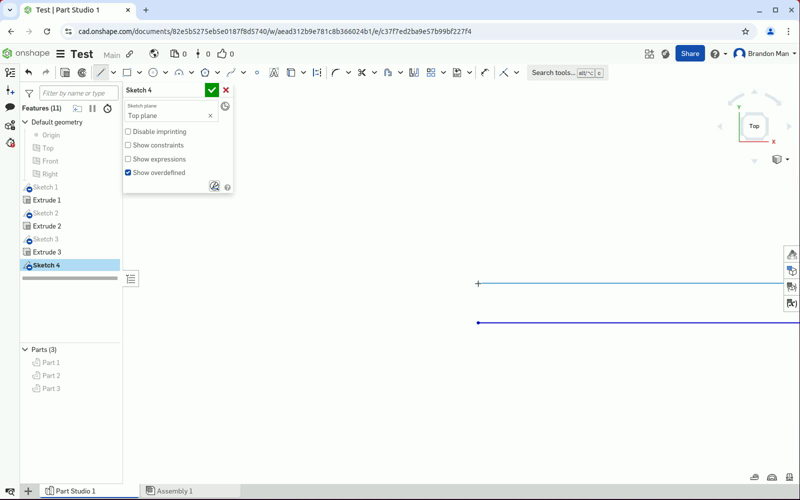
scroll(-6)
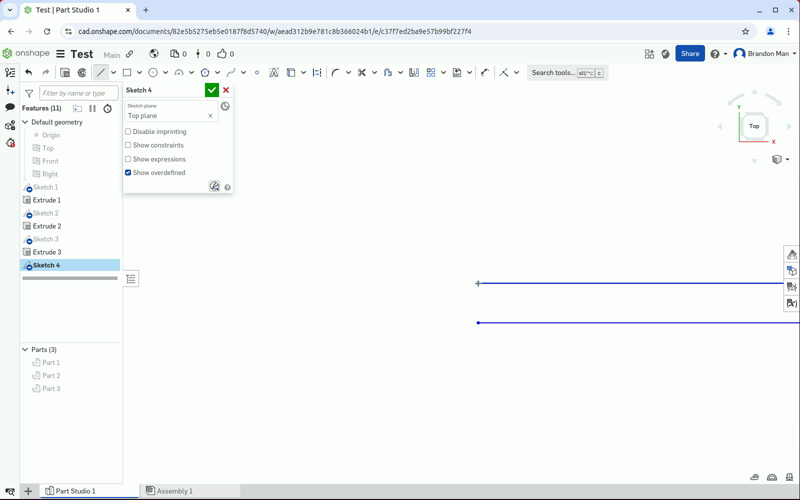
scroll(-6)
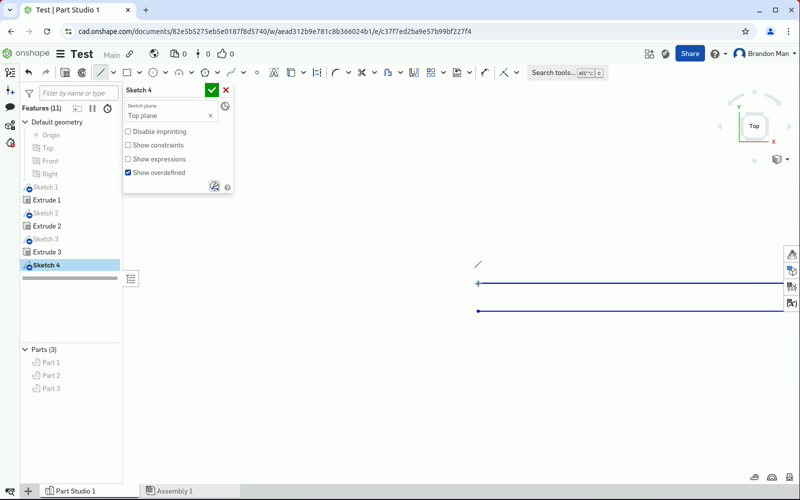
scroll(-6)
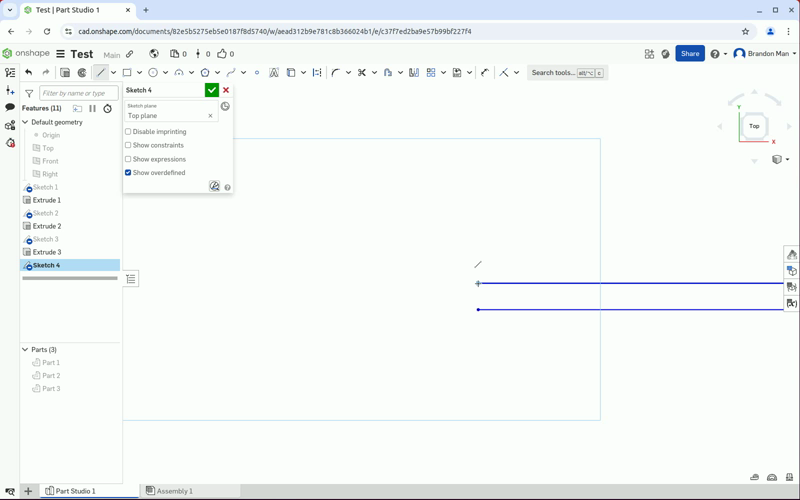
scroll(-6)
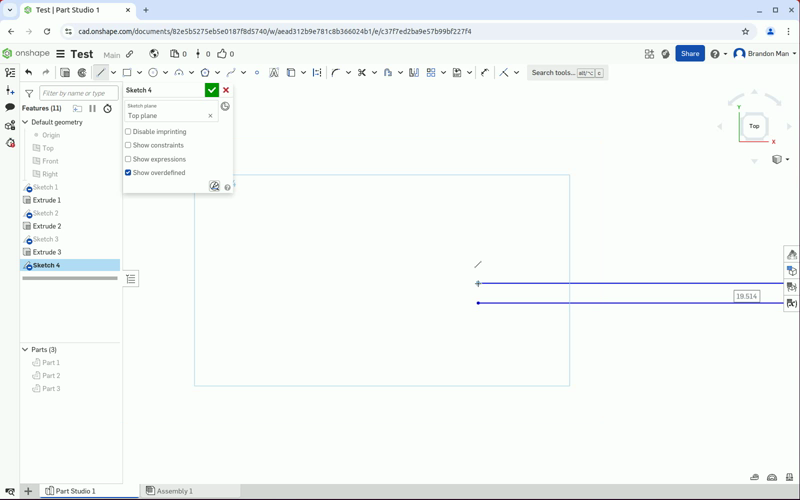
scroll(-6)
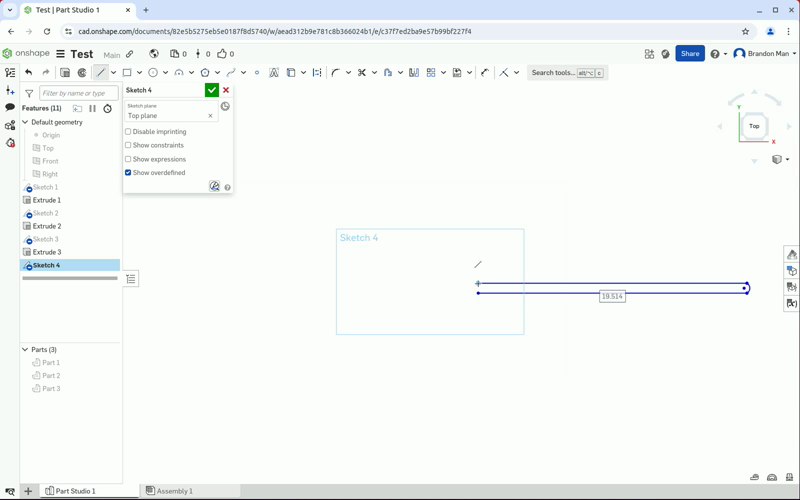
scroll(-6)
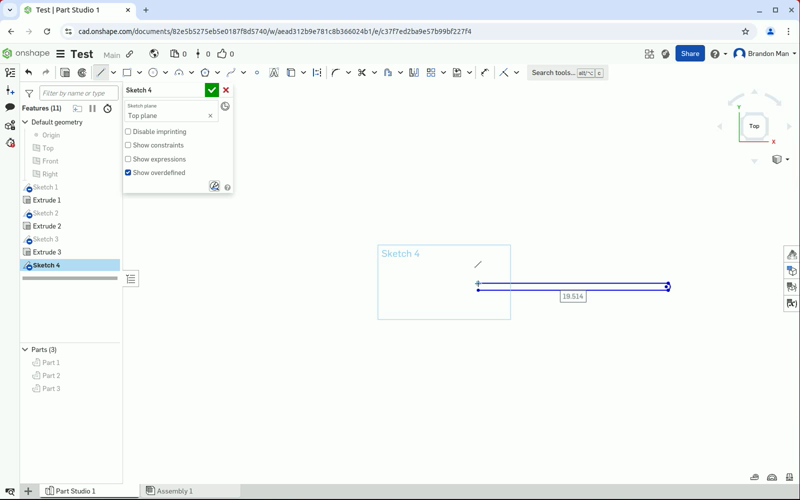
scroll(-6)
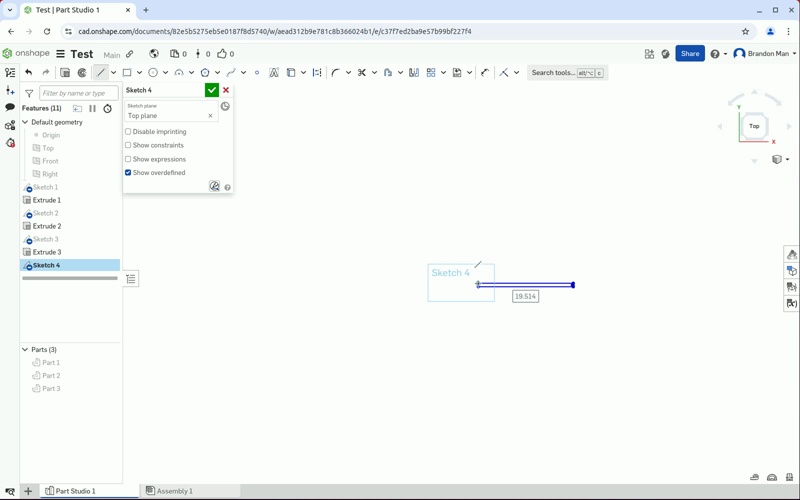
key_up(shift)
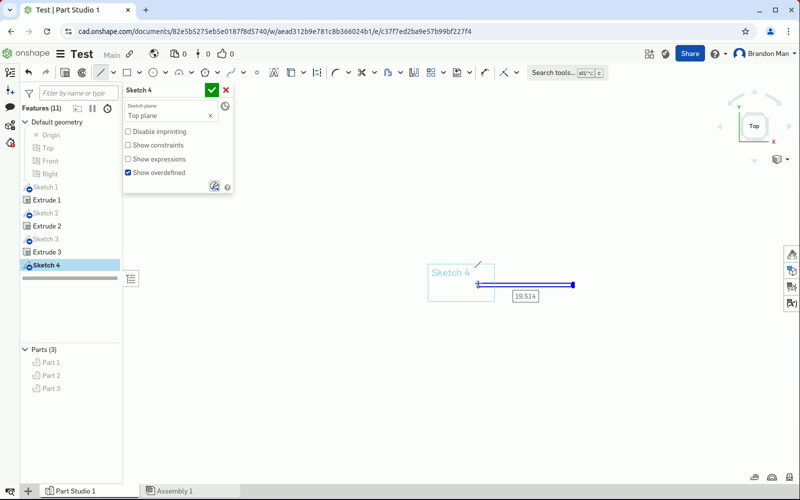
key(esc)
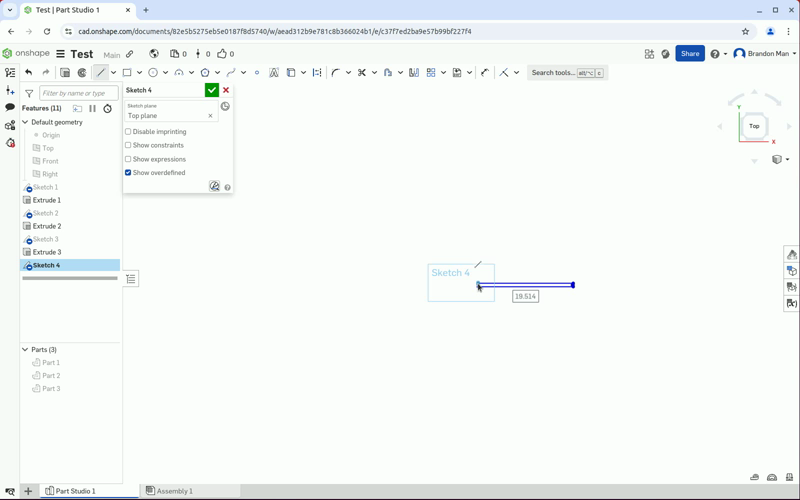
key(a)
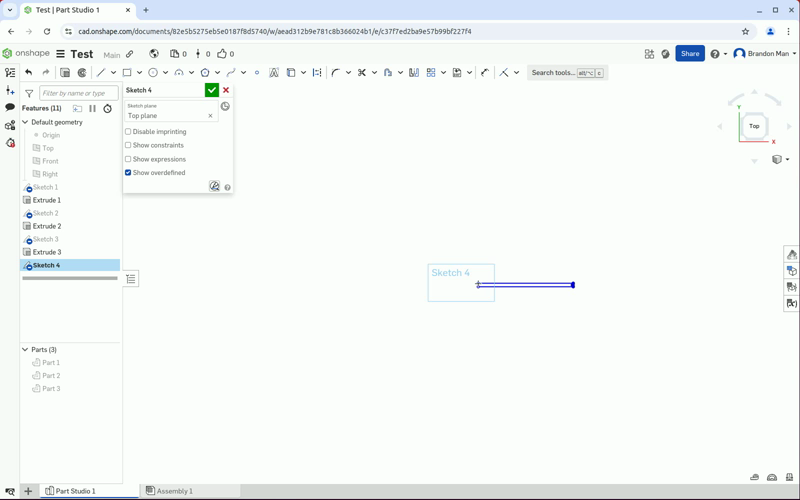
mouse_move(478, 283)
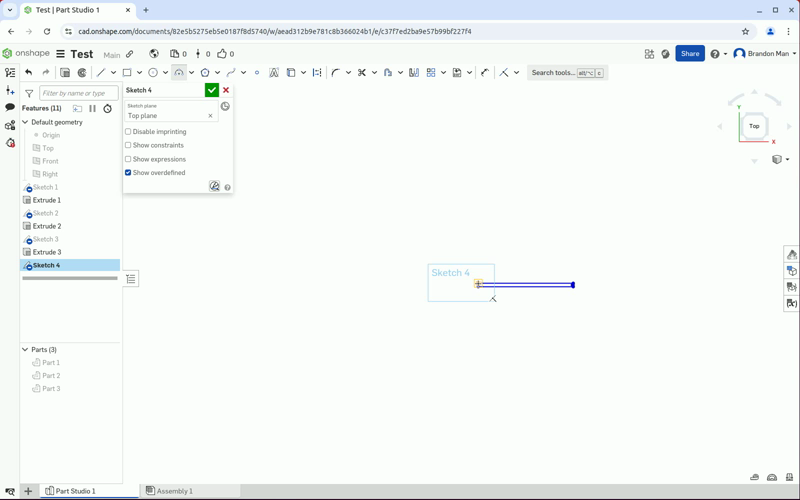
scroll(6)
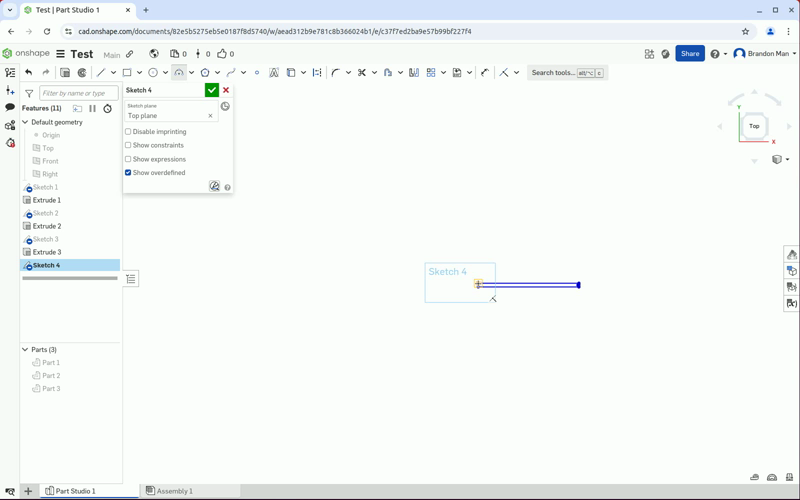
scroll(6)
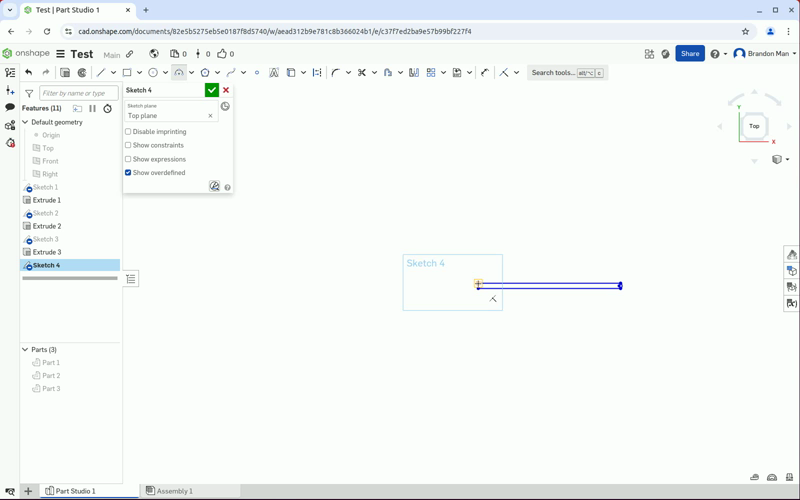
scroll(6)
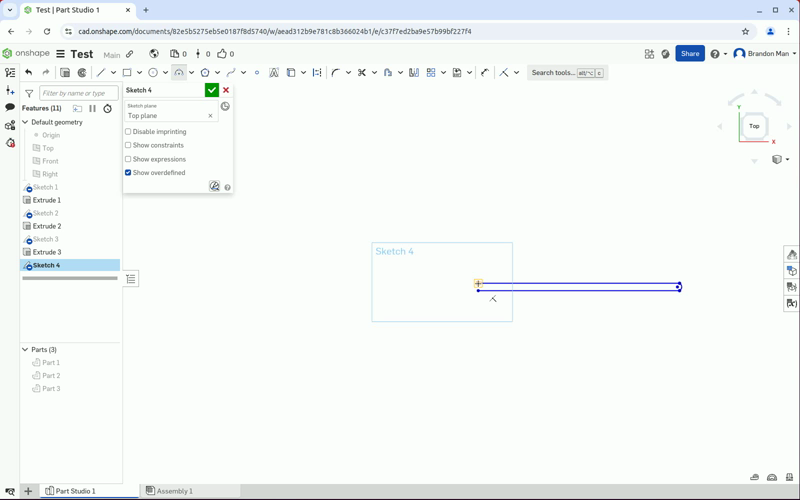
scroll(6)
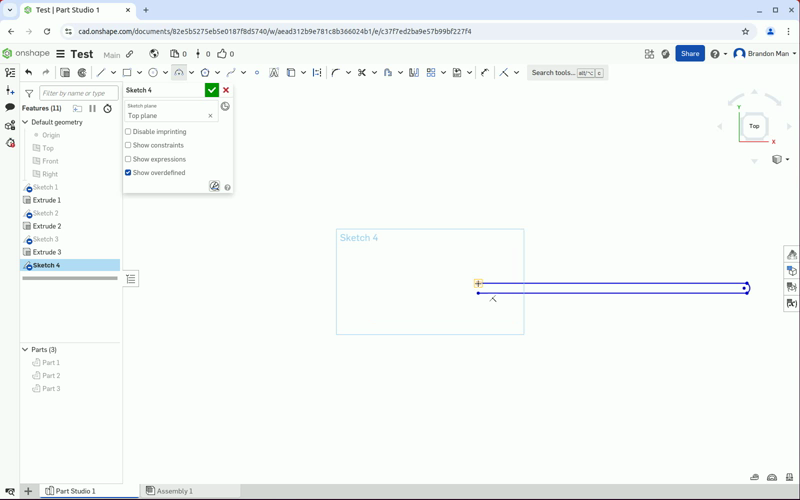
scroll(6)
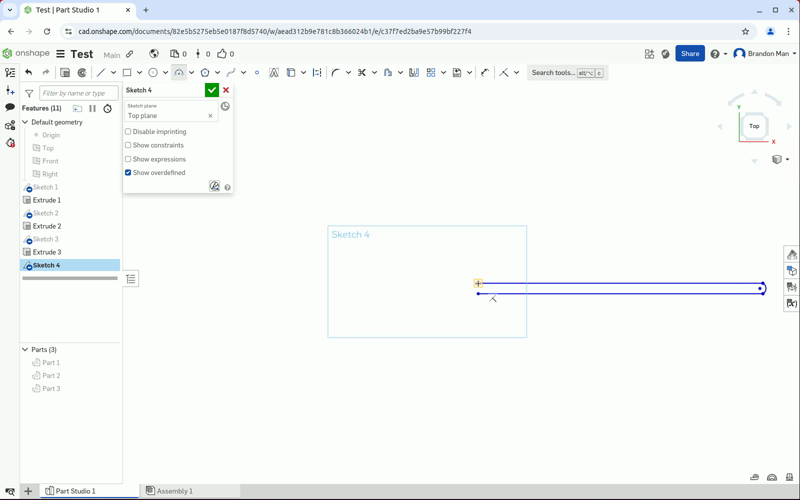
scroll(6)
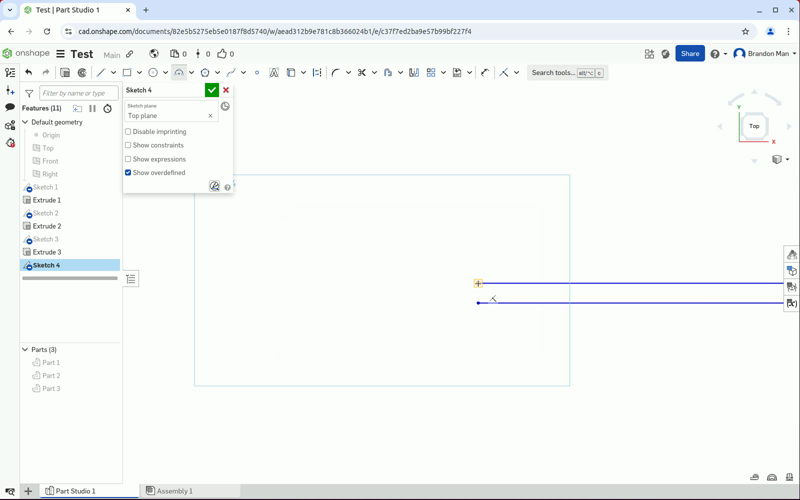
scroll(6)
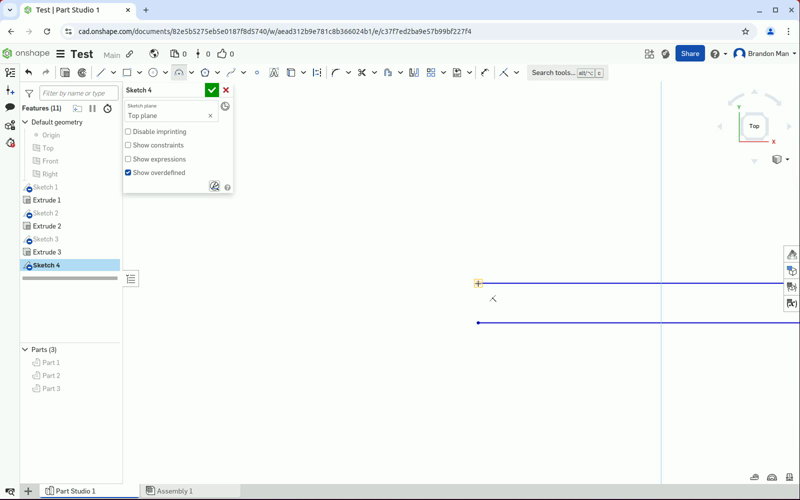
click(478, 283)
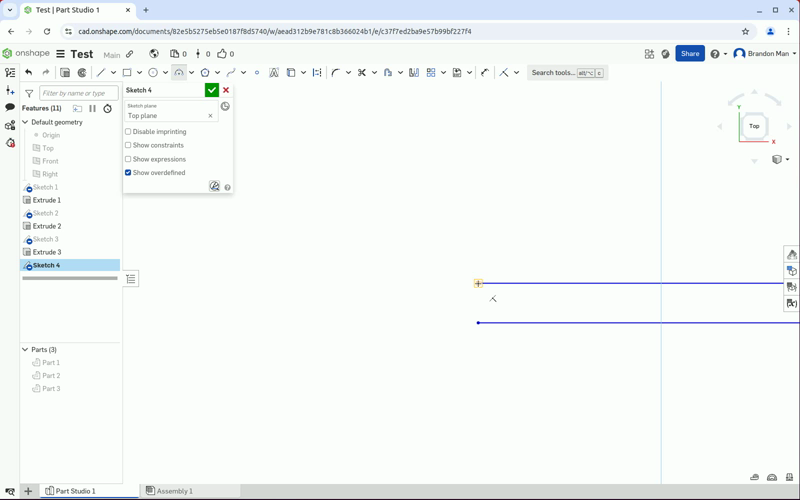
scroll(-6)
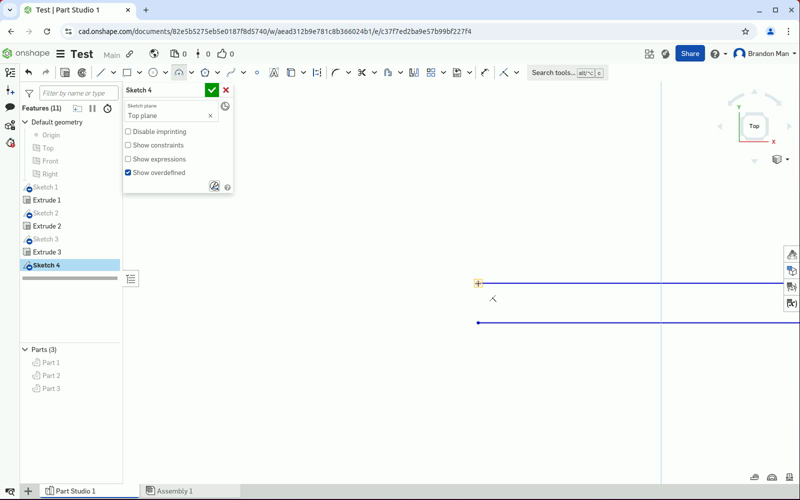
scroll(-6)
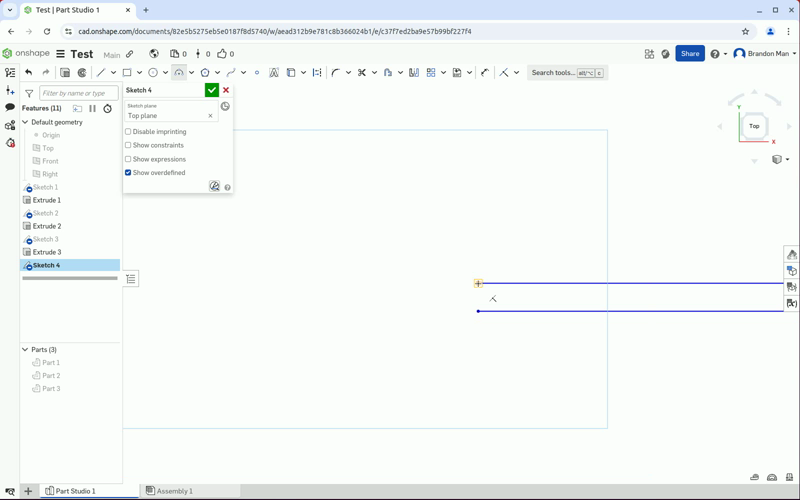
scroll(-6)
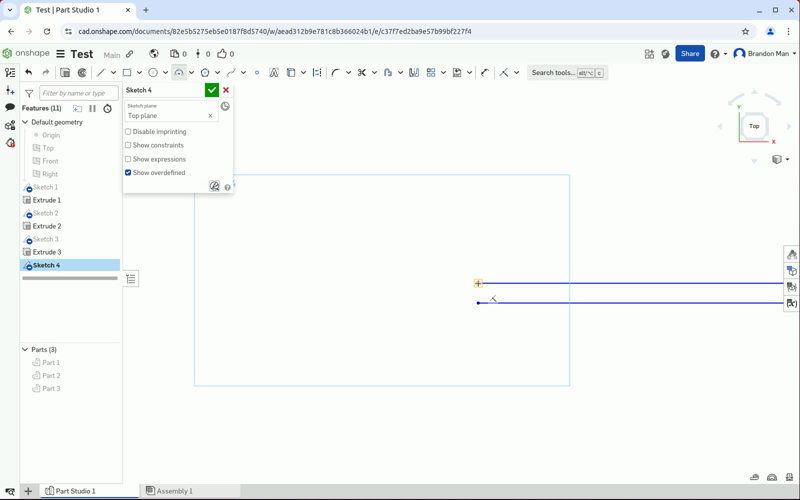
scroll(-6)
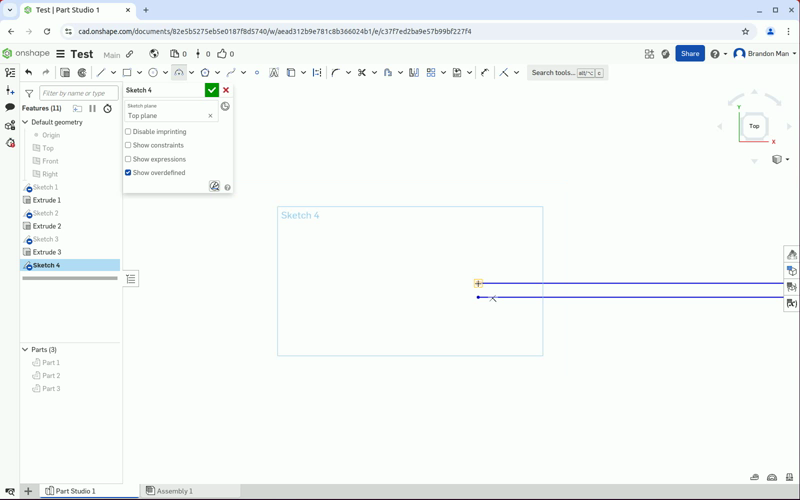
scroll(-6)
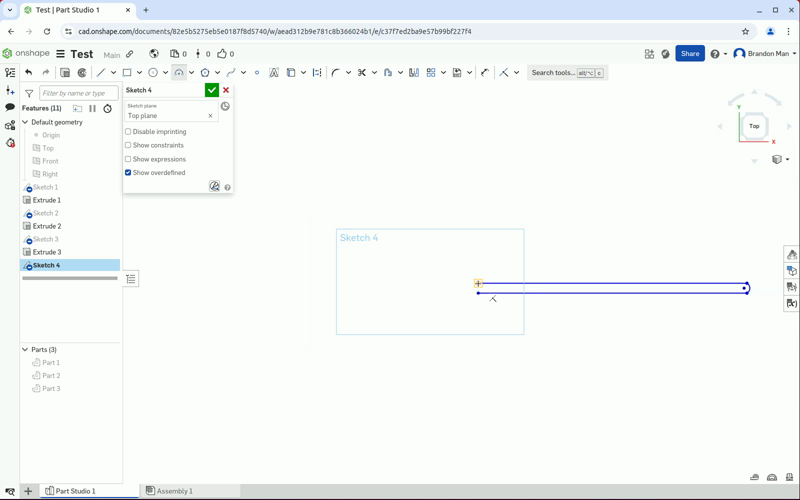
scroll(-6)
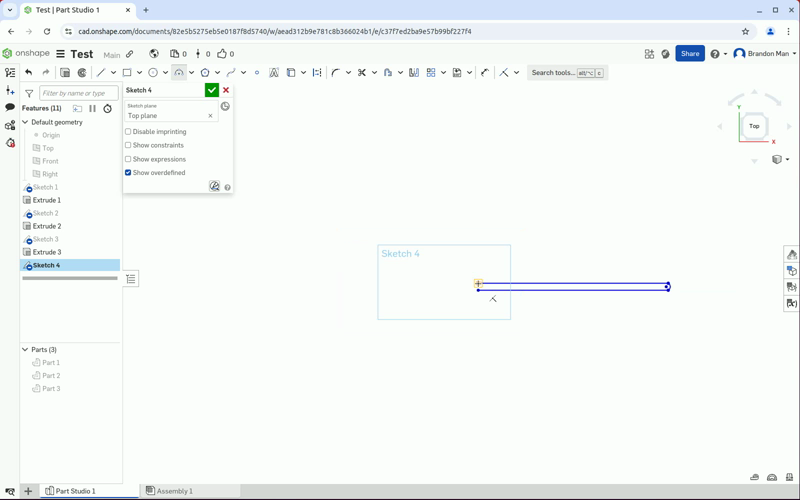
scroll(-6)
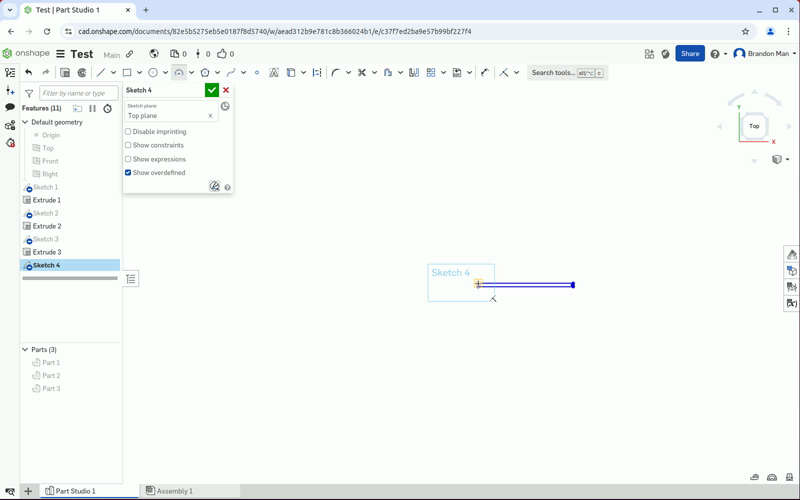
mouse_move(478, 286)
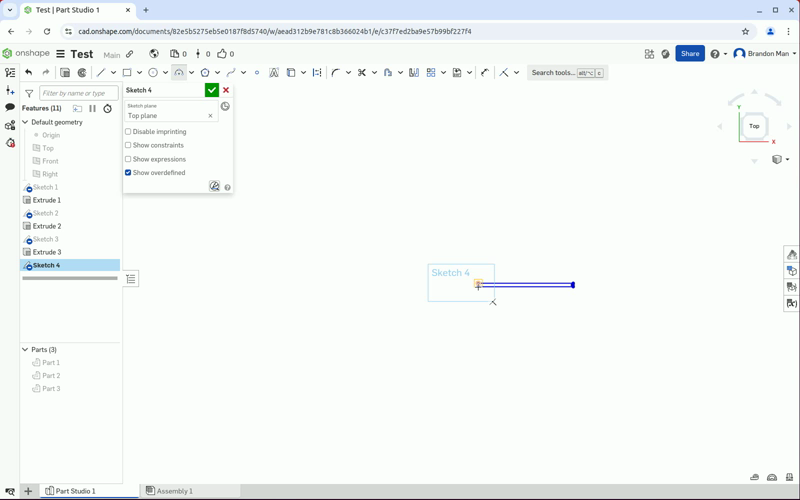
scroll(6)
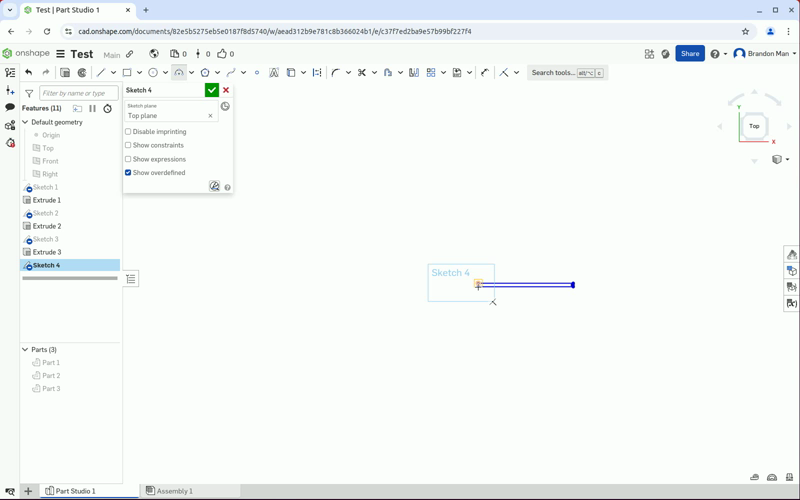
scroll(6)
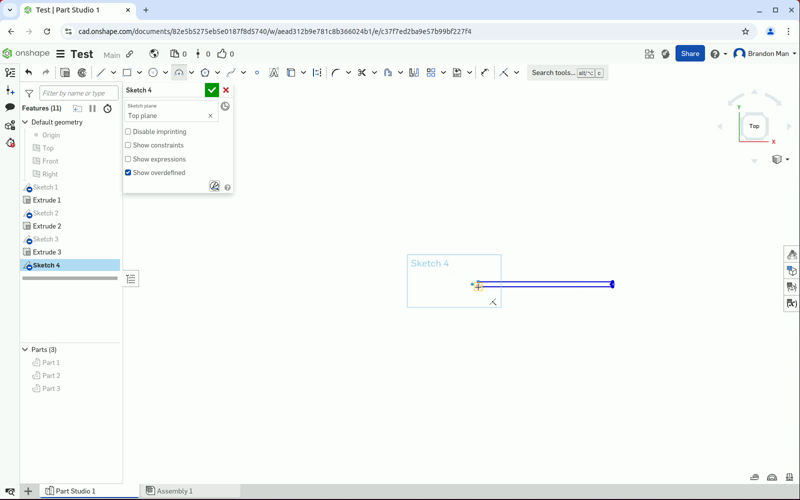
scroll(6)
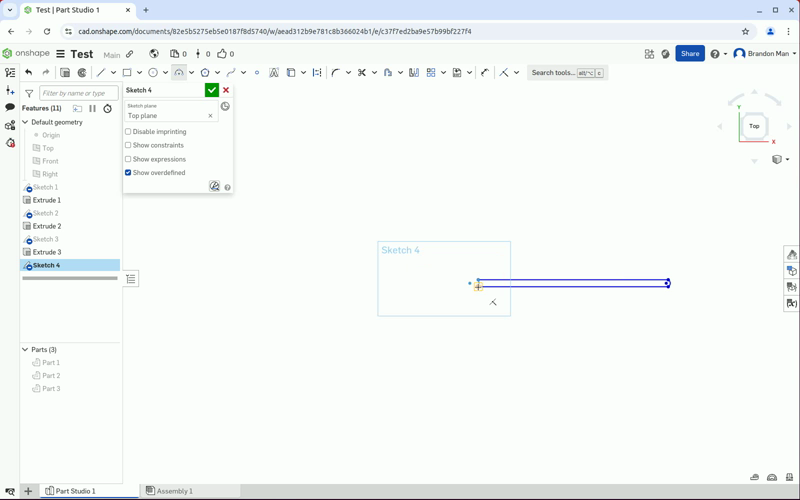
scroll(6)
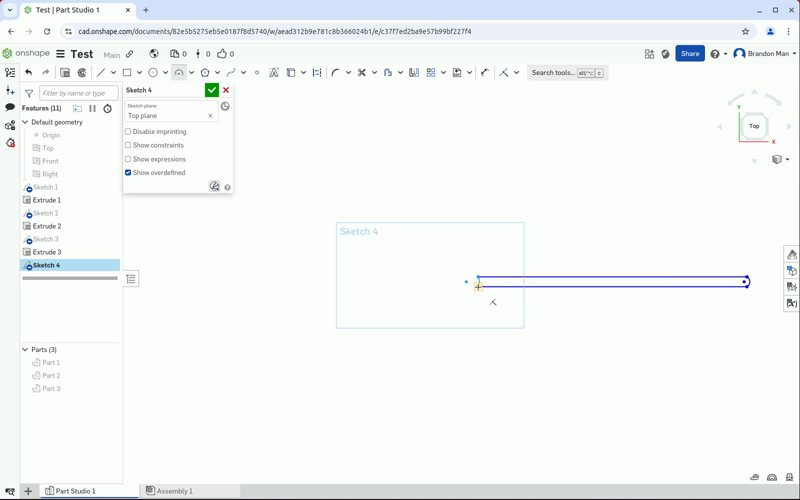
scroll(6)
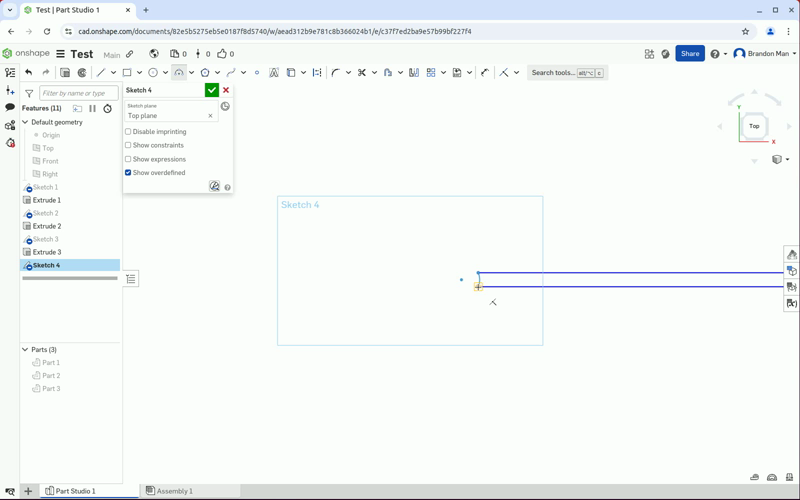
scroll(6)
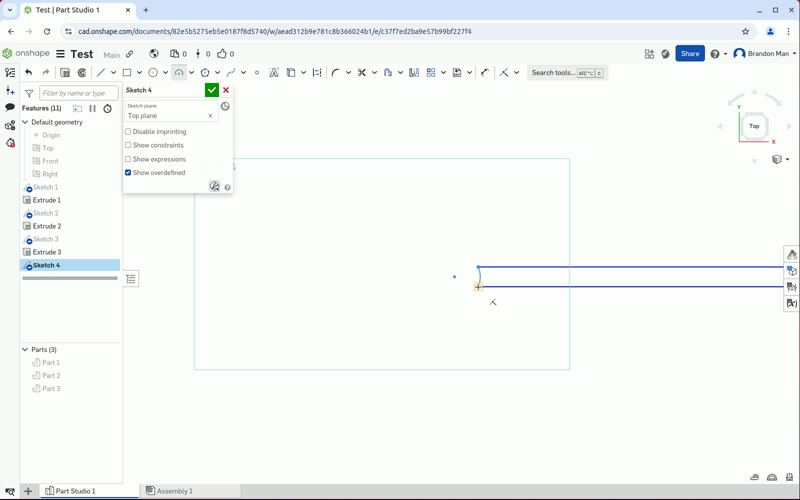
scroll(6)
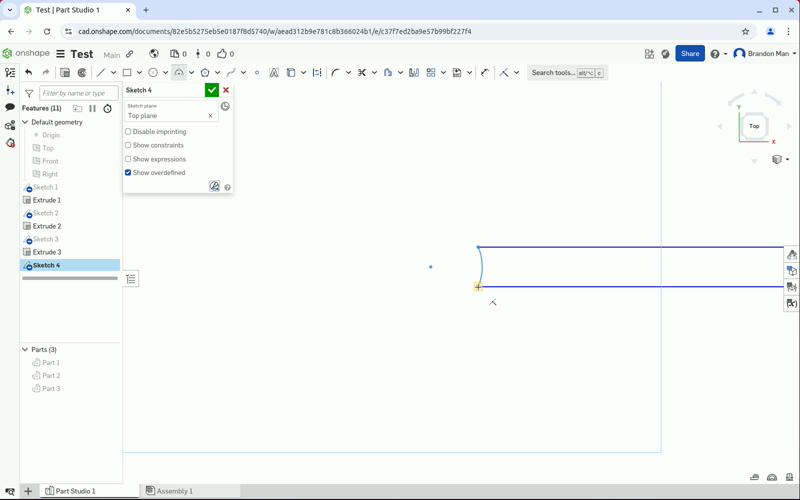
click(478, 286)
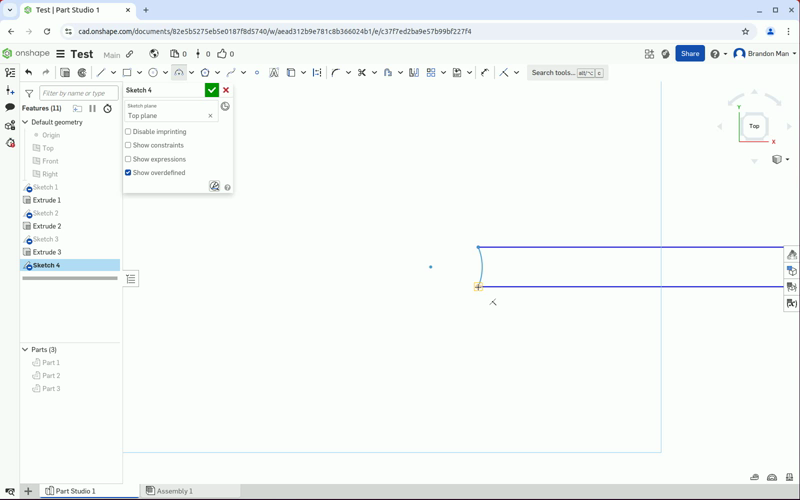
scroll(-6)
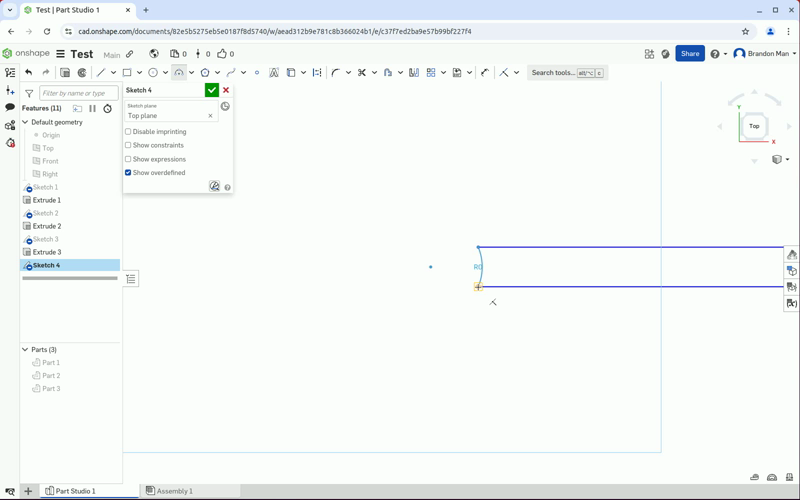
scroll(-6)
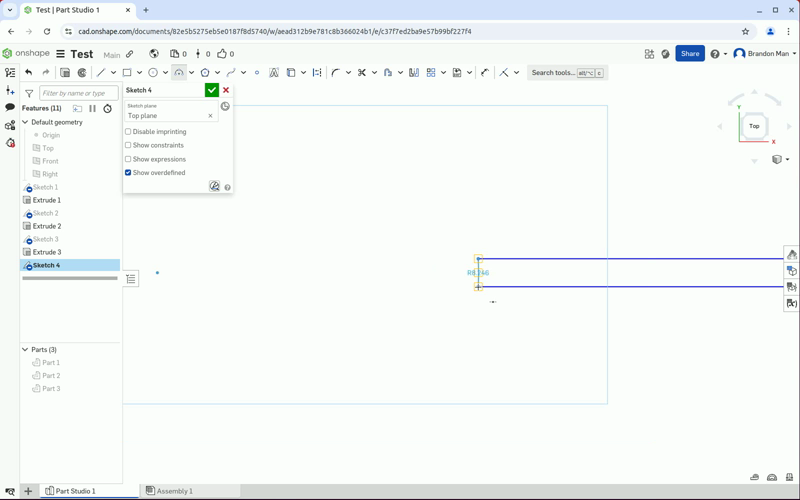
scroll(-6)
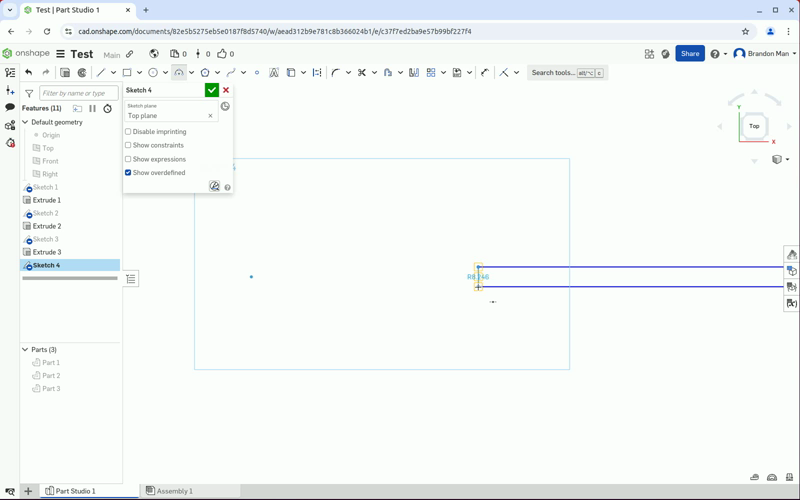
scroll(-6)
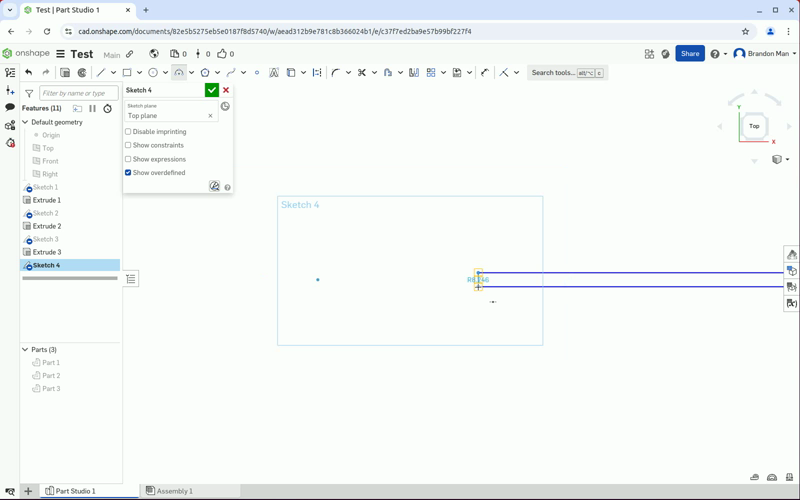
scroll(-6)
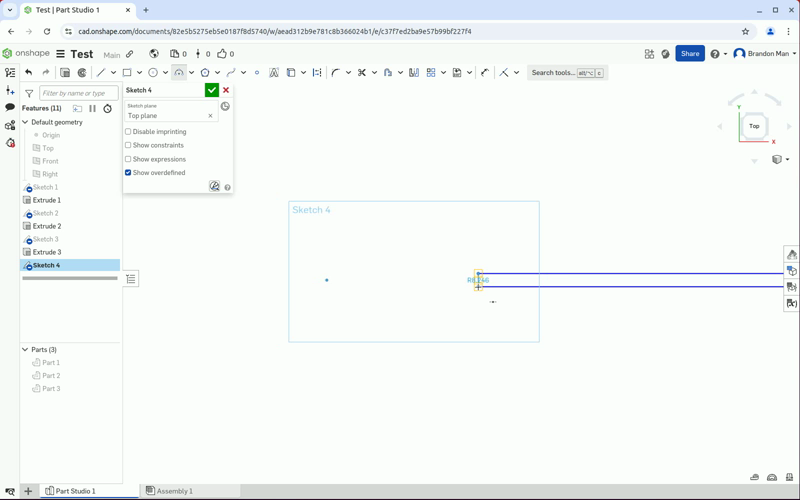
scroll(-6)
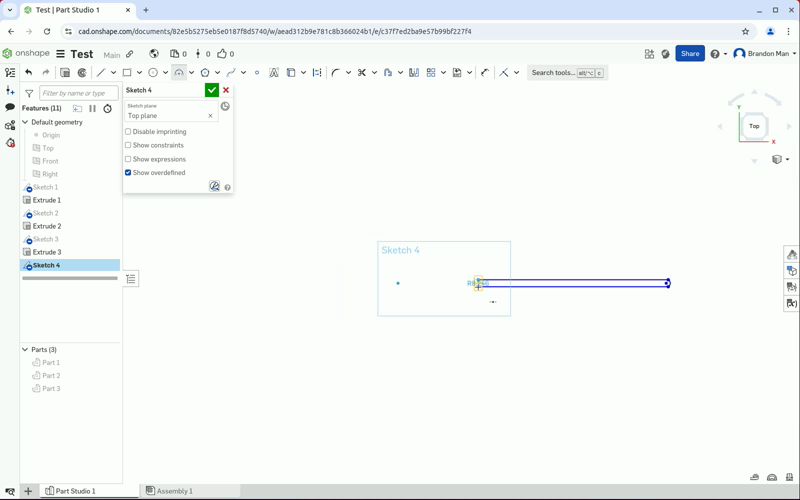
scroll(-6)
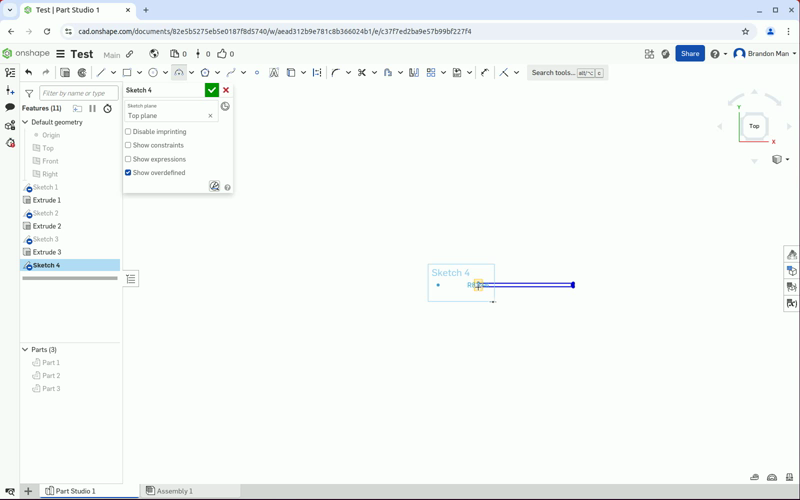
key_down(shift)
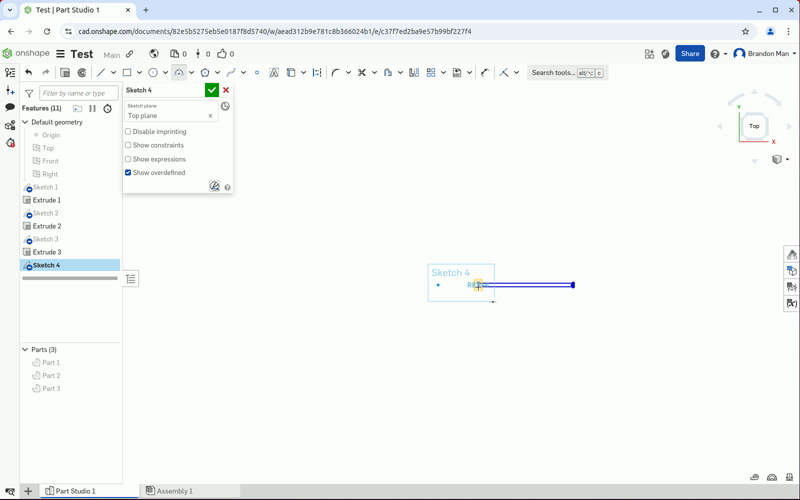
mouse_move(477, 284)
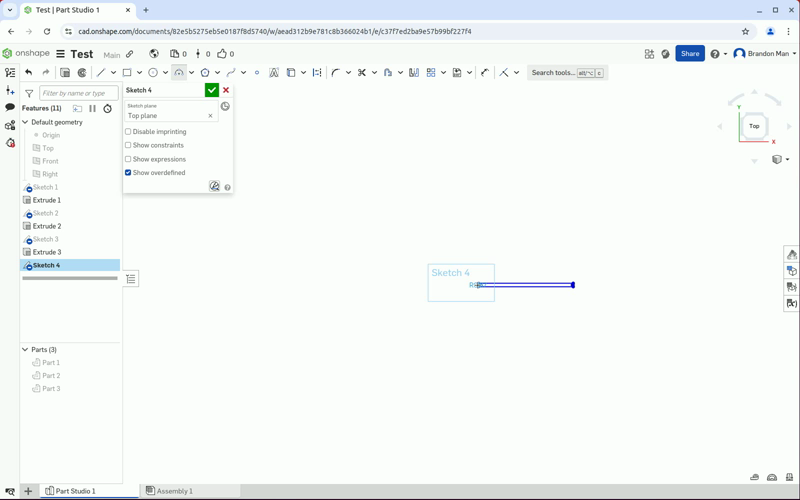
scroll(6)
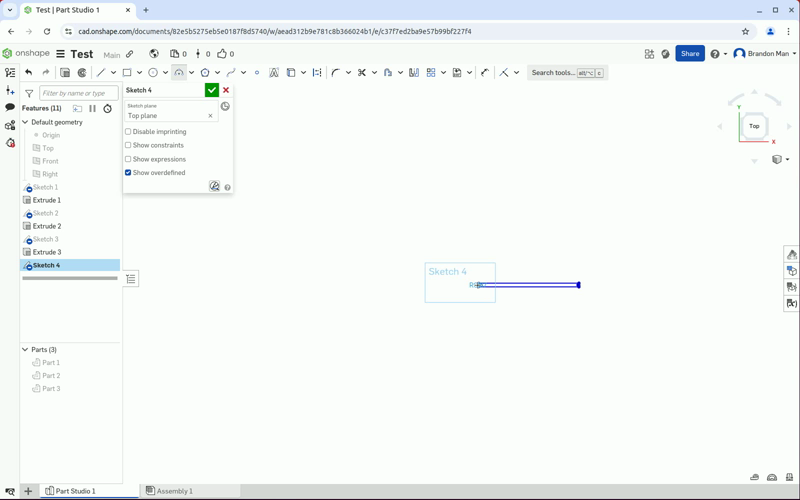
scroll(6)
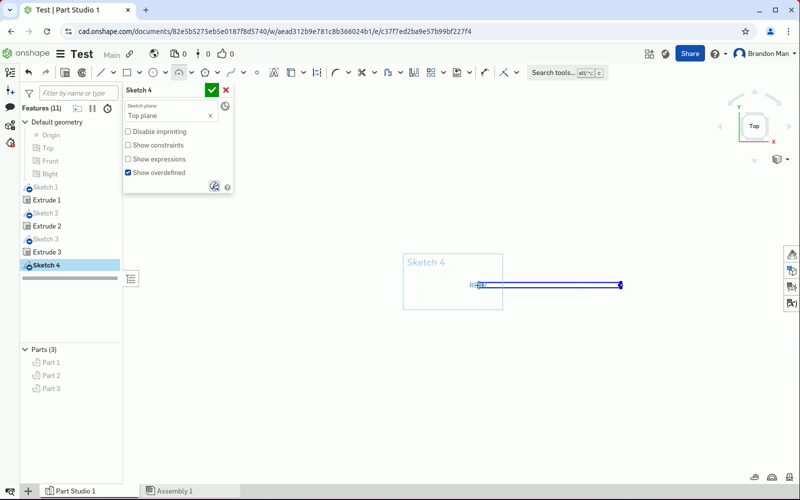
scroll(6)
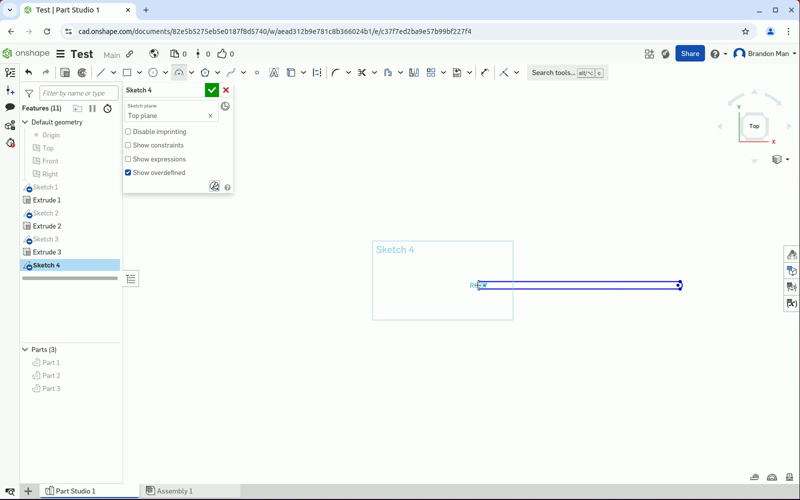
scroll(6)
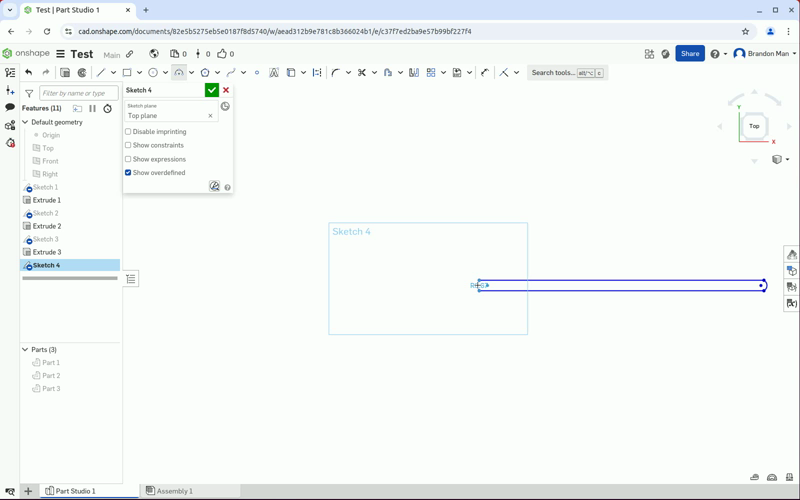
scroll(6)
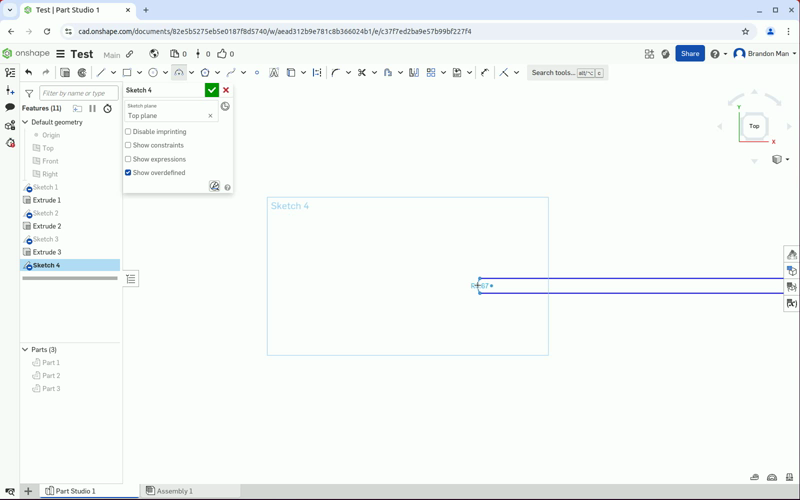
scroll(6)
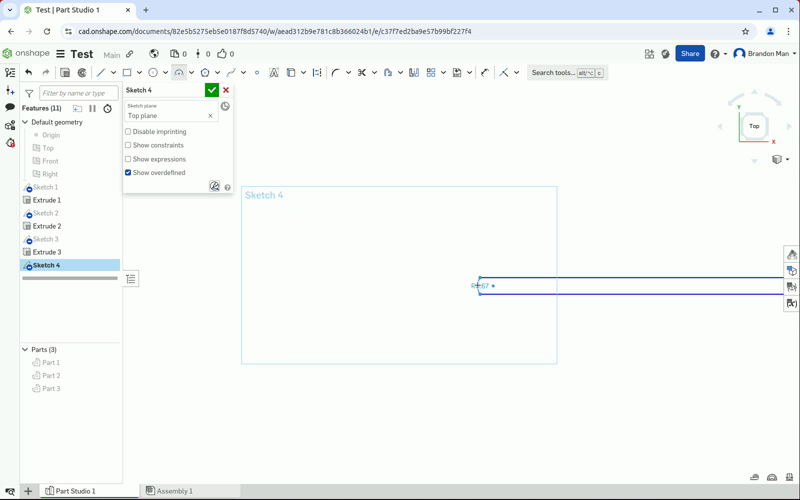
scroll(6)
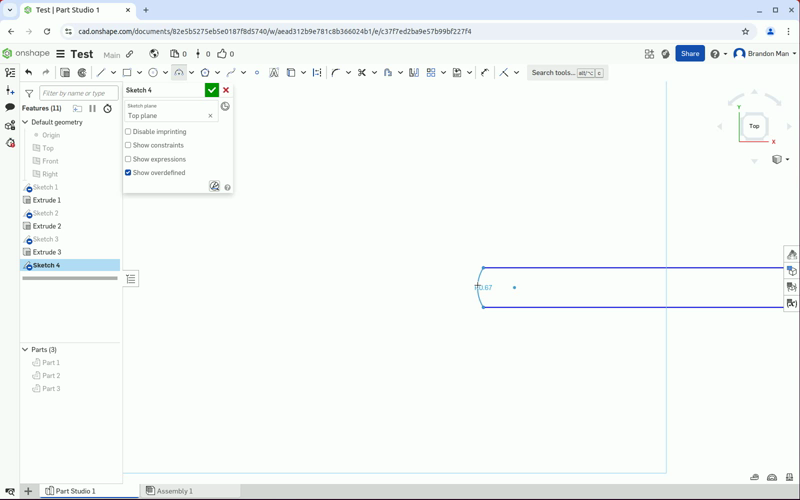
click(477, 284)
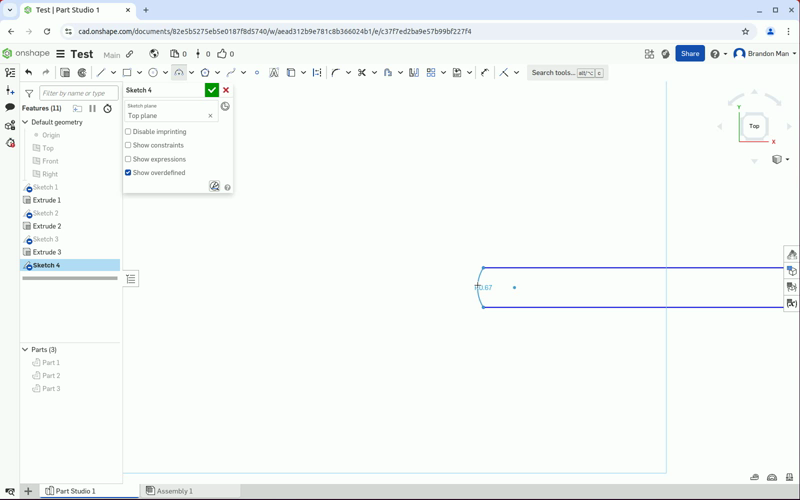
scroll(-6)
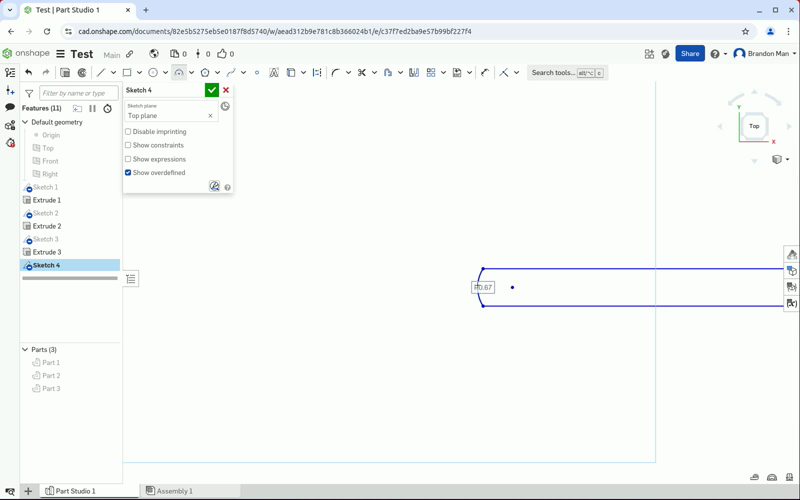
scroll(-6)
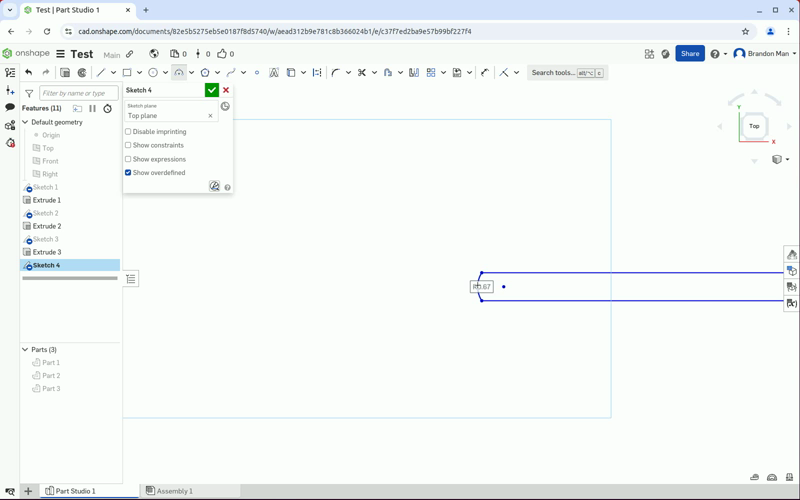
scroll(-6)
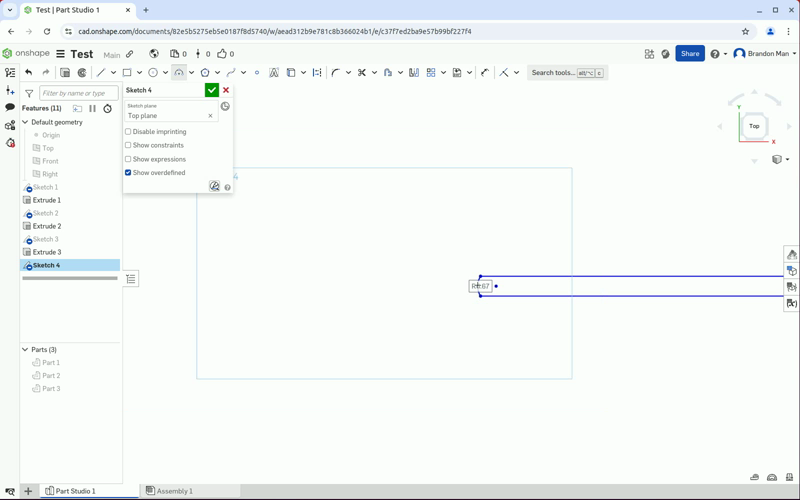
scroll(-6)
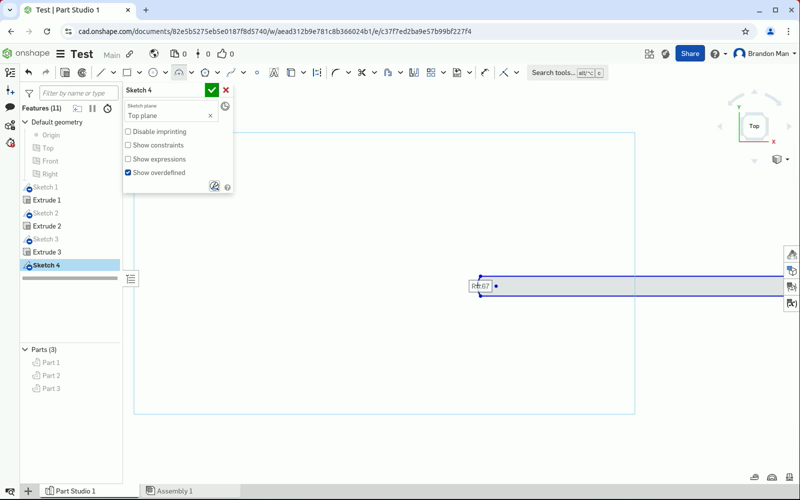
scroll(-6)
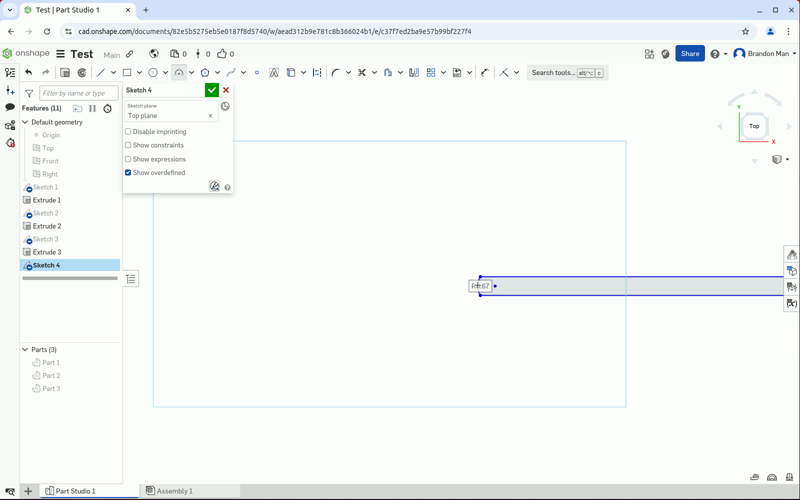
scroll(-6)
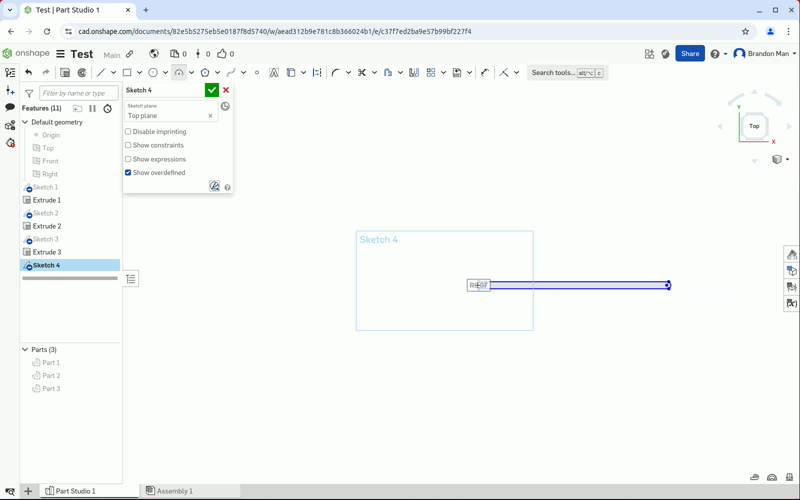
scroll(-6)
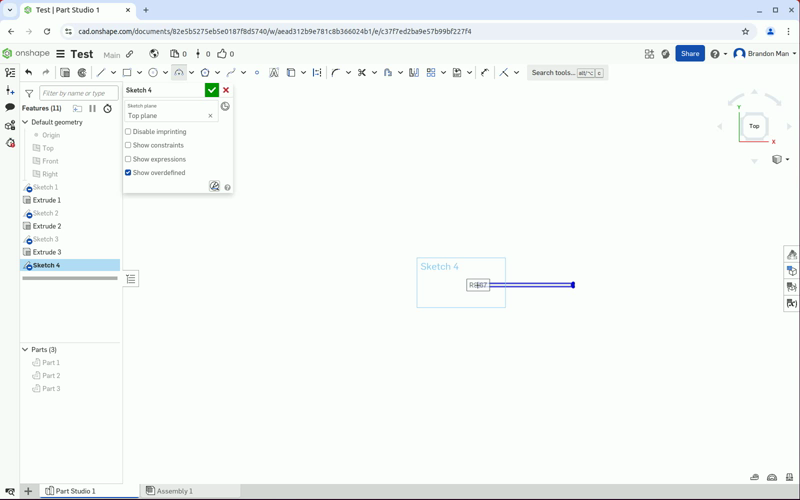
key_up(shift)
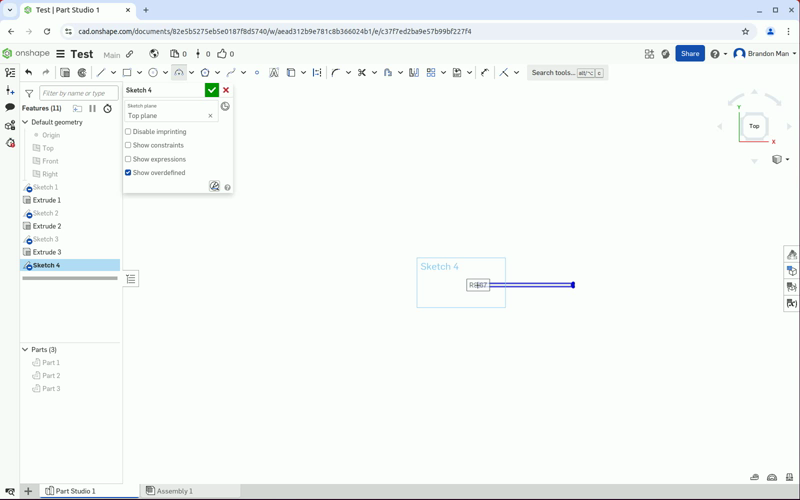
key(esc)
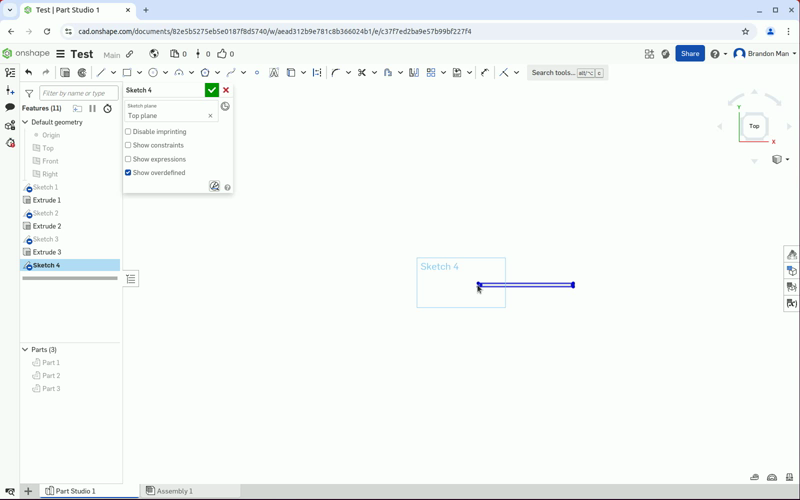
mouse_move(566, 286)
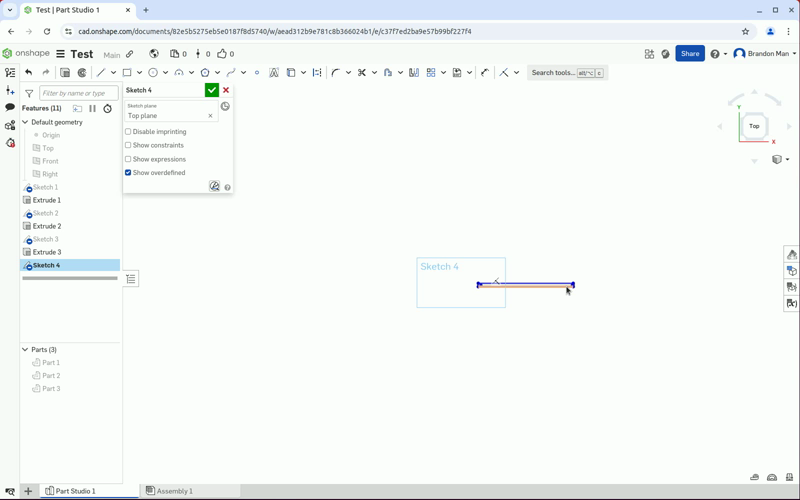
scroll(6)
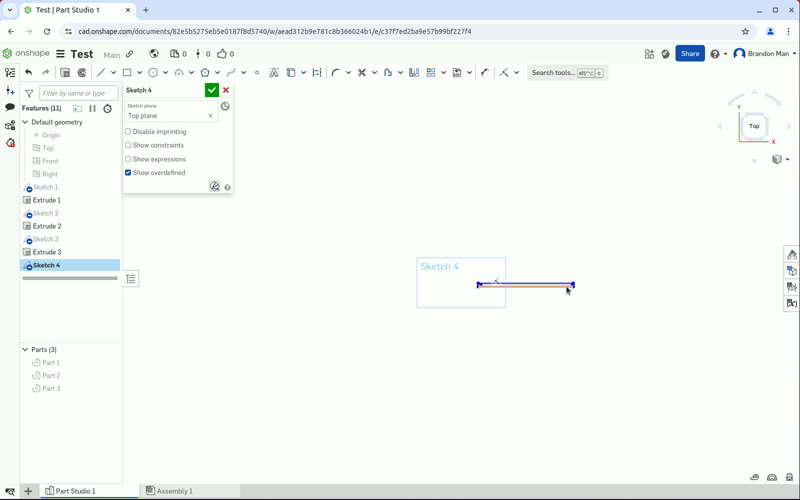
scroll(6)
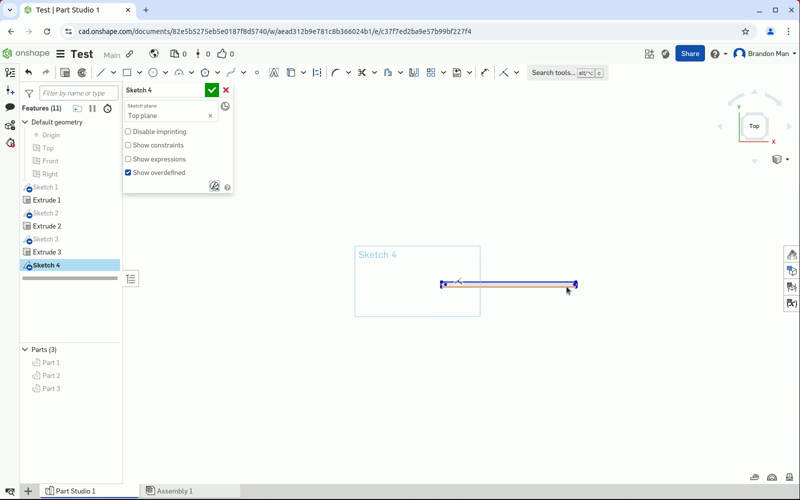
scroll(6)
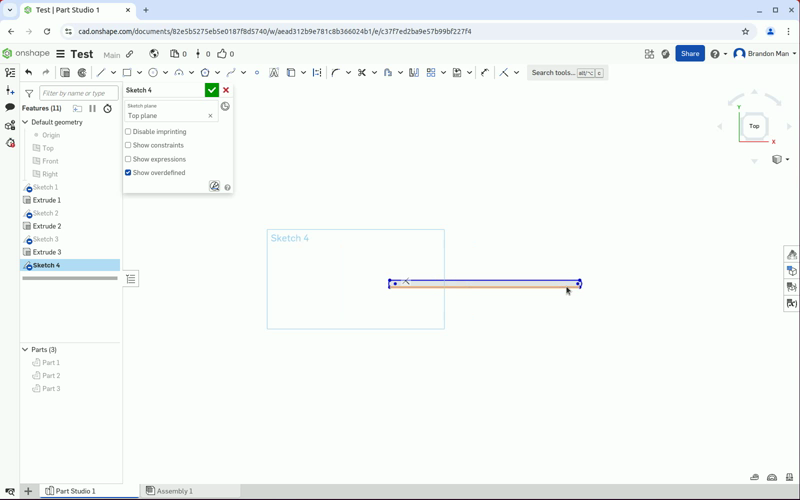
scroll(6)
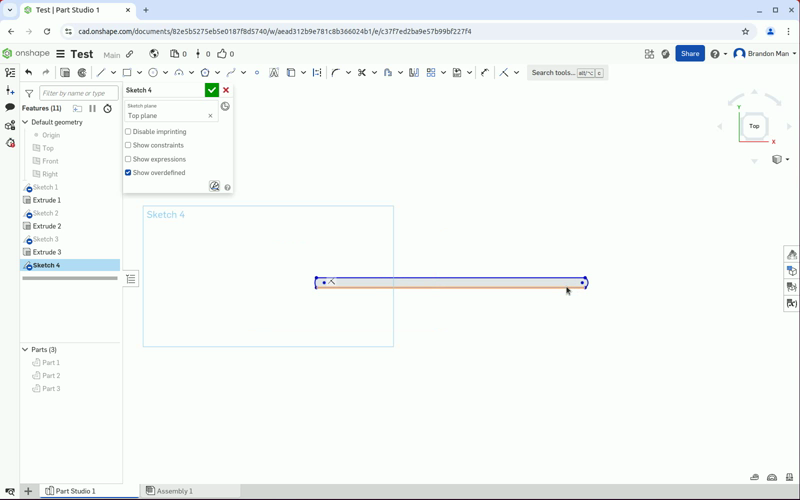
scroll(6)
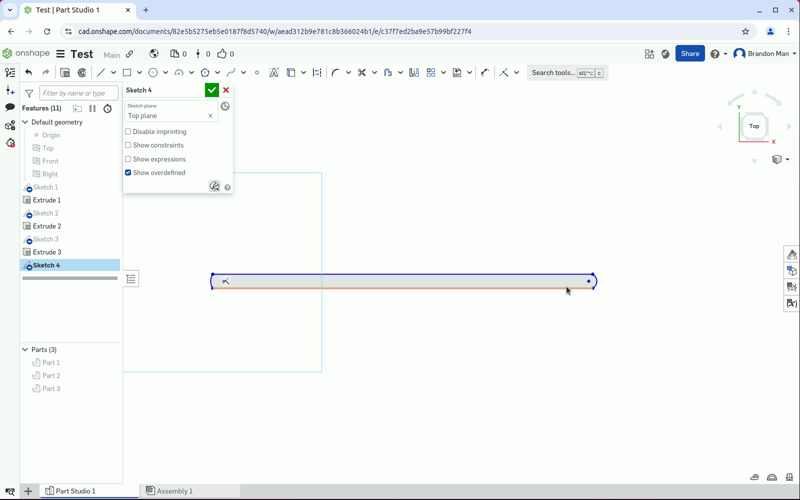
scroll(6)
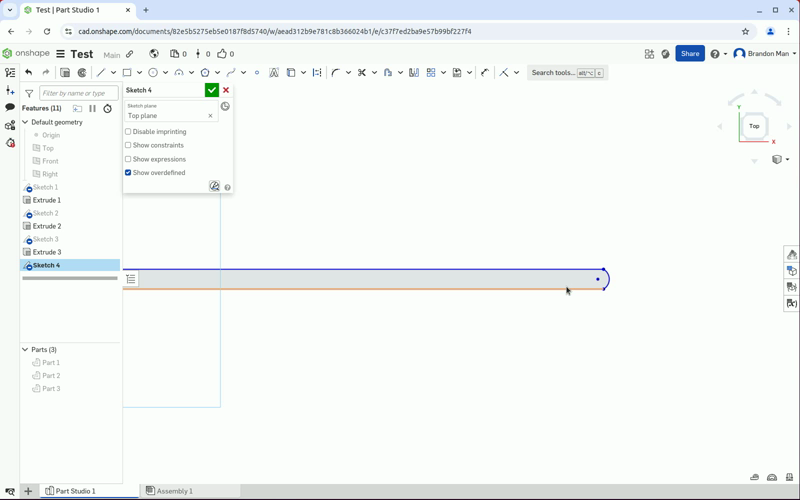
scroll(6)
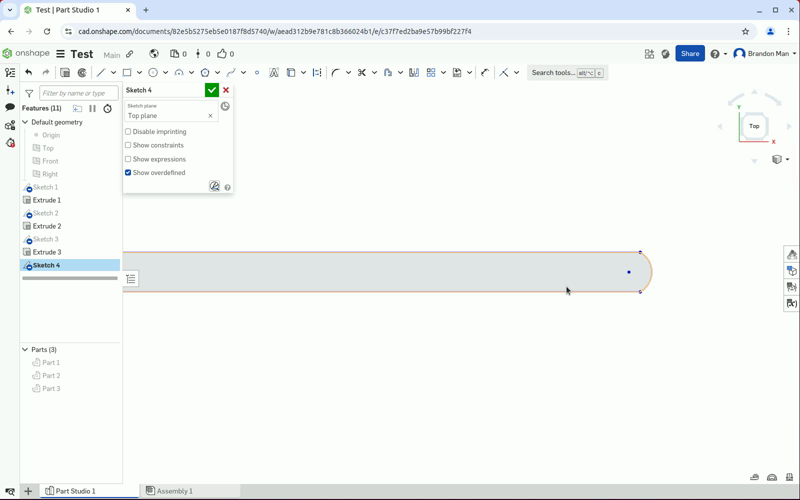
click(566, 286)
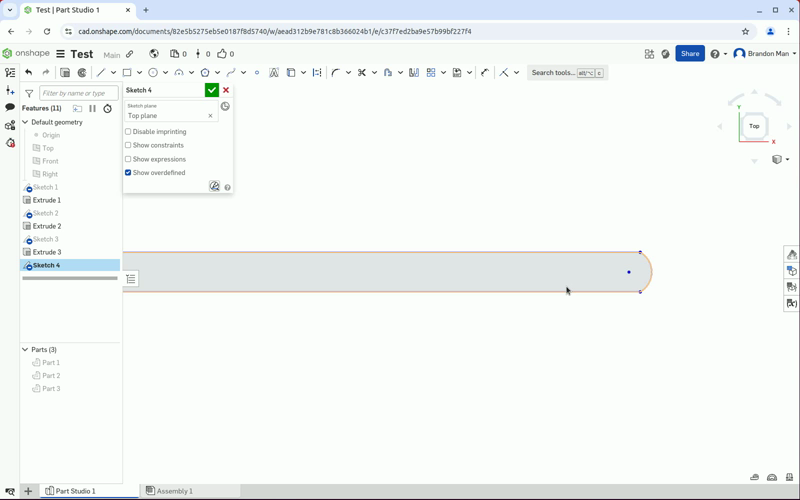
scroll(-6)
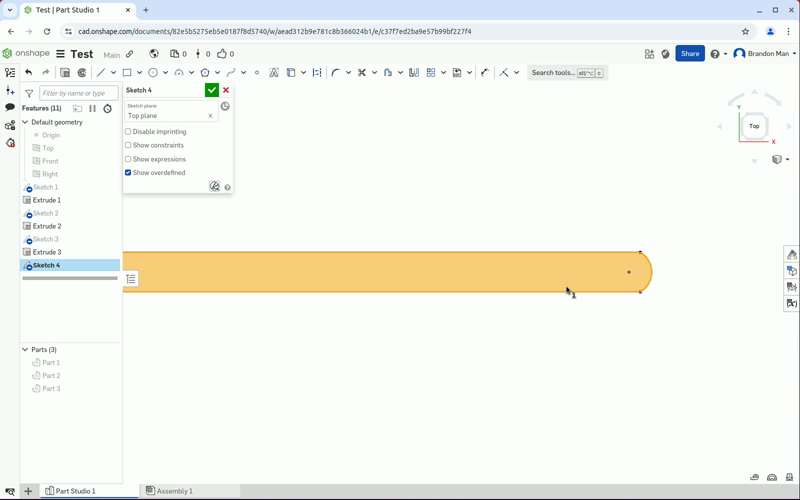
scroll(-6)
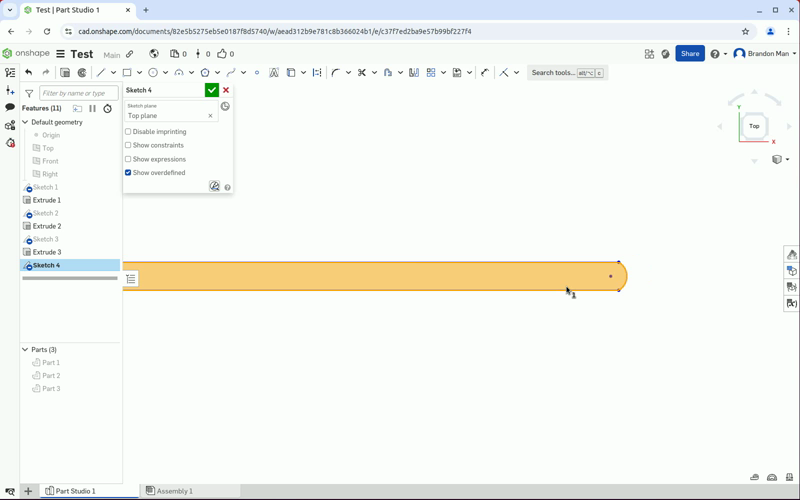
scroll(-6)
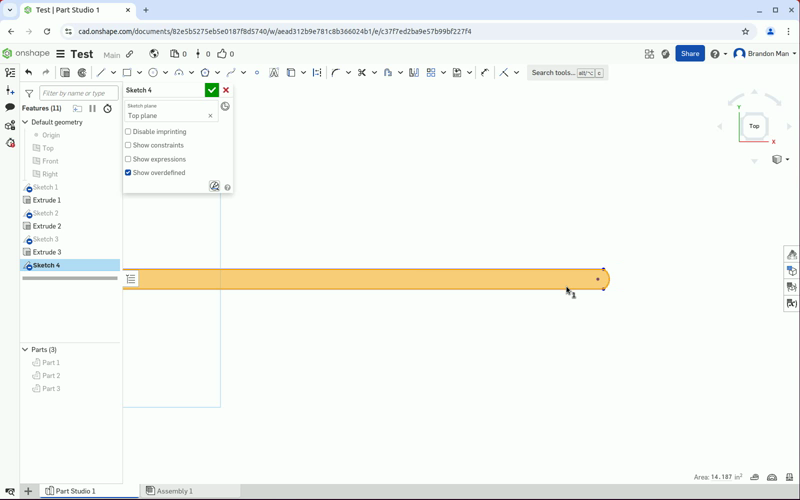
scroll(-6)
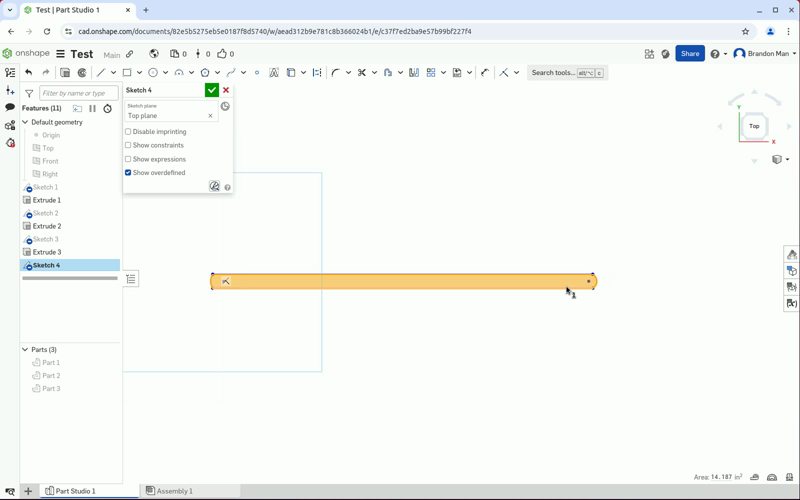
scroll(-6)
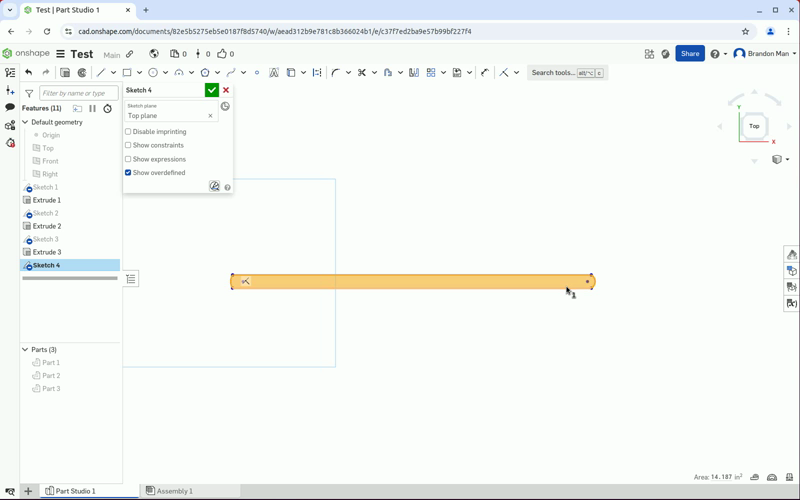
scroll(-6)
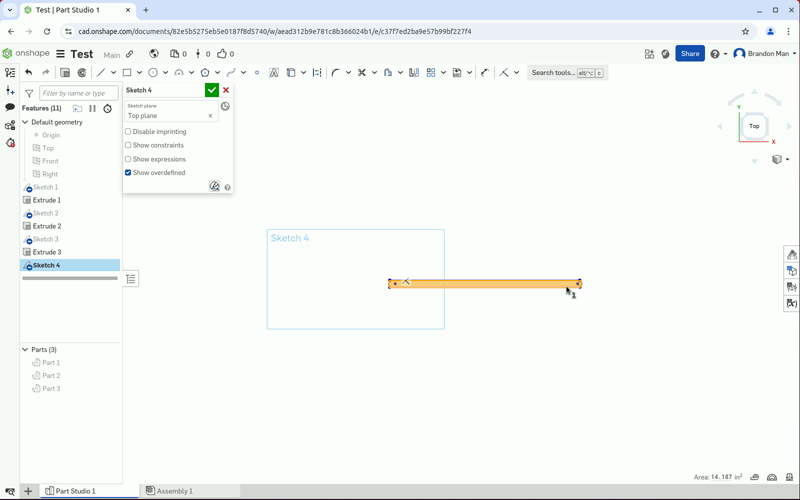
scroll(-6)
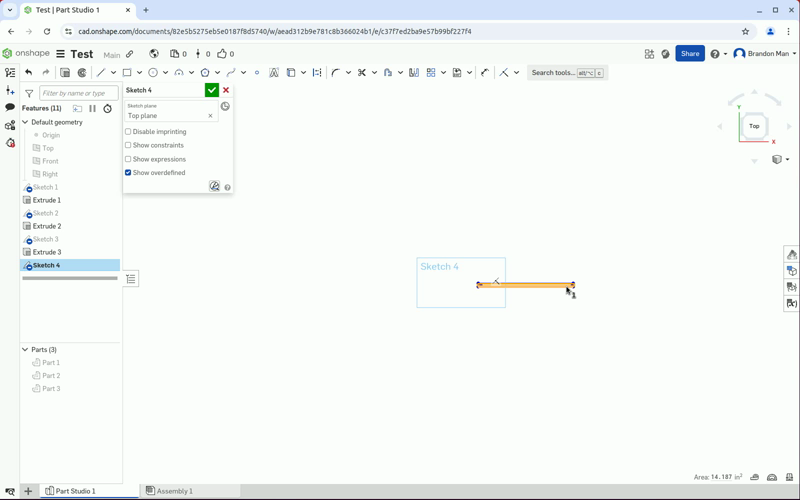
mouse_move(73, 352)
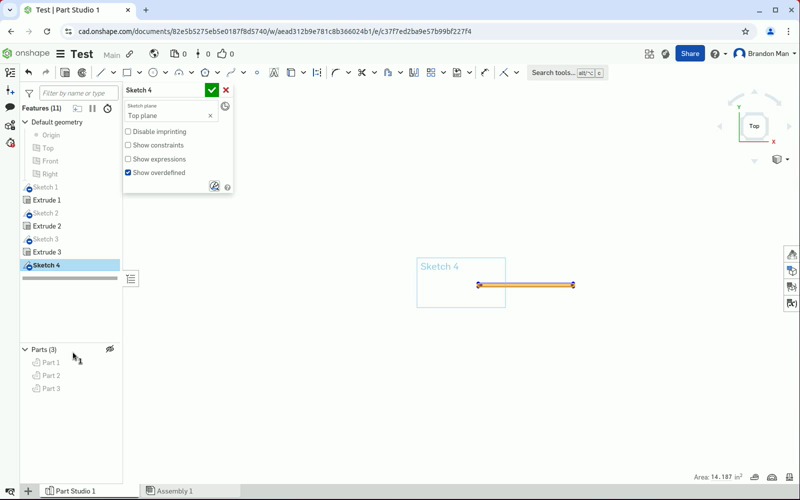
key(shift+y)
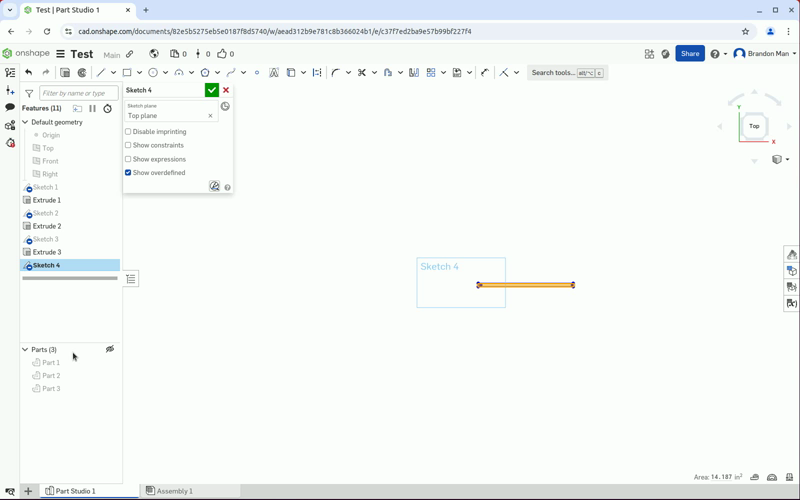
key(shift+e)
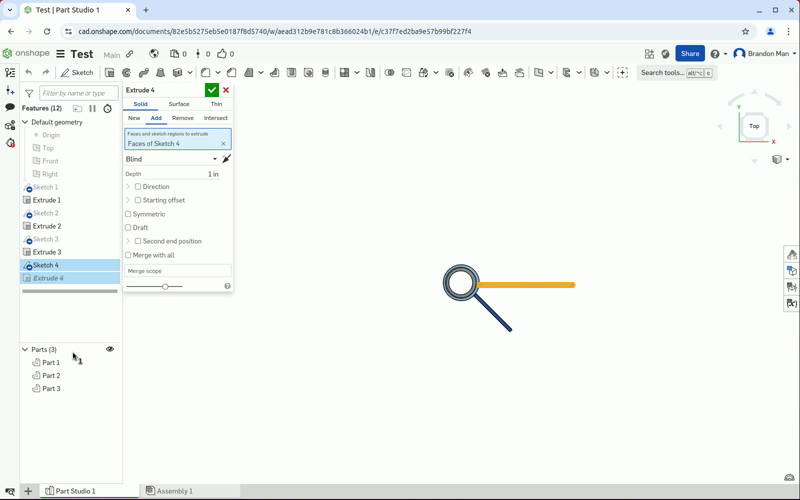
mouse_move(143, 106)
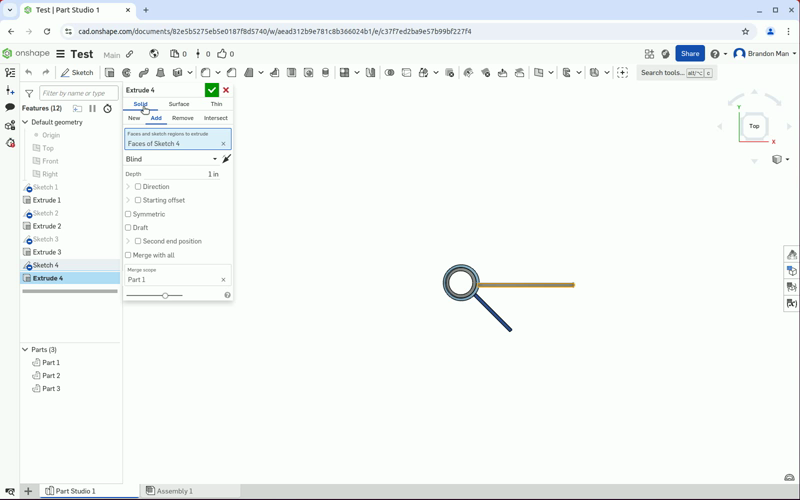
click(143, 106)
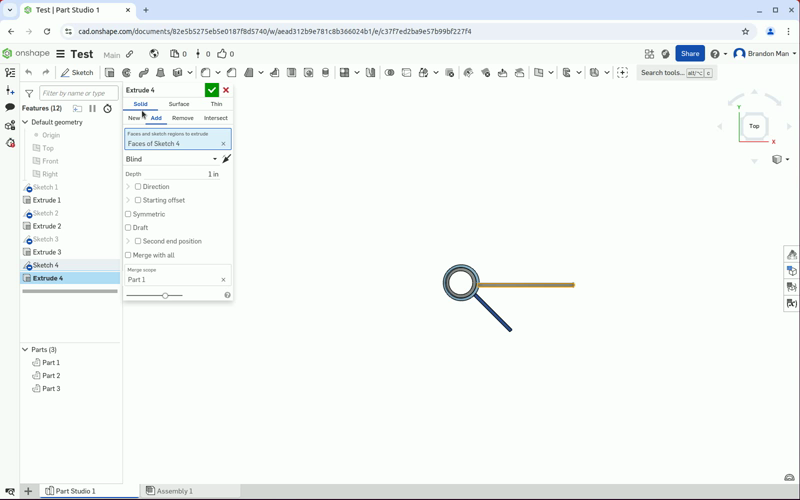
mouse_move(137, 120)
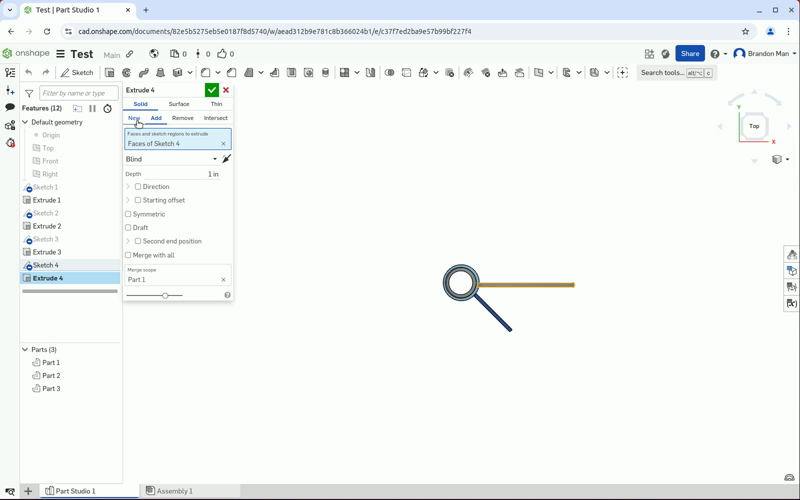
click(137, 120)
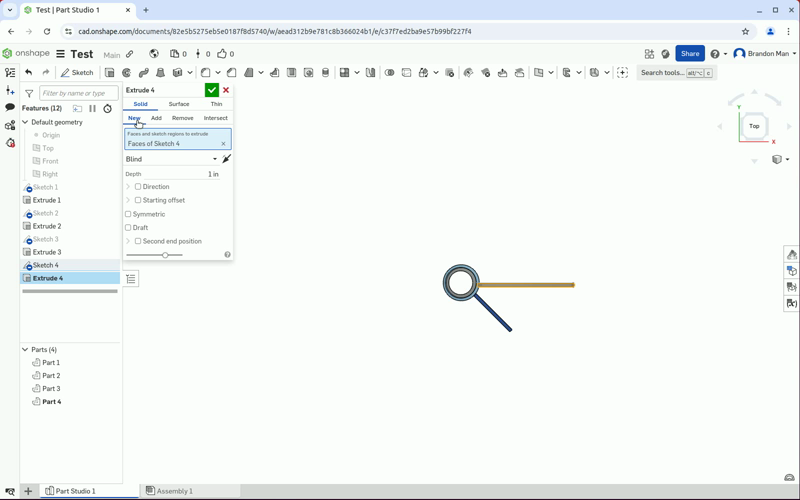
key(tab, 4)
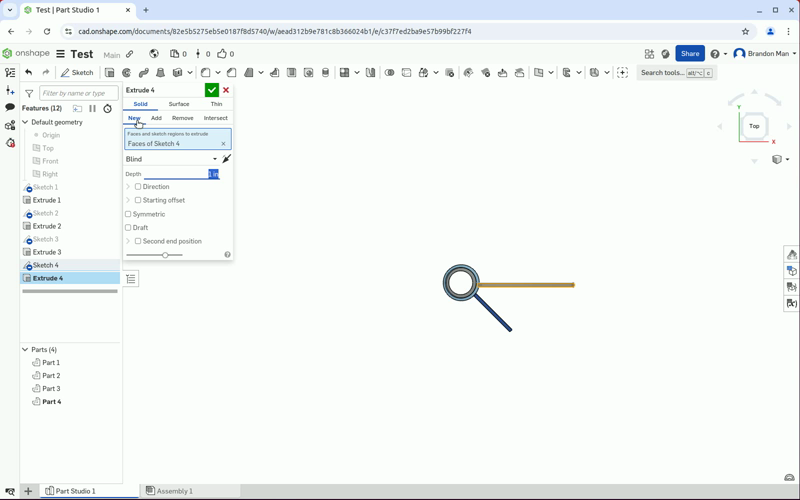
text(0.482)
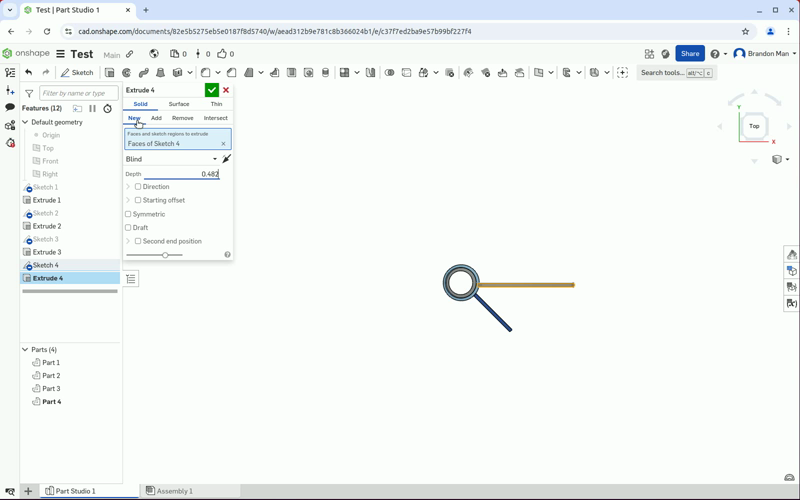
key(tab, 3)
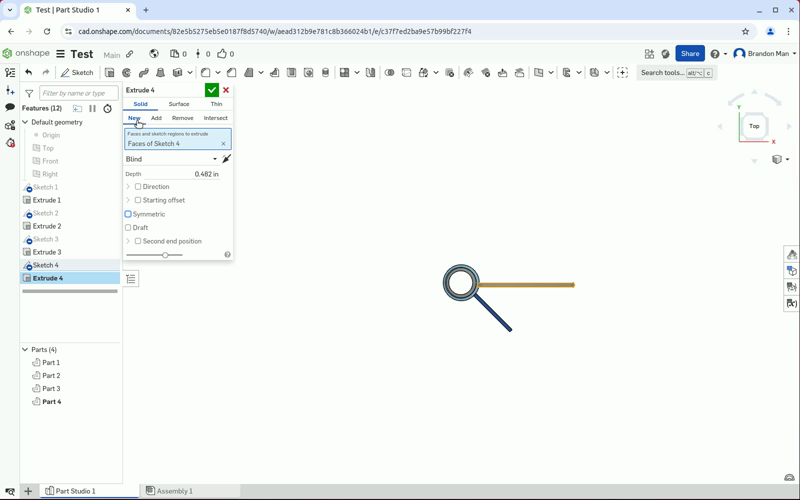
key(space)
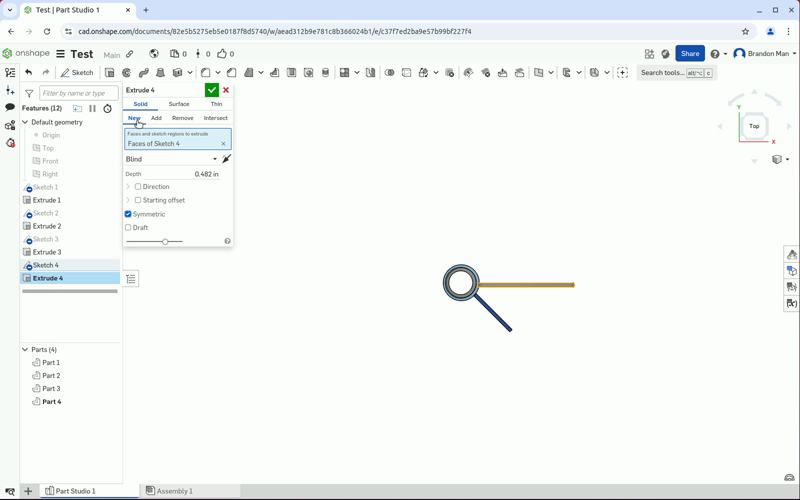
key(enter)
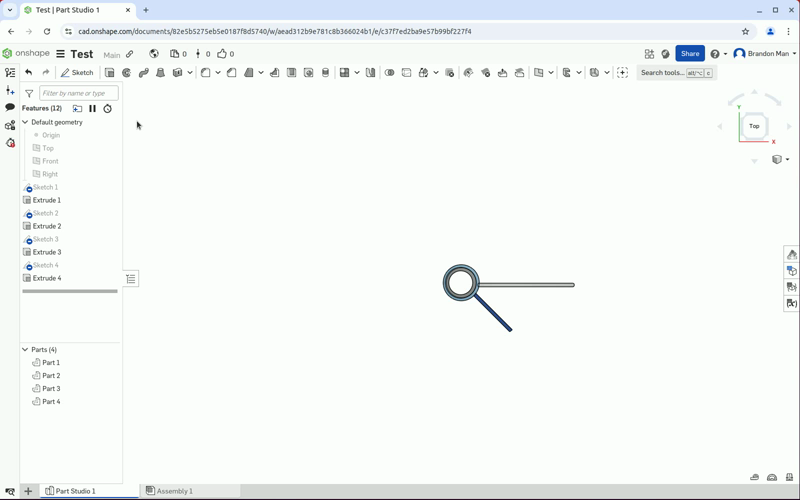
key(shift+h)
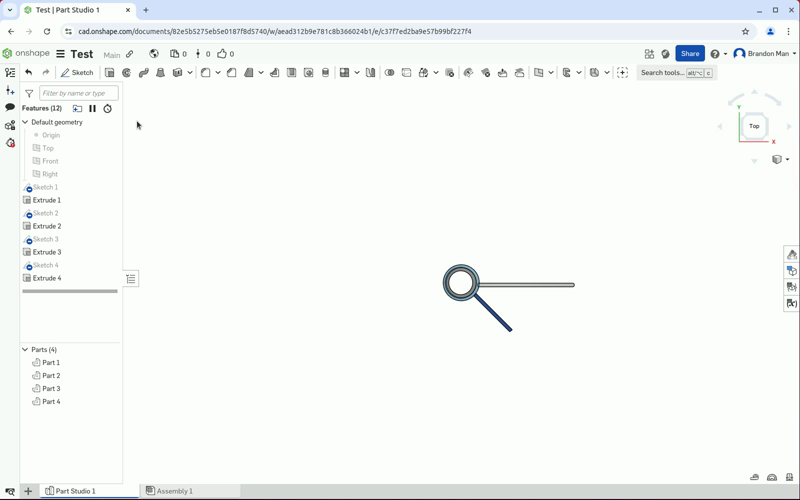
key(shift+h)
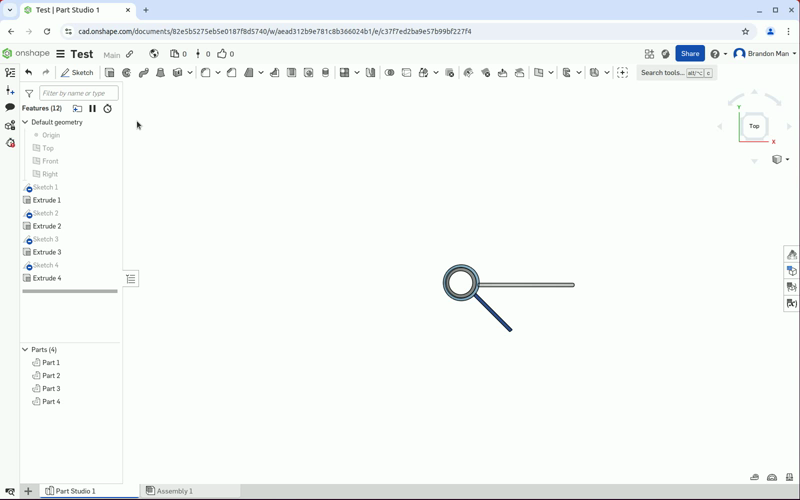
mouse_move(73, 189)
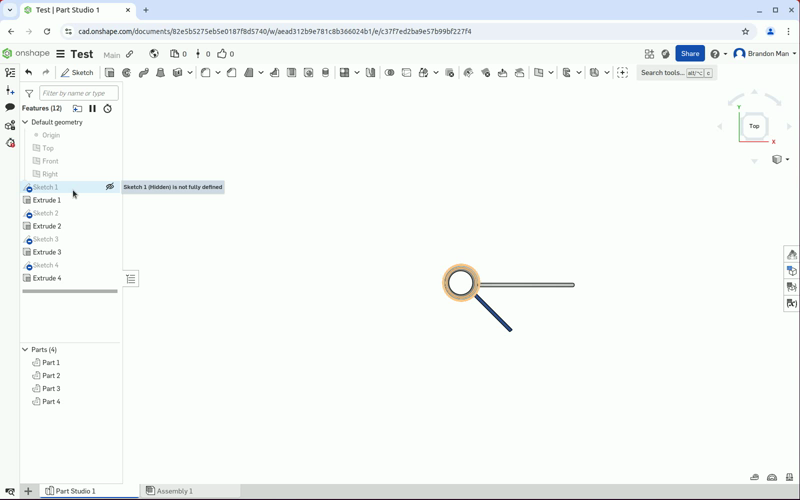
click(73, 189)
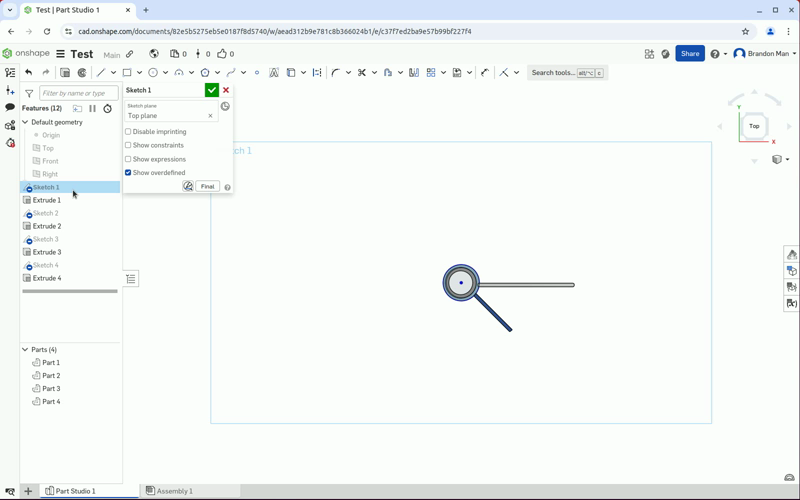
mouse_move(229, 92)
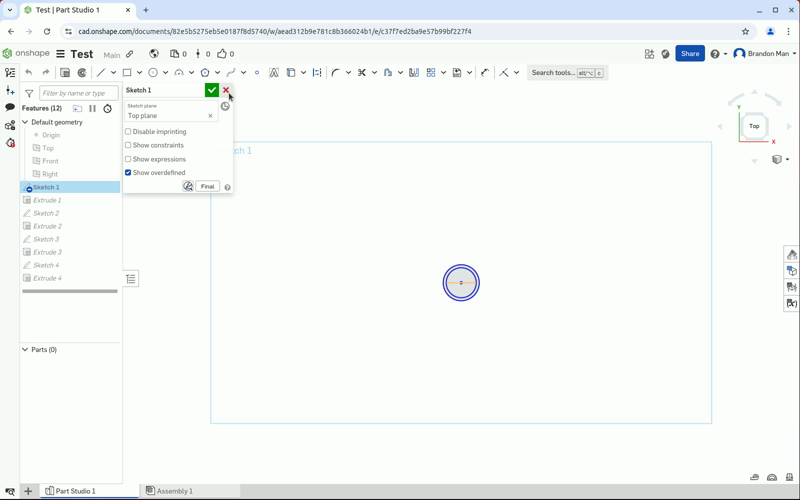
click(229, 92)
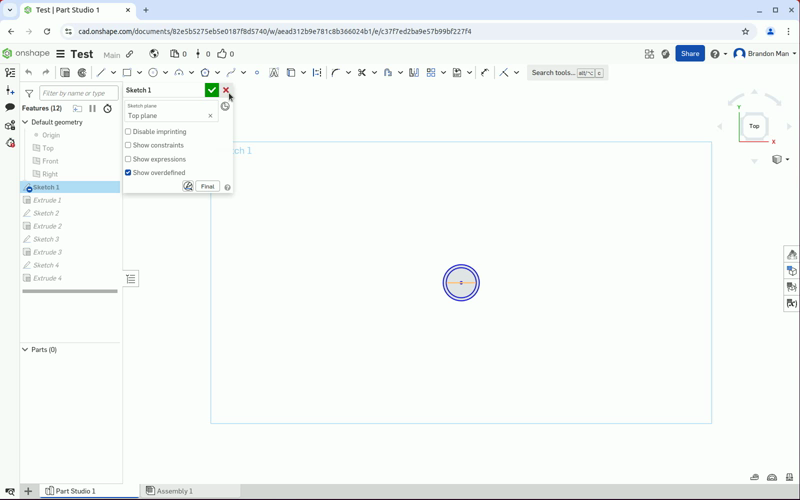
key(shift+s)
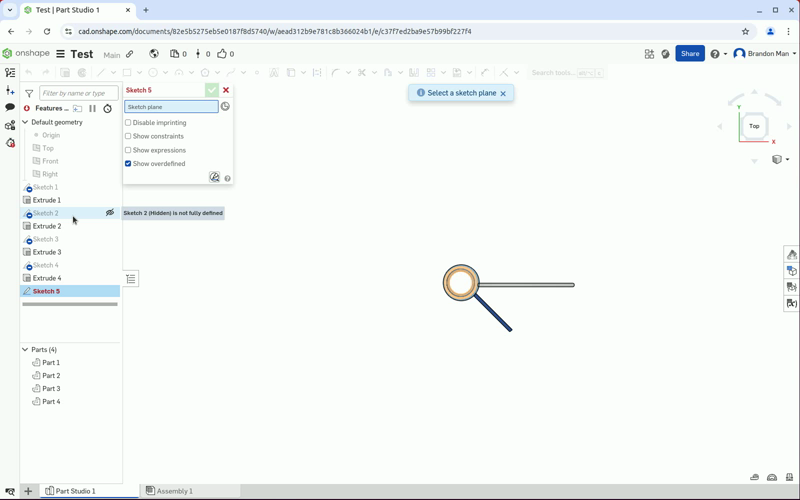
scroll(3)
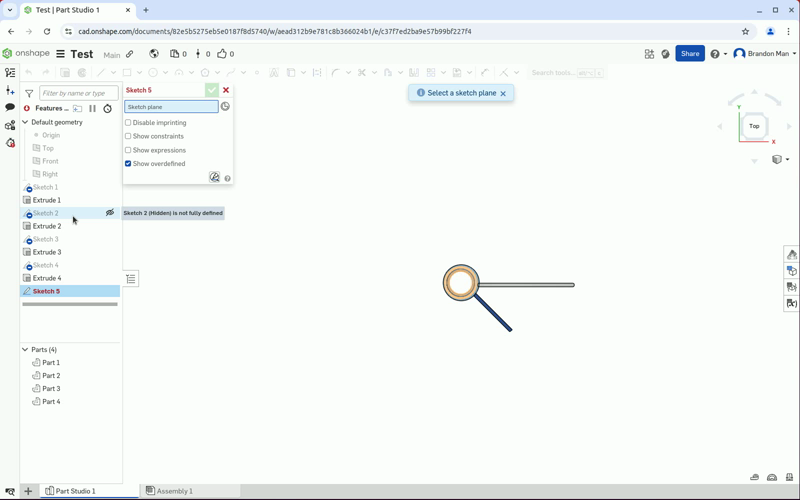
mouse_move(73, 150)
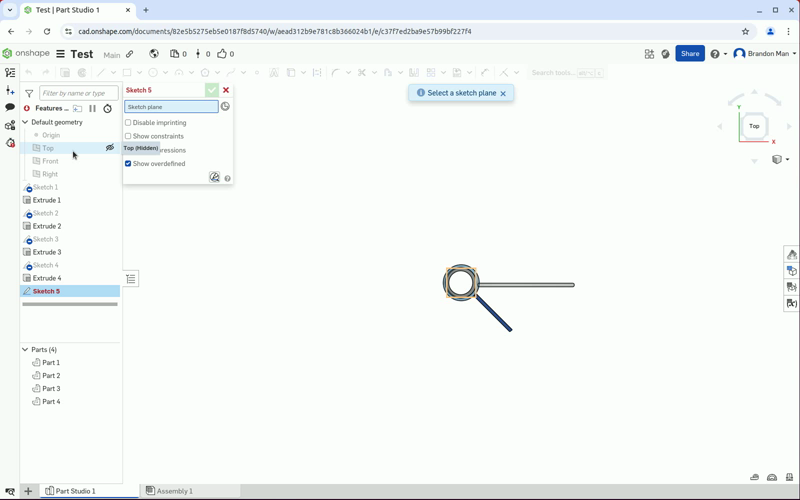
click(73, 150)
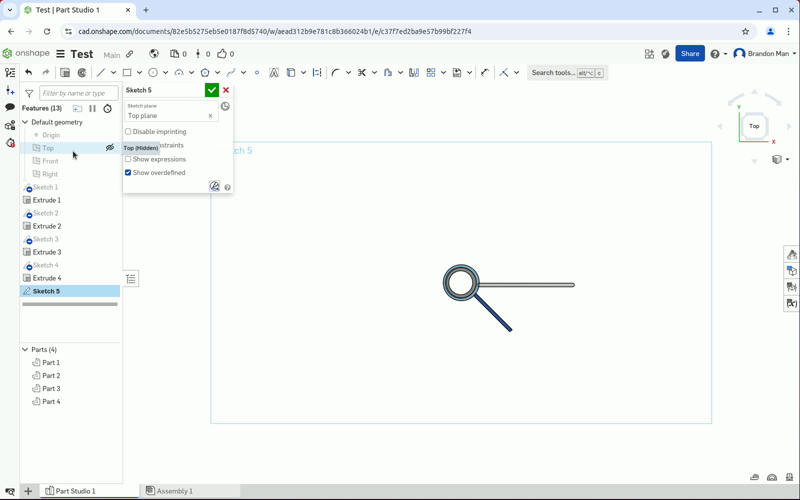
mouse_move(73, 352)
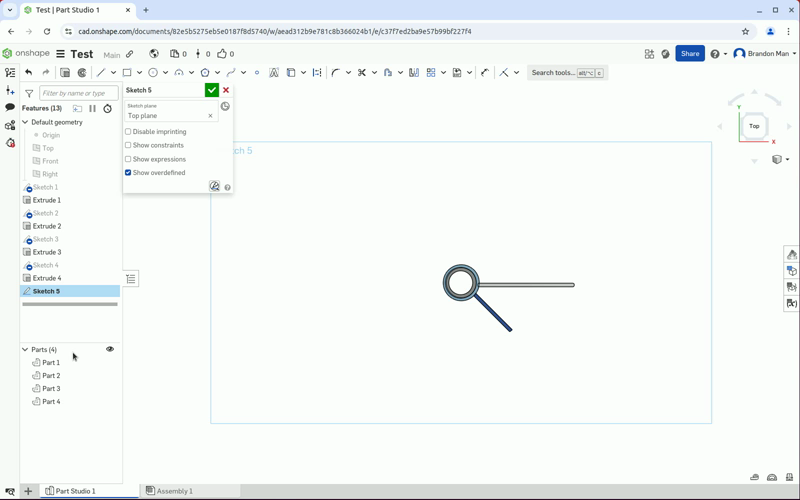
key(y)
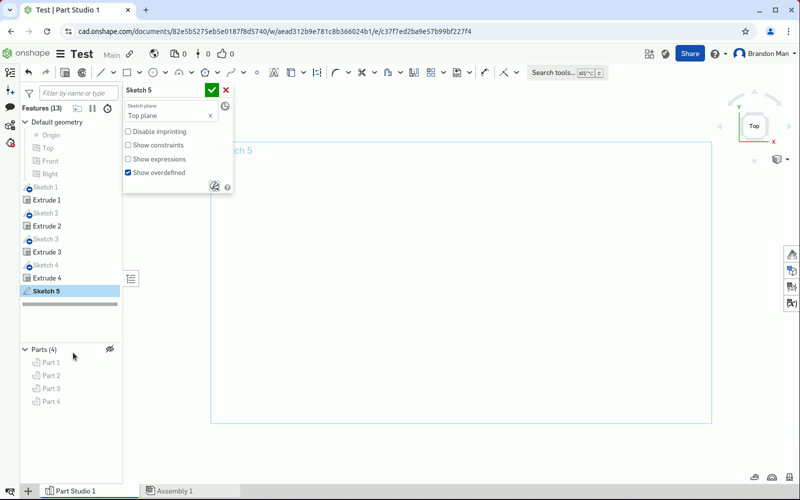
key(l)
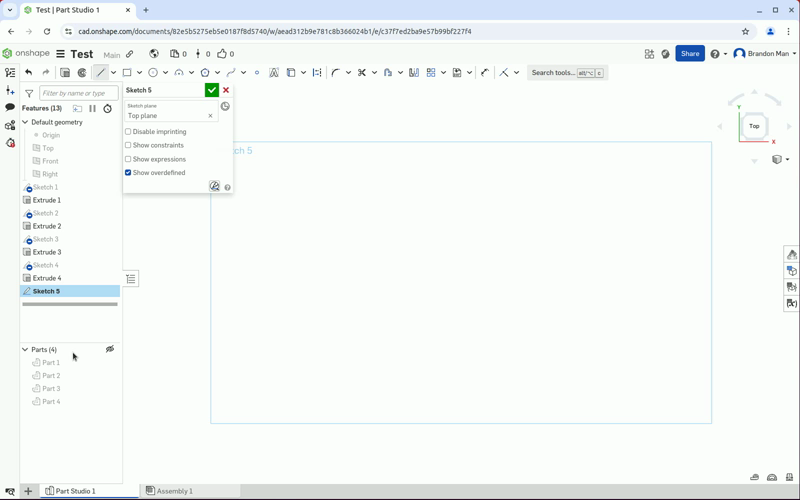
key_down(shift)
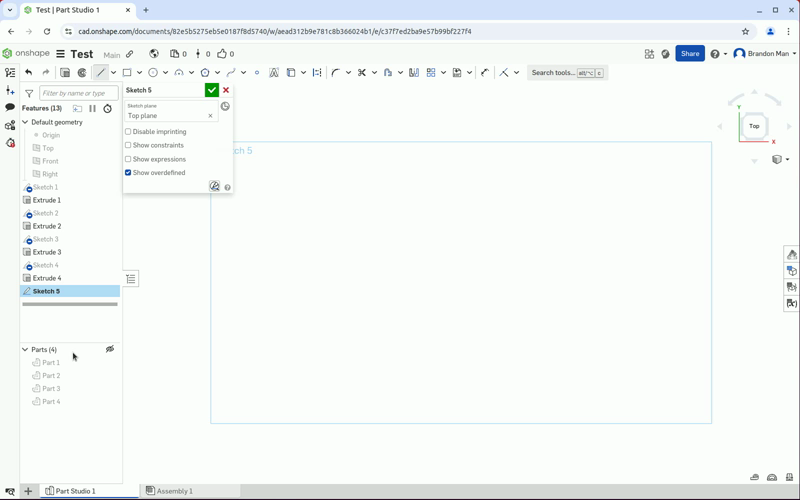
mouse_move(474, 293)
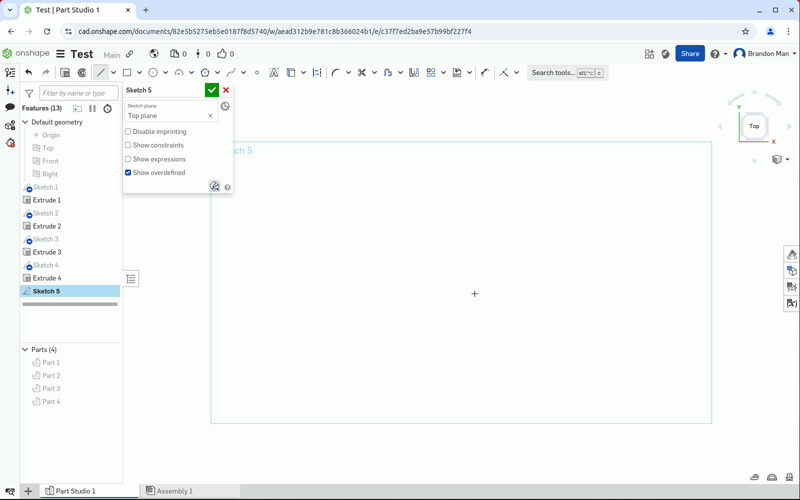
click(474, 293)
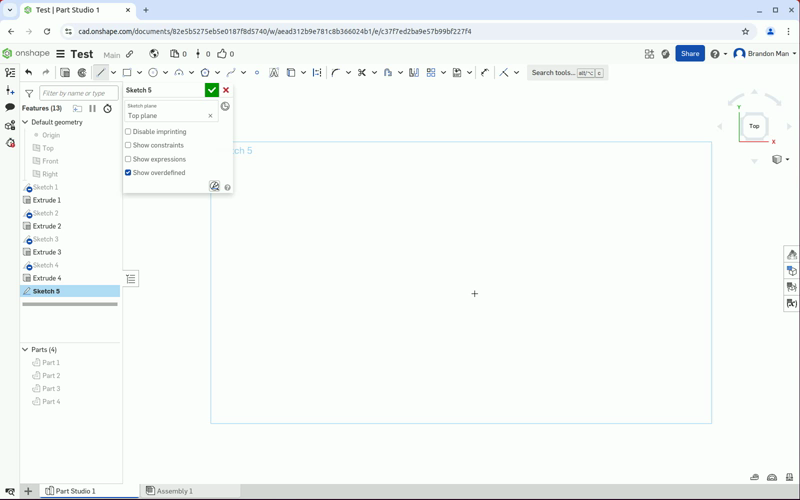
key_up(shift)
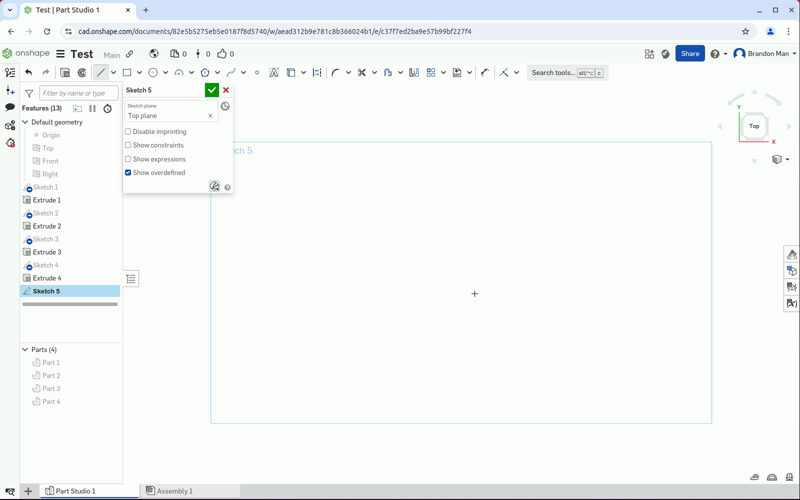
key_down(shift)
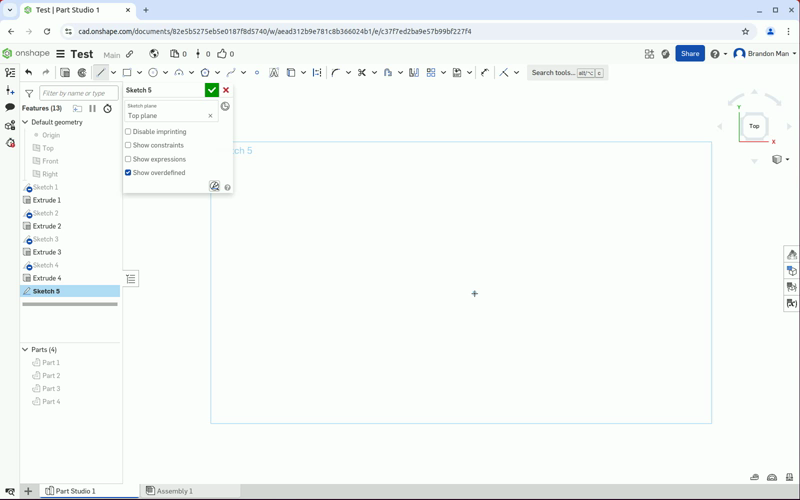
mouse_move(504, 293)
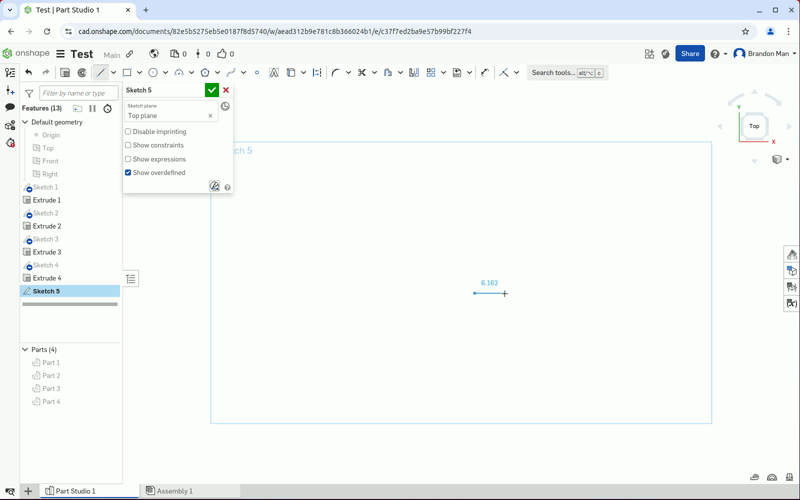
mouse_move(511, 329)
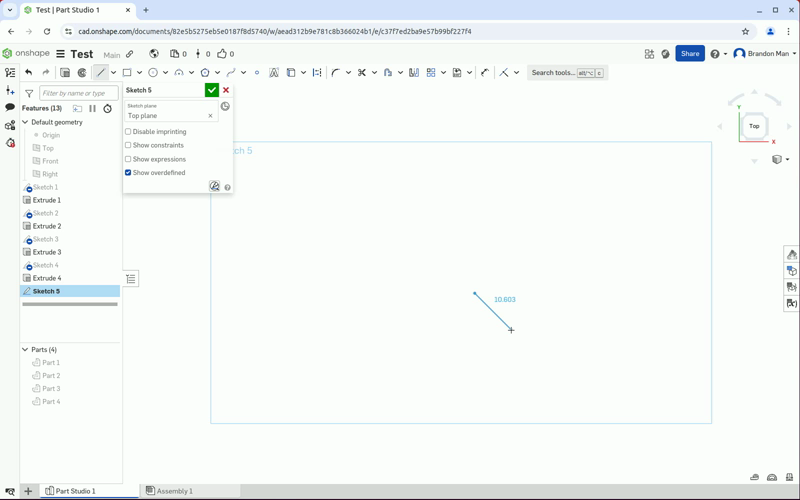
click(511, 329)
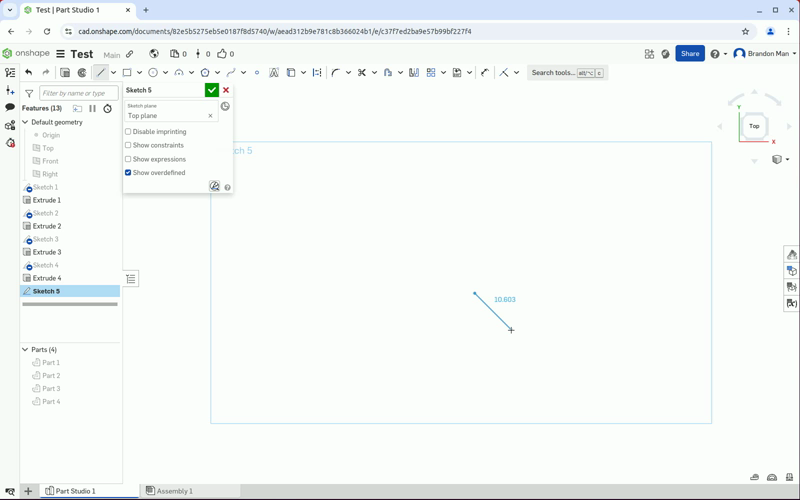
key_up(shift)
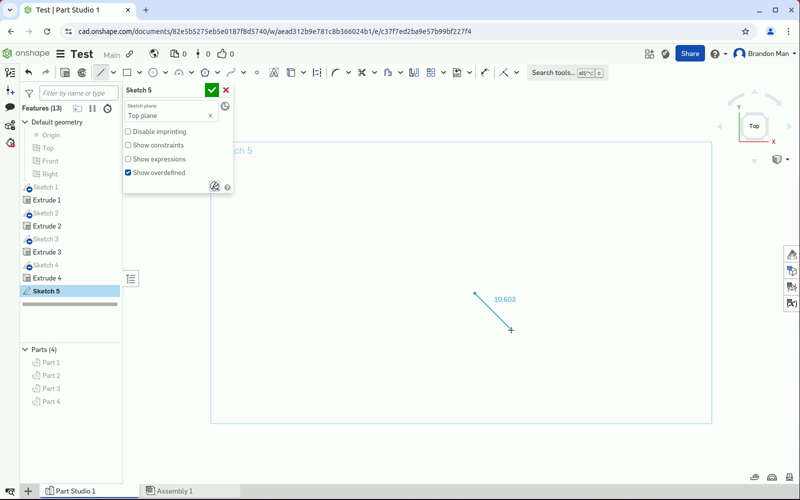
key_down(shift)
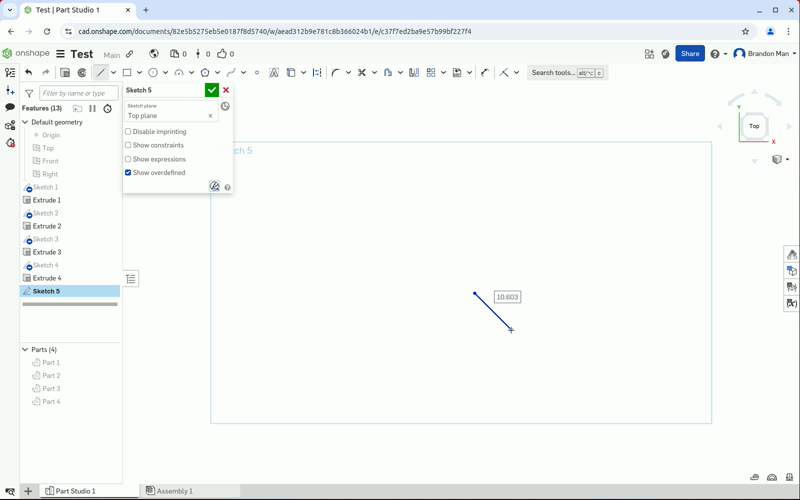
mouse_move(541, 329)
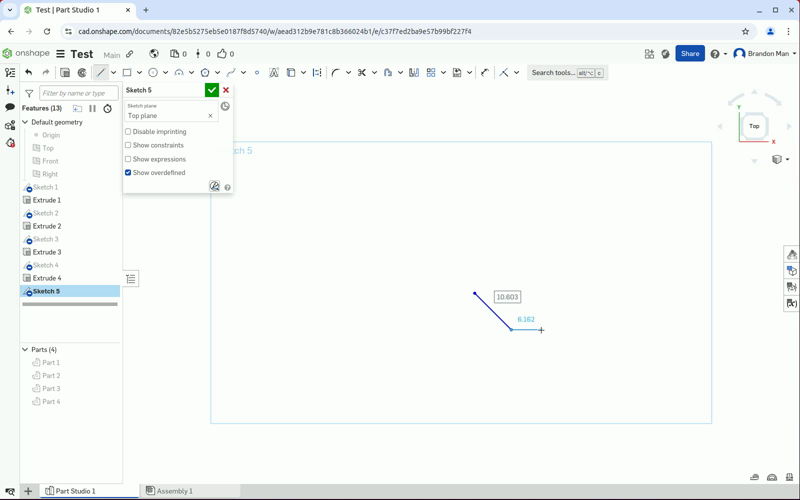
mouse_move(542, 360)
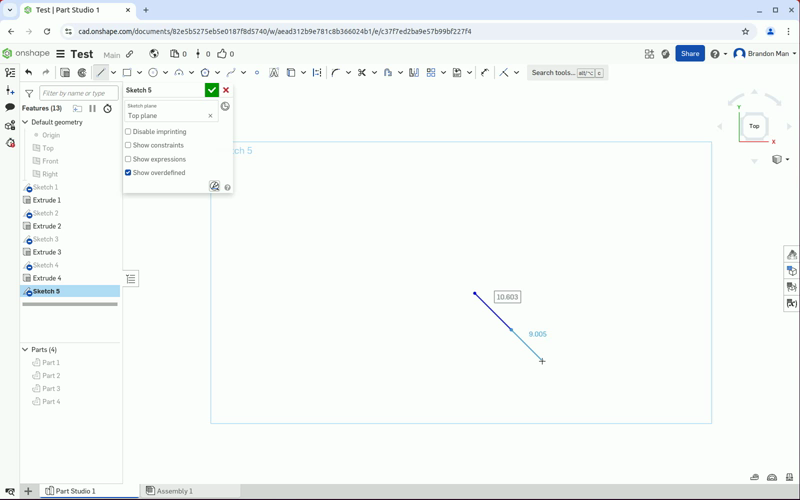
click(542, 360)
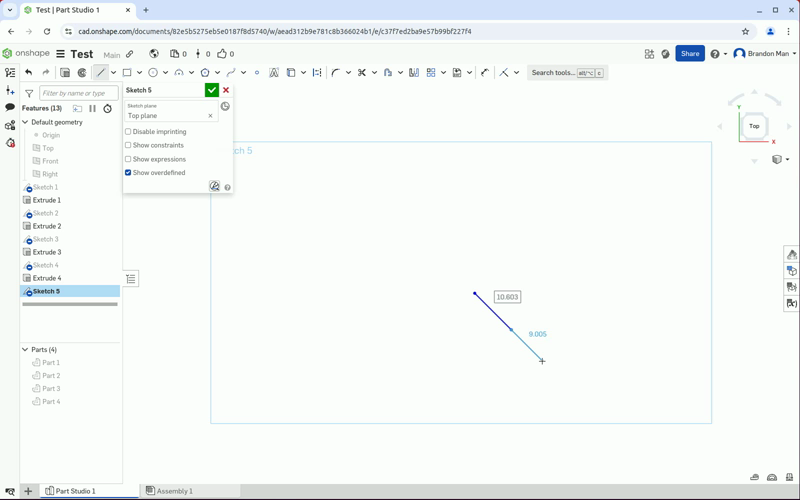
key_up(shift)
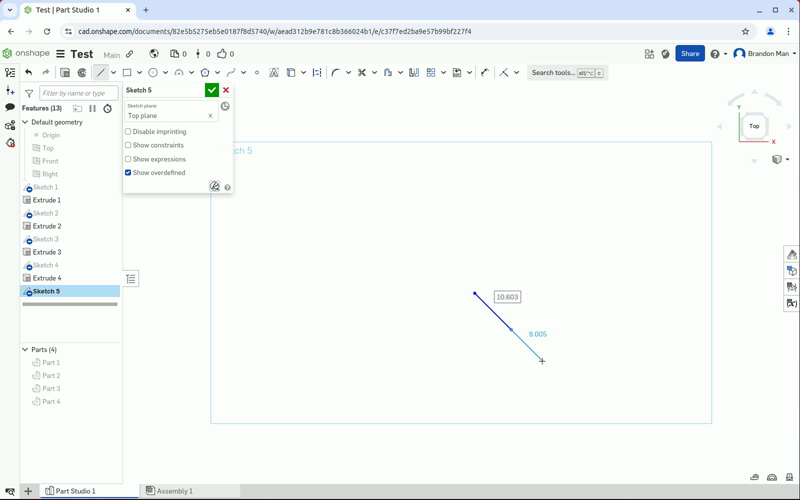
key(esc)
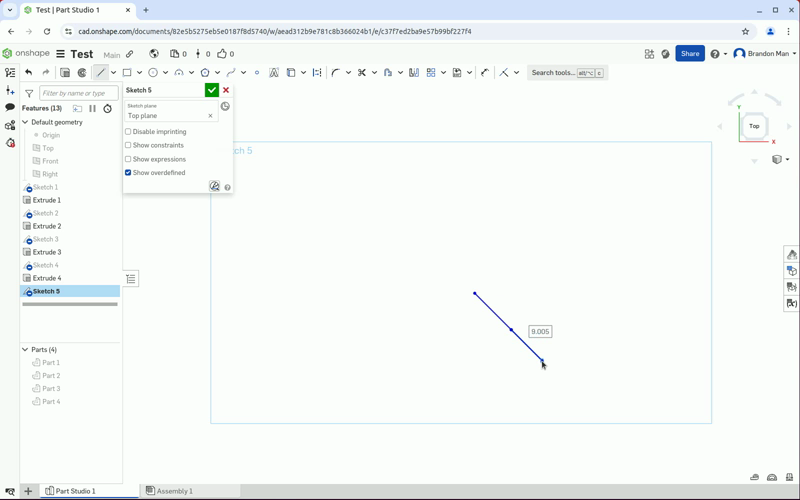
key(a)
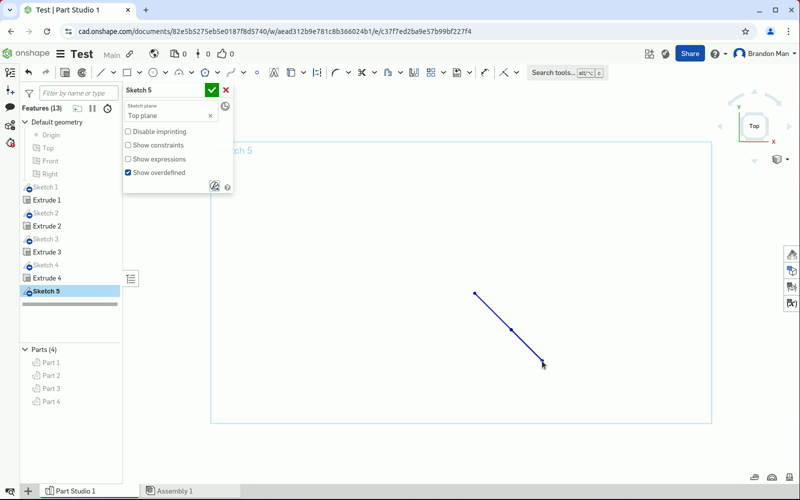
mouse_move(542, 360)
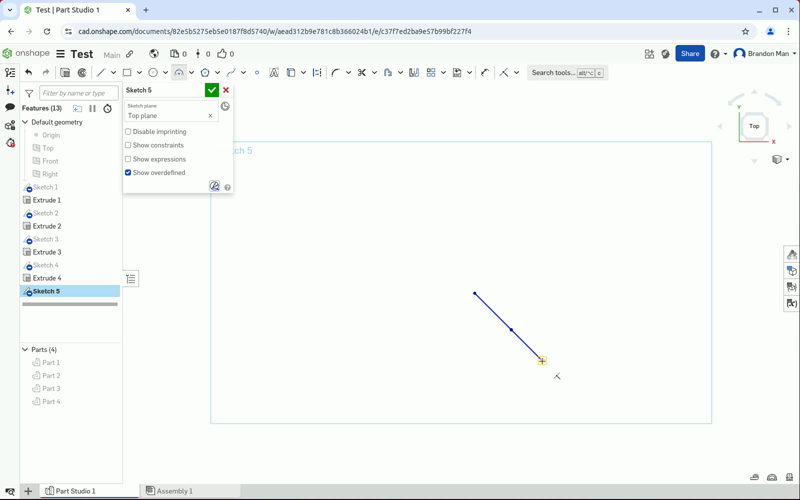
click(542, 360)
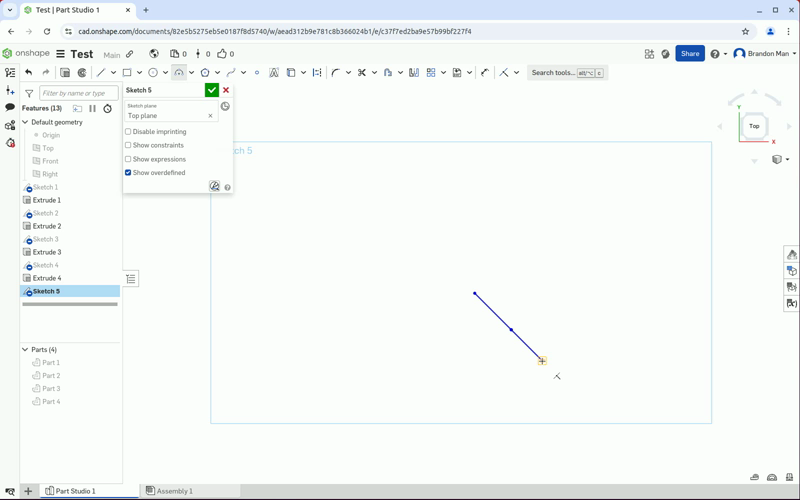
key_down(shift)
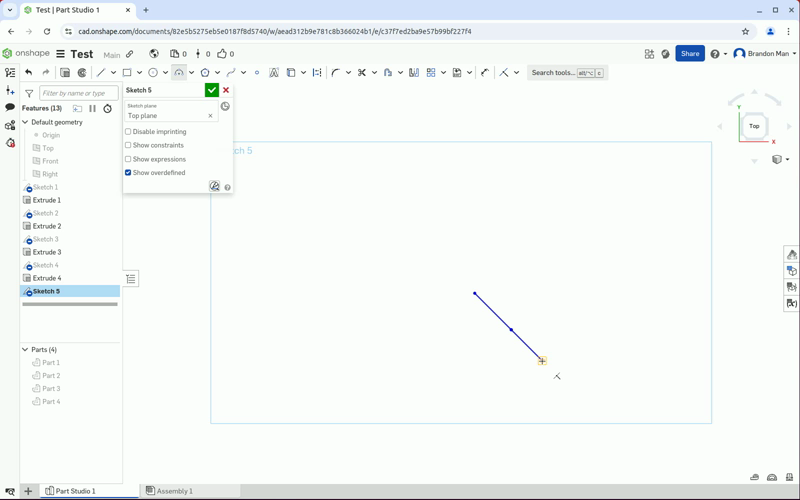
mouse_move(573, 286)
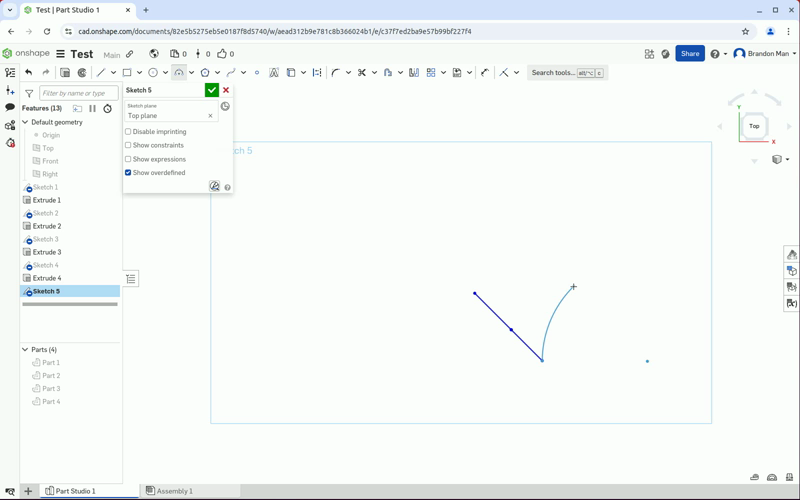
click(573, 286)
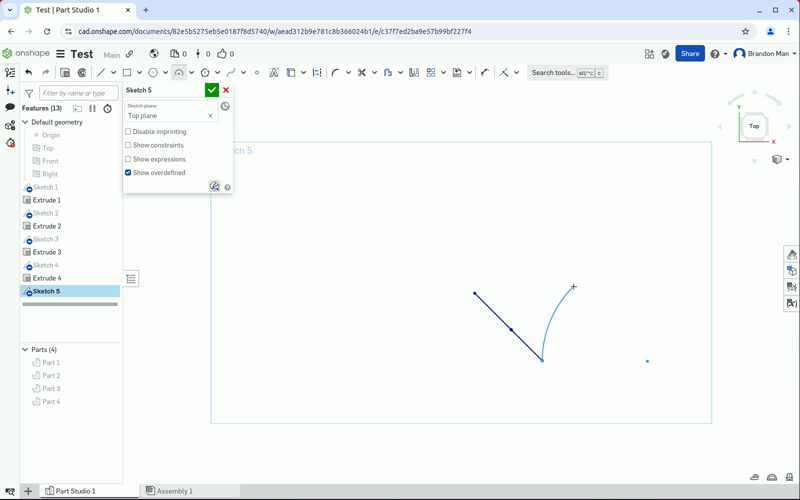
mouse_move(564, 326)
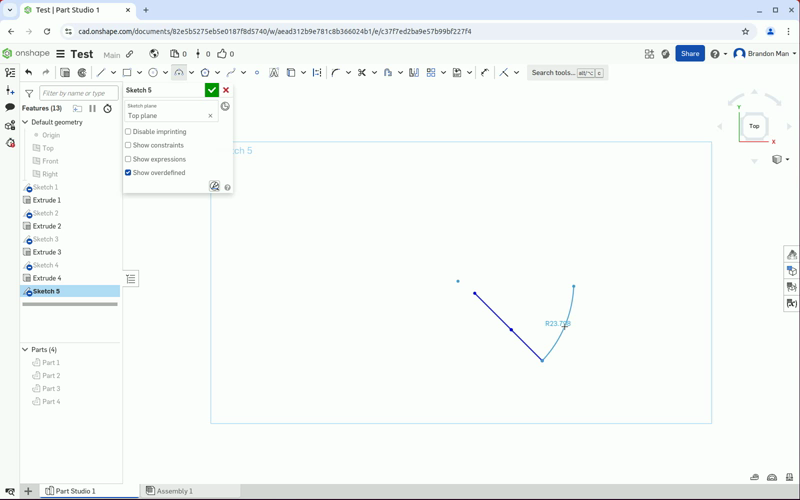
click(564, 326)
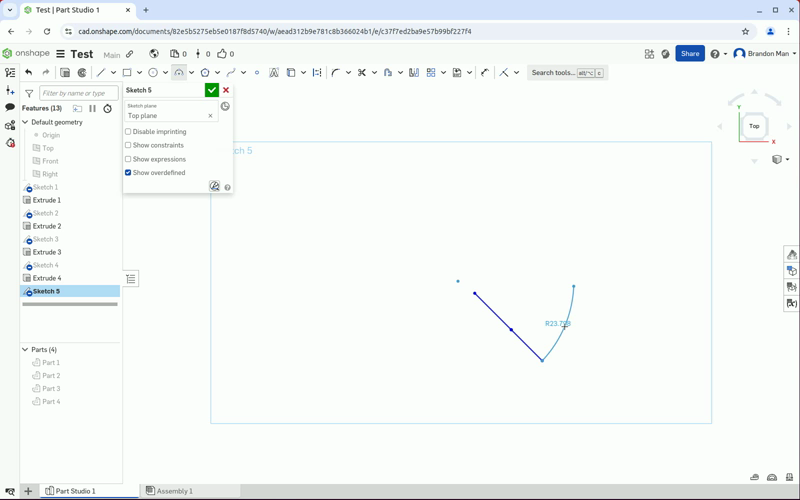
key_up(shift)
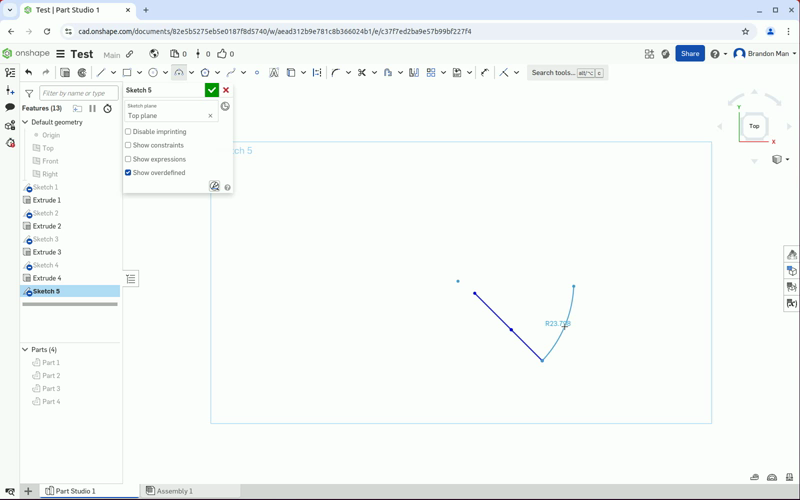
key(esc)
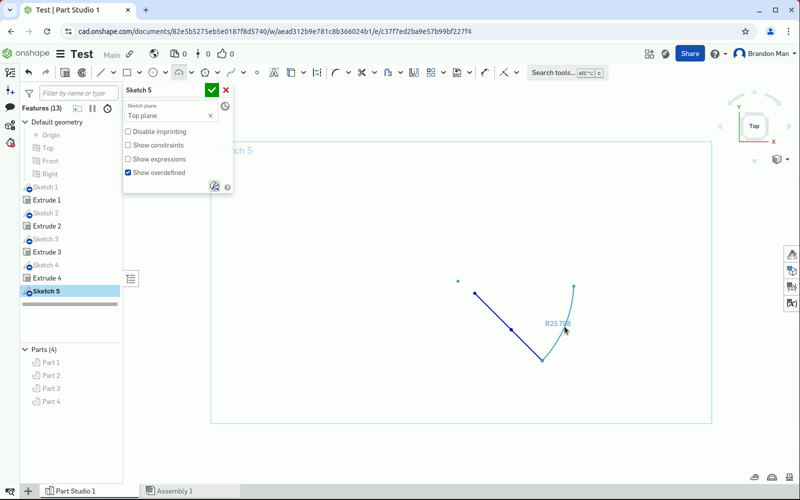
key(l)
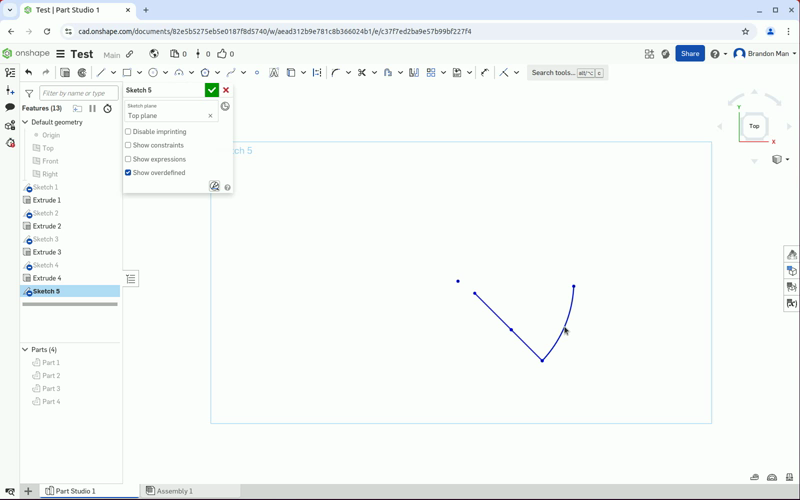
mouse_move(573, 286)
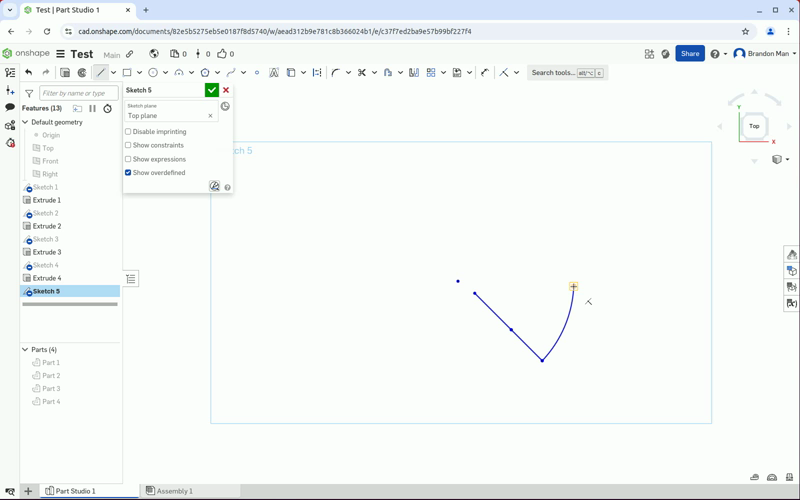
click(573, 286)
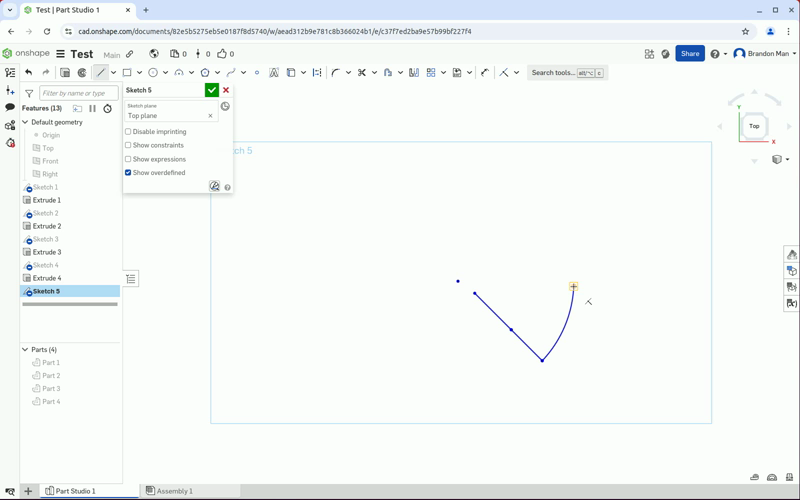
key_down(shift)
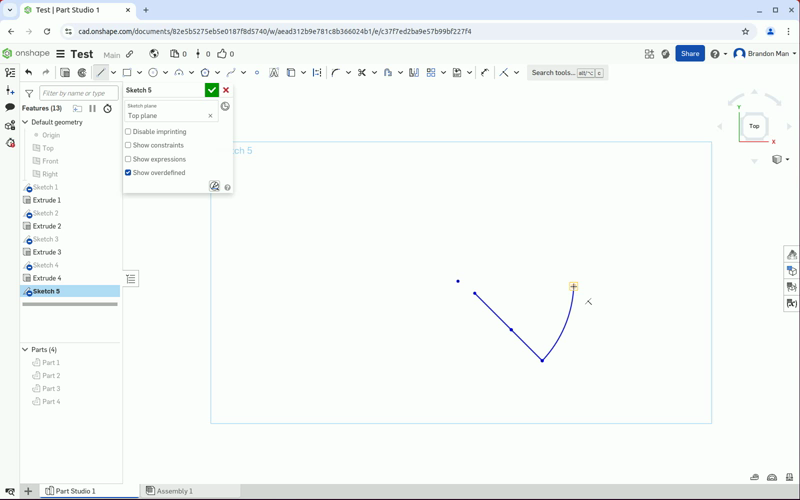
mouse_move(477, 286)
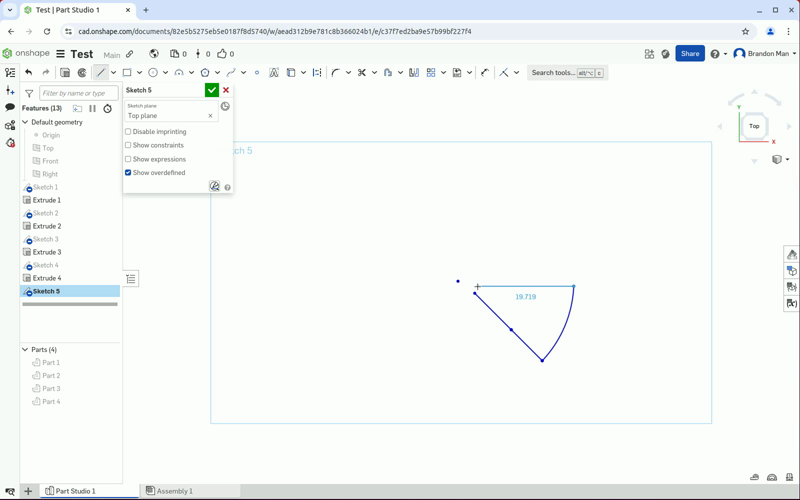
click(477, 286)
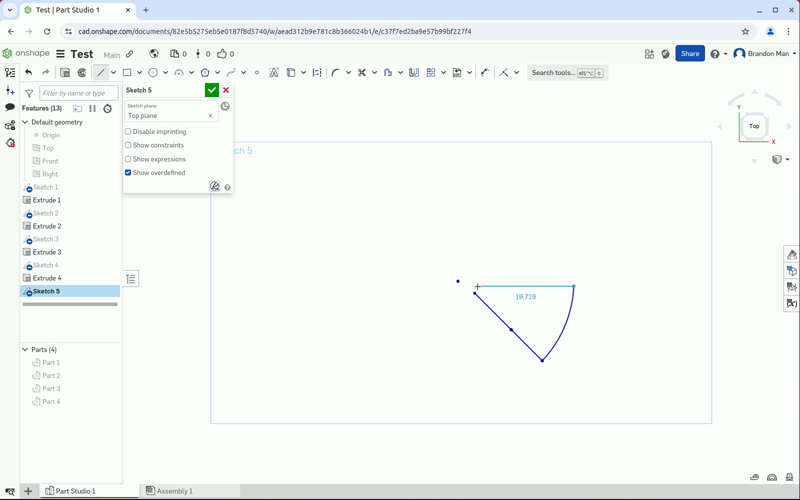
key_up(shift)
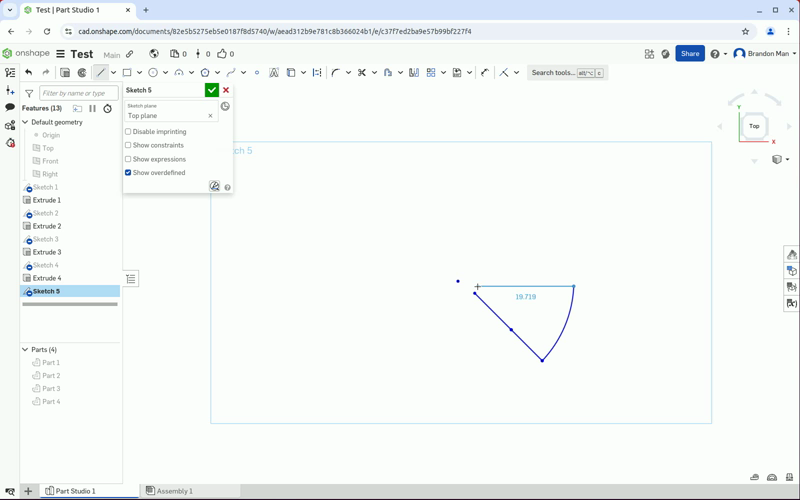
key(esc)
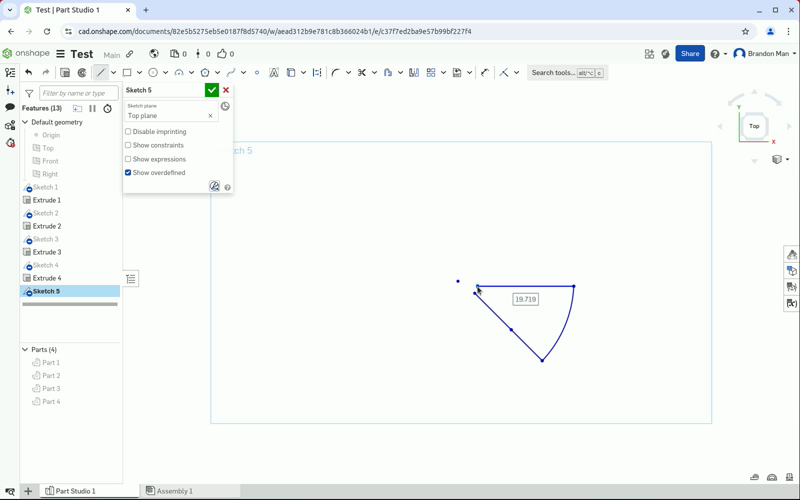
key(a)
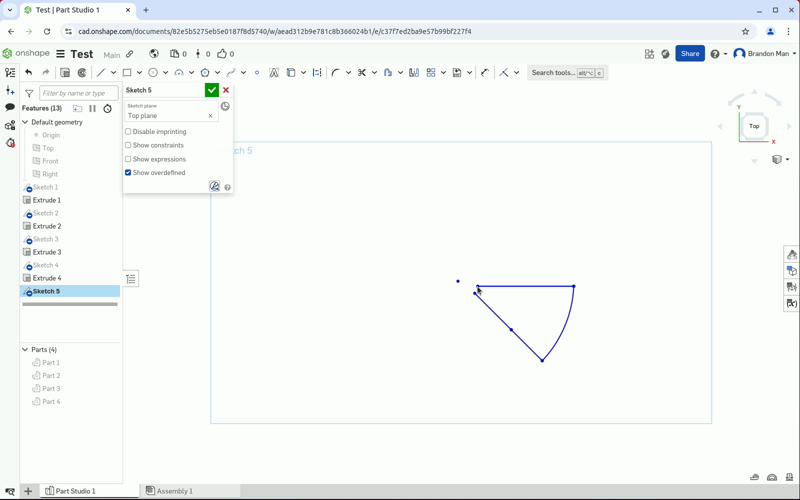
mouse_move(477, 286)
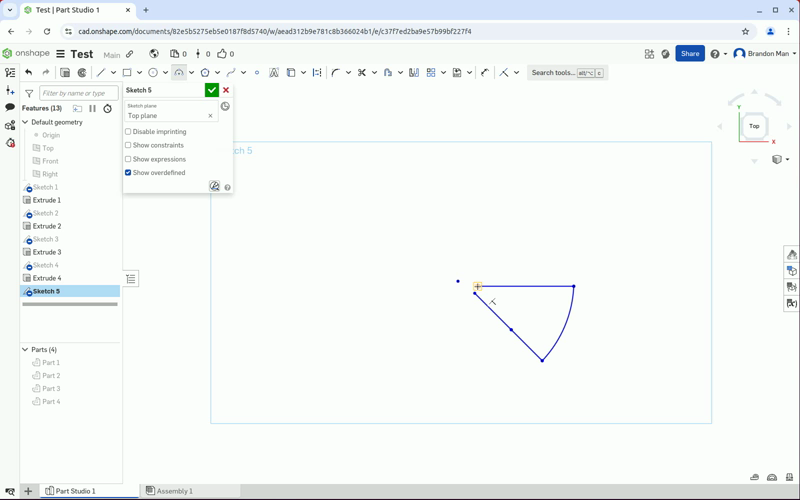
click(477, 286)
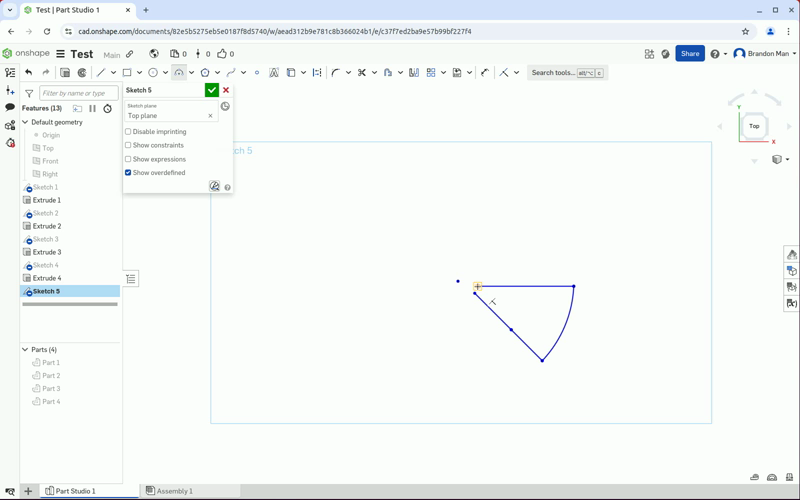
mouse_move(474, 293)
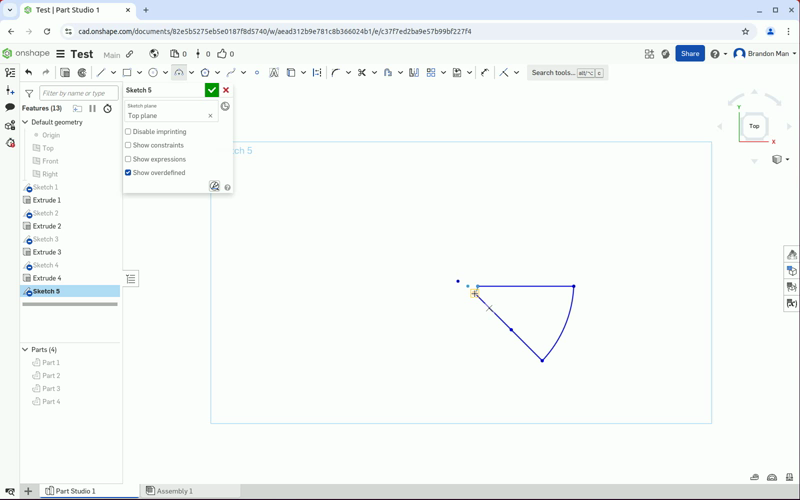
click(474, 293)
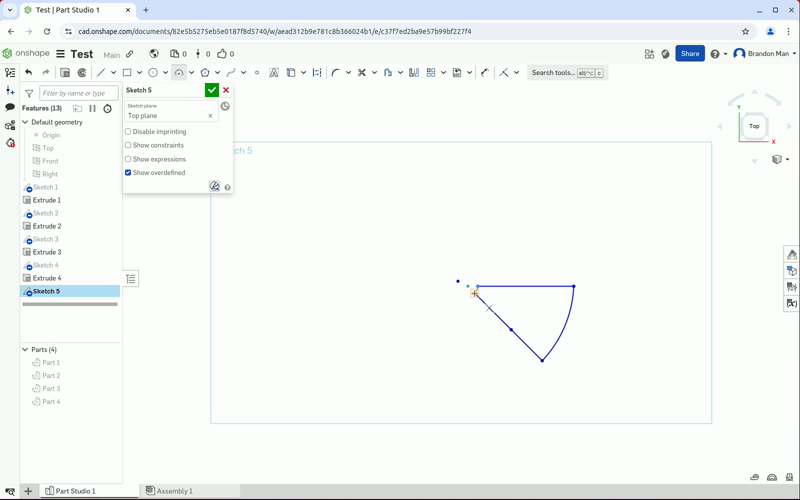
key_down(shift)
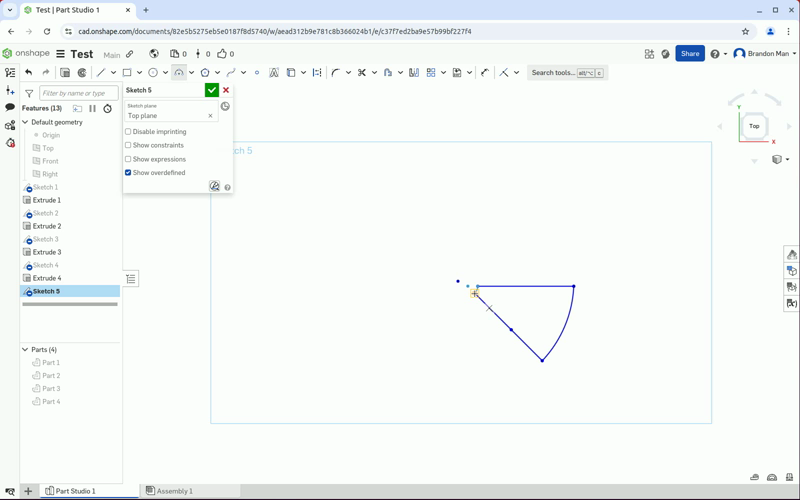
mouse_move(477, 289)
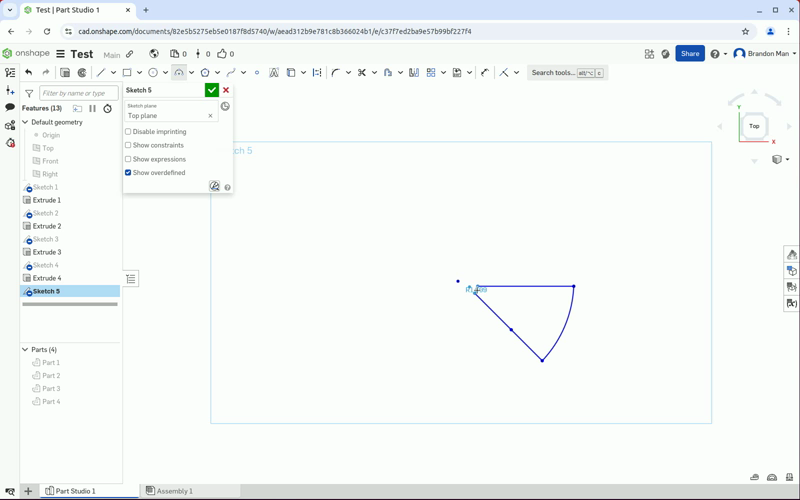
scroll(6)
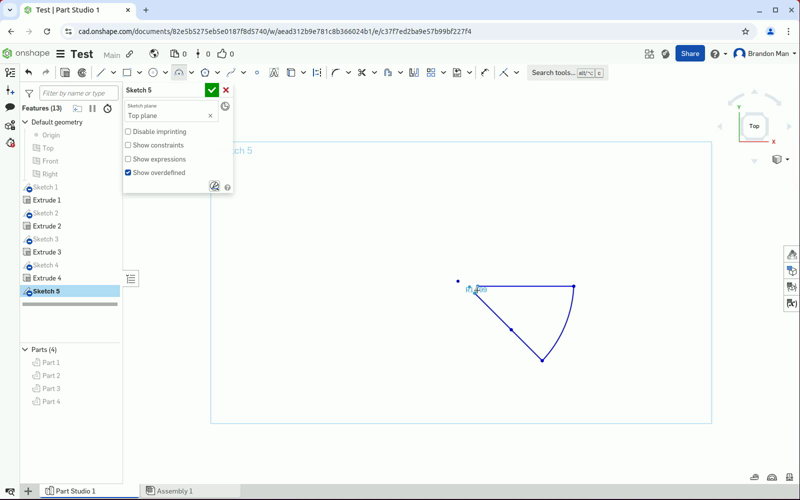
scroll(6)
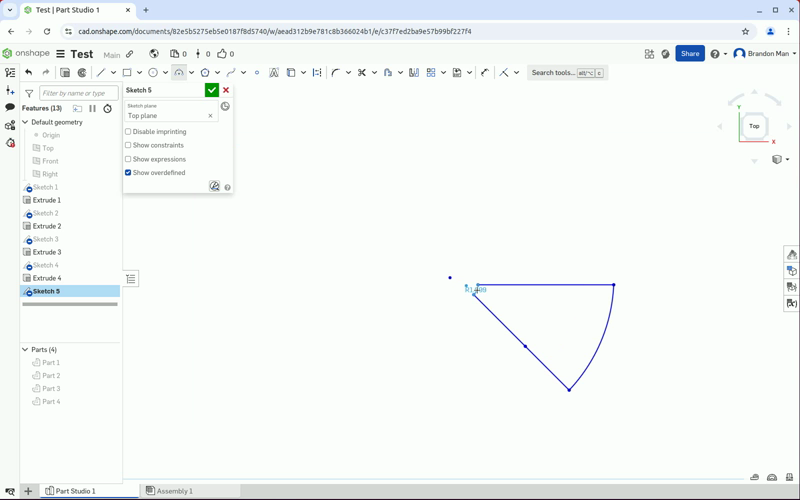
scroll(6)
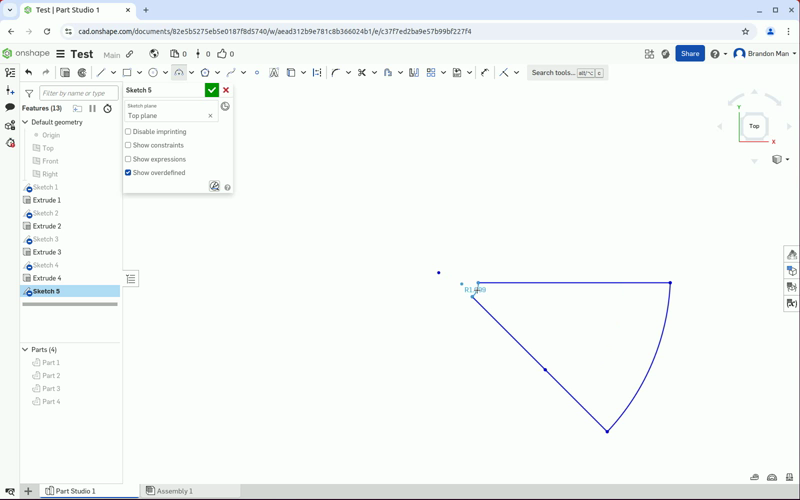
scroll(6)
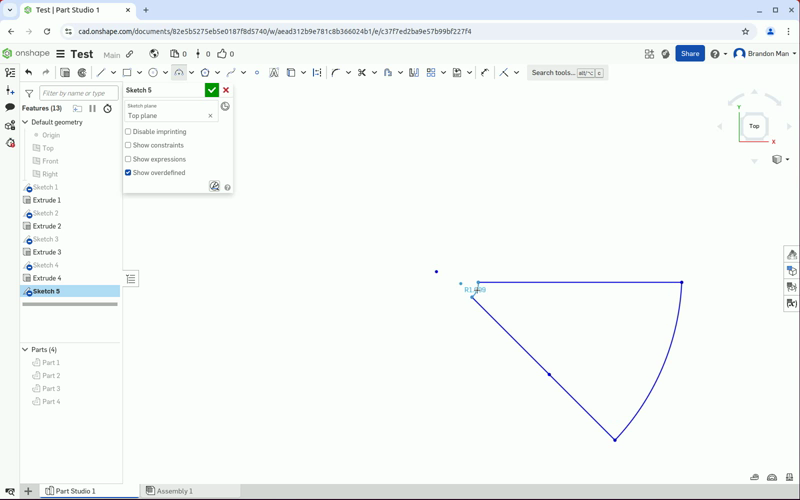
scroll(6)
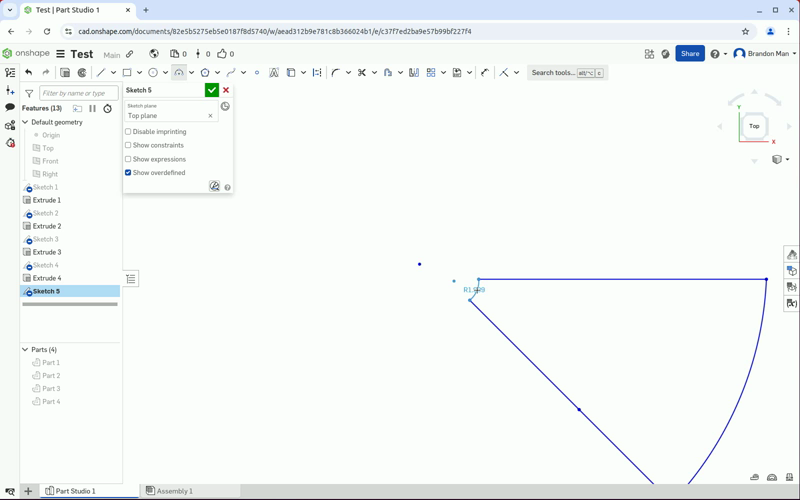
scroll(6)
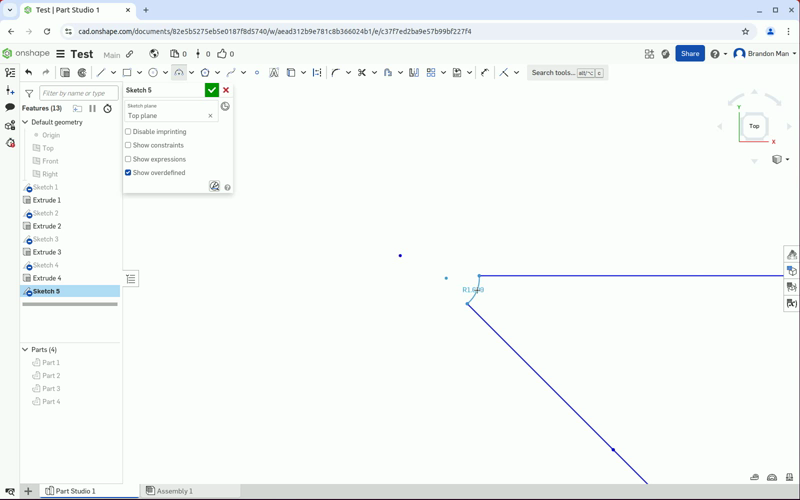
scroll(6)
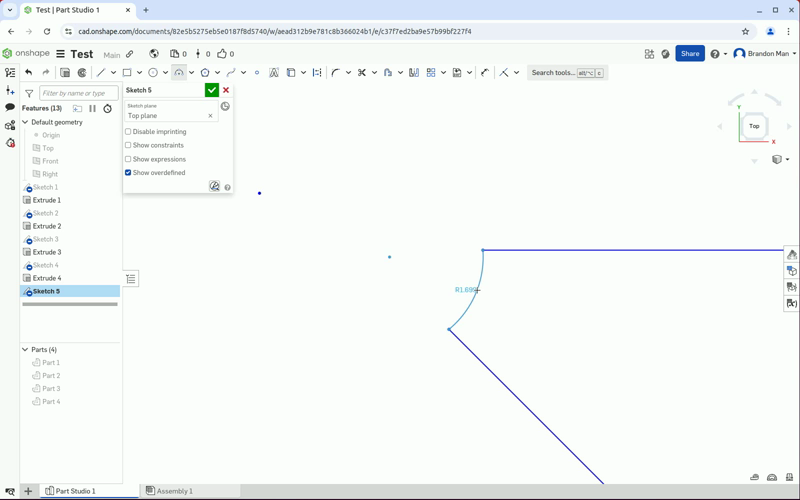
click(477, 289)
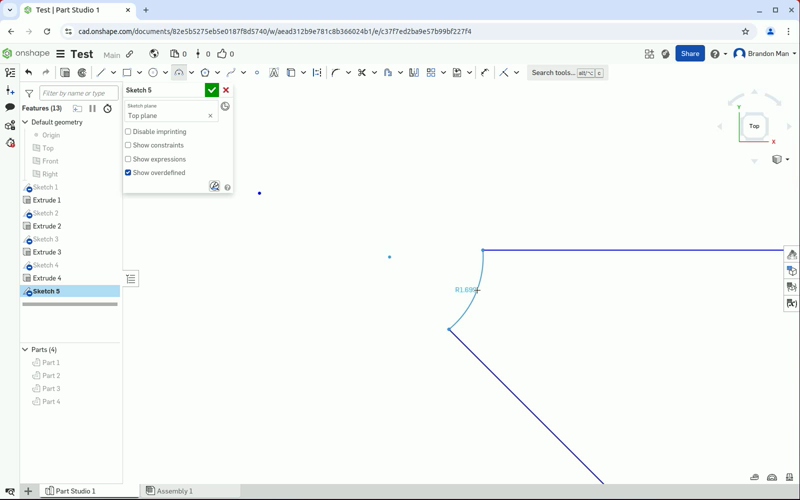
scroll(-6)
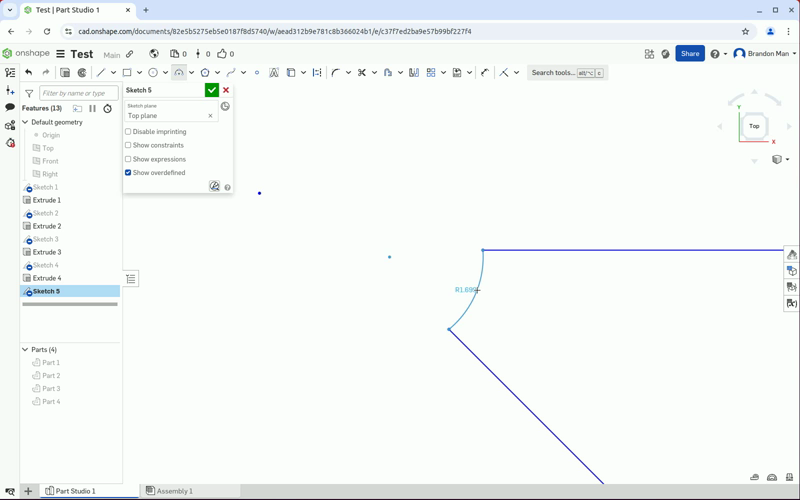
scroll(-6)
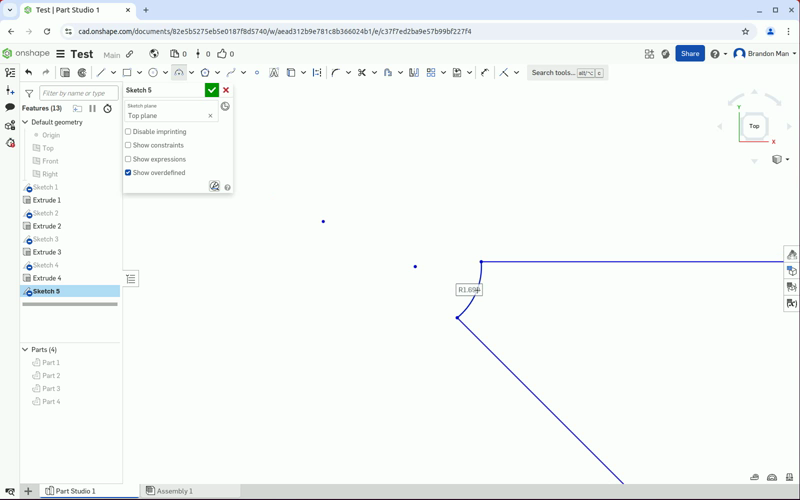
scroll(-6)
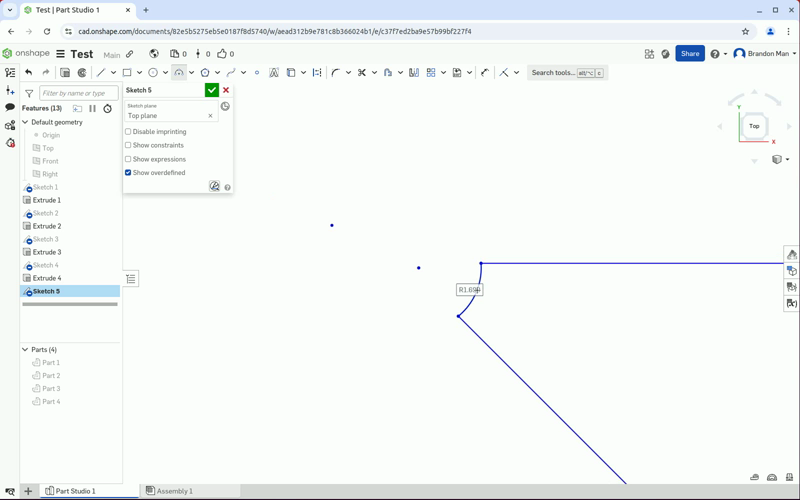
scroll(-6)
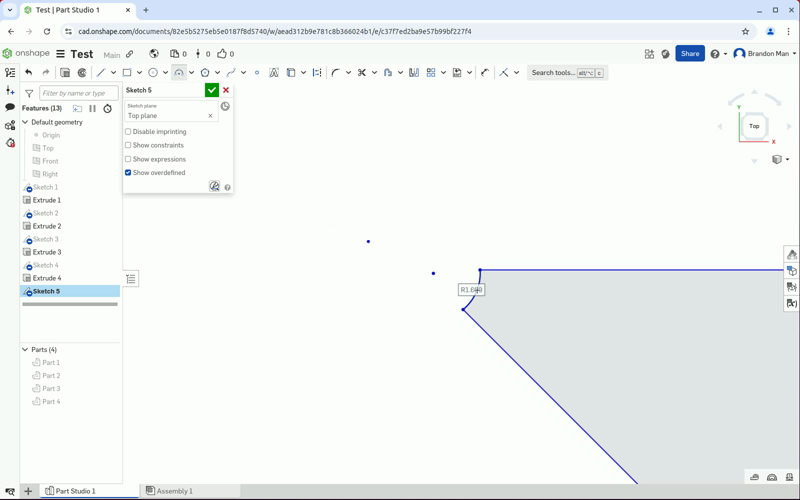
scroll(-6)
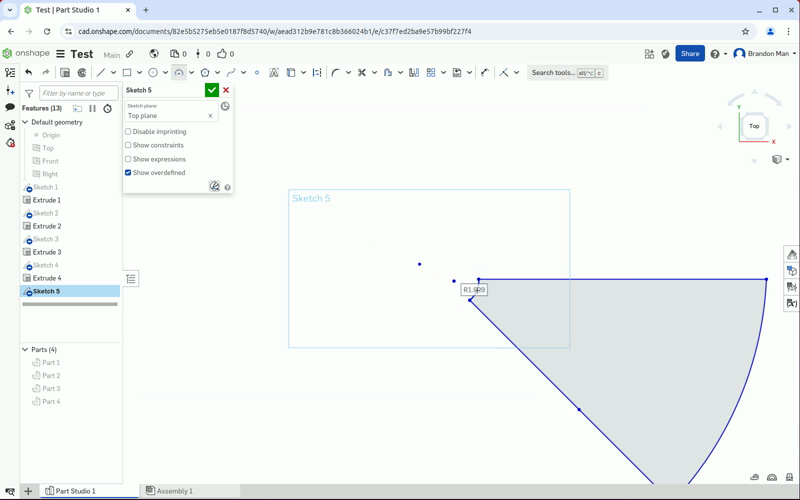
scroll(-6)
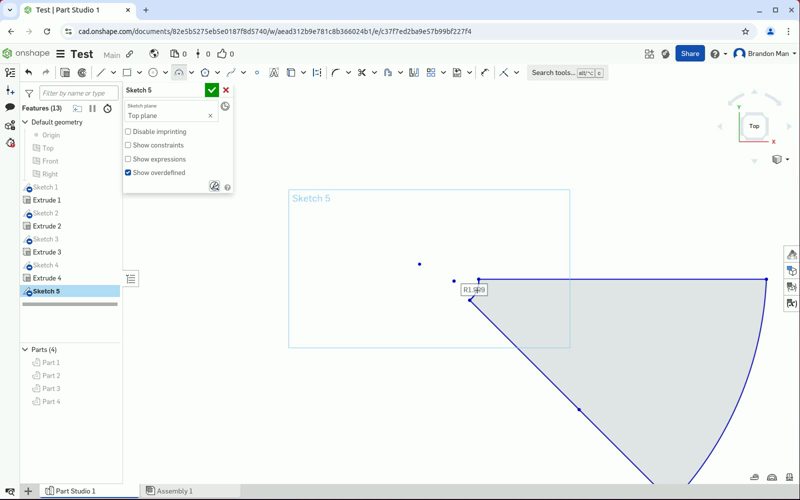
scroll(-6)
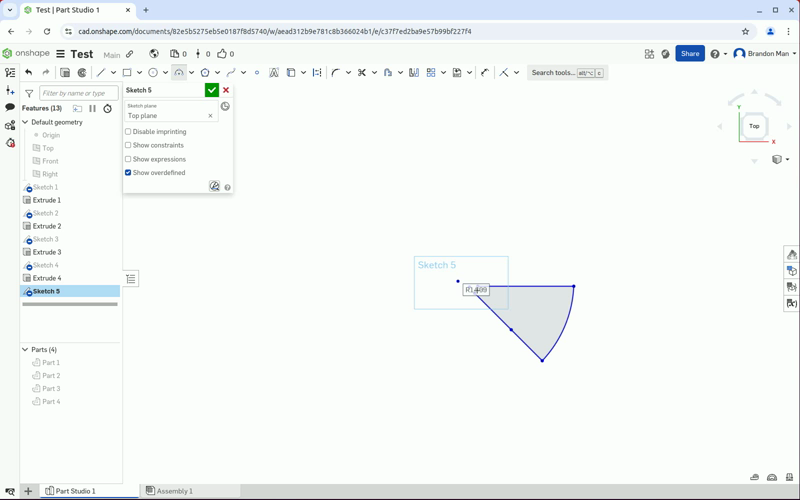
key_up(shift)
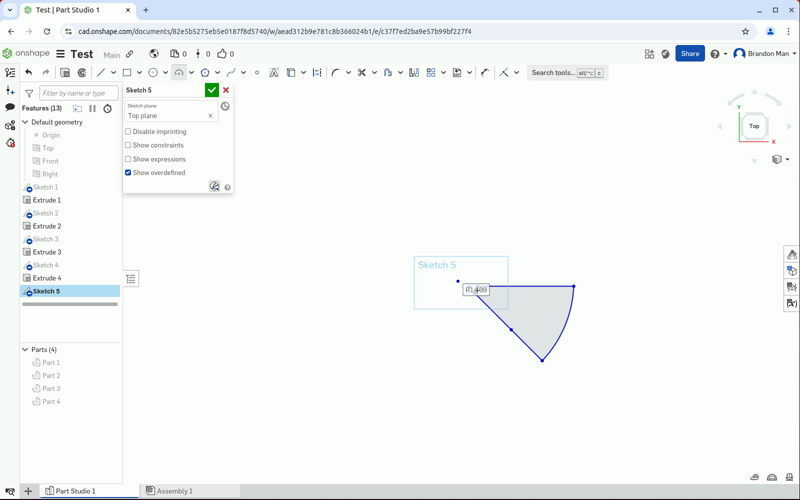
key(esc)
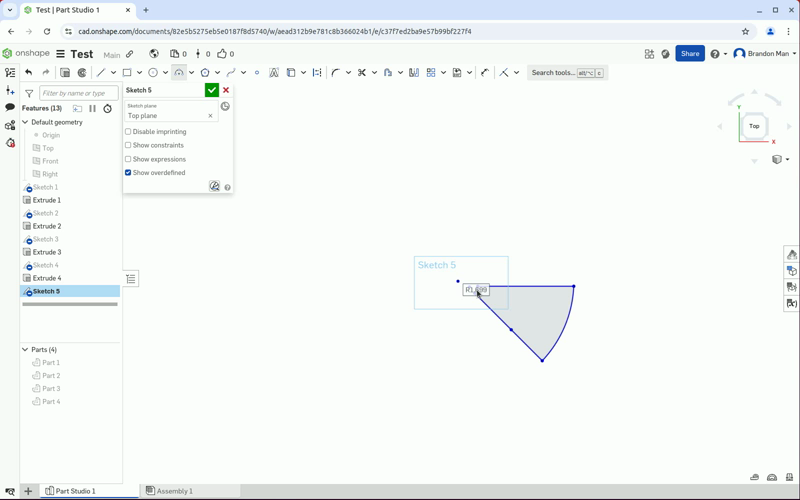
mouse_move(536, 338)
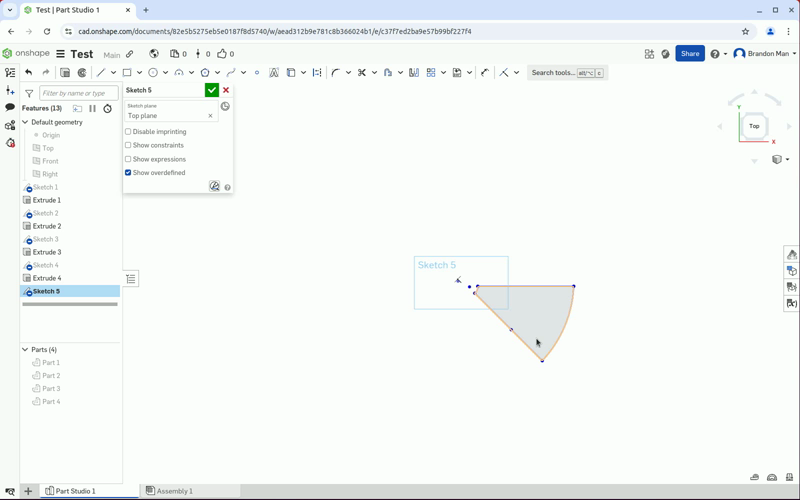
click(536, 338)
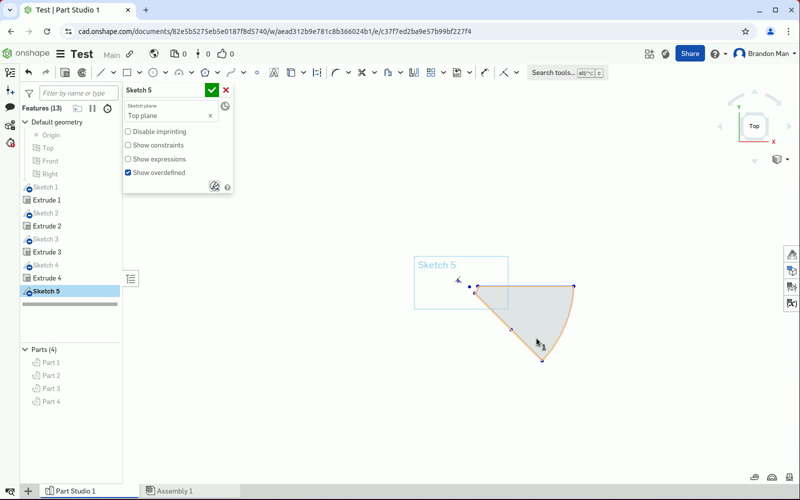
mouse_move(73, 352)
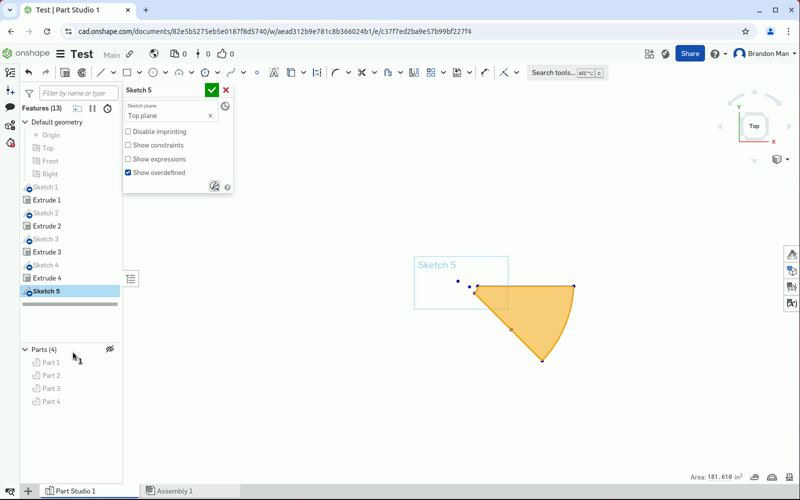
key(shift+y)
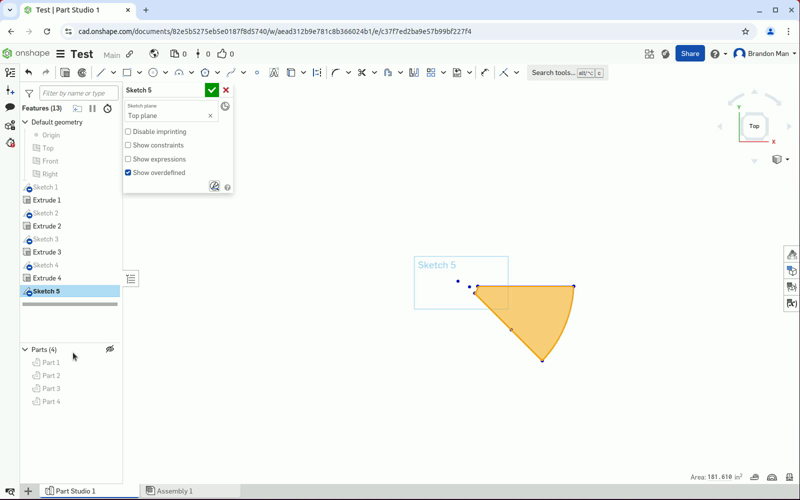
key(shift+e)
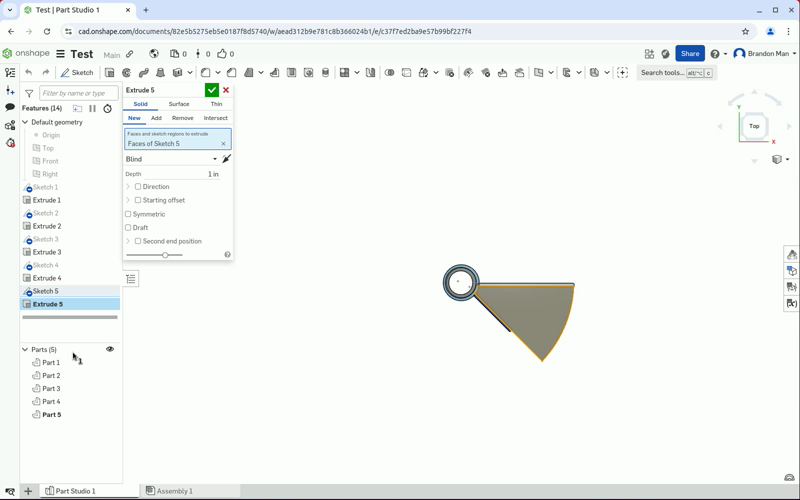
mouse_move(143, 106)
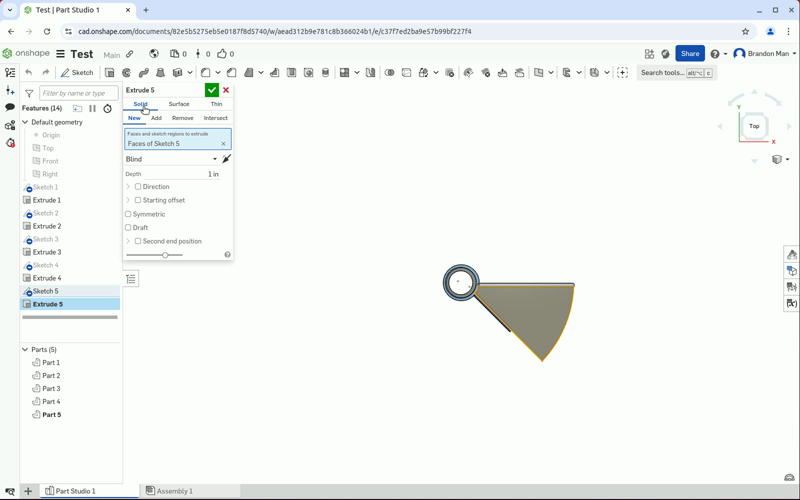
click(143, 106)
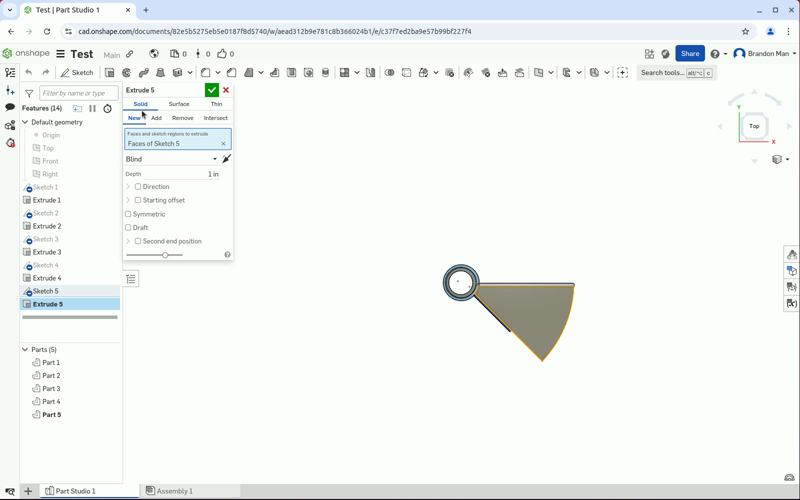
mouse_move(137, 120)
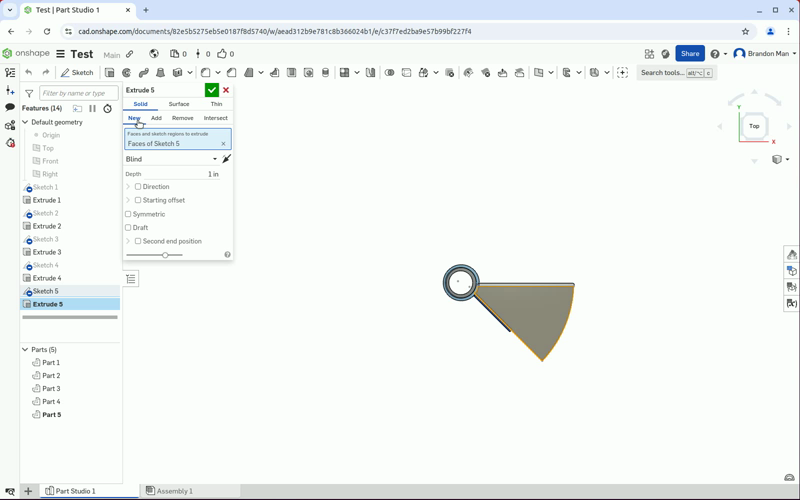
click(137, 120)
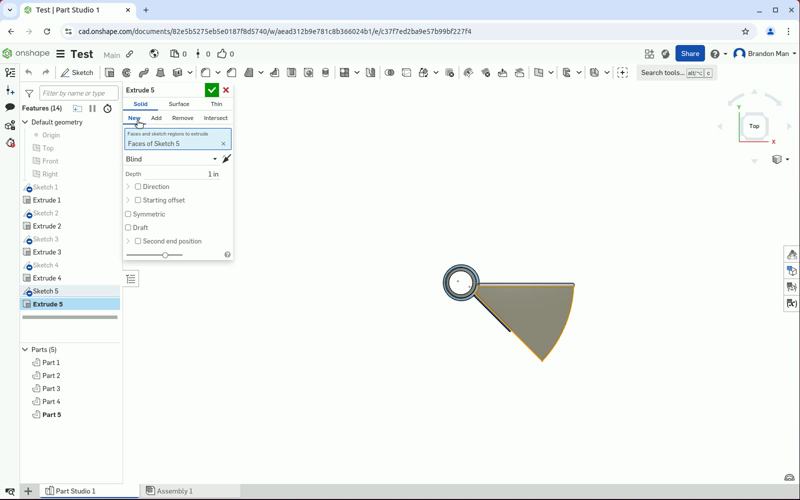
key(tab, 4)
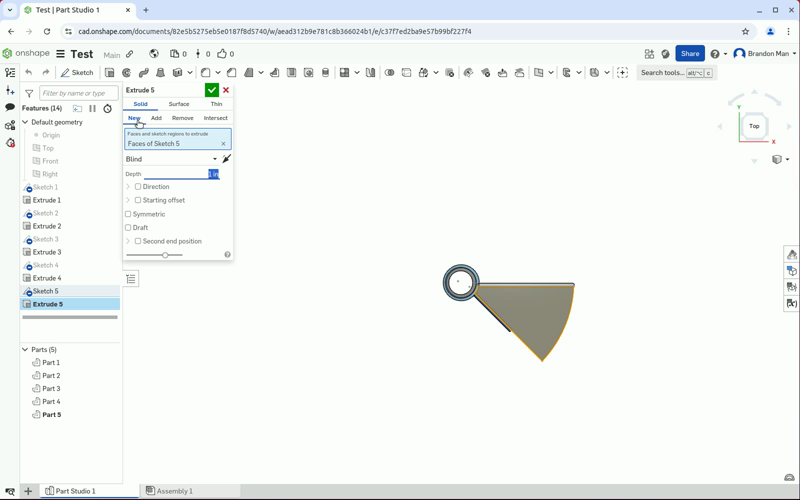
text(0.482)
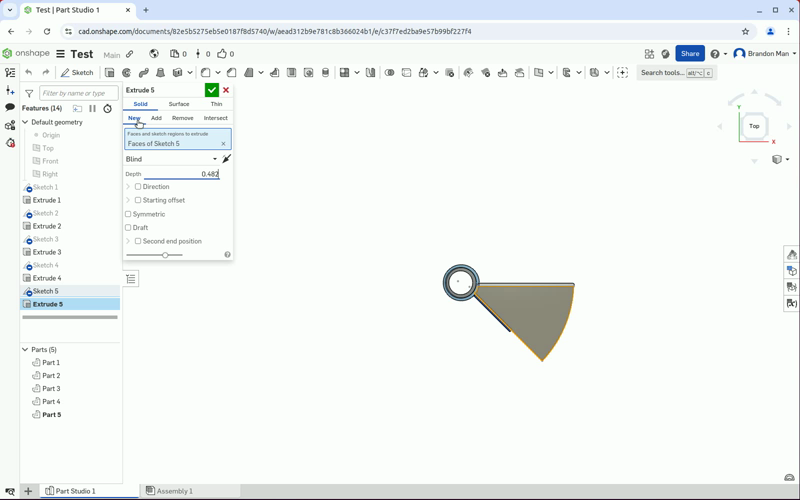
key(tab, 3)
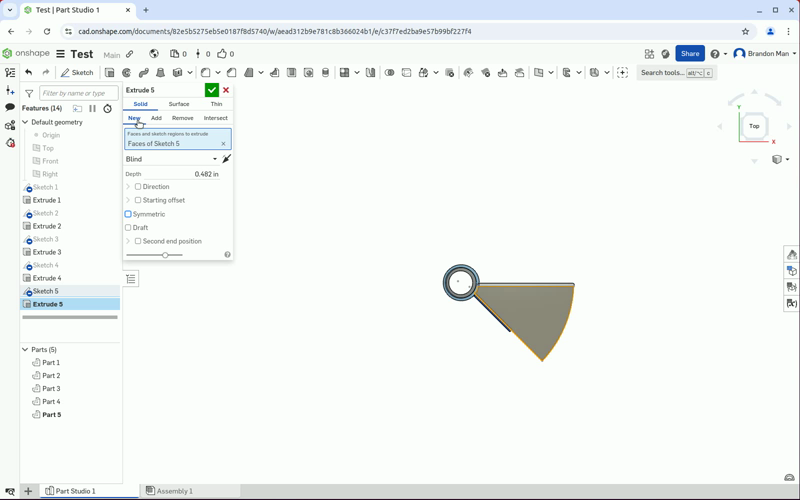
key(space)
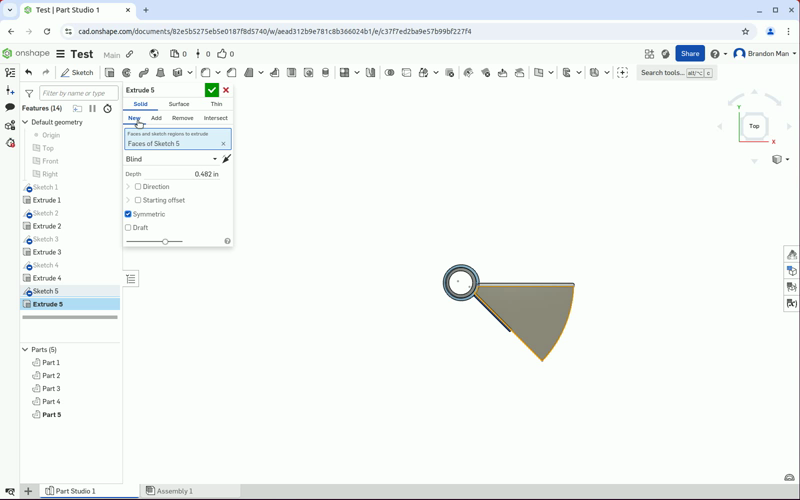
key(enter)
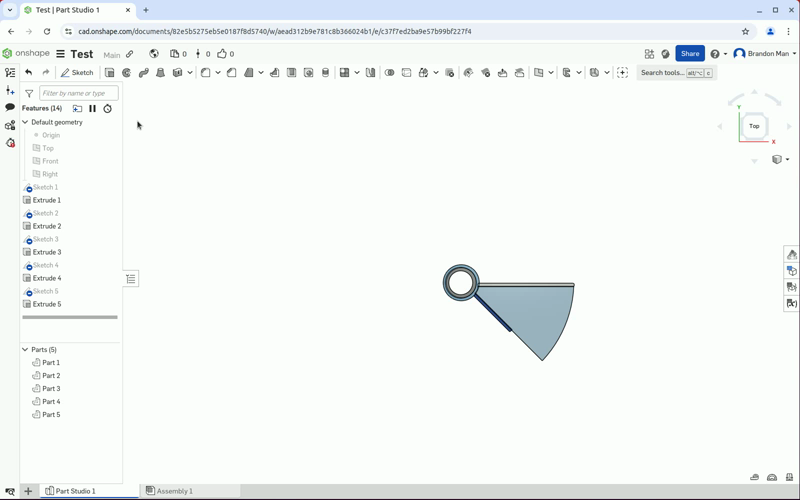
key(shift+h)
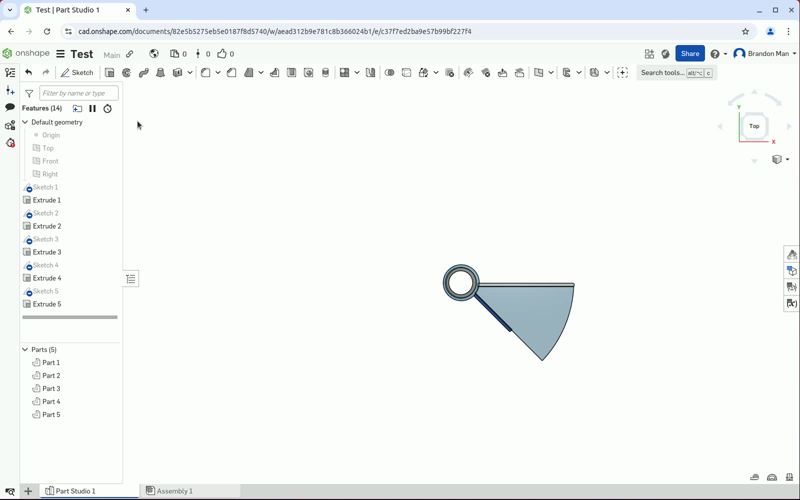
key(shift+h)
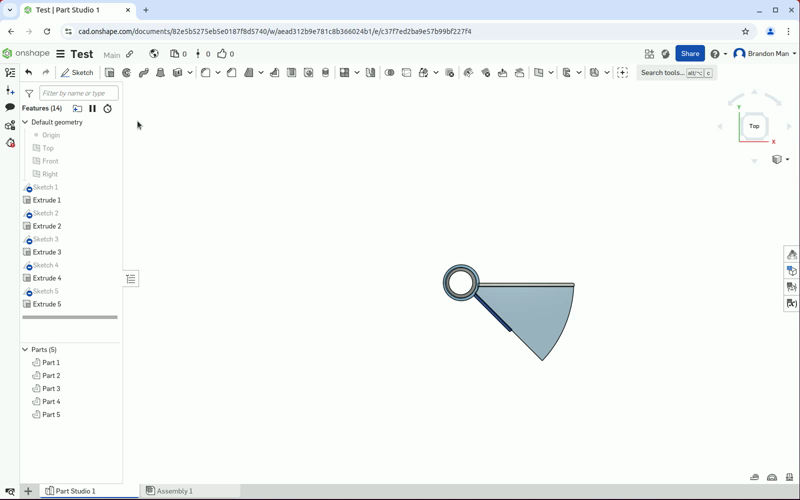
mouse_move(73, 189)
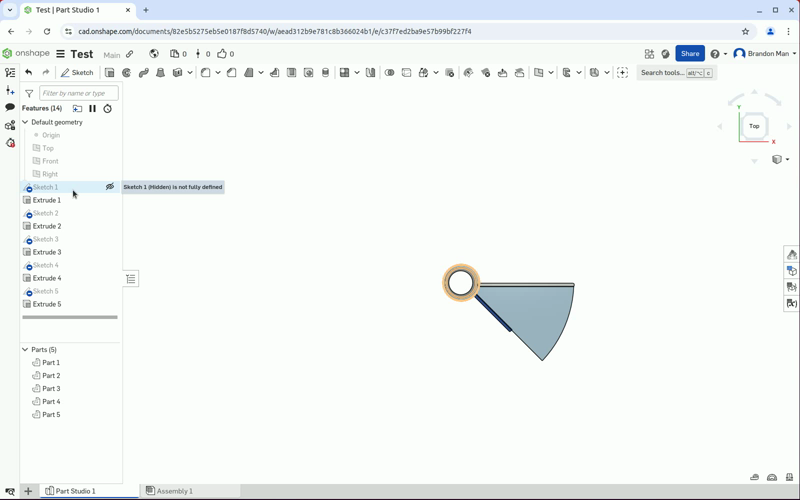
click(73, 189)
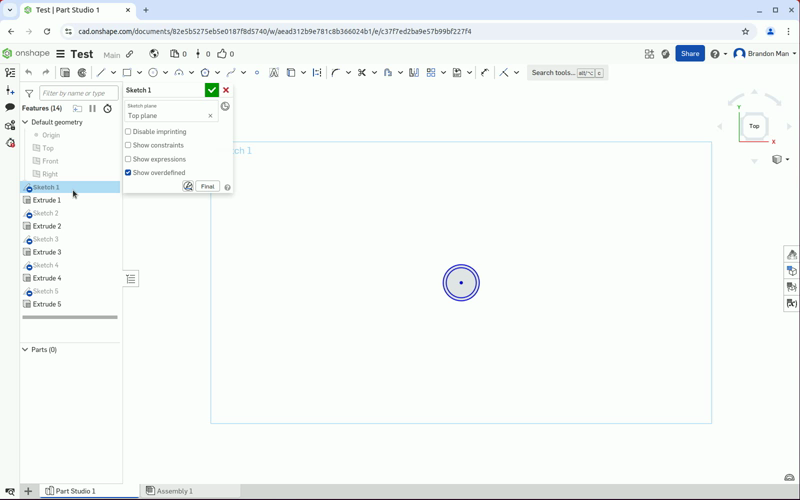
mouse_move(229, 92)
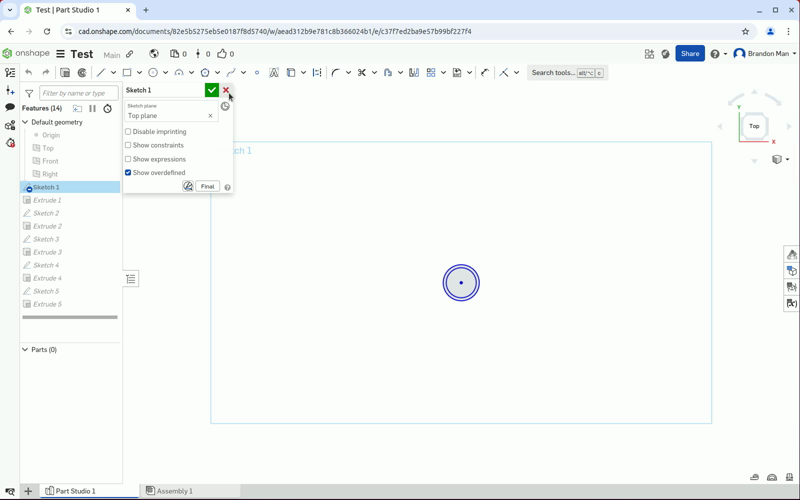
click(229, 92)
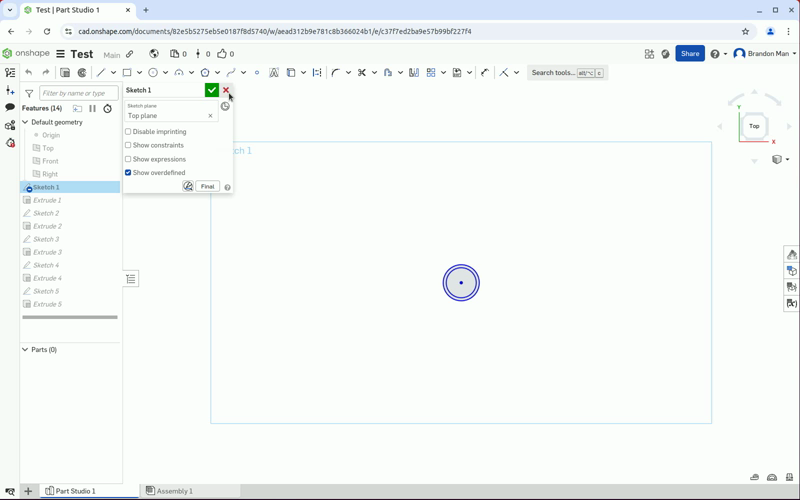
key(shift+s)
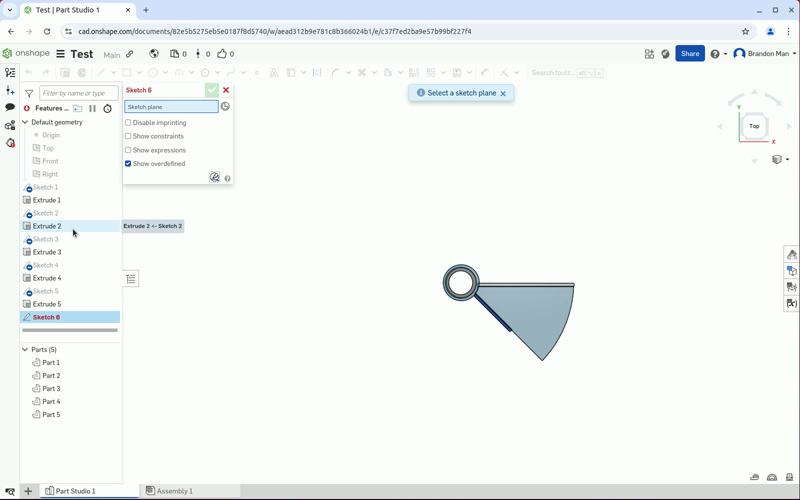
scroll(3)
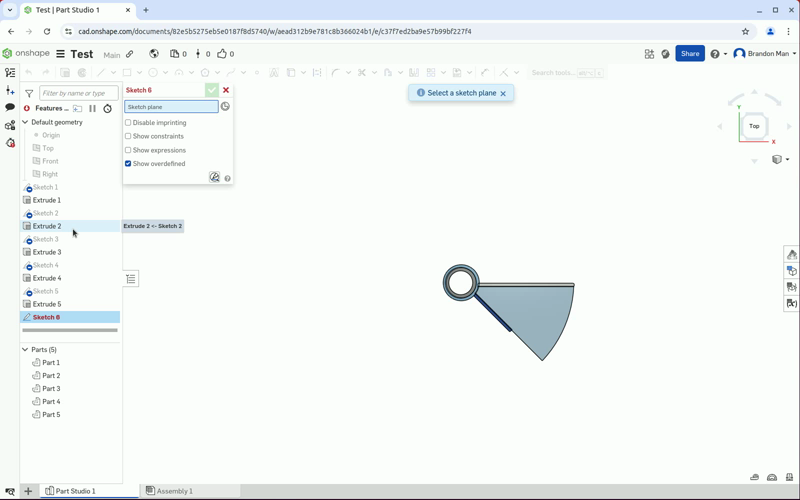
mouse_move(73, 150)
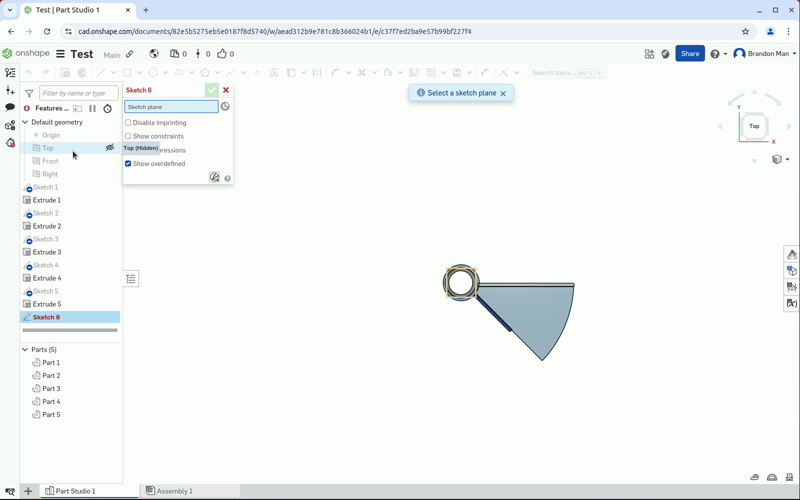
click(73, 150)
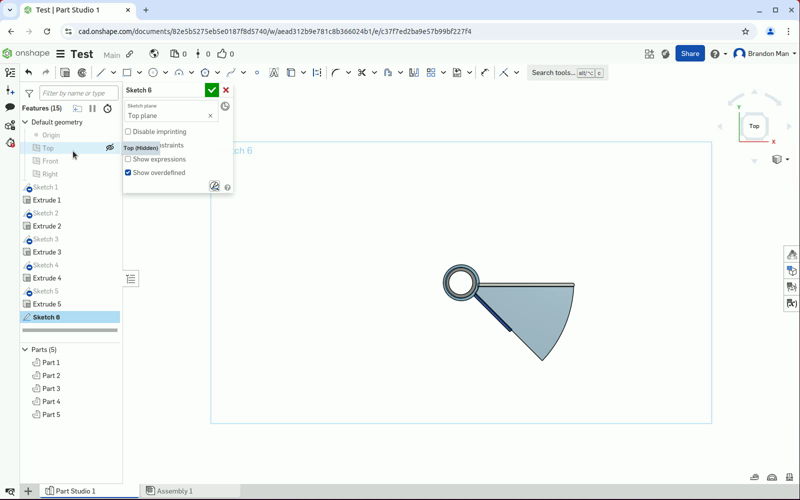
mouse_move(73, 352)
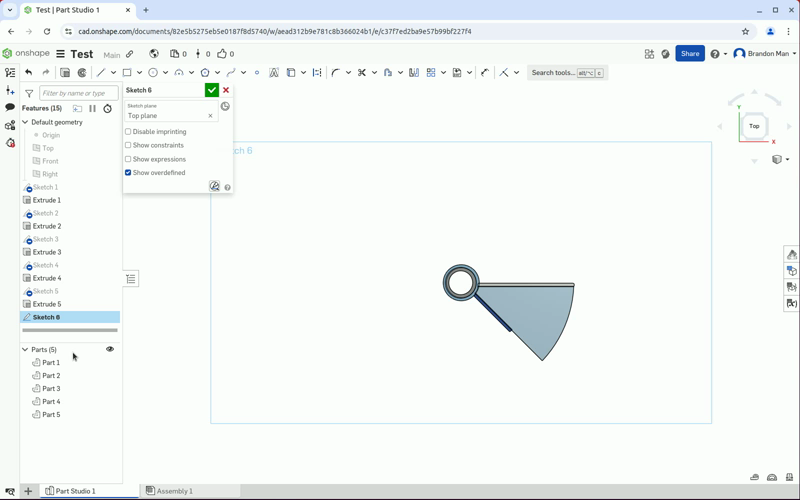
key(y)
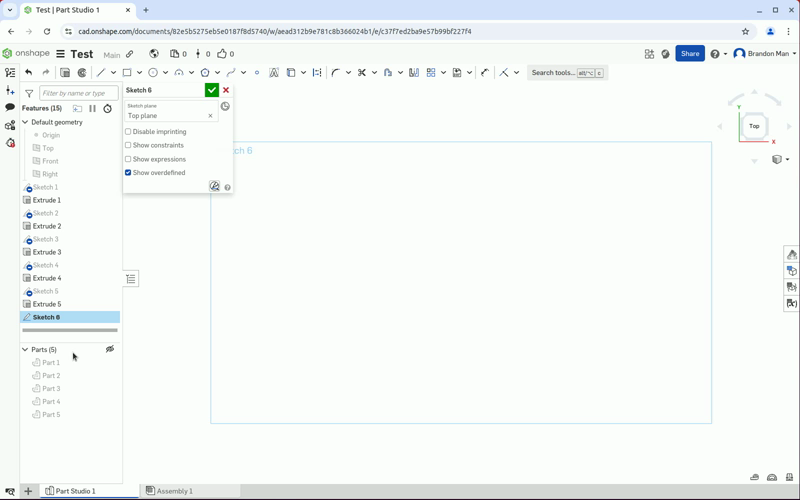
key(l)
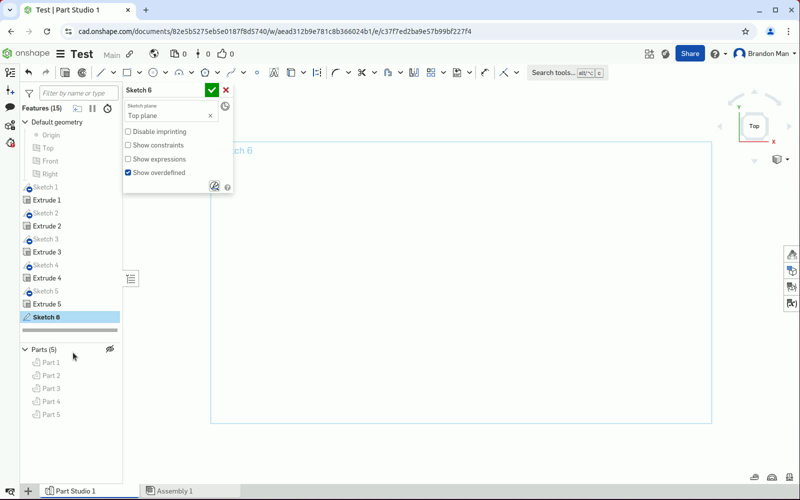
key_down(shift)
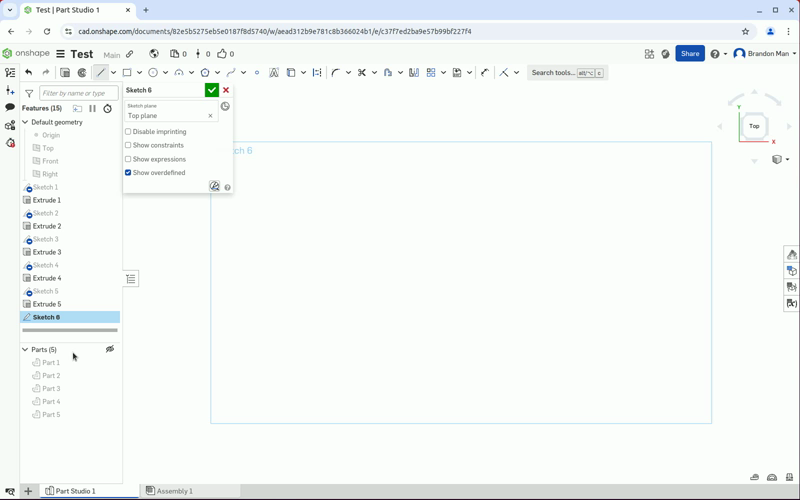
mouse_move(508, 330)
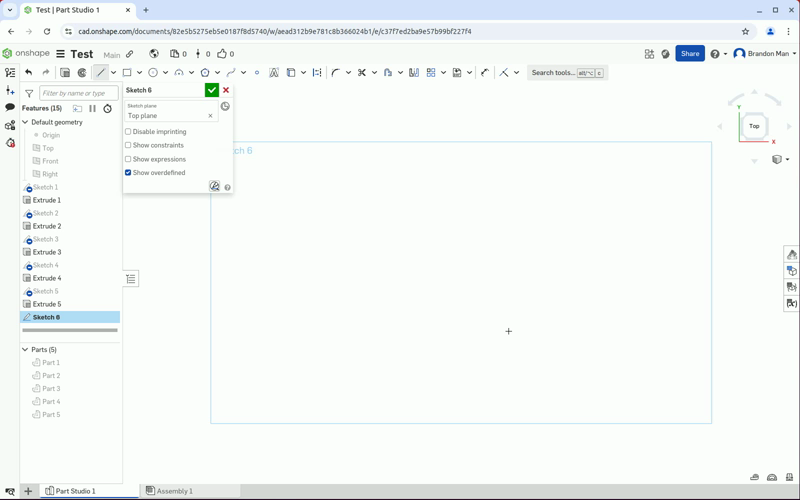
click(508, 330)
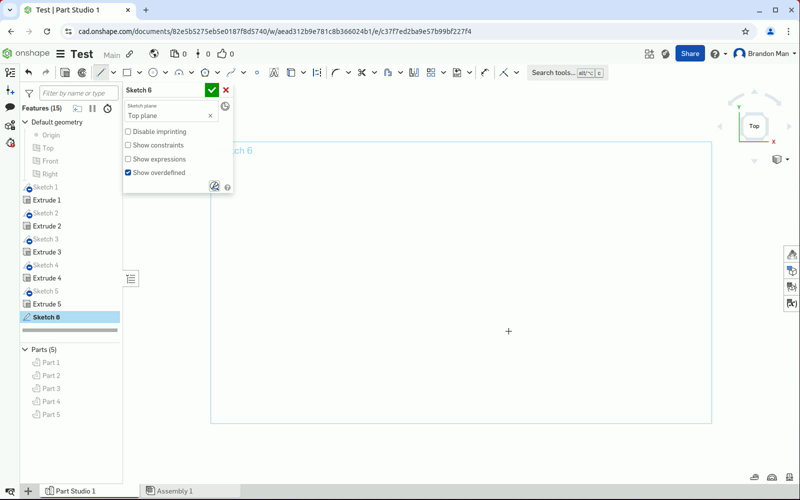
key_up(shift)
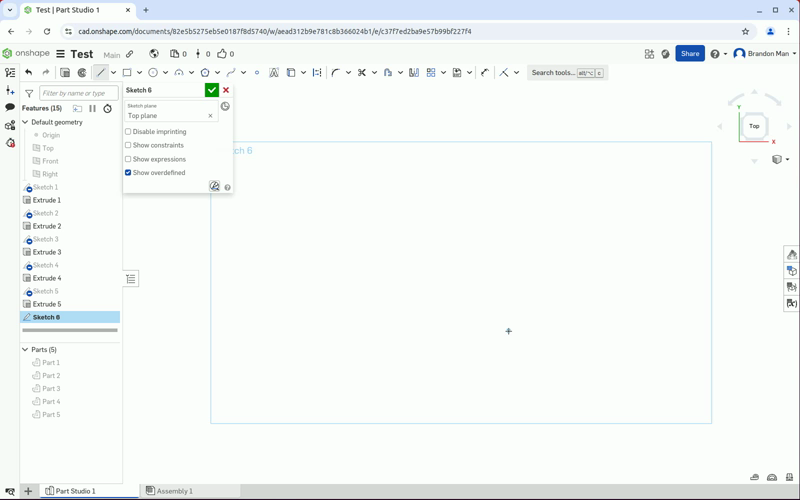
key_down(shift)
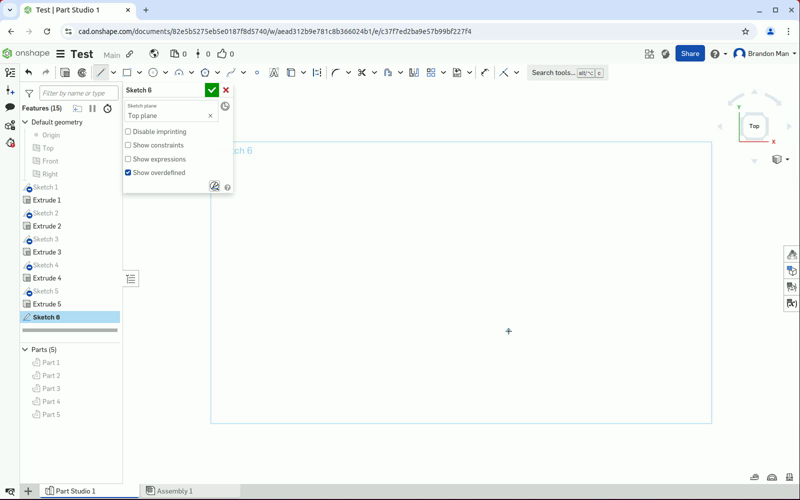
mouse_move(538, 330)
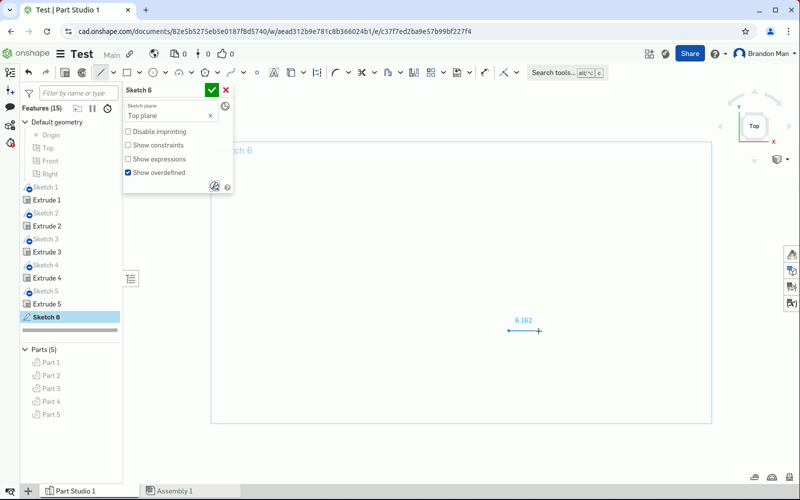
mouse_move(541, 363)
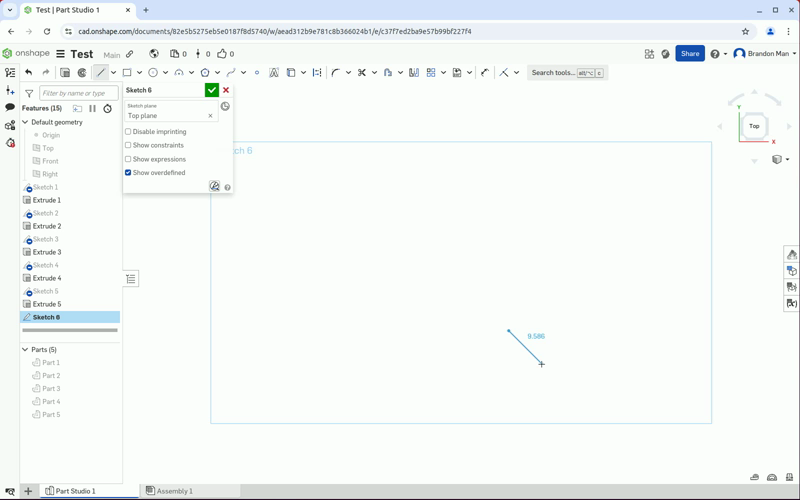
click(541, 363)
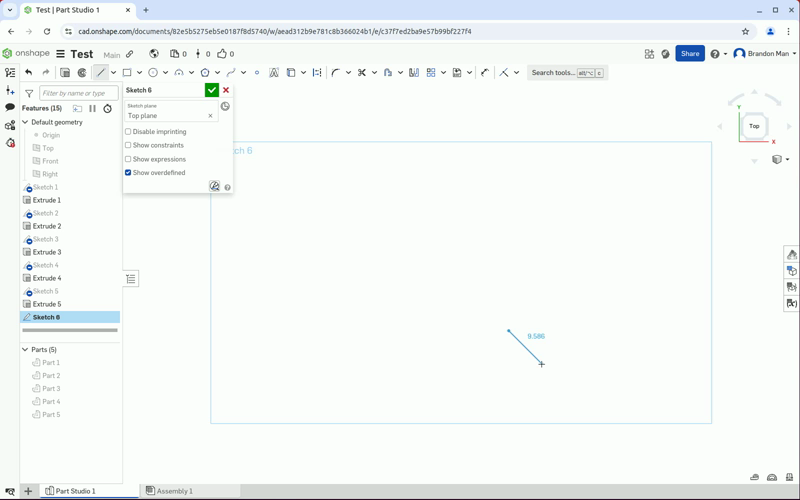
key_up(shift)
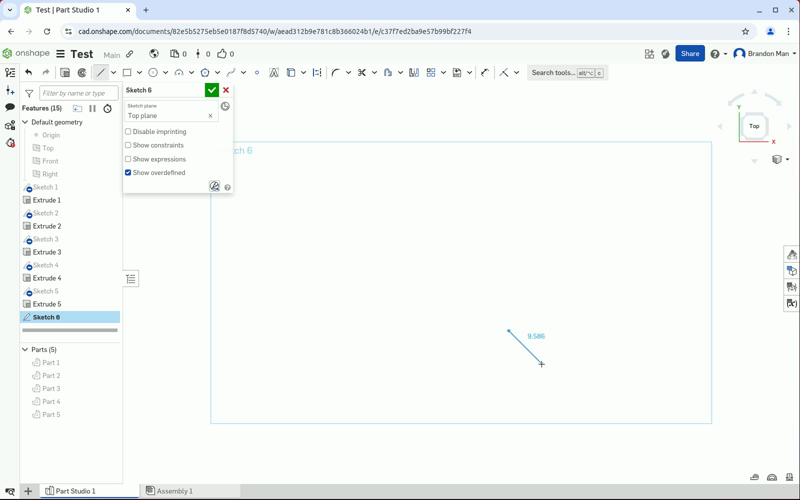
key(esc)
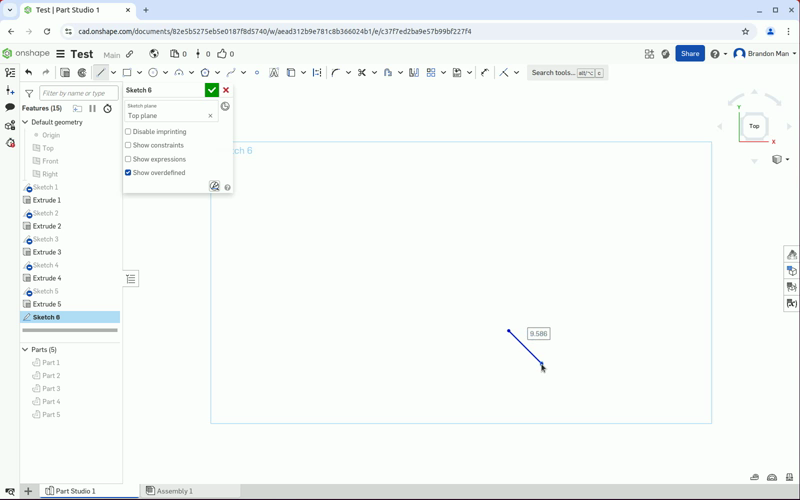
key(a)
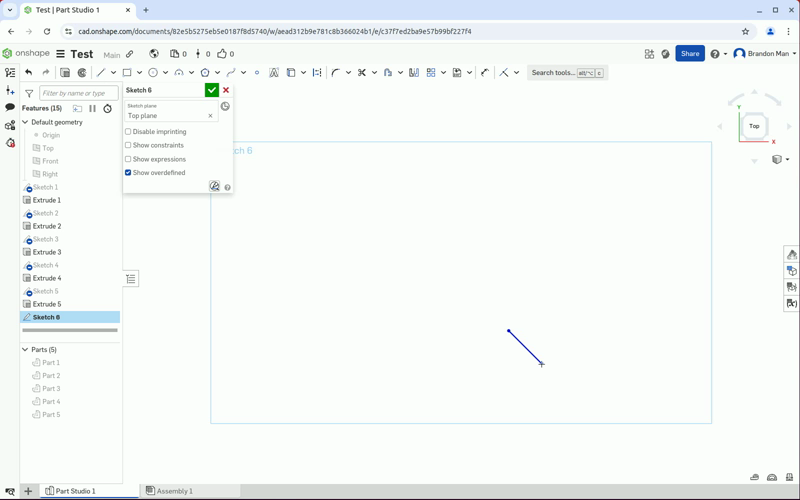
mouse_move(541, 363)
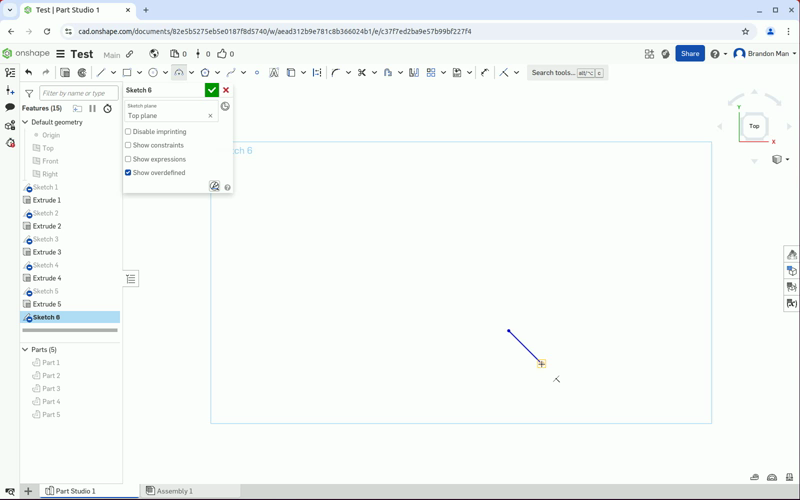
click(541, 363)
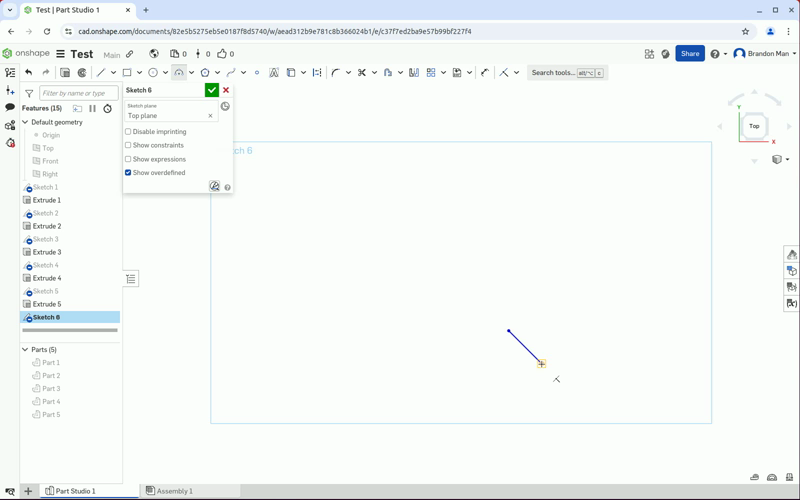
key_down(shift)
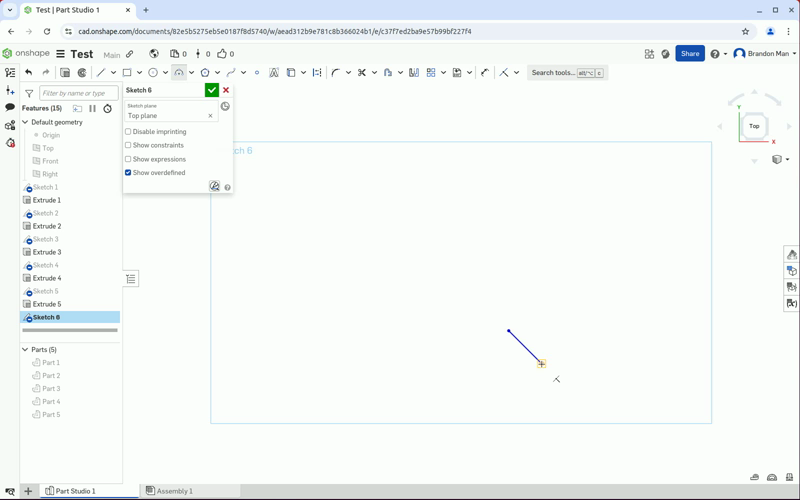
mouse_move(543, 361)
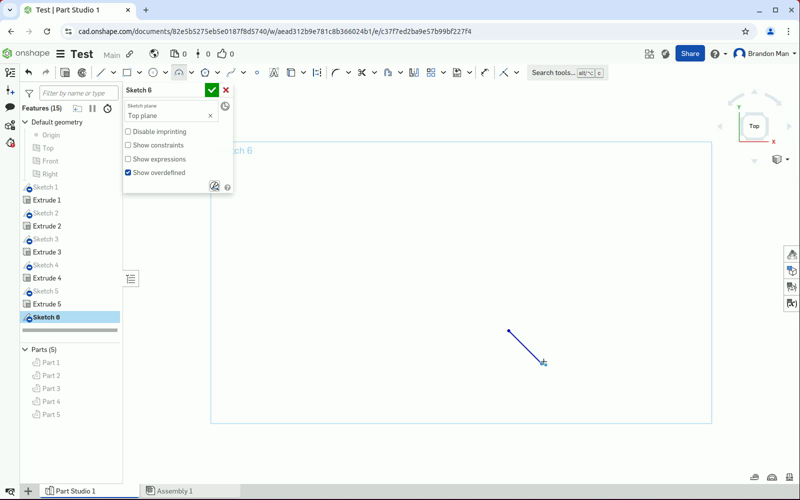
scroll(6)
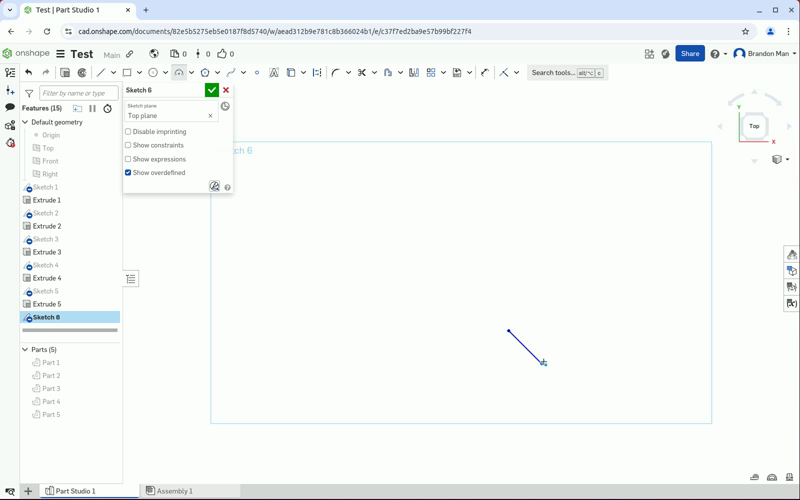
scroll(6)
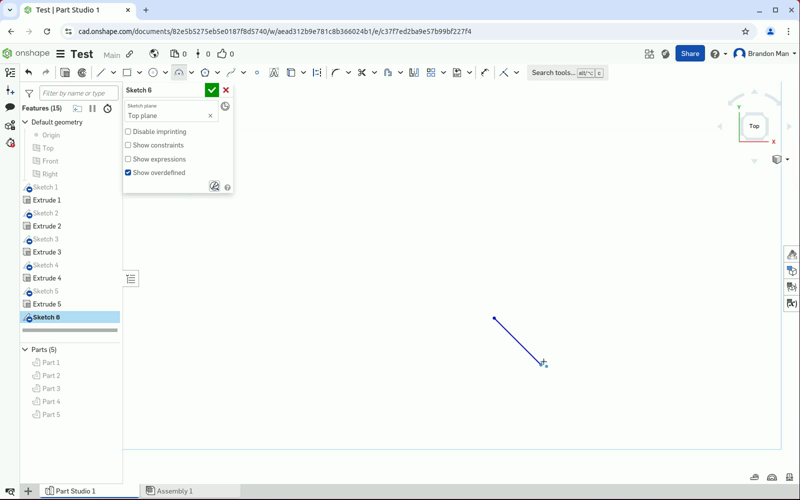
scroll(6)
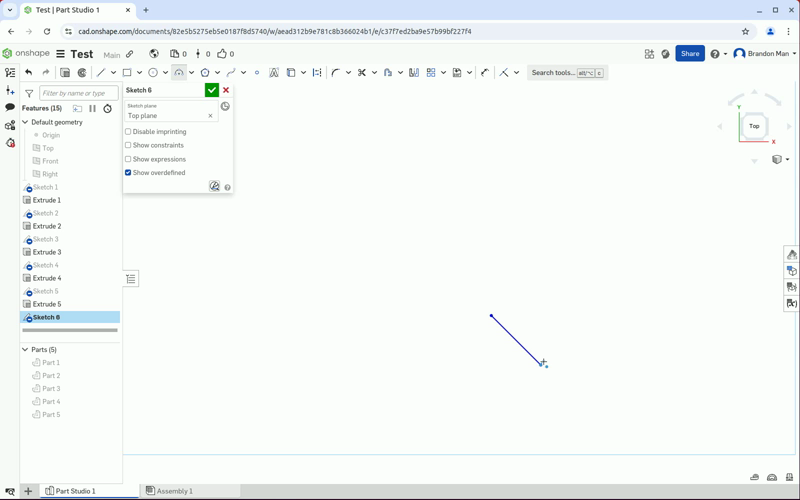
scroll(6)
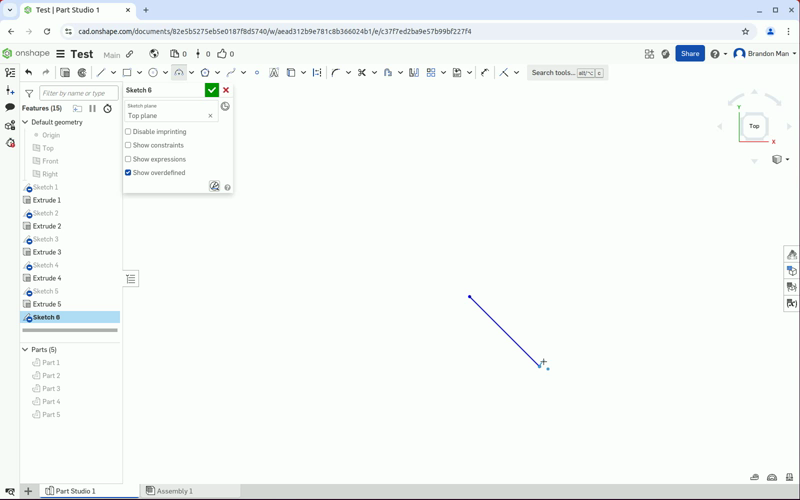
scroll(6)
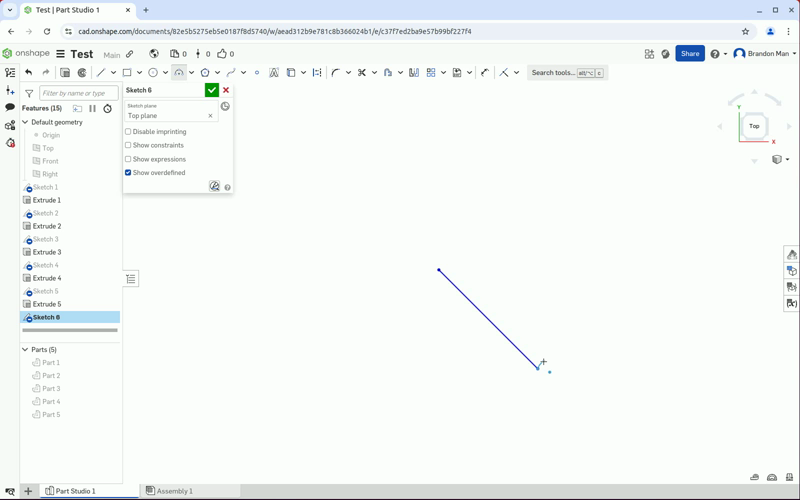
scroll(6)
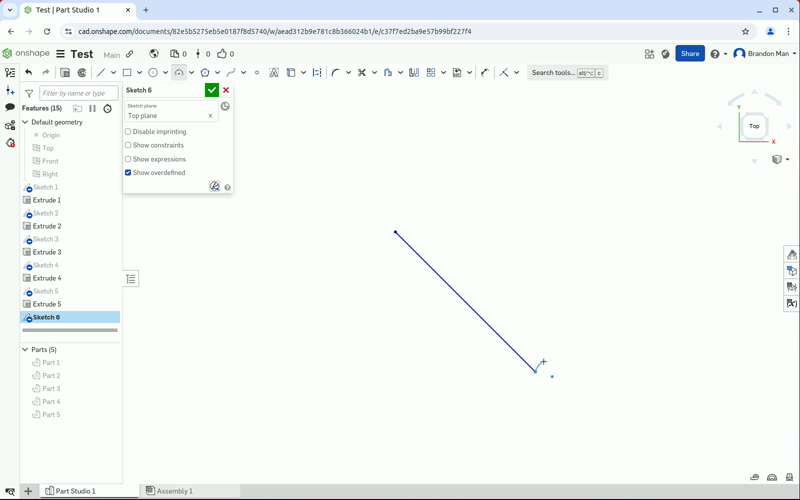
scroll(6)
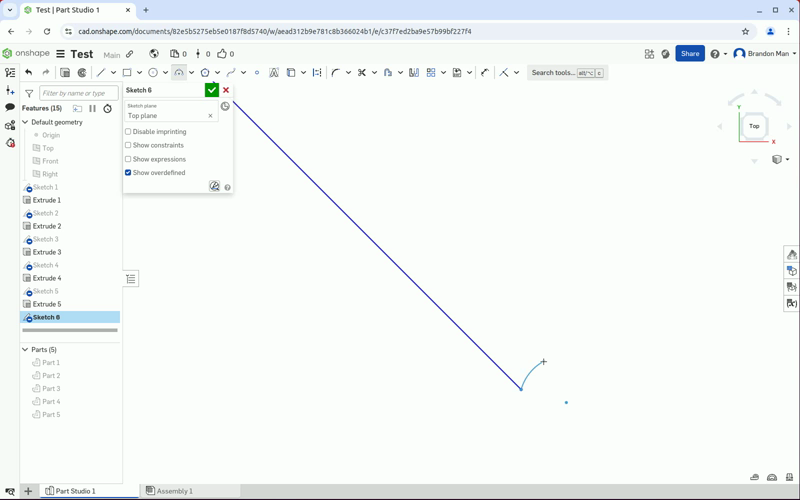
click(543, 361)
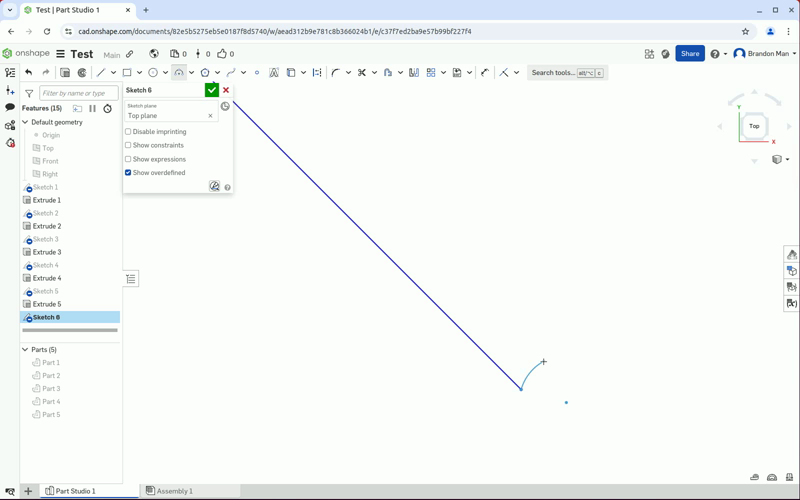
scroll(-6)
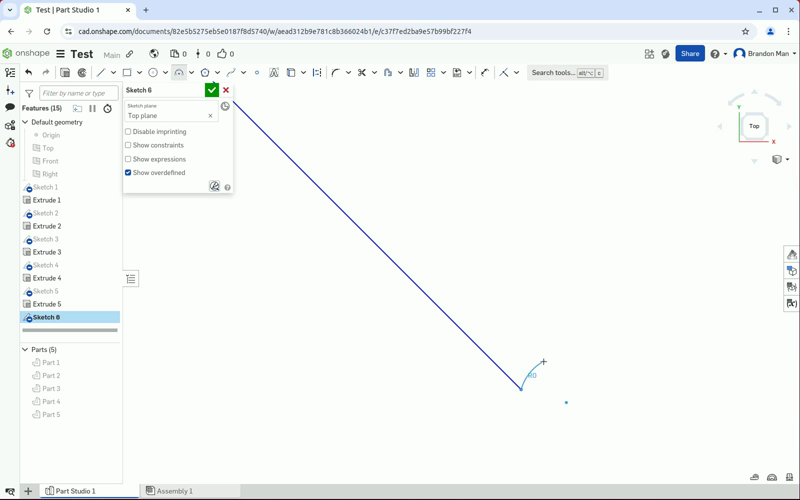
scroll(-6)
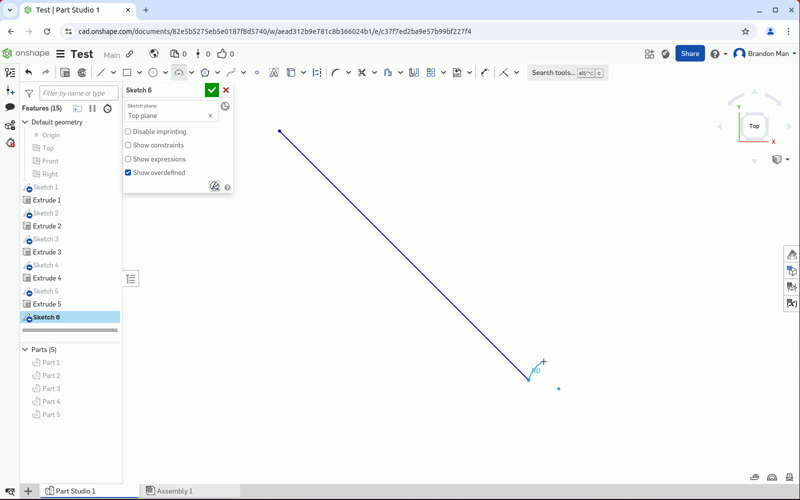
scroll(-6)
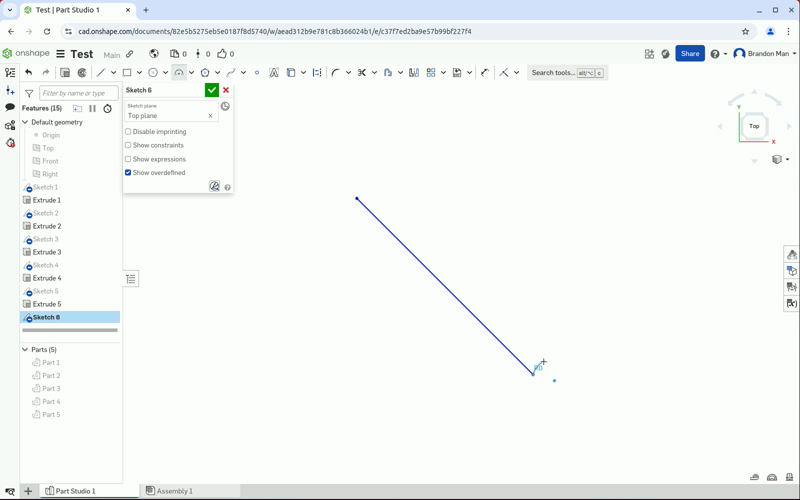
scroll(-6)
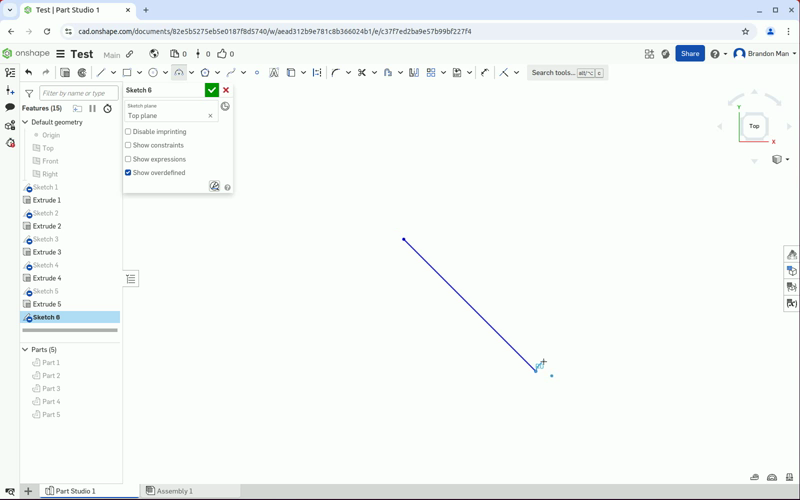
scroll(-6)
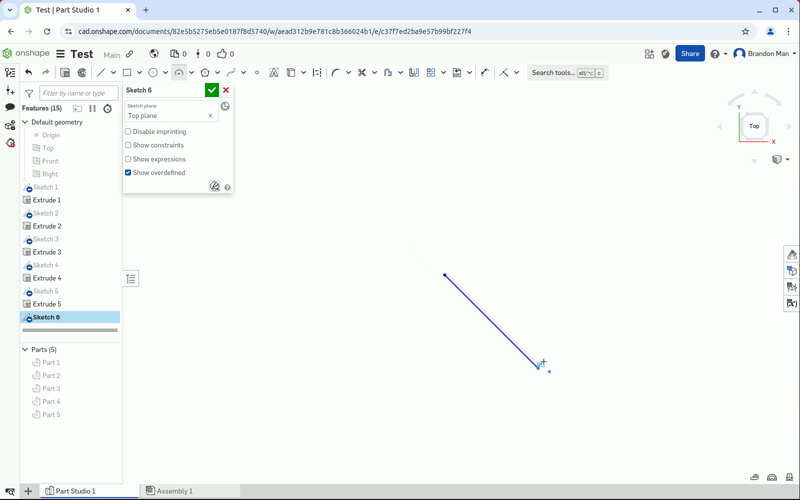
scroll(-6)
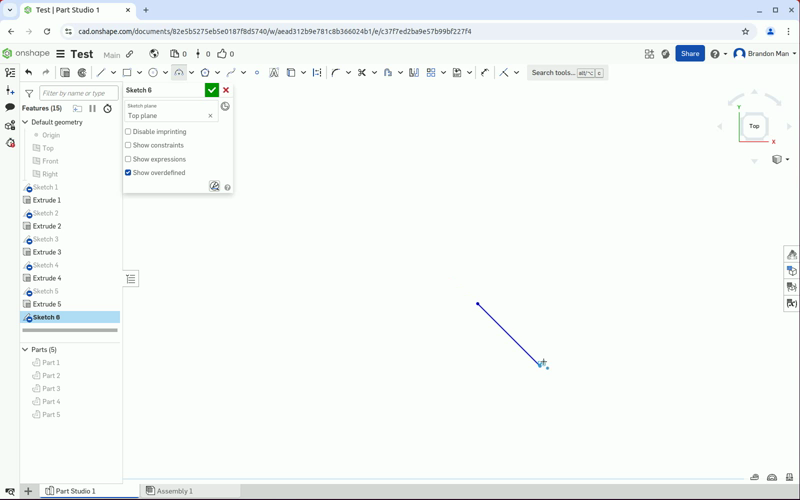
scroll(-6)
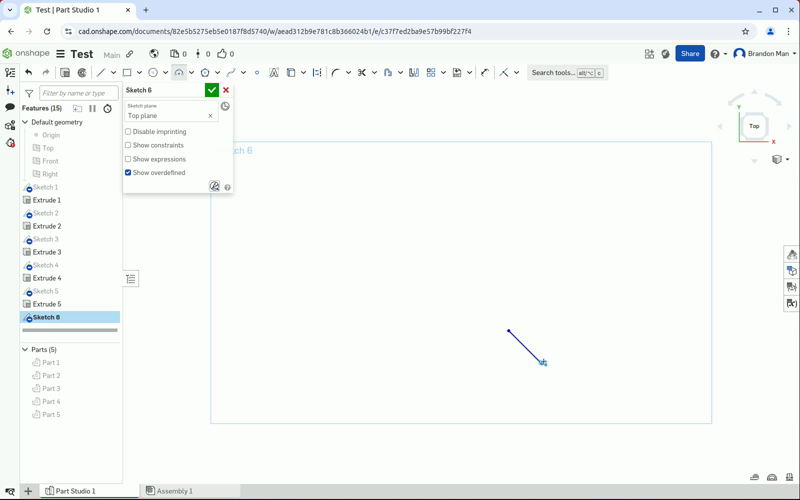
mouse_move(542, 362)
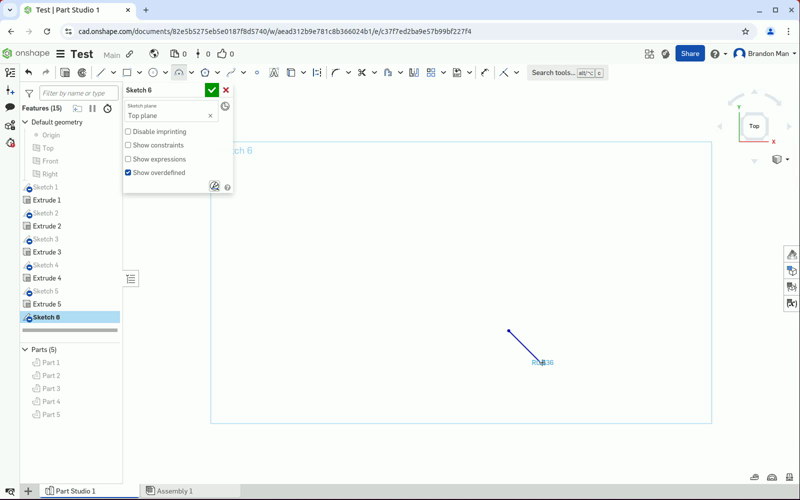
scroll(6)
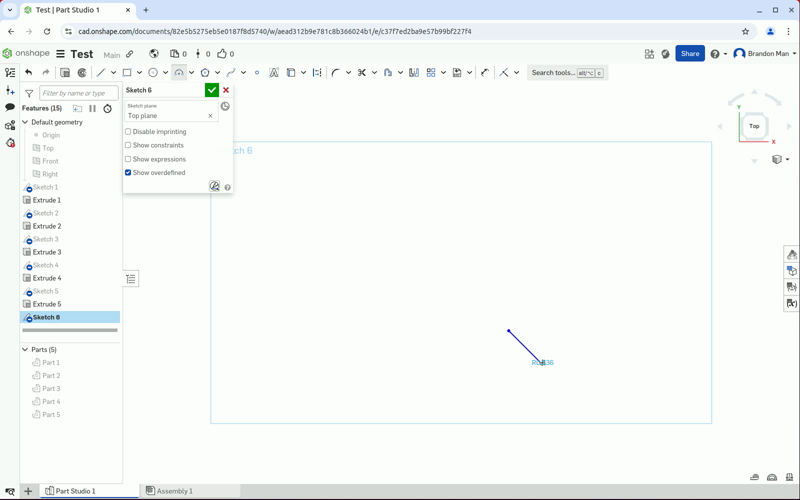
scroll(6)
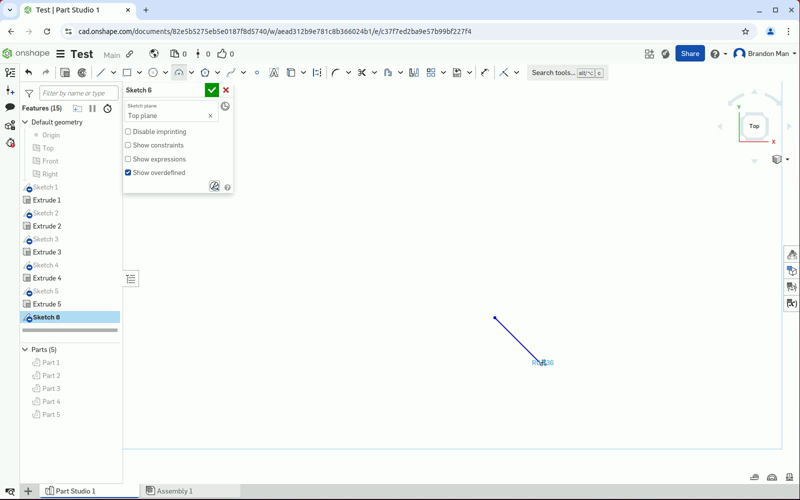
scroll(6)
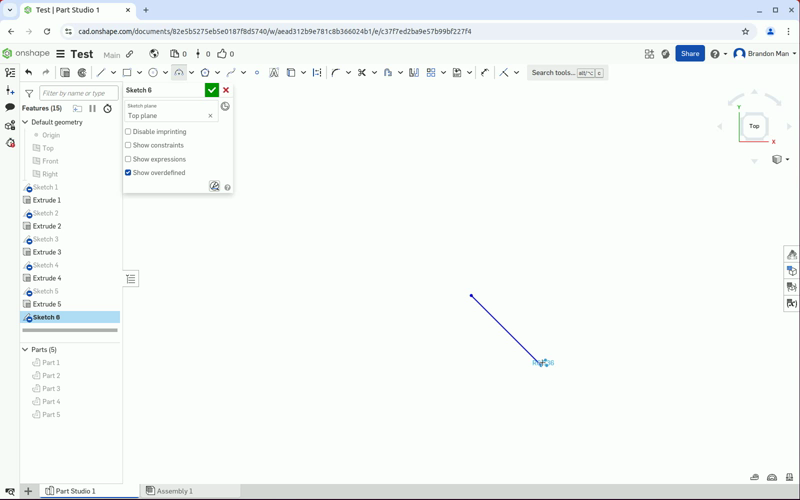
scroll(6)
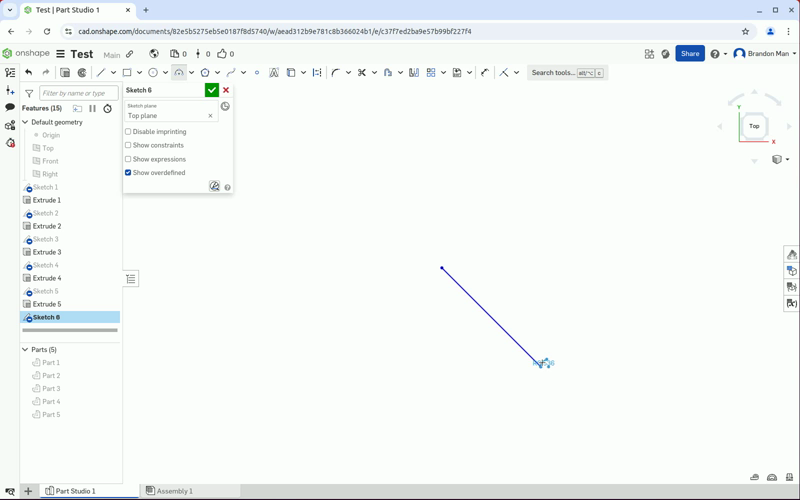
scroll(6)
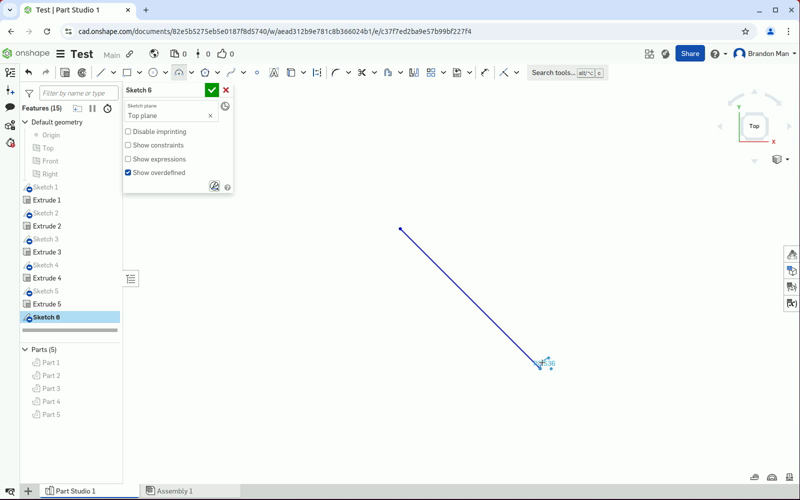
scroll(6)
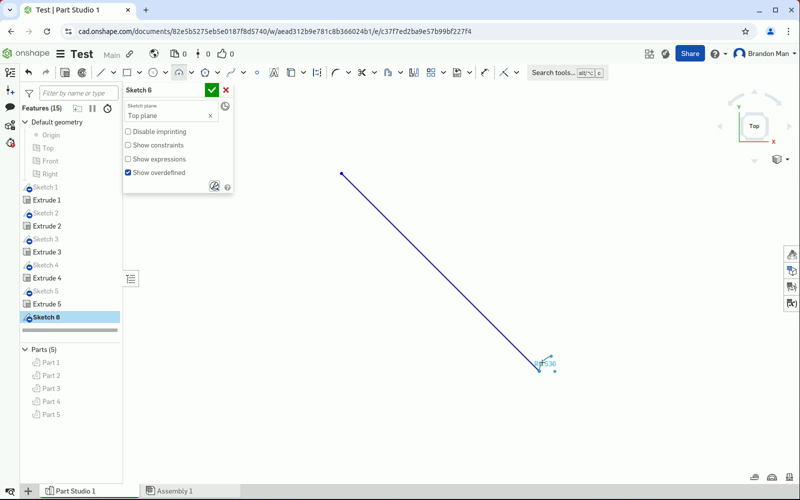
scroll(6)
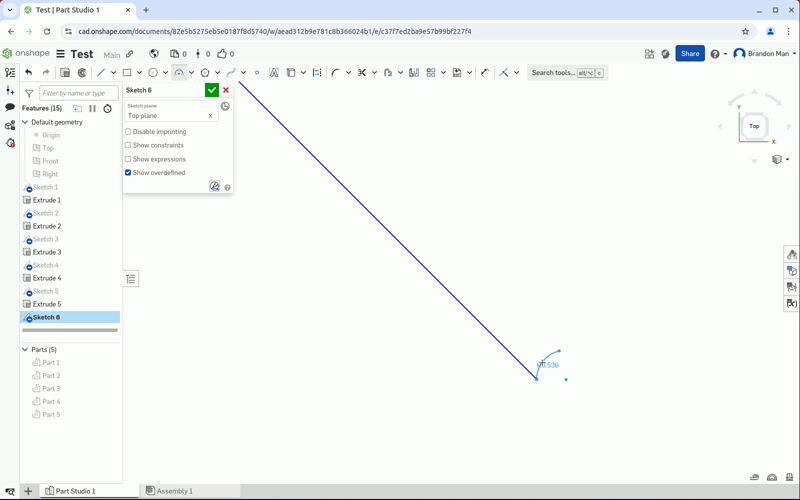
click(542, 362)
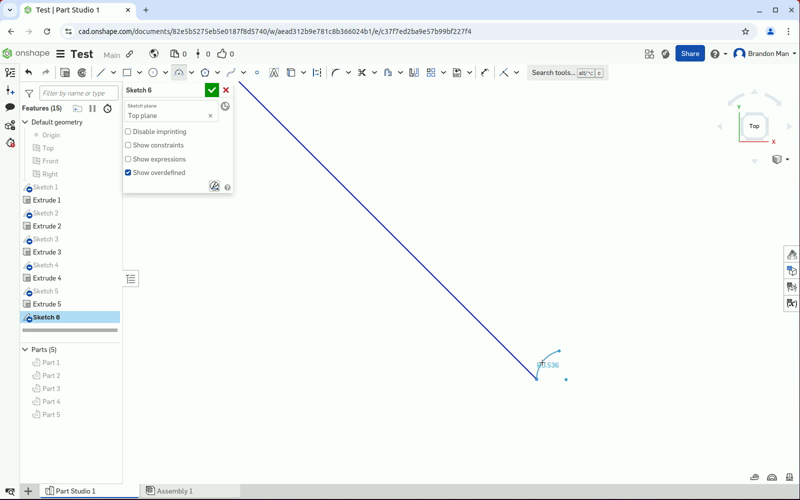
scroll(-6)
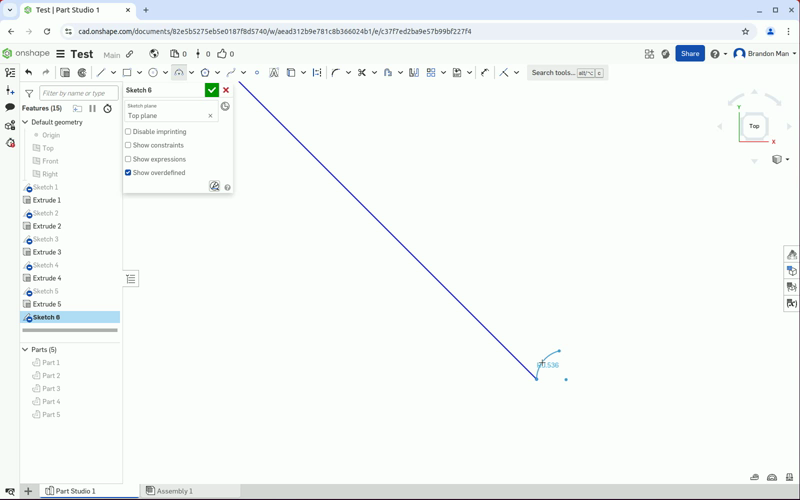
scroll(-6)
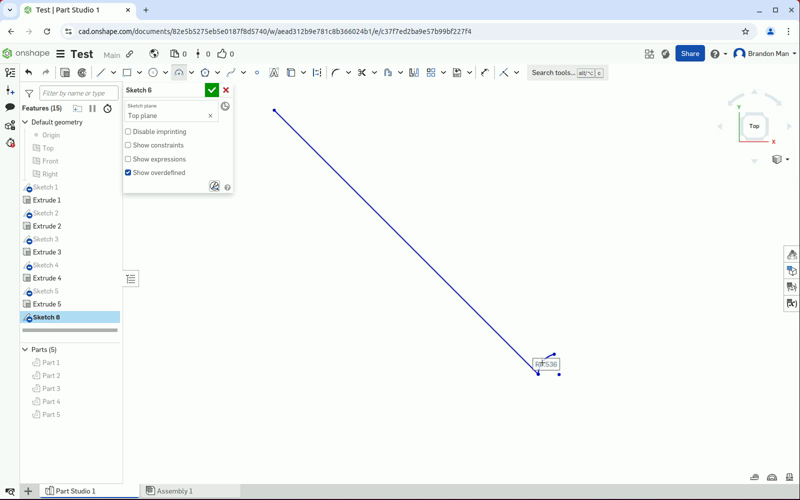
scroll(-6)
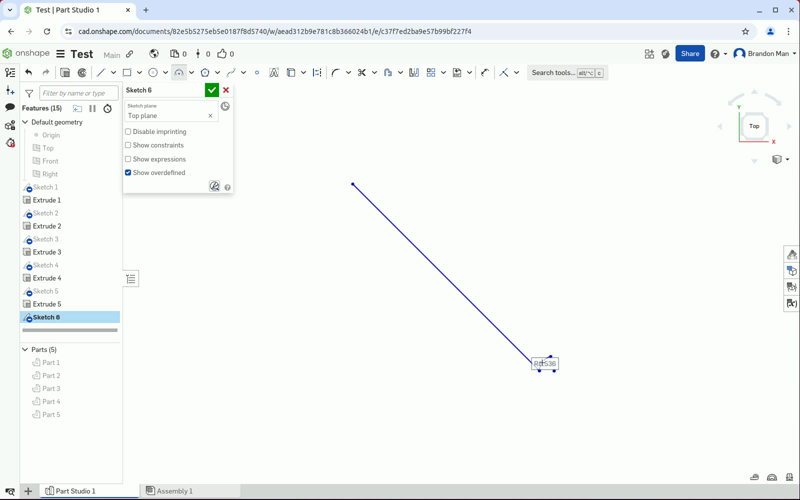
scroll(-6)
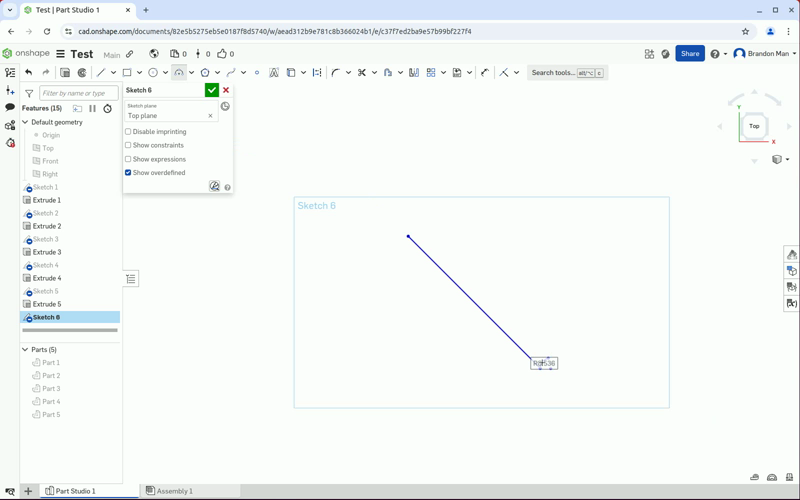
scroll(-6)
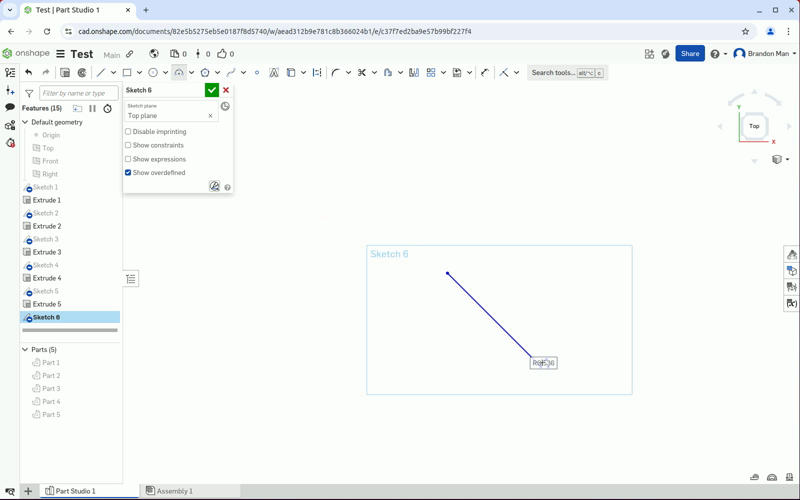
scroll(-6)
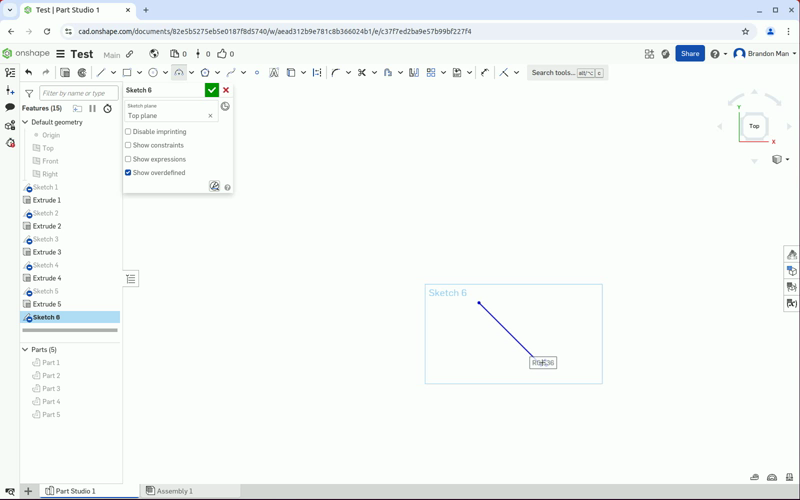
scroll(-6)
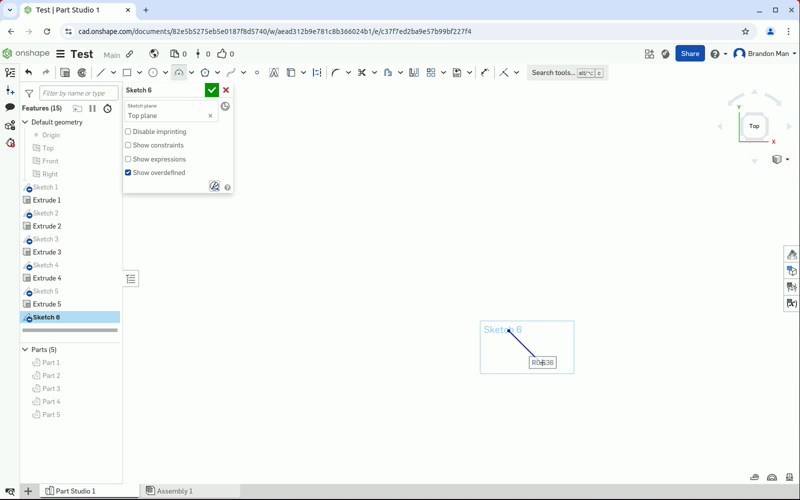
key_up(shift)
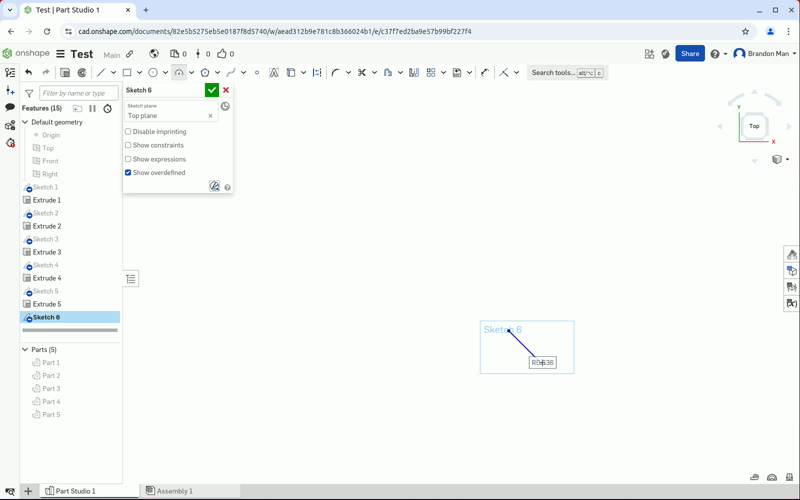
key(esc)
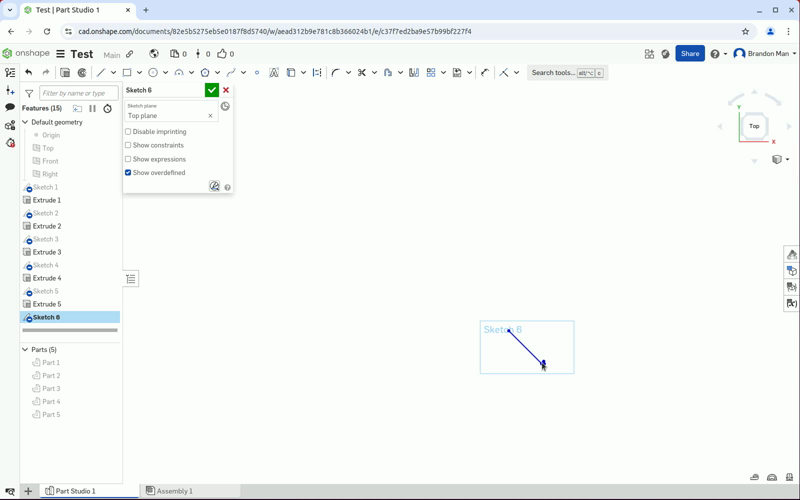
key(l)
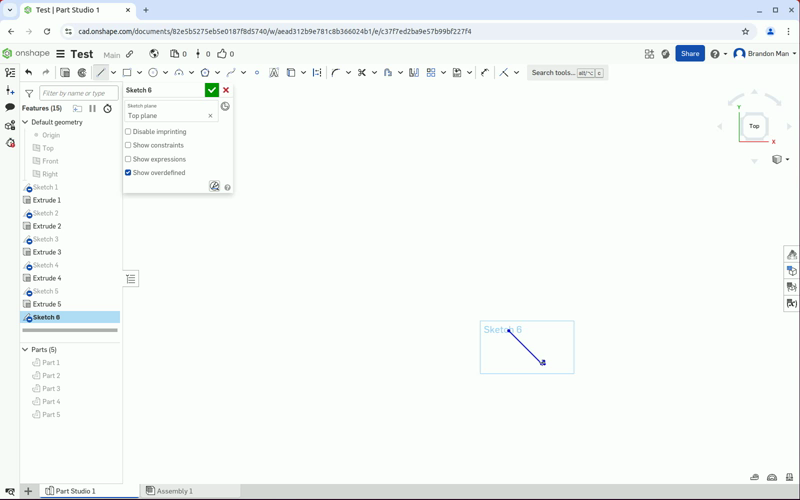
mouse_move(543, 361)
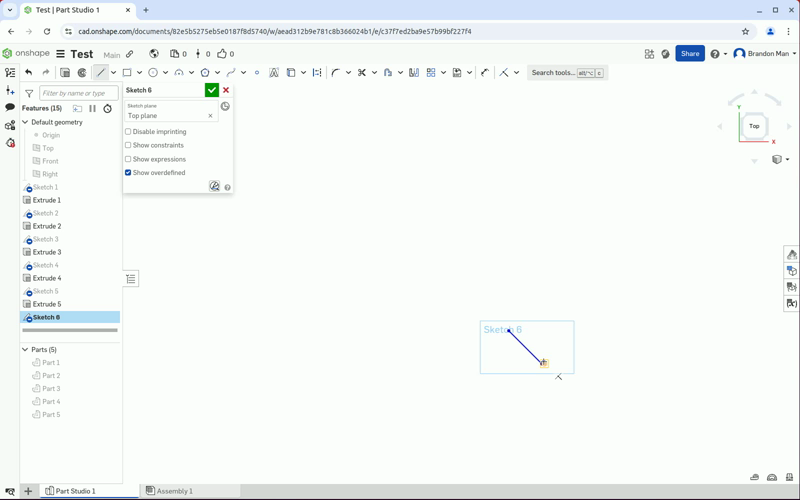
scroll(6)
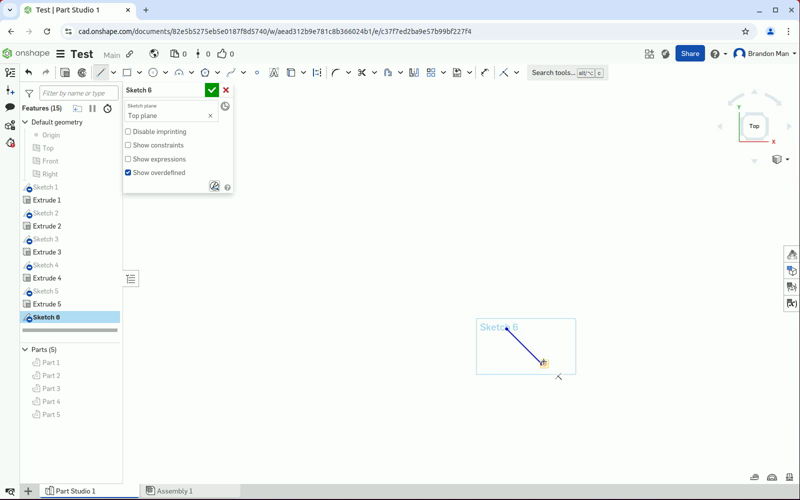
scroll(6)
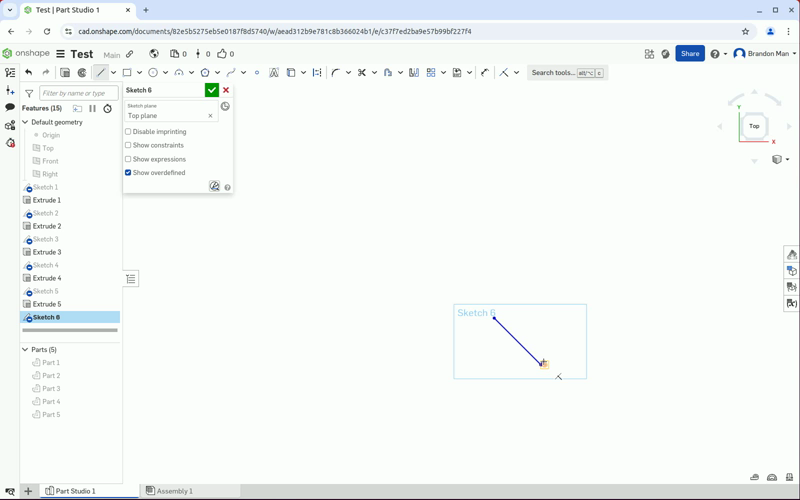
scroll(6)
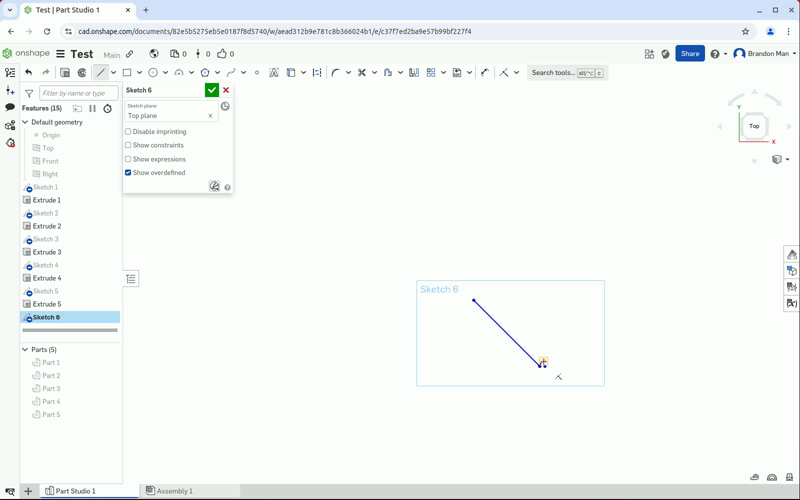
scroll(6)
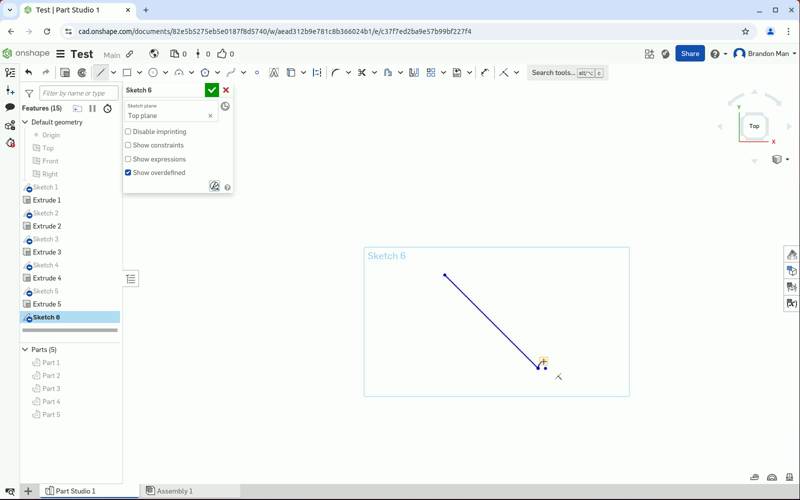
scroll(6)
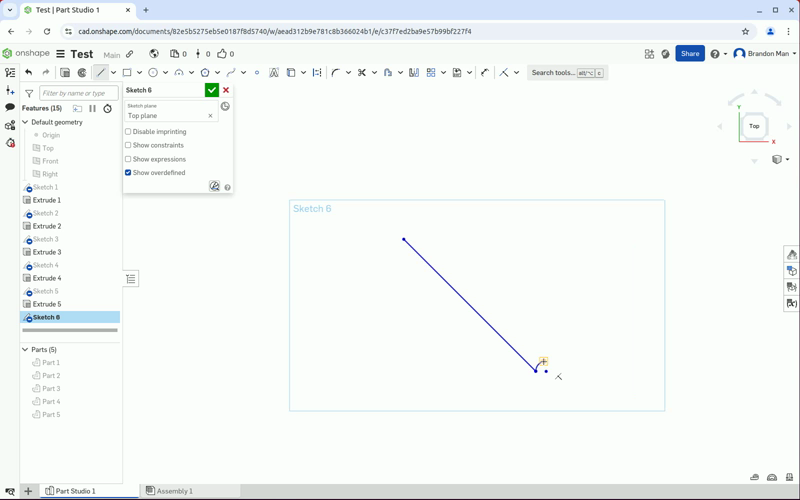
scroll(6)
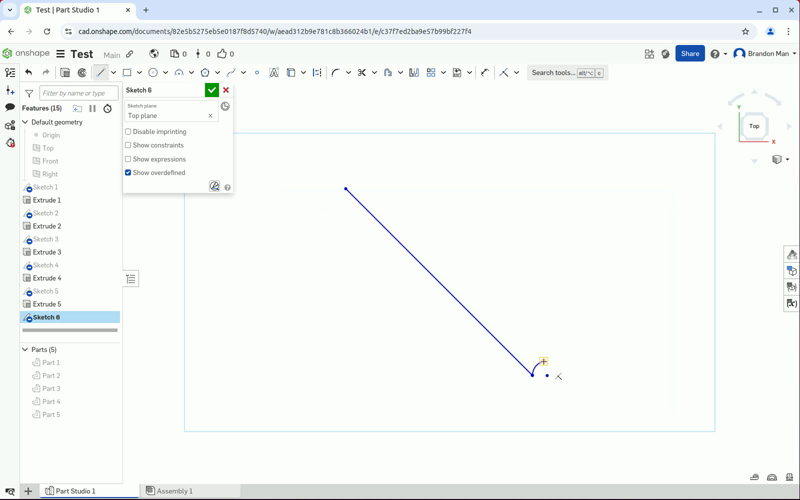
scroll(6)
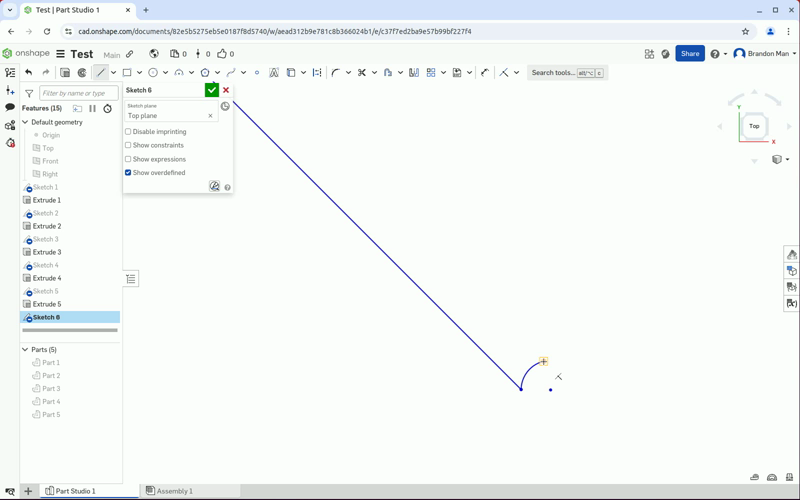
click(543, 361)
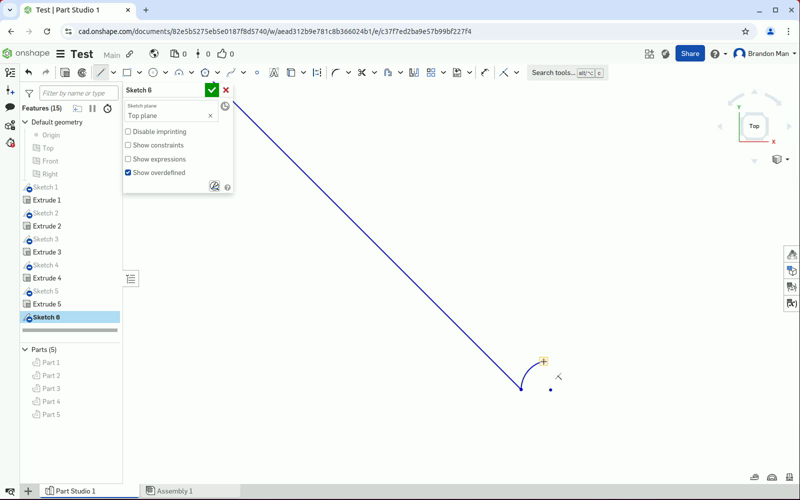
scroll(-6)
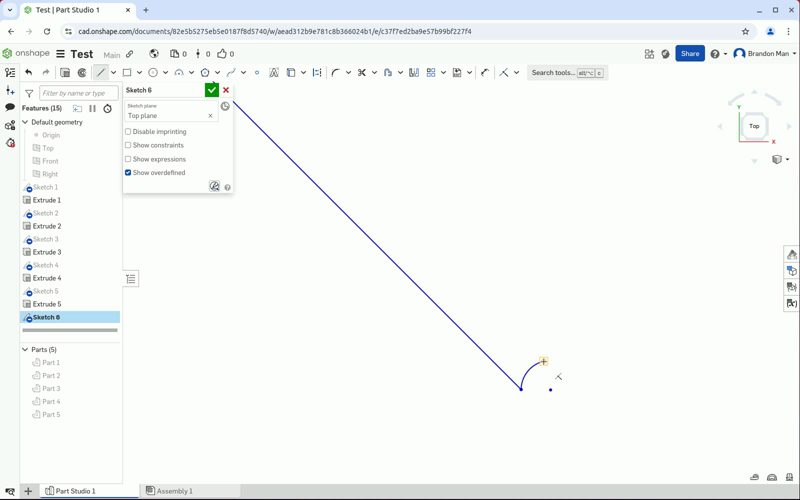
scroll(-6)
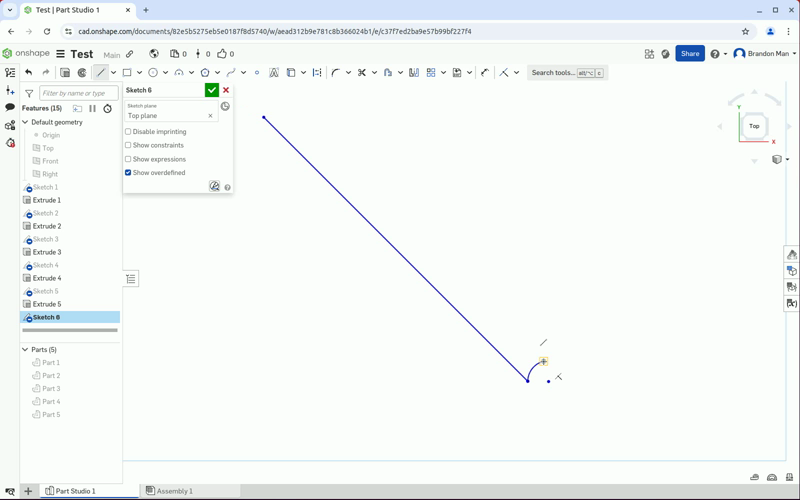
scroll(-6)
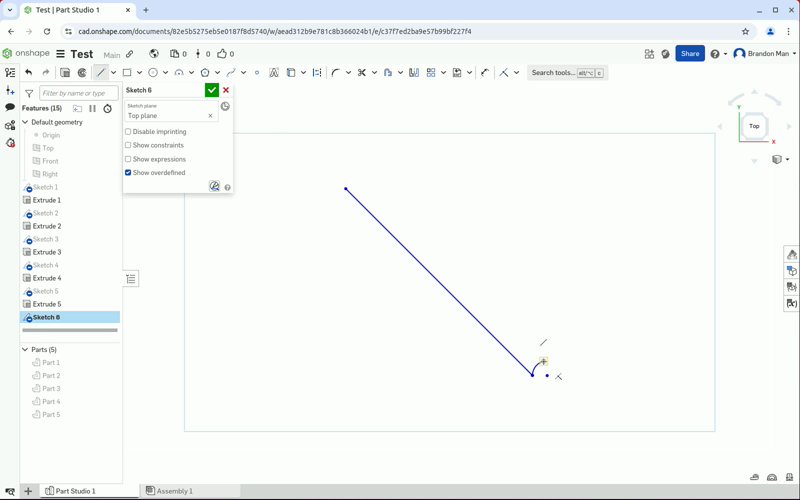
scroll(-6)
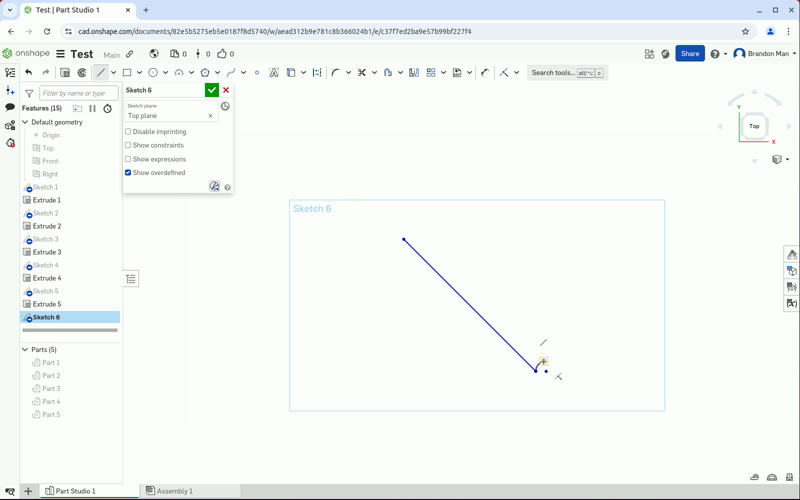
scroll(-6)
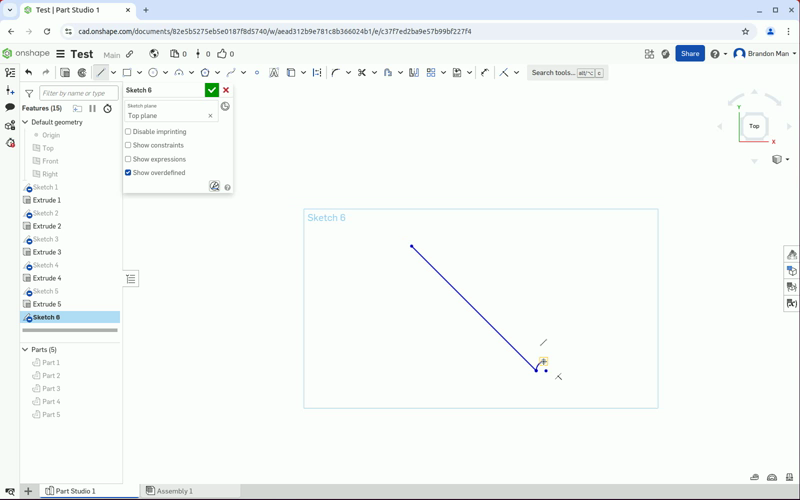
scroll(-6)
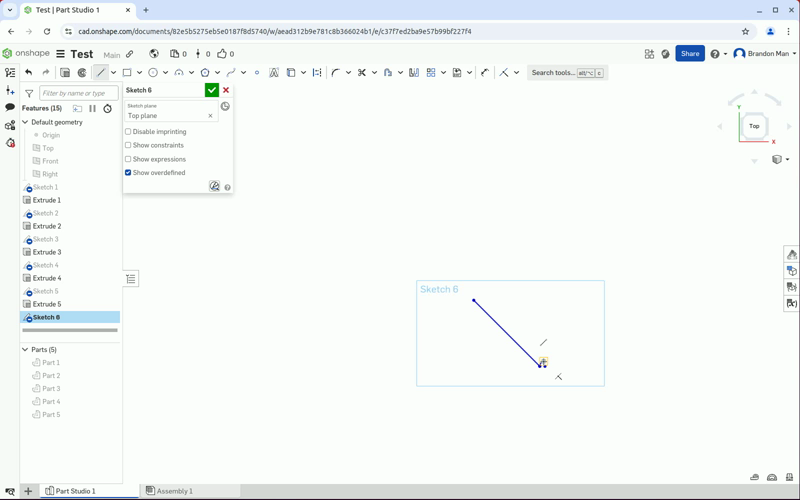
scroll(-6)
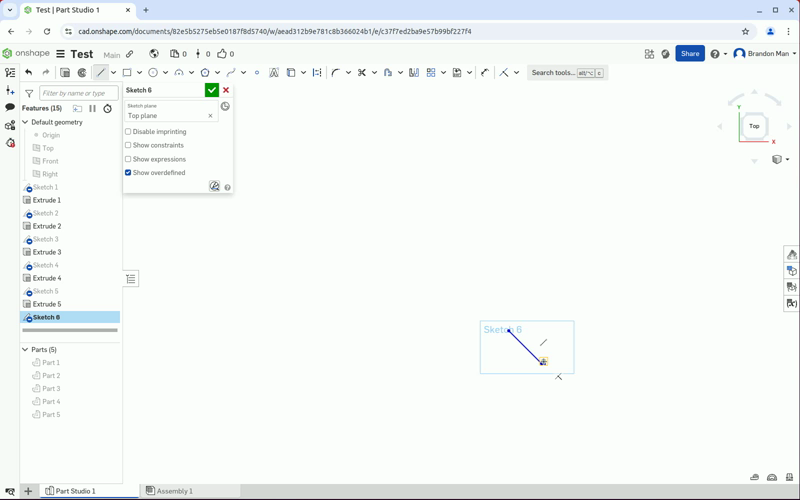
key_down(shift)
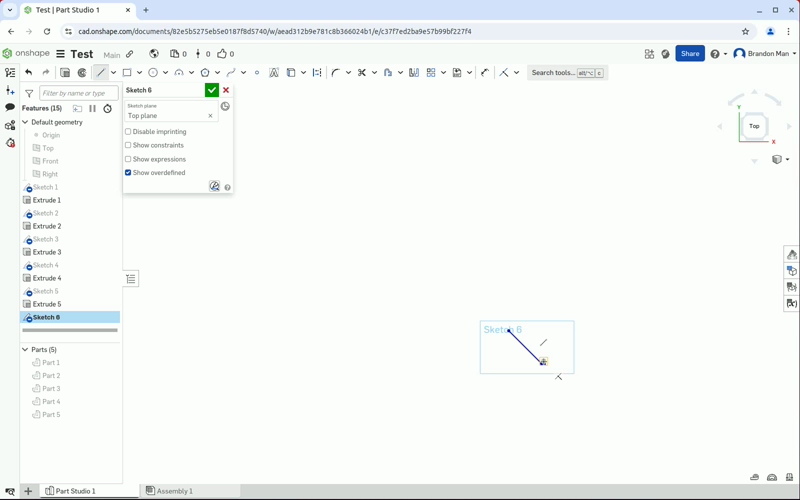
mouse_move(573, 361)
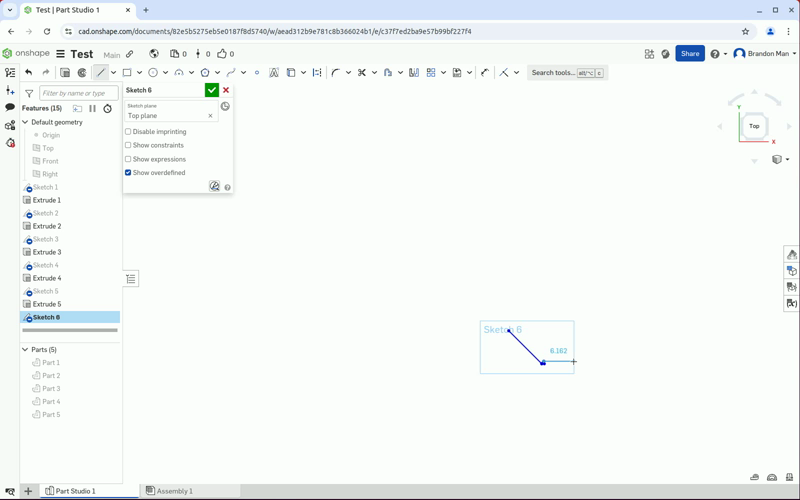
mouse_move(510, 328)
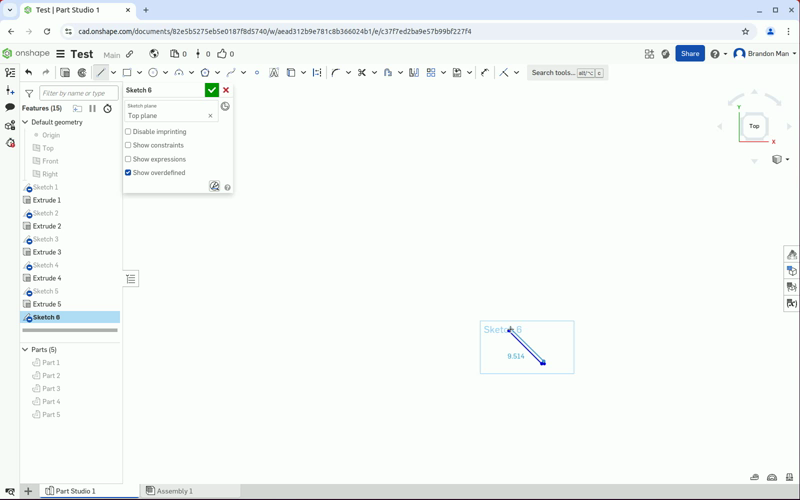
scroll(6)
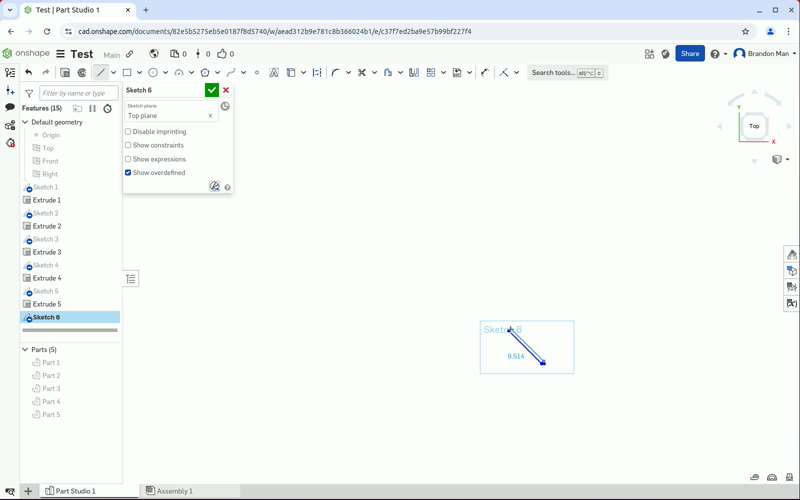
scroll(6)
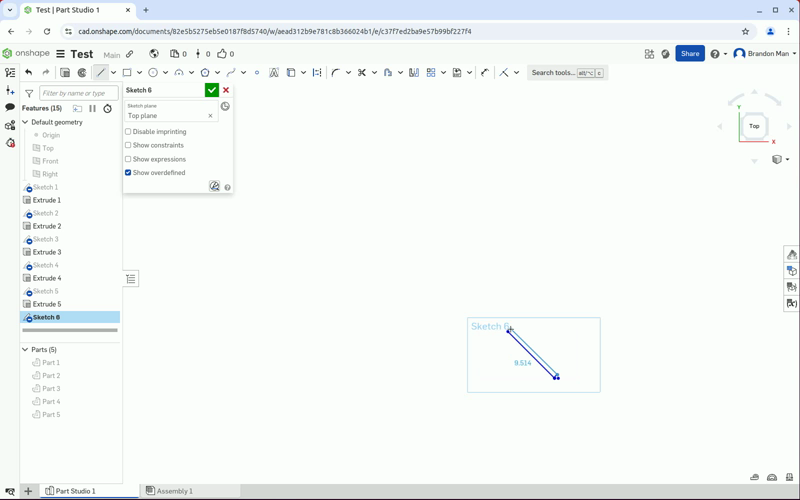
scroll(6)
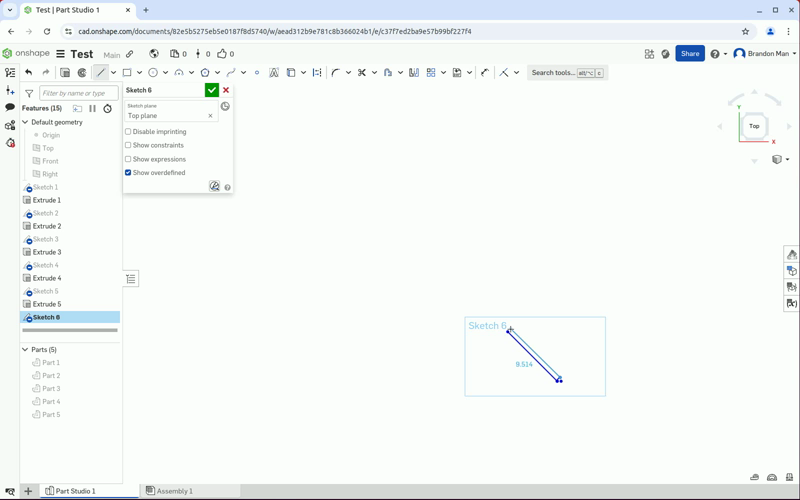
scroll(6)
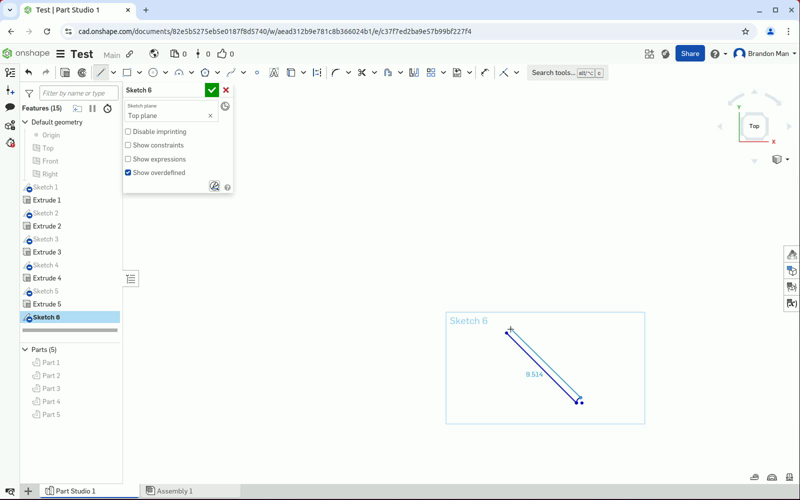
scroll(6)
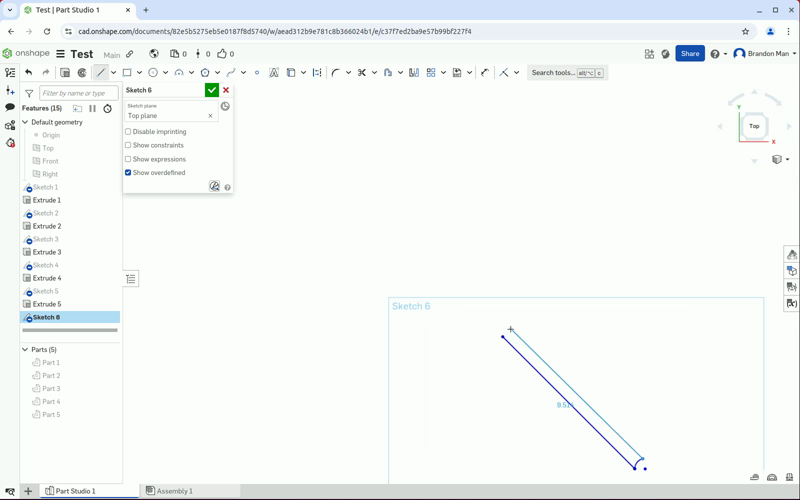
scroll(6)
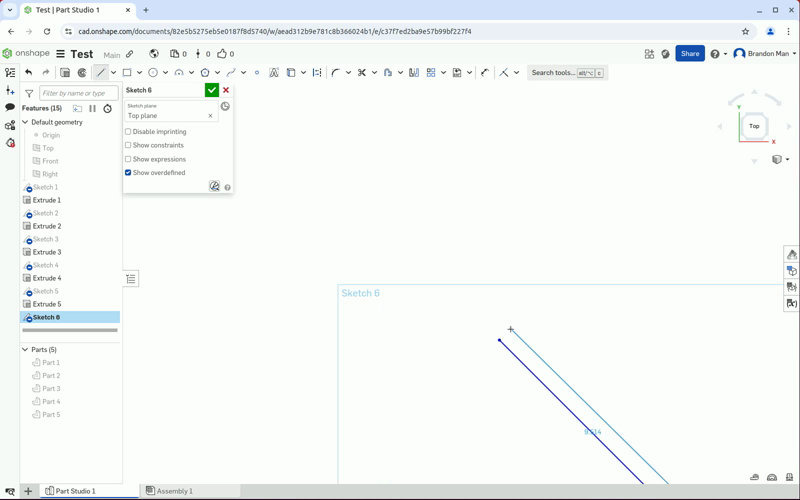
scroll(6)
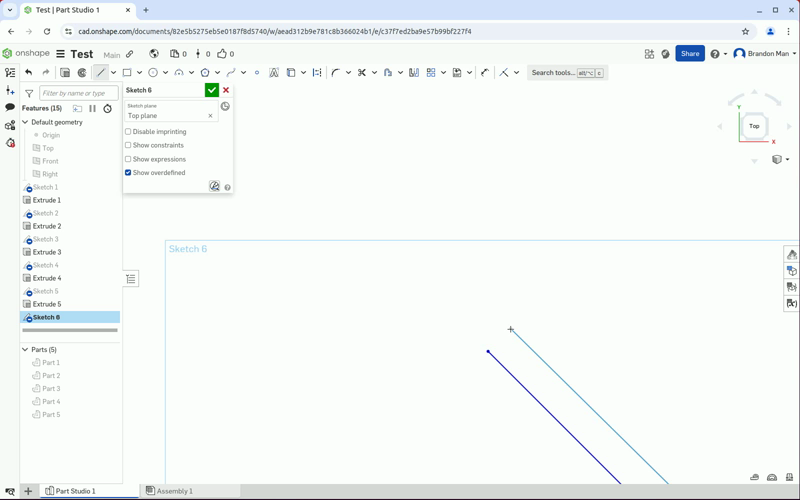
click(510, 328)
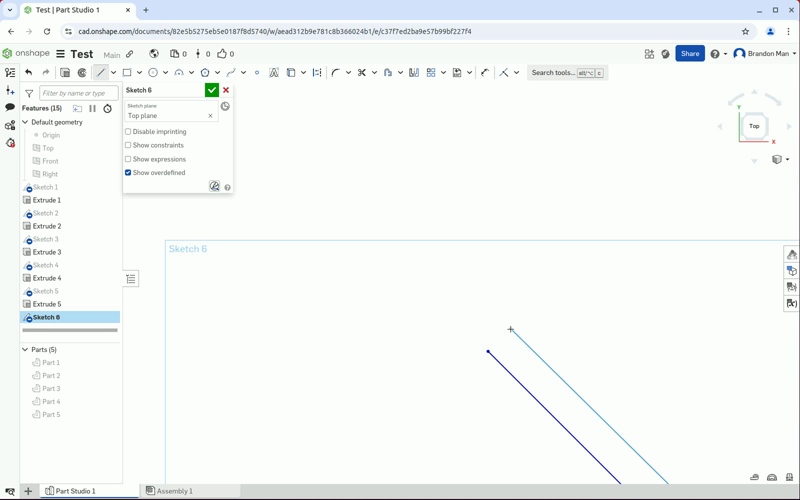
scroll(-6)
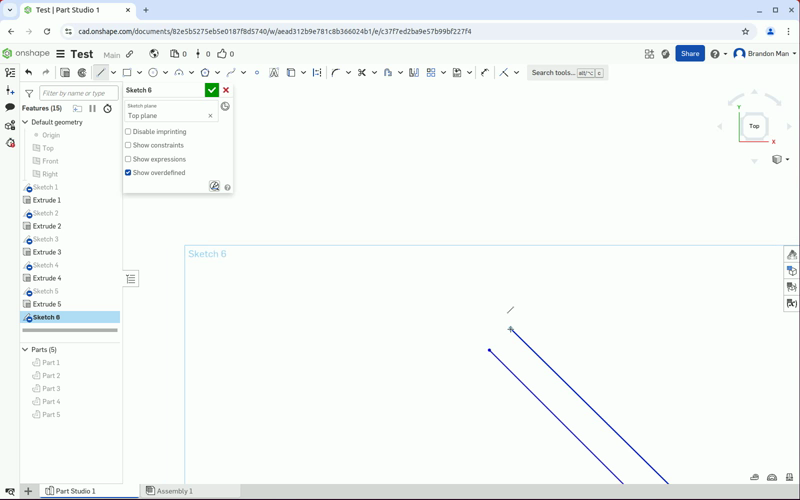
scroll(-6)
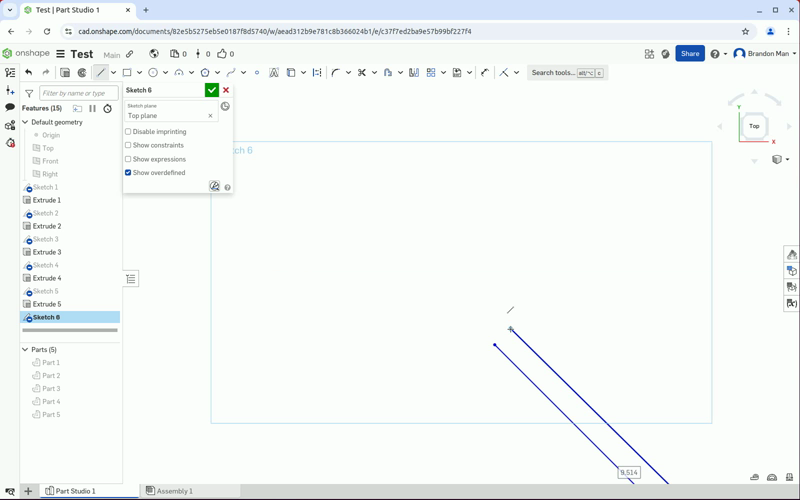
scroll(-6)
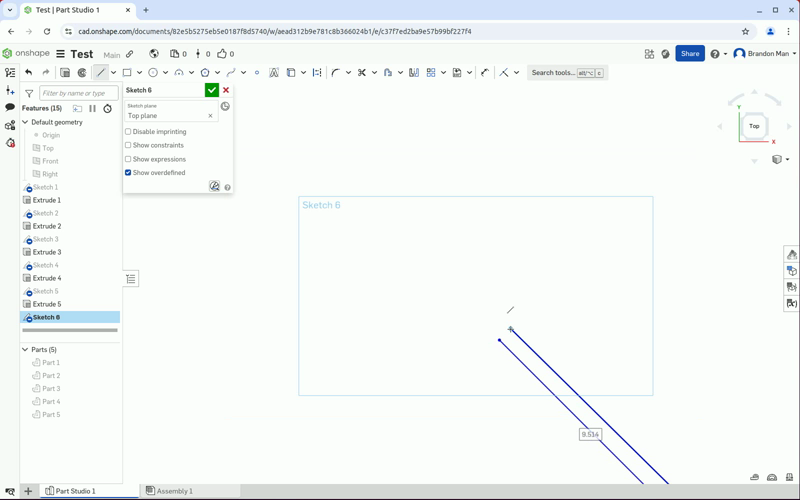
scroll(-6)
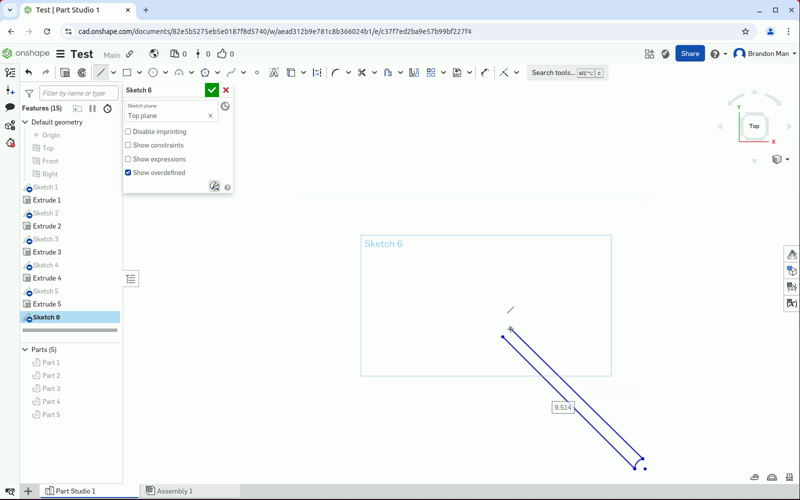
scroll(-6)
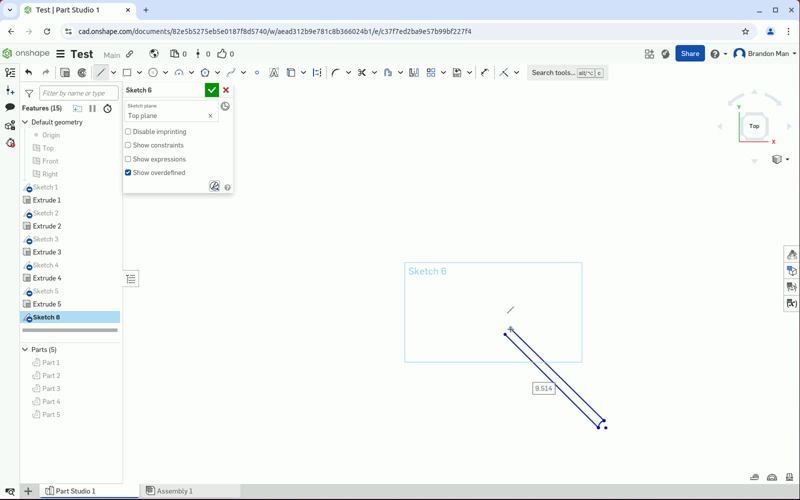
scroll(-6)
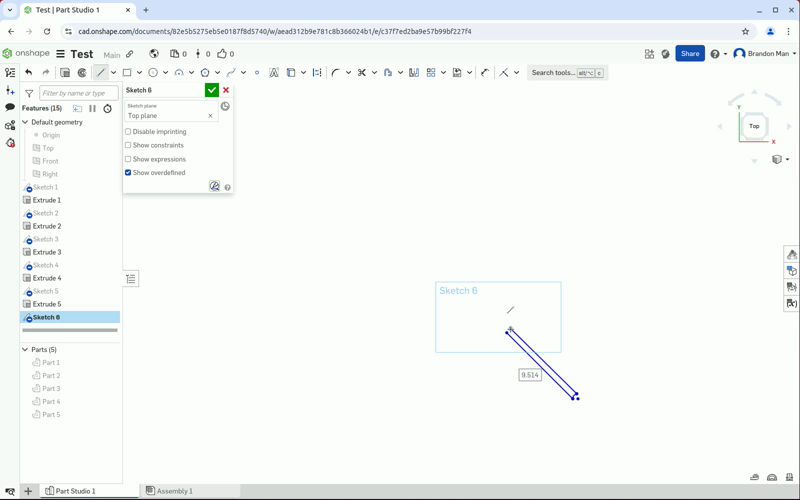
scroll(-6)
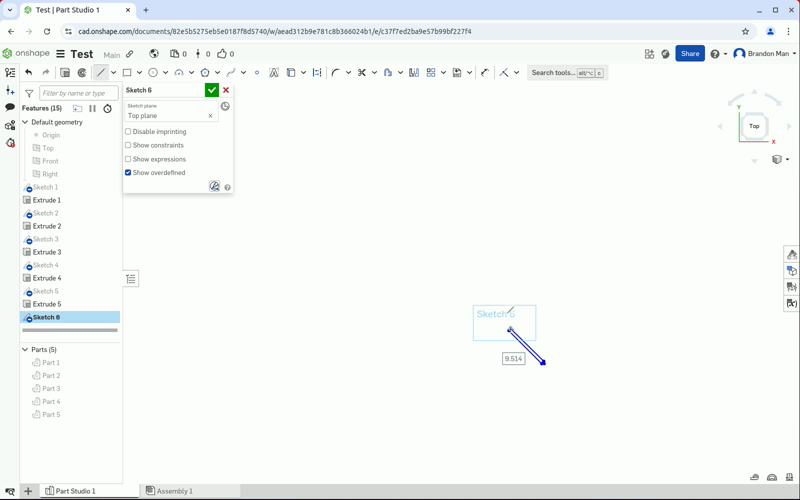
key_up(shift)
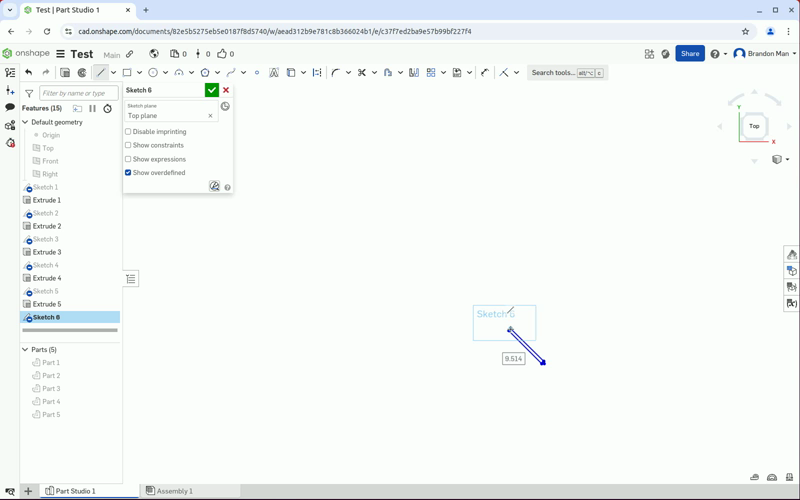
mouse_move(540, 328)
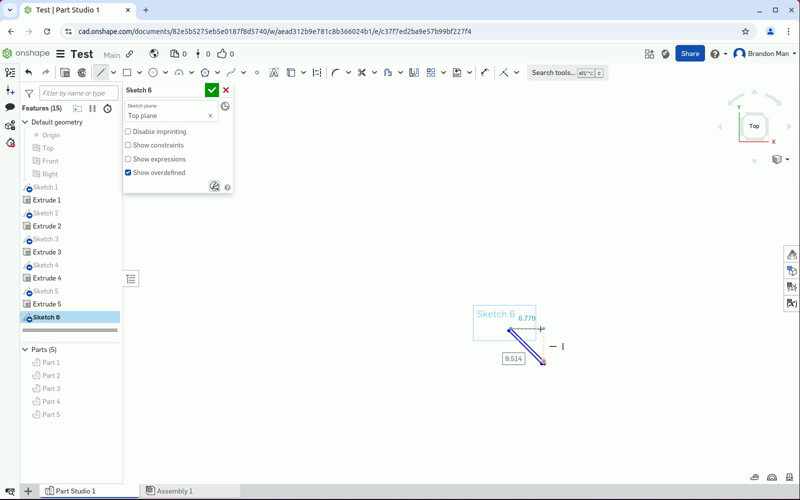
key_down(shift)
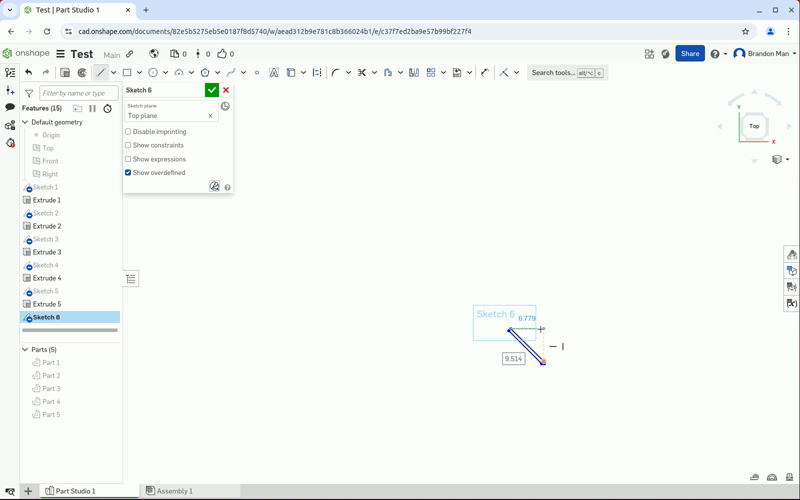
mouse_move(508, 330)
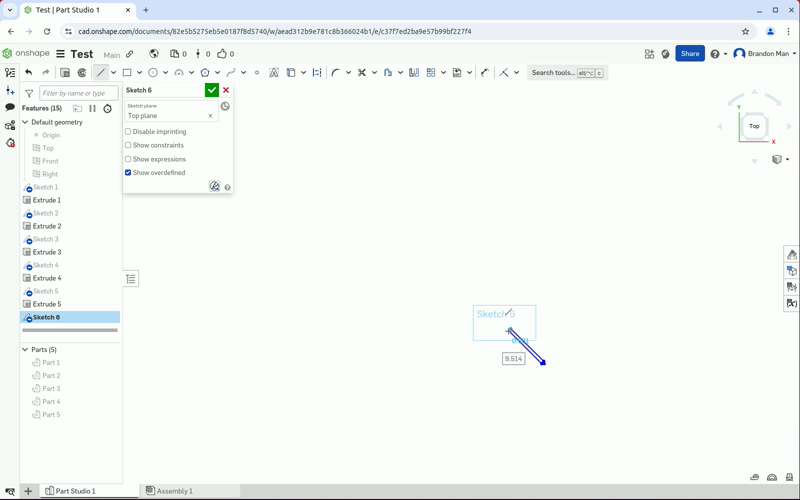
scroll(6)
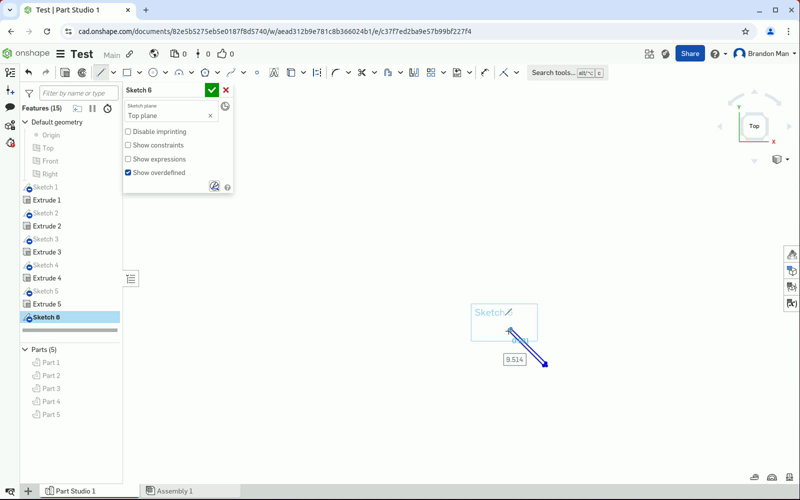
scroll(6)
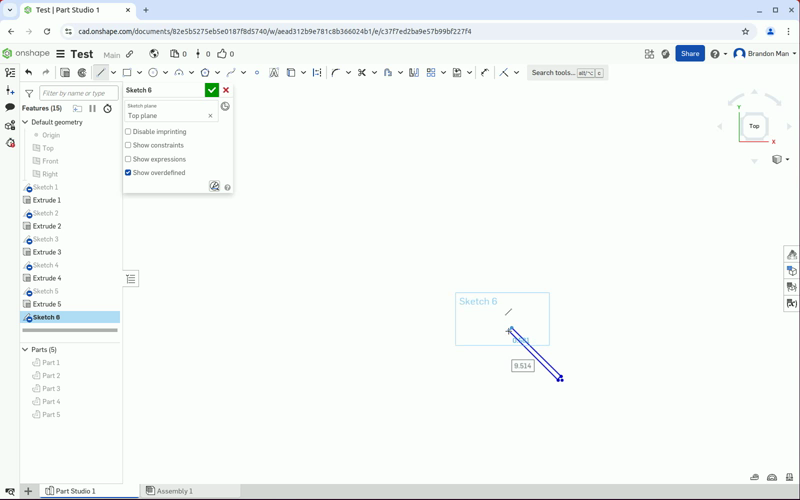
scroll(6)
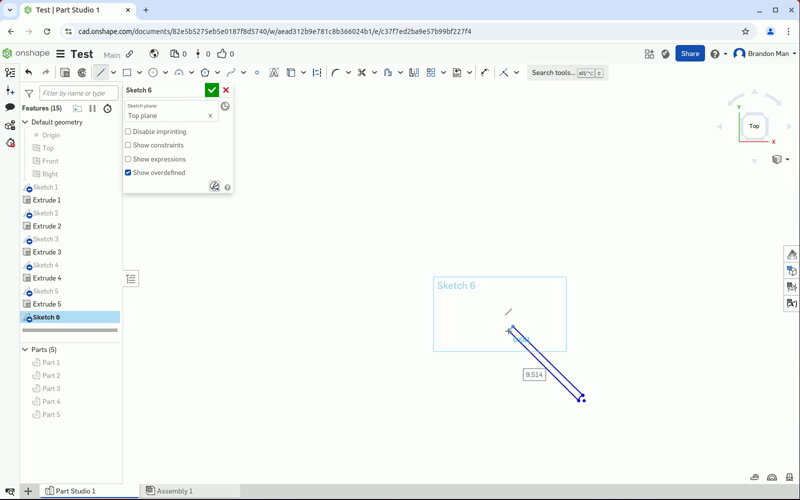
scroll(6)
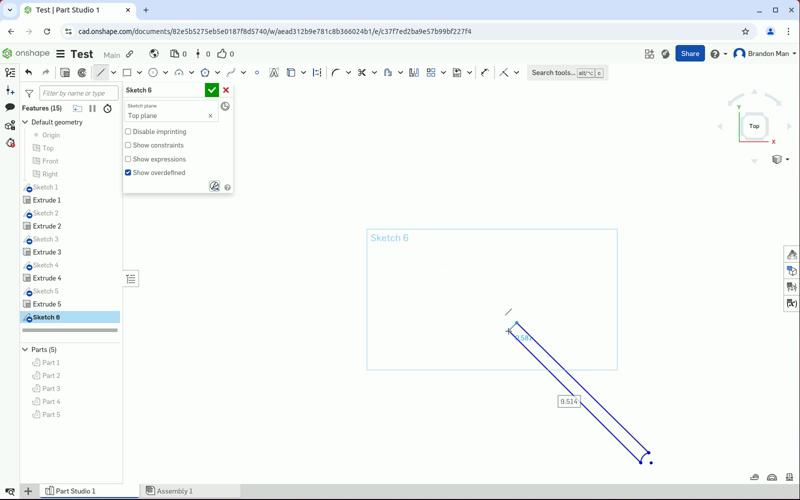
scroll(6)
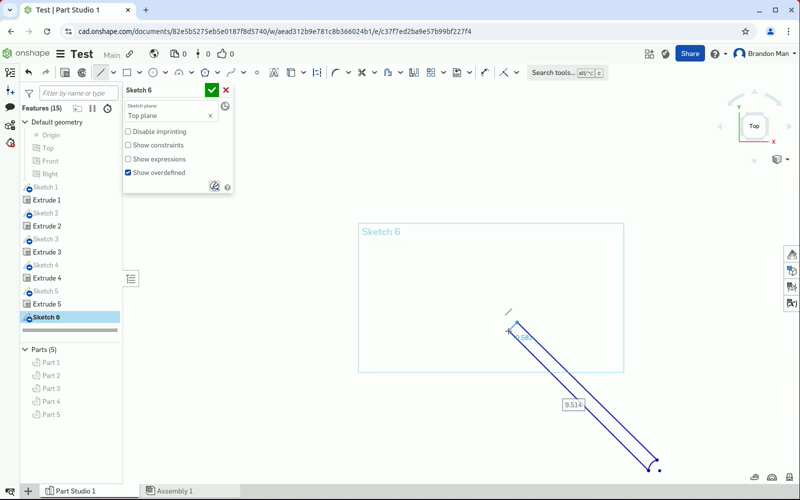
scroll(6)
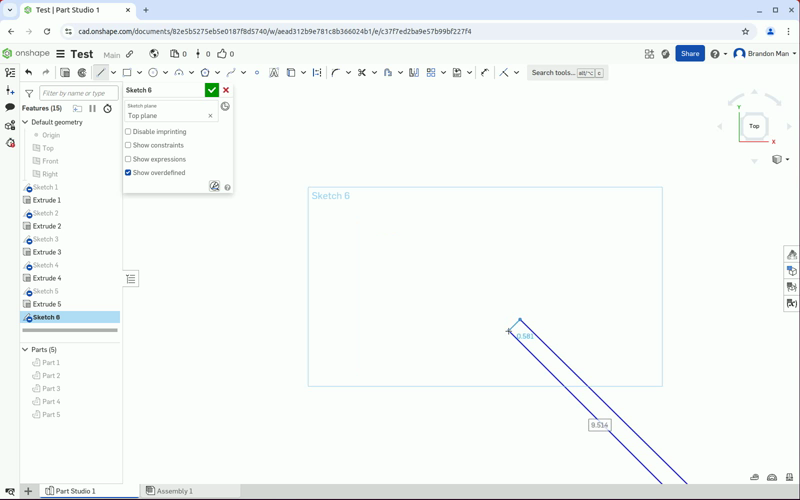
scroll(6)
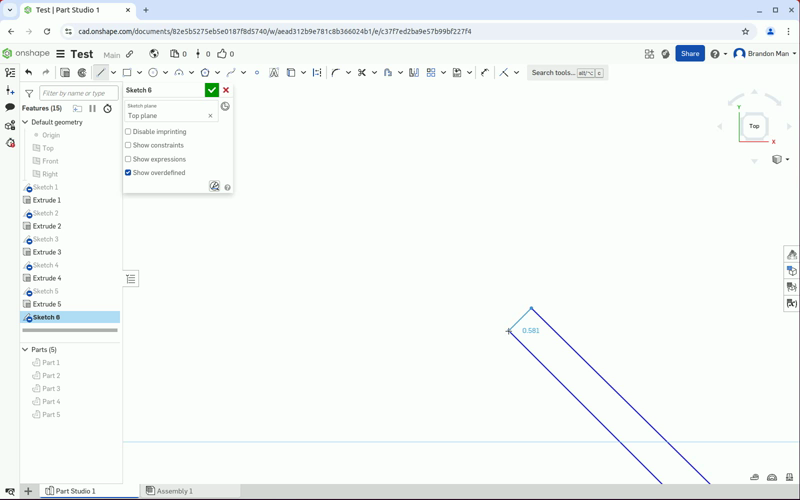
key_up(shift)
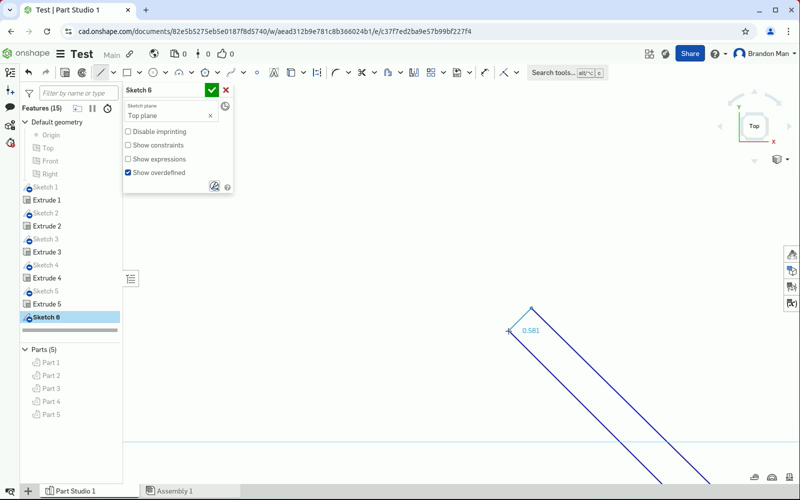
click(508, 330)
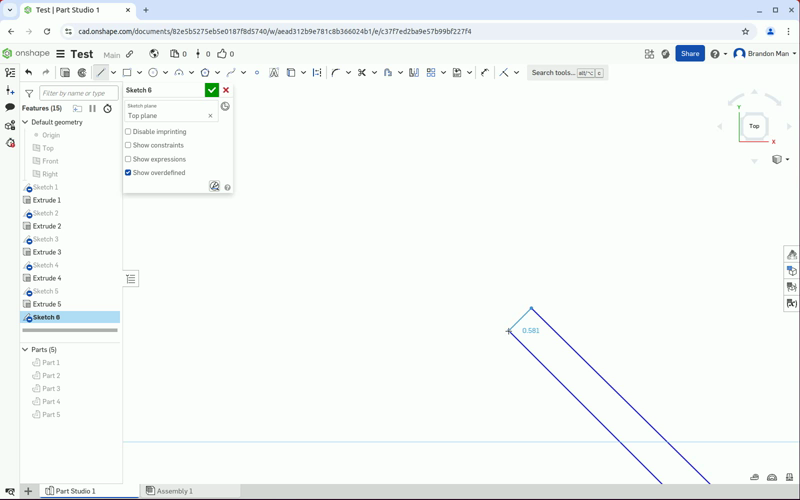
scroll(-6)
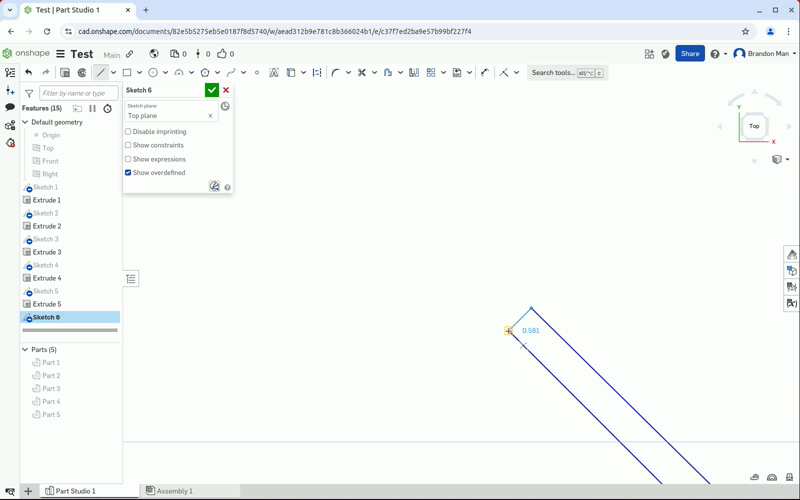
scroll(-6)
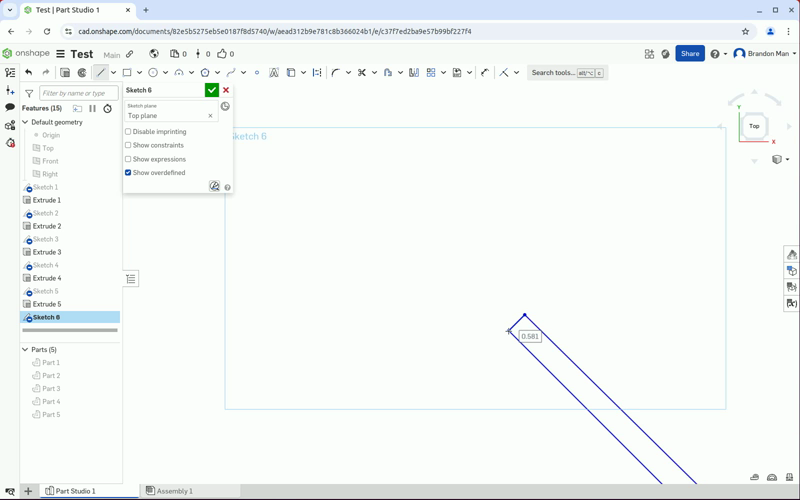
scroll(-6)
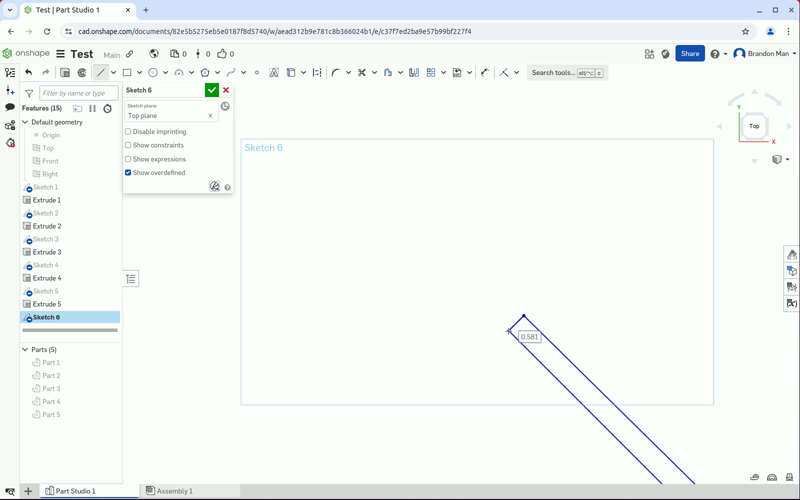
scroll(-6)
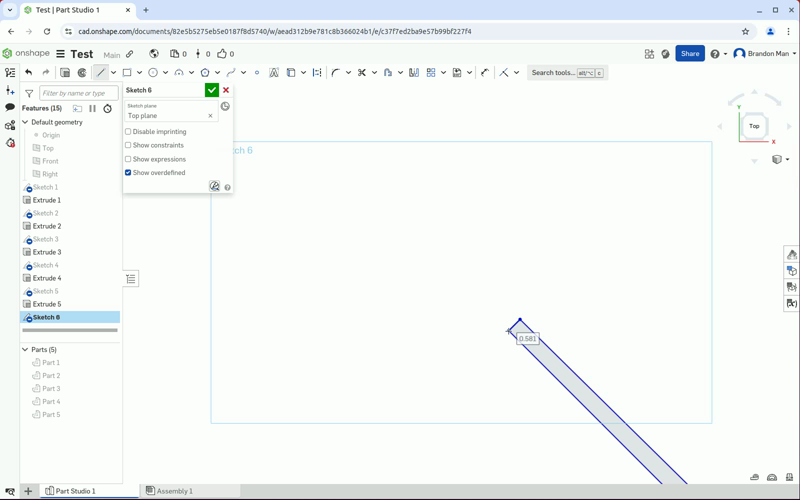
scroll(-6)
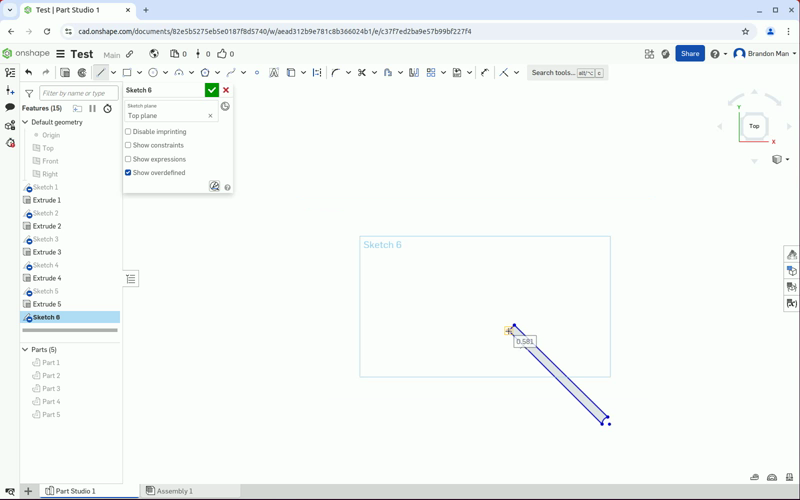
scroll(-6)
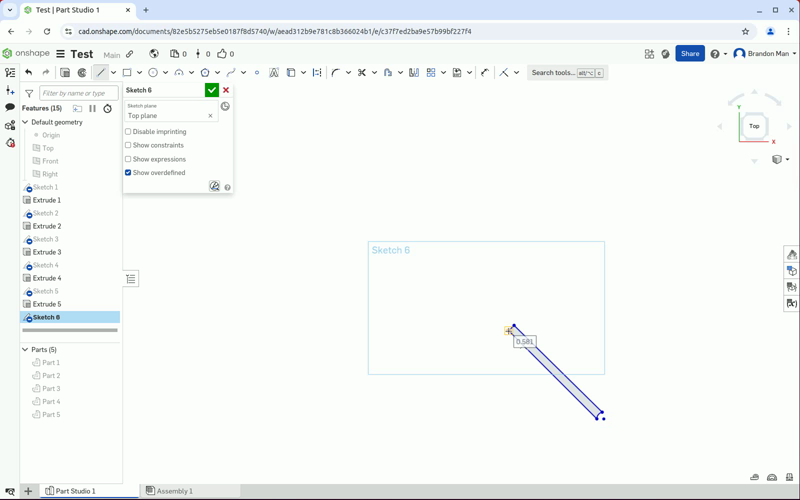
scroll(-6)
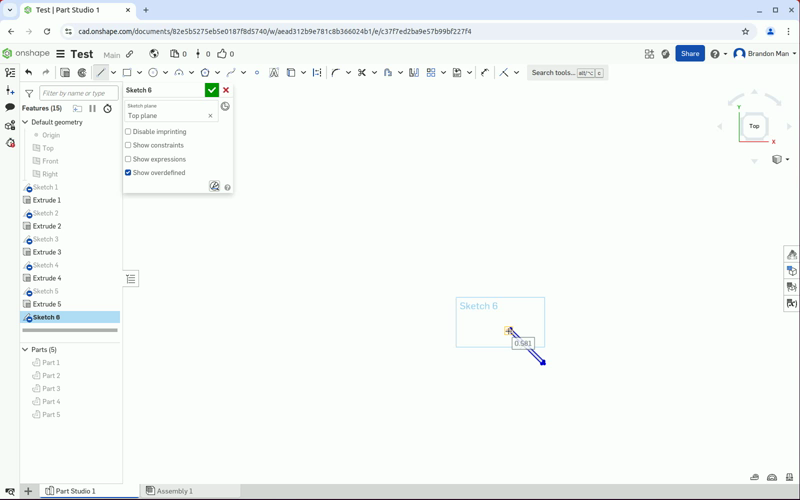
key(esc)
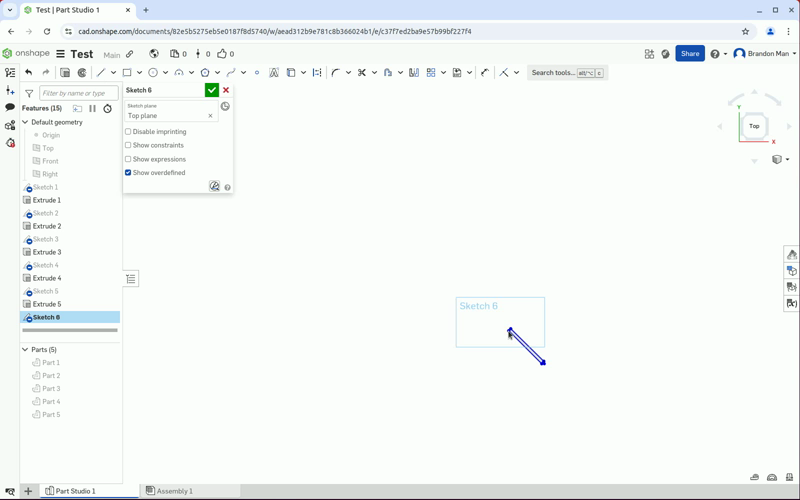
mouse_move(517, 337)
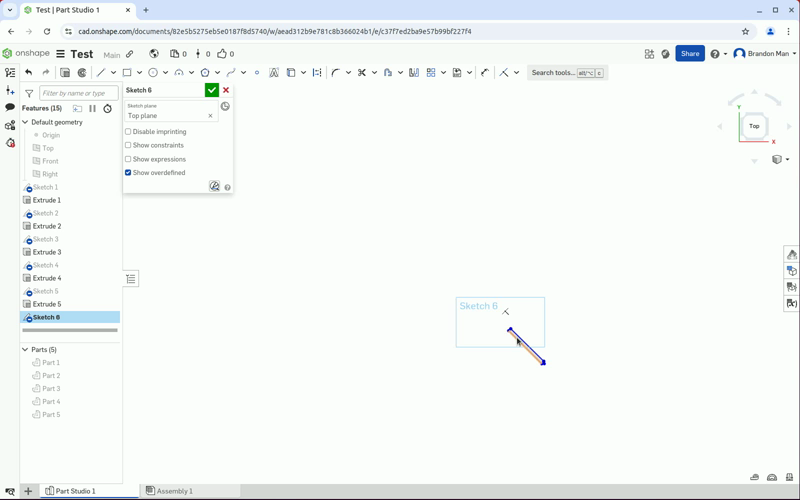
scroll(6)
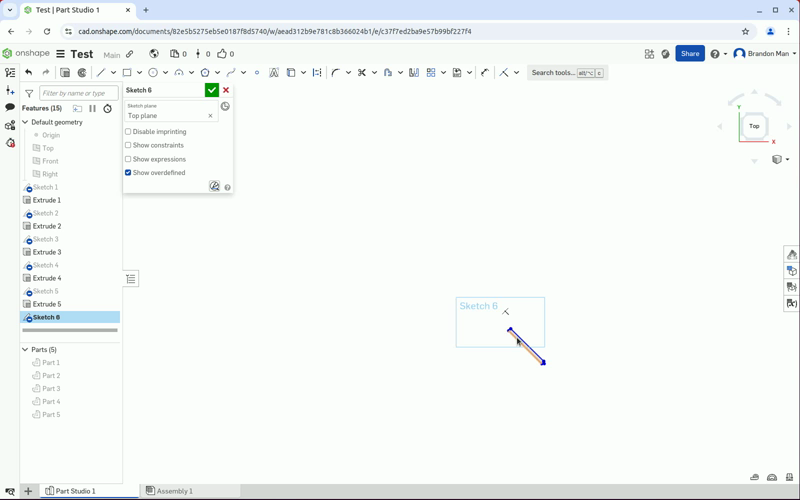
scroll(6)
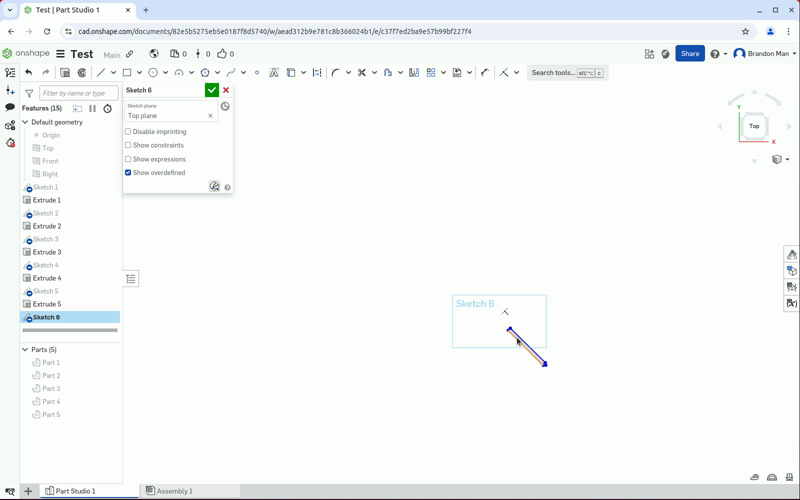
scroll(6)
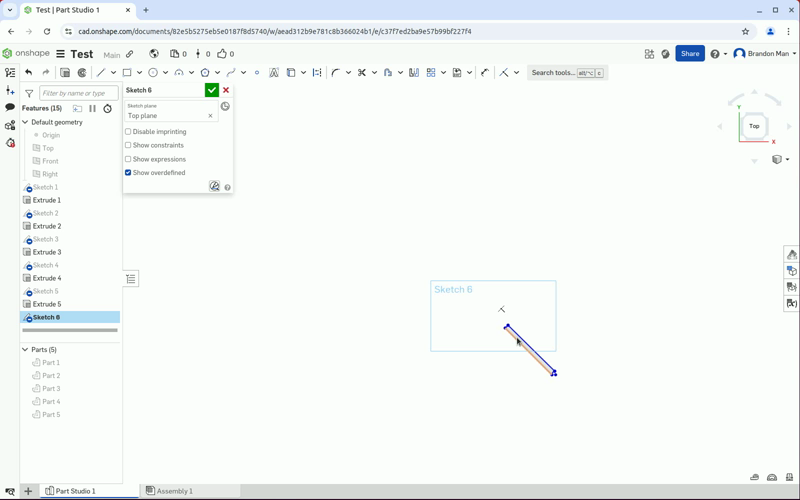
scroll(6)
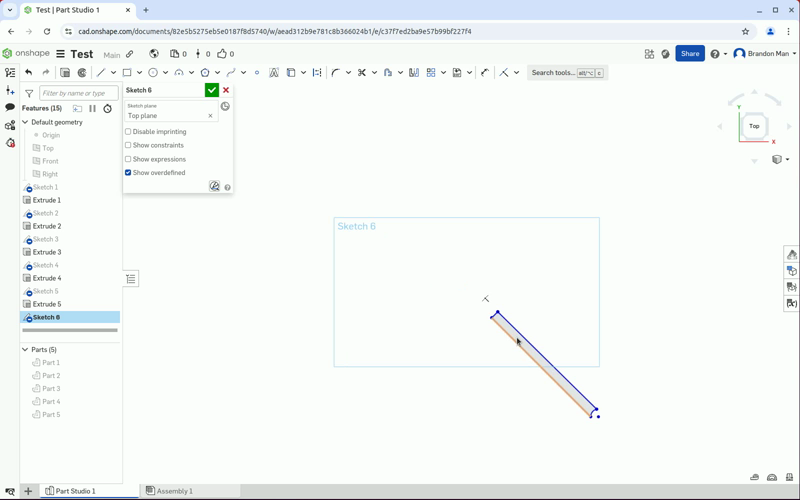
scroll(6)
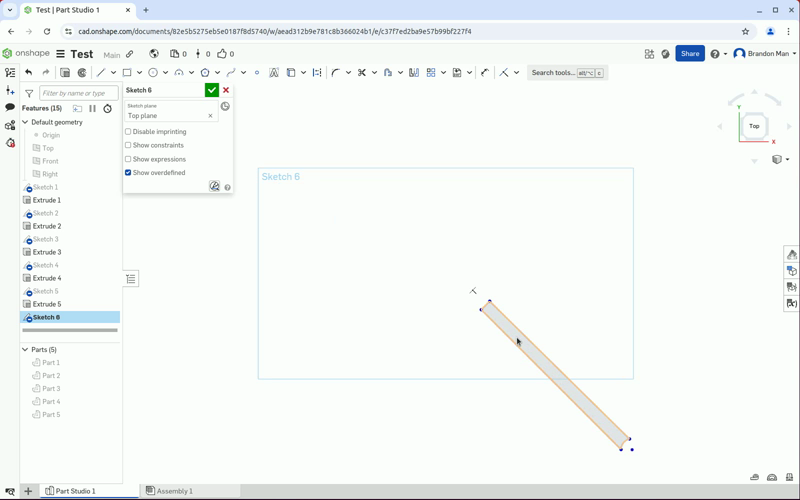
scroll(6)
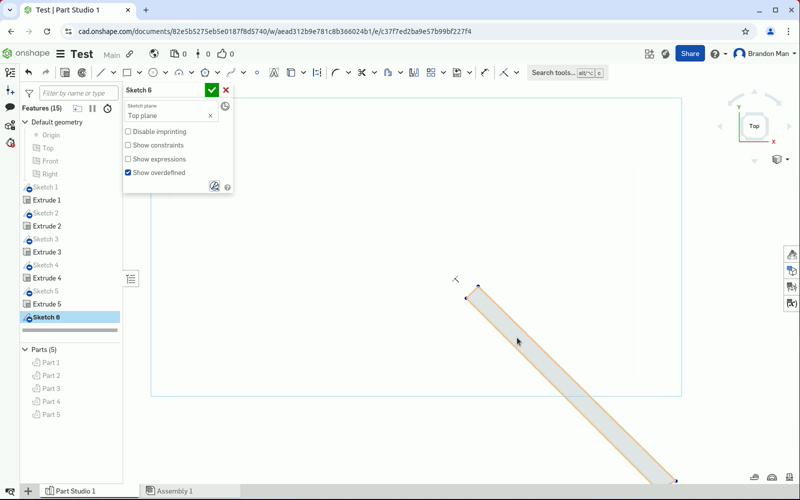
scroll(6)
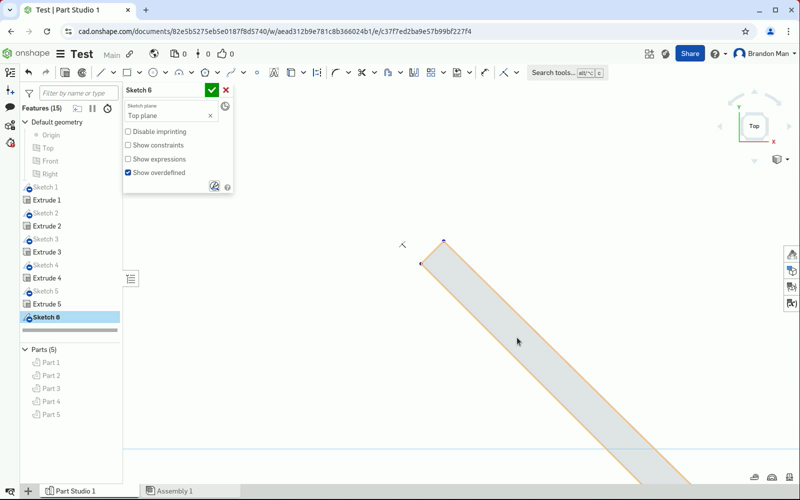
click(517, 337)
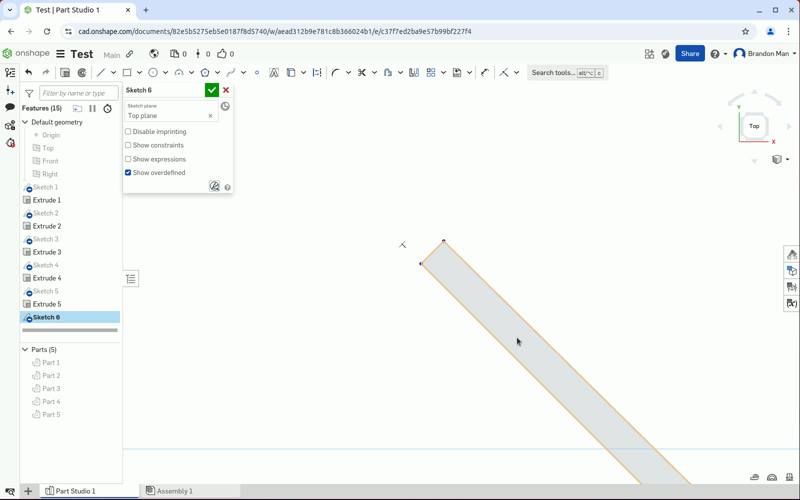
scroll(-6)
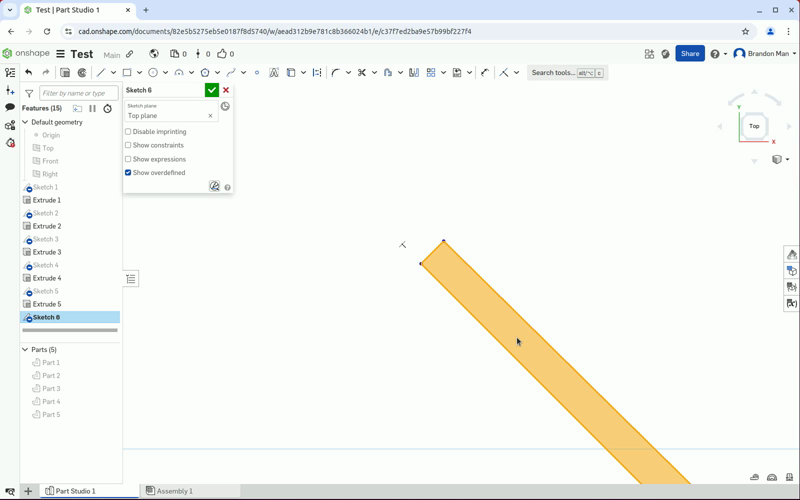
scroll(-6)
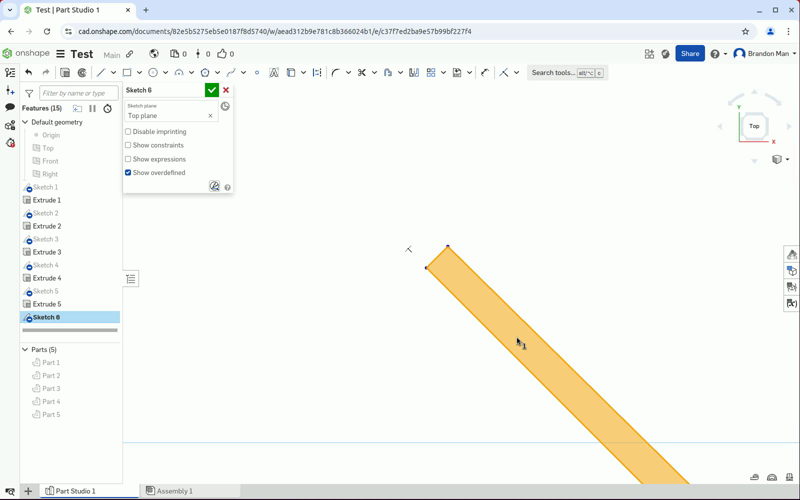
scroll(-6)
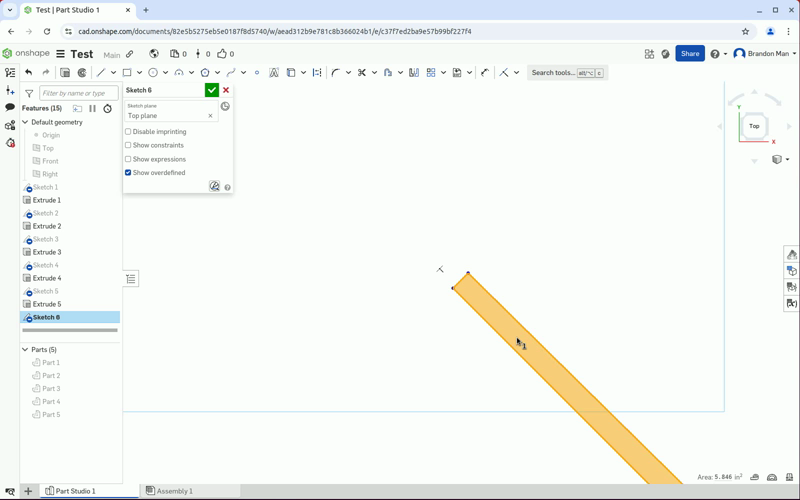
scroll(-6)
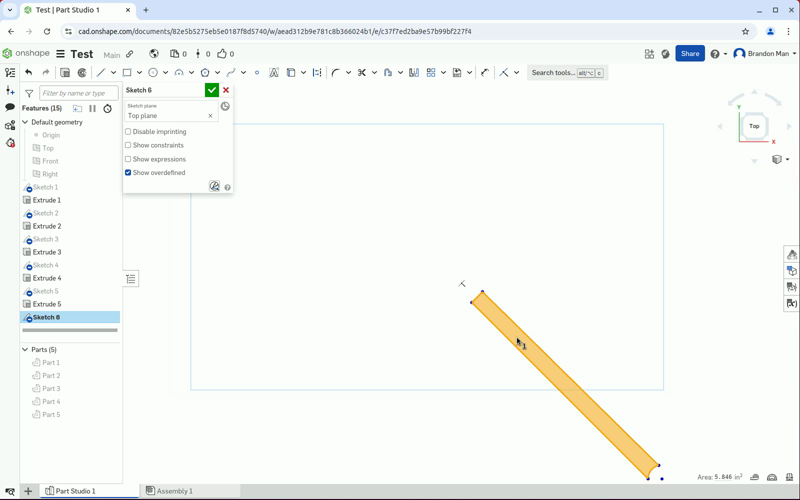
scroll(-6)
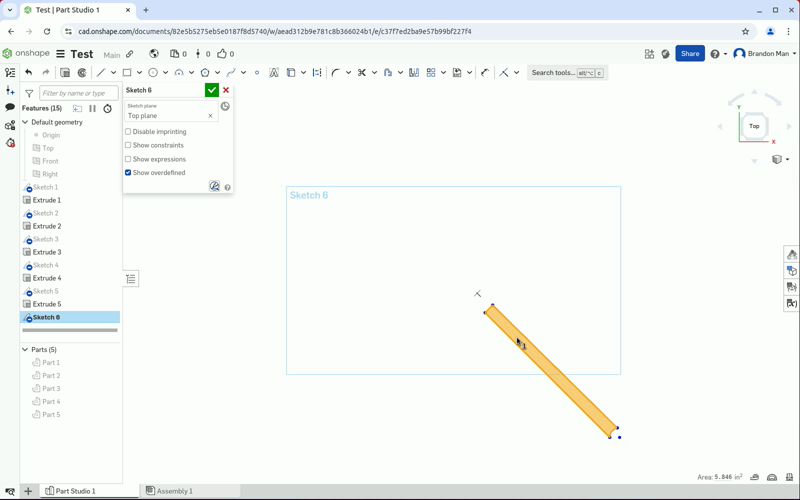
scroll(-6)
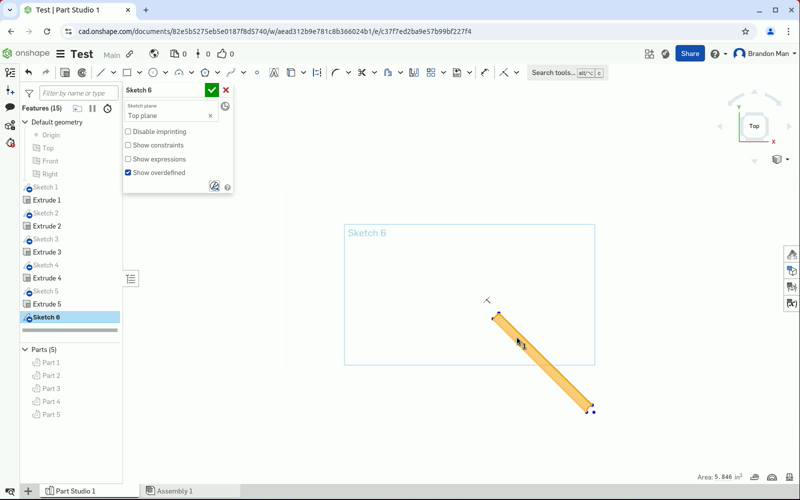
scroll(-6)
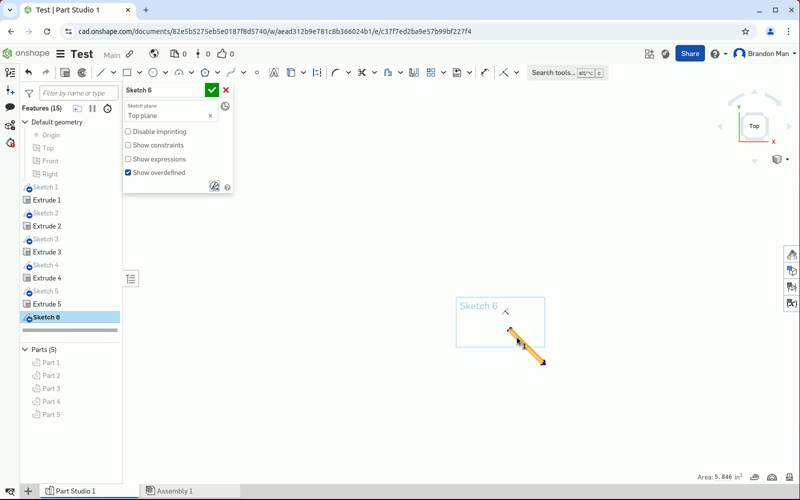
mouse_move(73, 352)
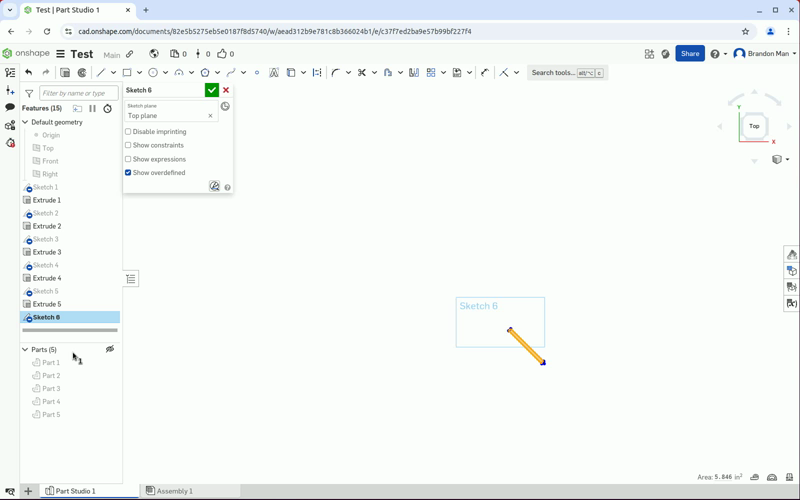
key(shift+y)
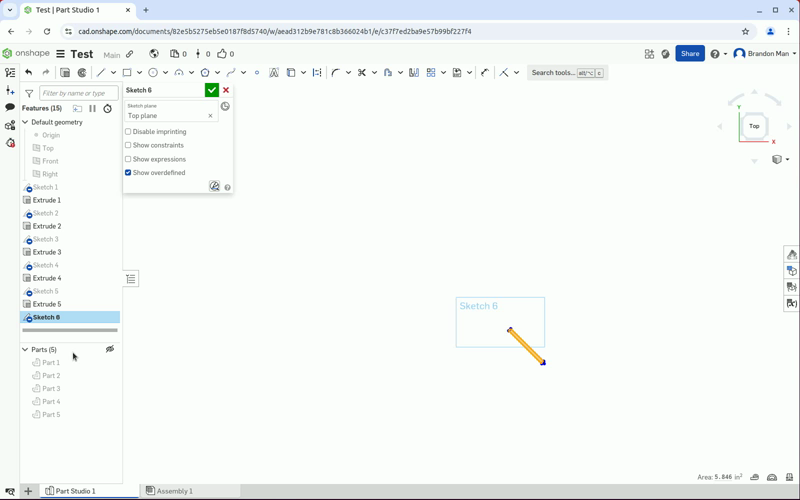
key(shift+e)
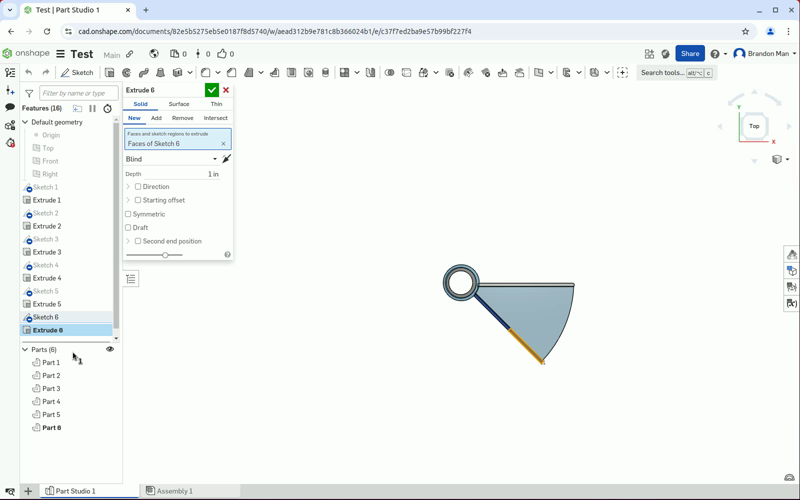
mouse_move(143, 106)
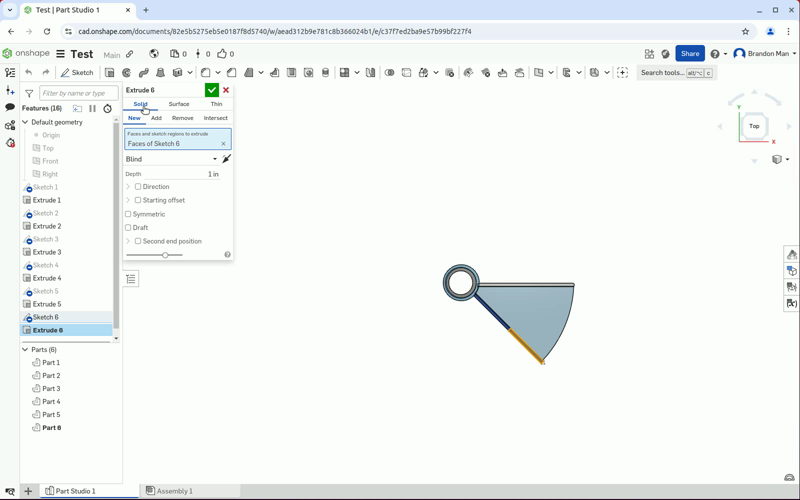
click(143, 106)
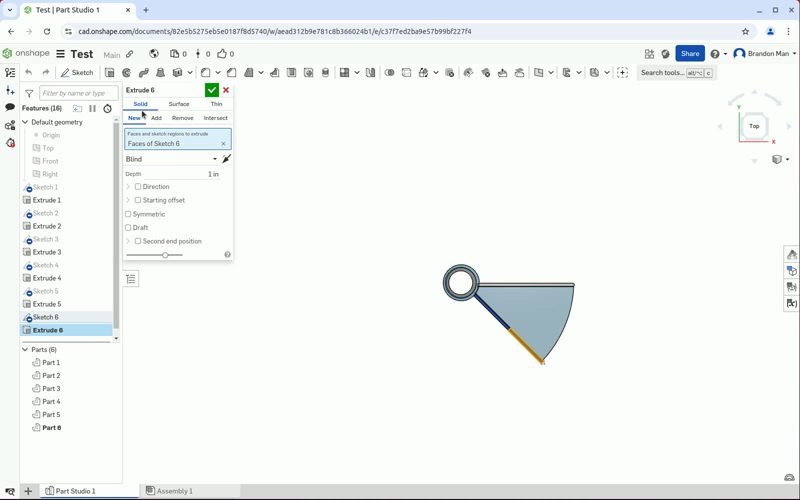
mouse_move(137, 120)
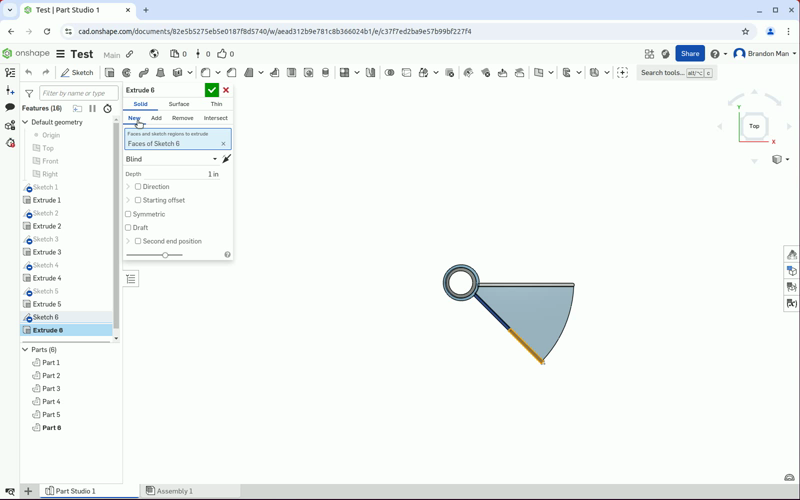
click(137, 120)
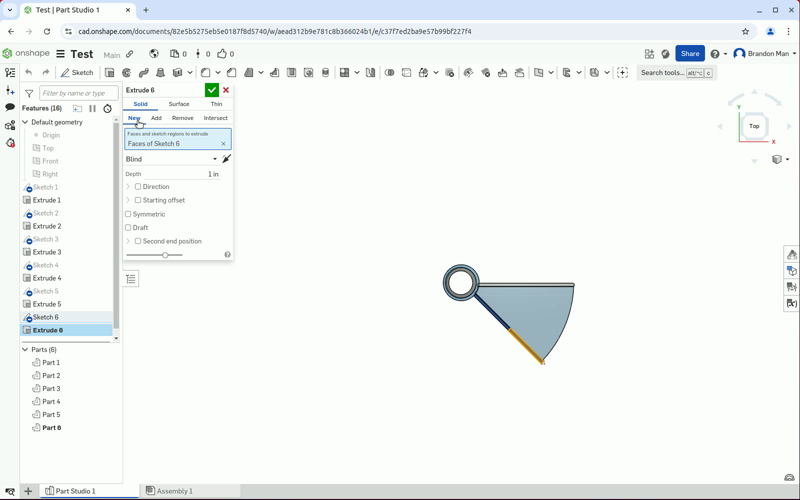
key(tab, 4)
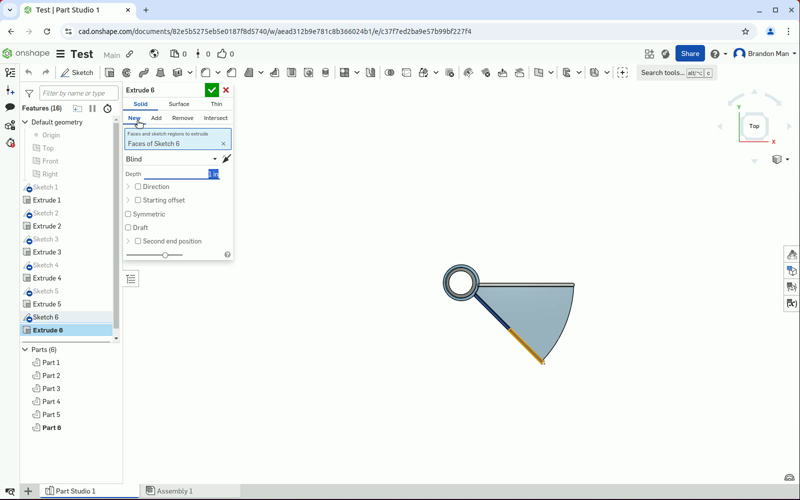
text(0.482)
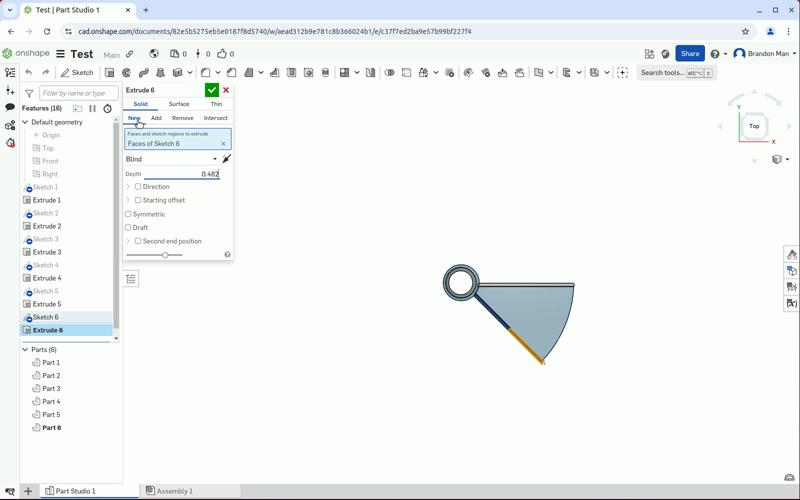
key(tab, 3)
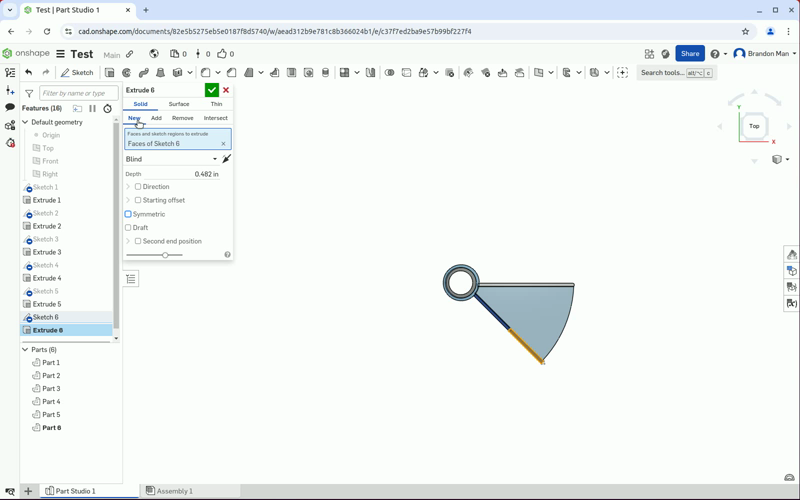
key(space)
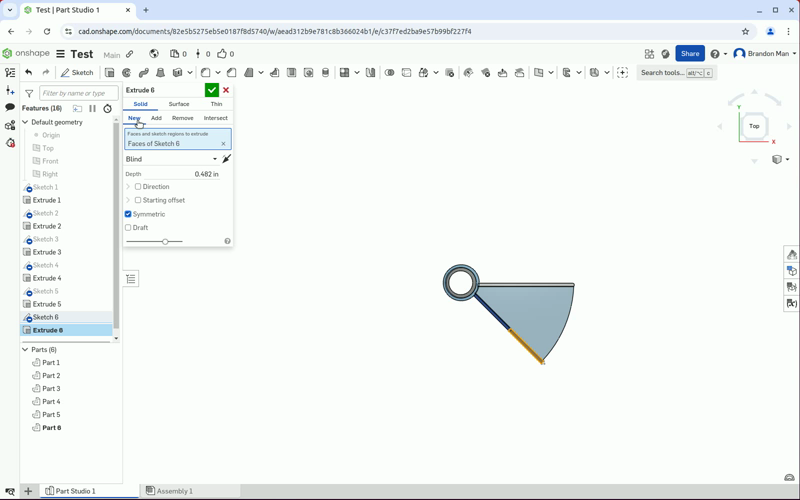
key(enter)
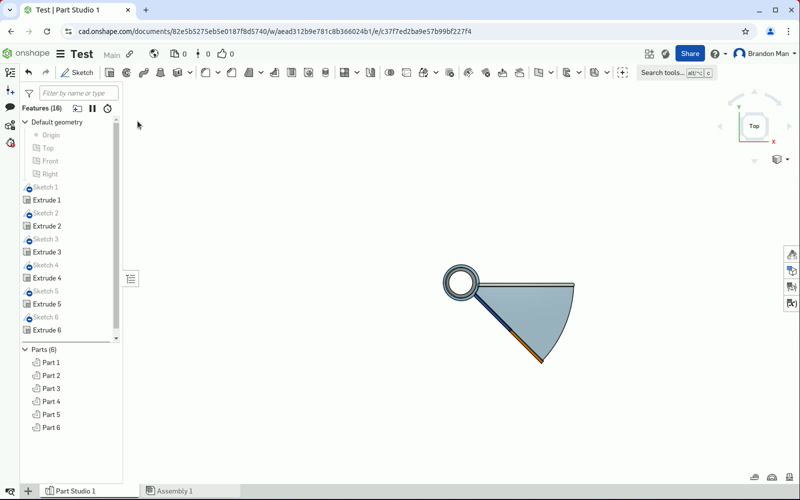
key(shift+h)
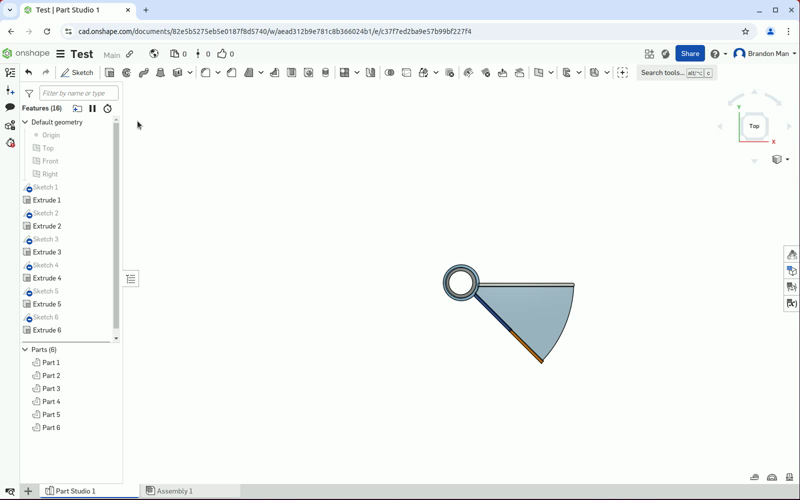
key(shift+h)
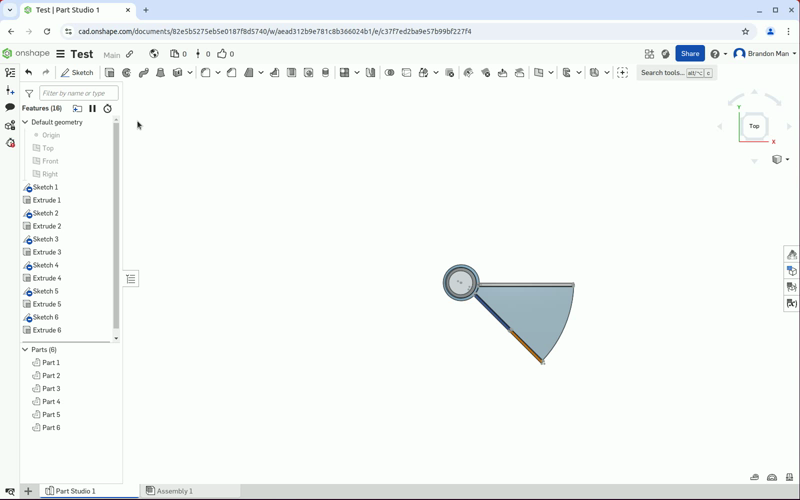
key(shift+7)
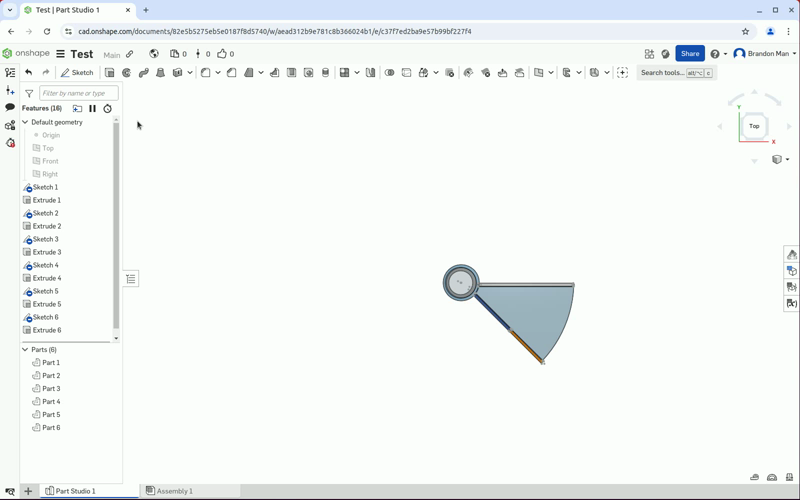
key(up, 3)
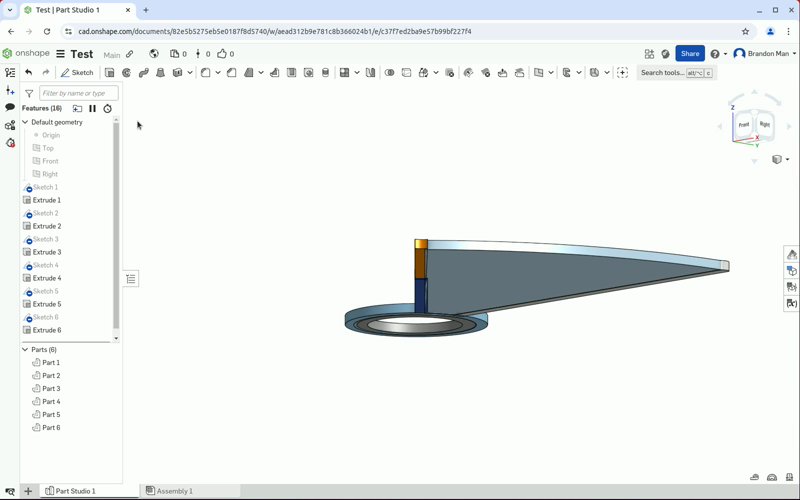
key(left, 3)
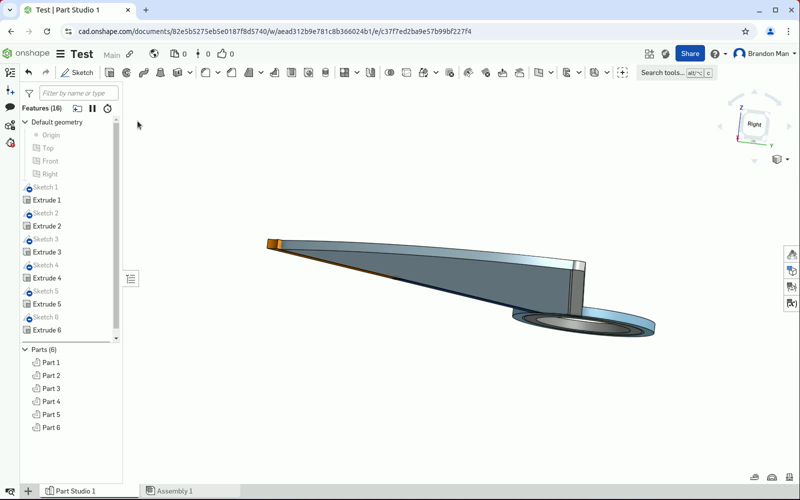
key(right, 3)
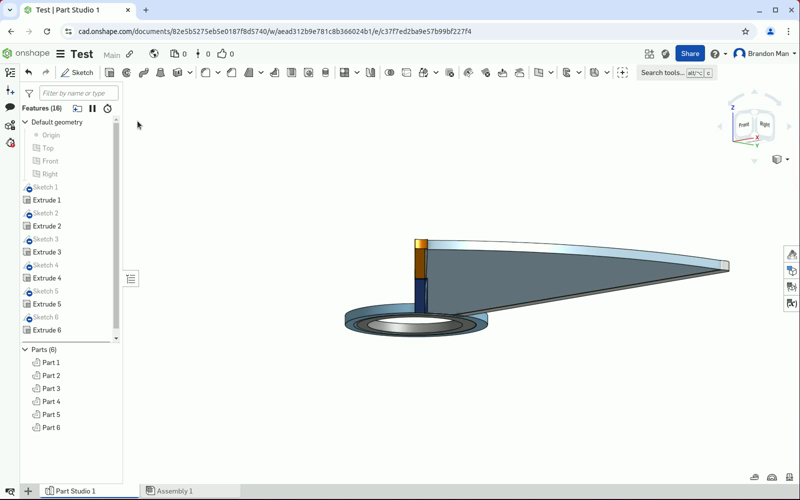
key(down, 3)
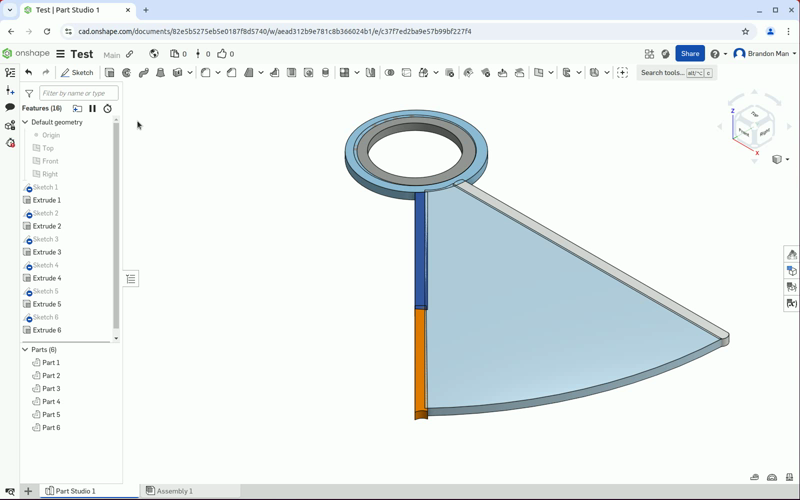
mouse_move(69, 189)
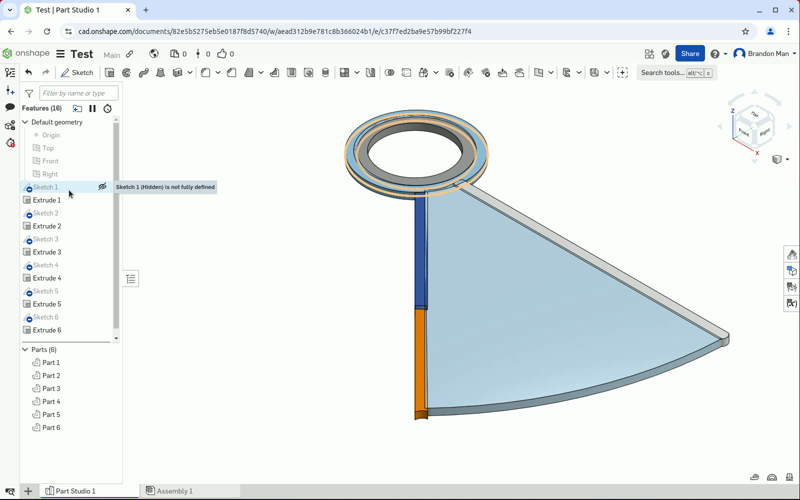
click(69, 189)